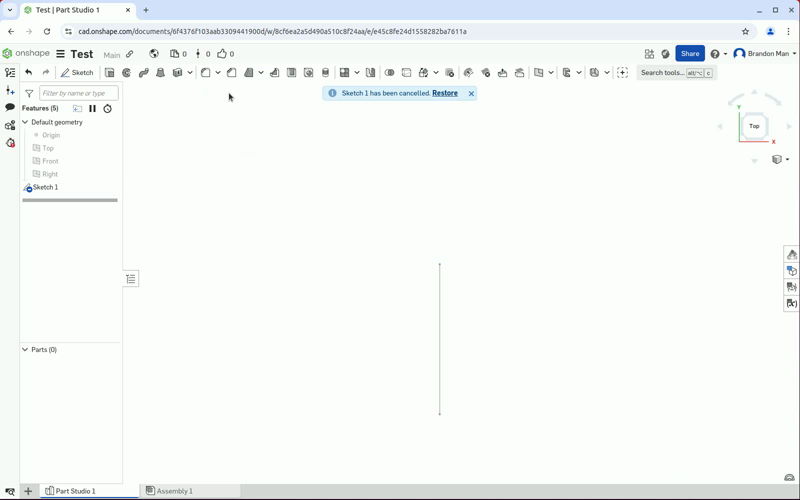
key(shift+h)
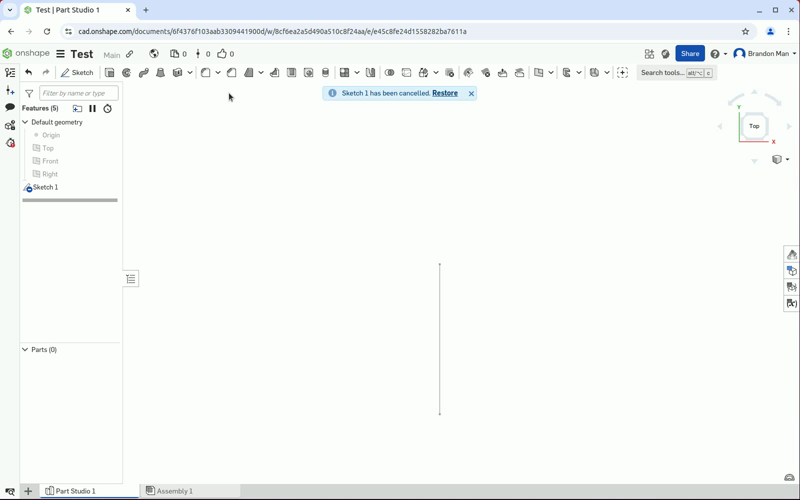
key(shift+s)
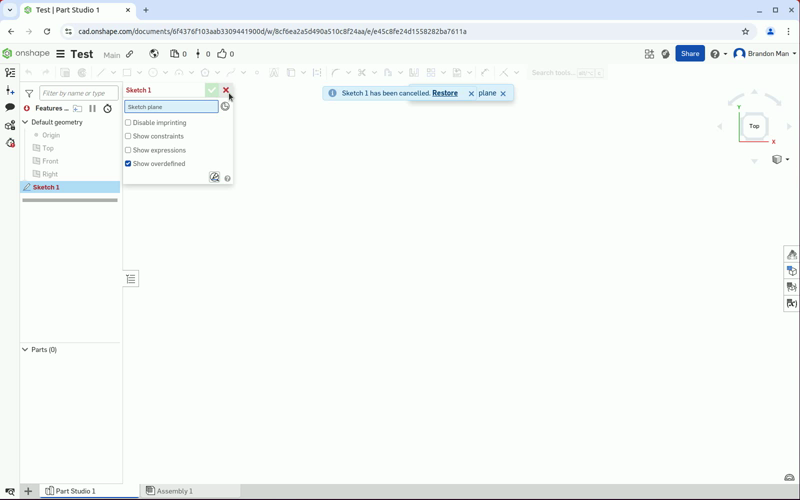
mouse_move(73, 150)
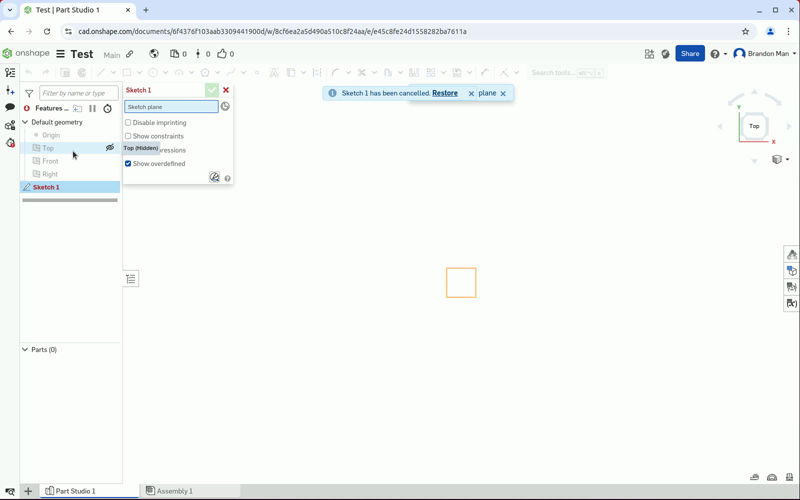
click(73, 150)
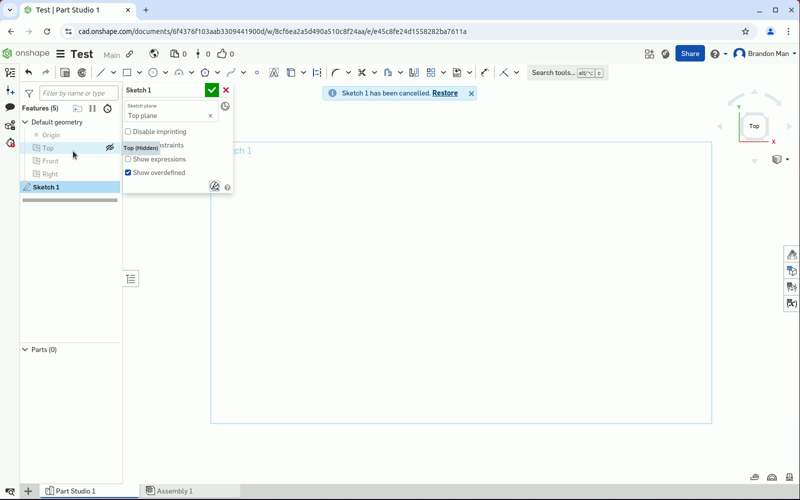
mouse_move(73, 352)
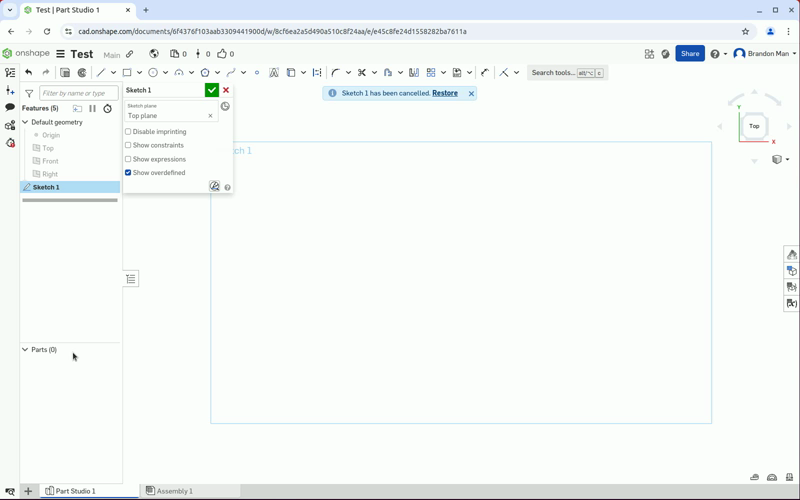
key(y)
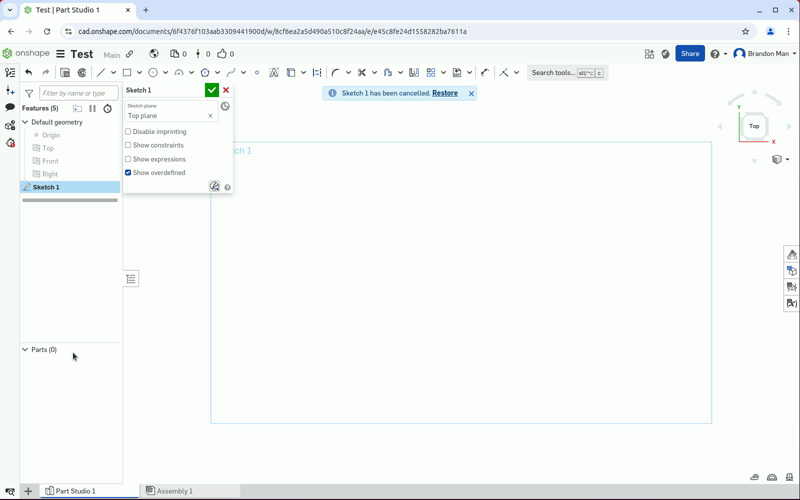
key(l)
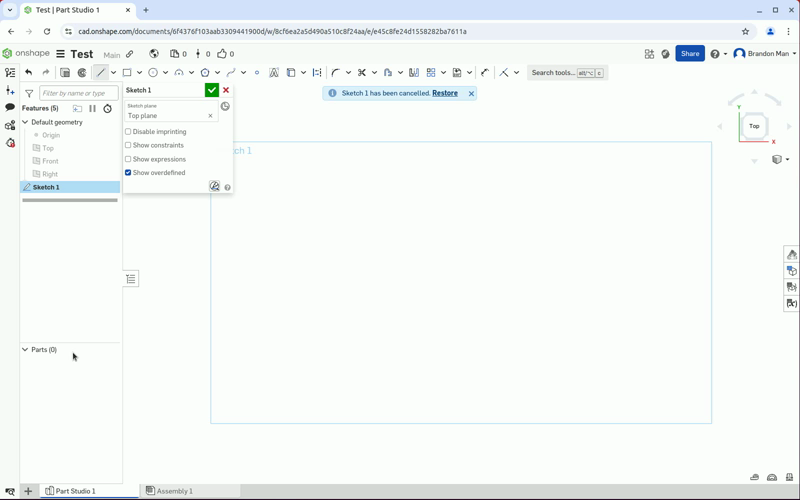
key_down(shift)
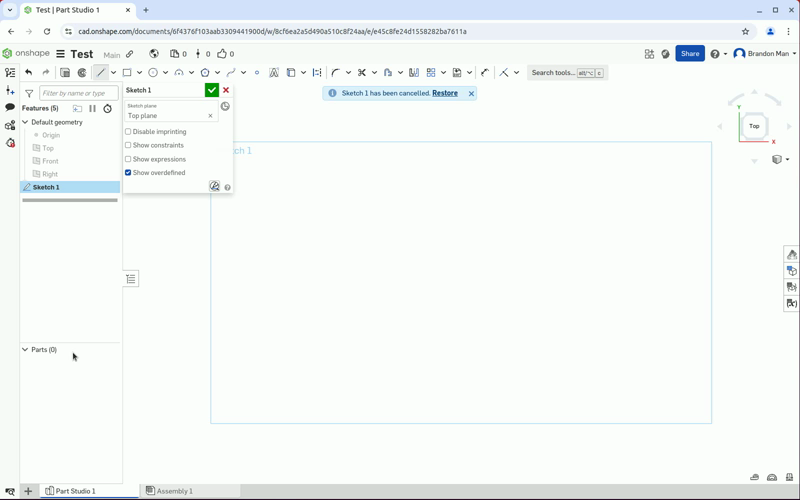
mouse_move(405, 239)
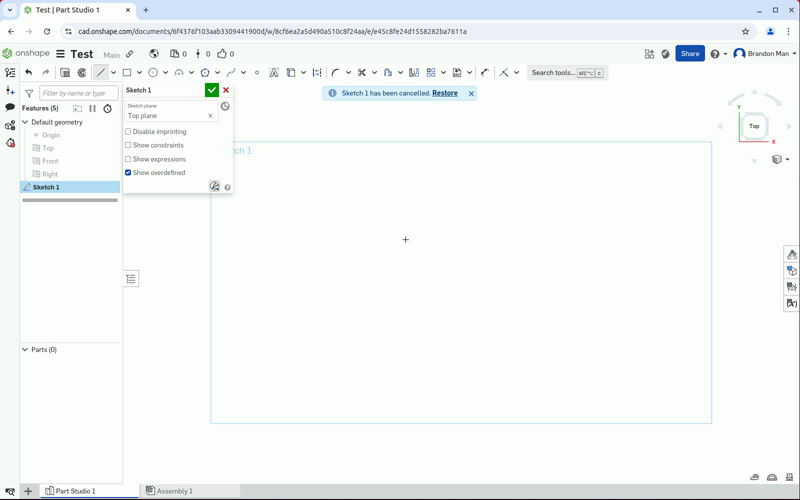
click(405, 239)
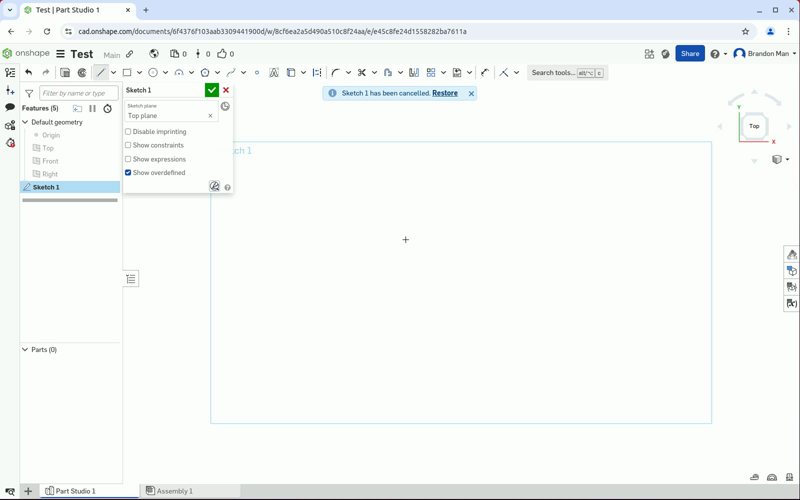
key_up(shift)
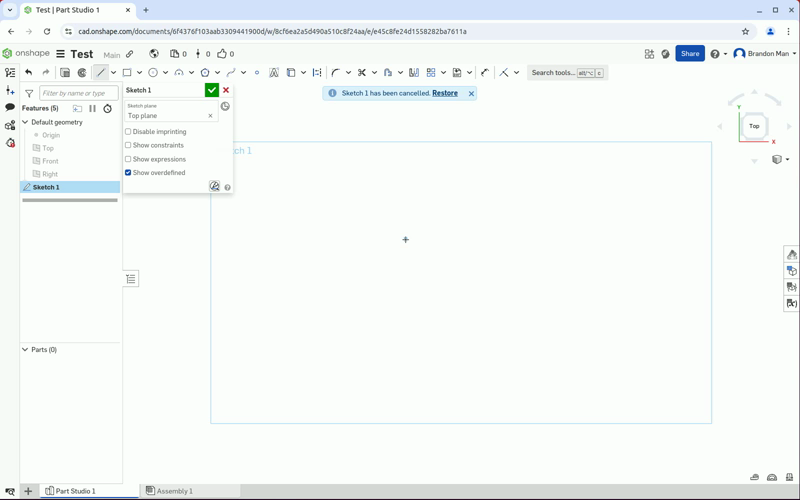
key_down(shift)
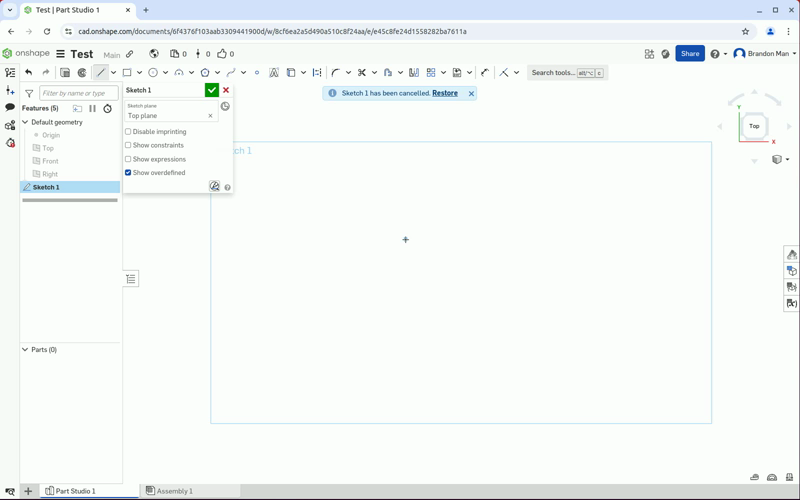
mouse_move(435, 239)
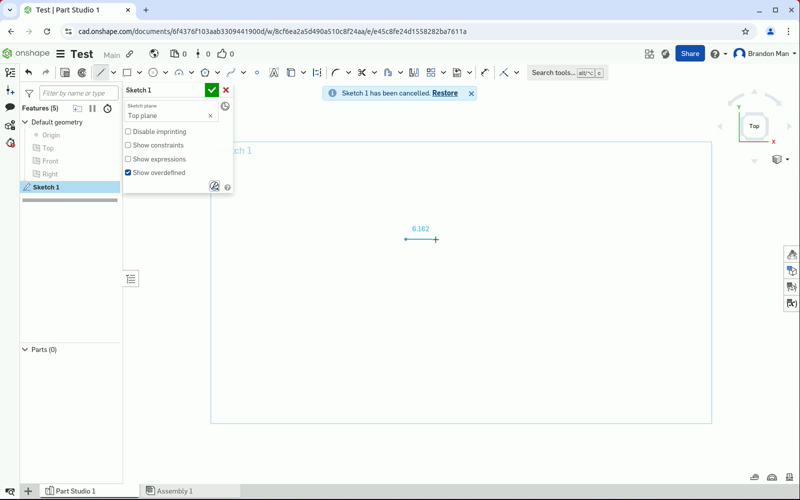
mouse_move(461, 239)
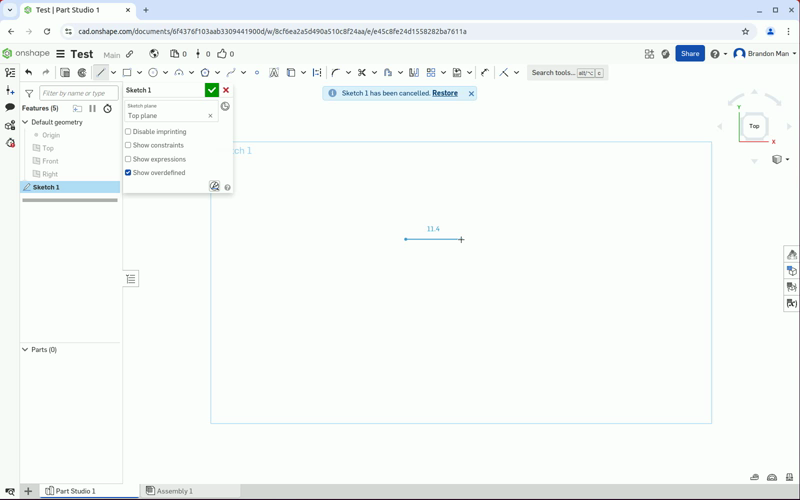
click(461, 239)
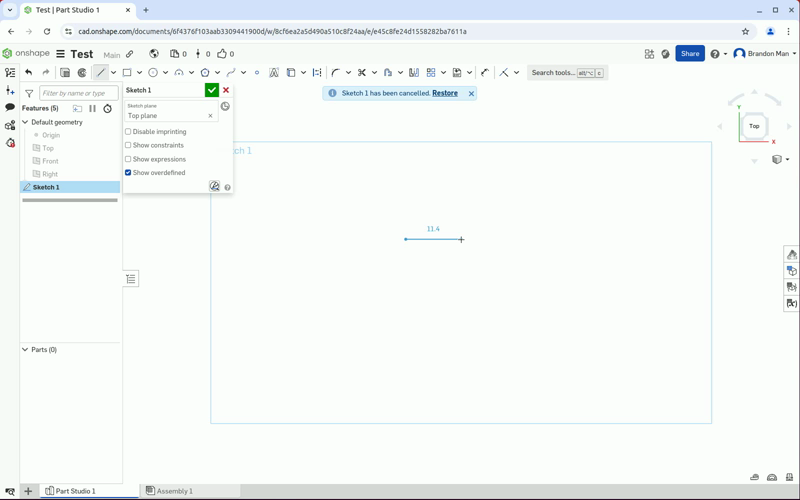
key_up(shift)
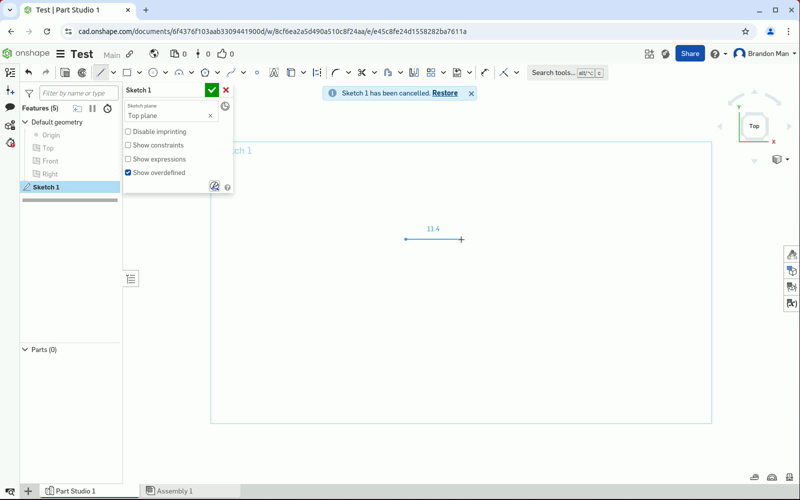
key_down(shift)
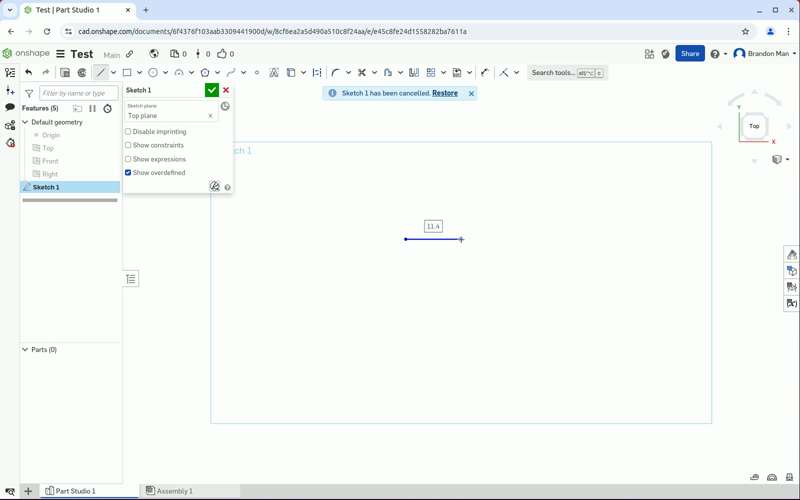
mouse_move(491, 239)
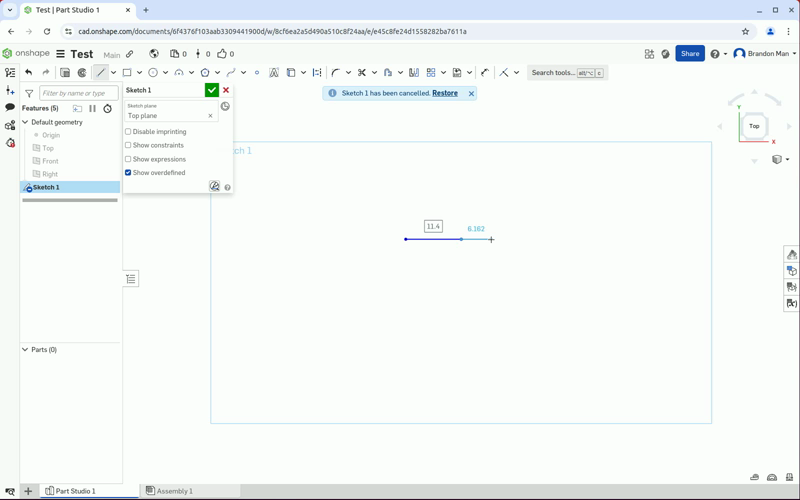
mouse_move(461, 223)
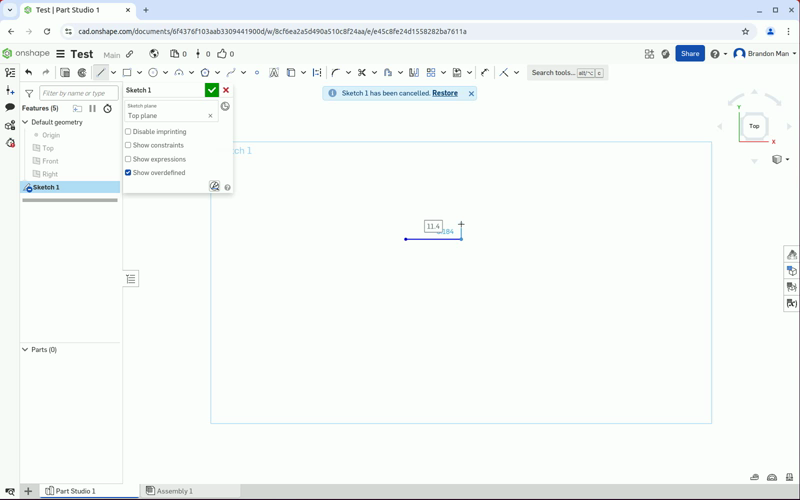
click(461, 223)
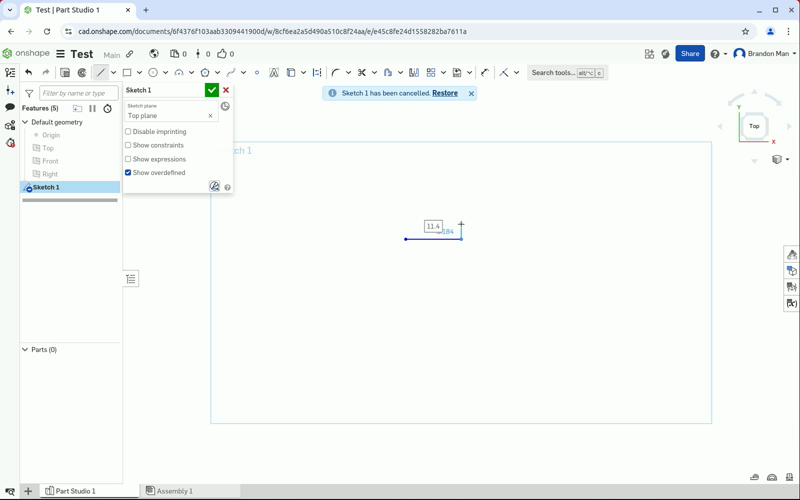
key_up(shift)
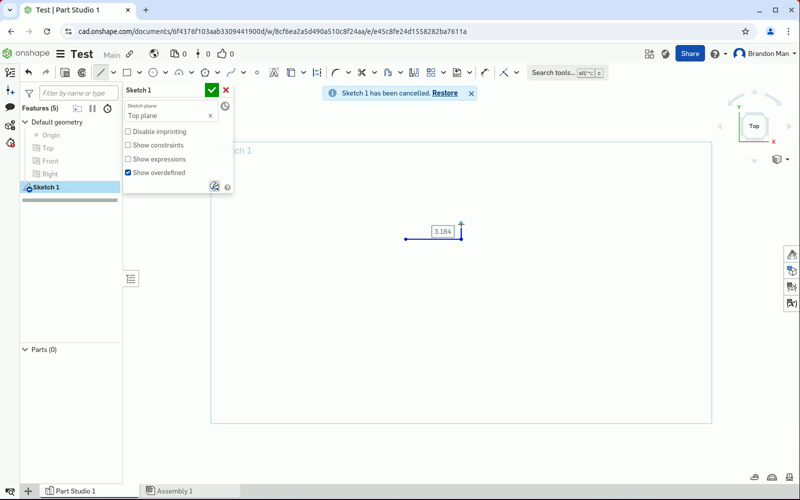
key_down(shift)
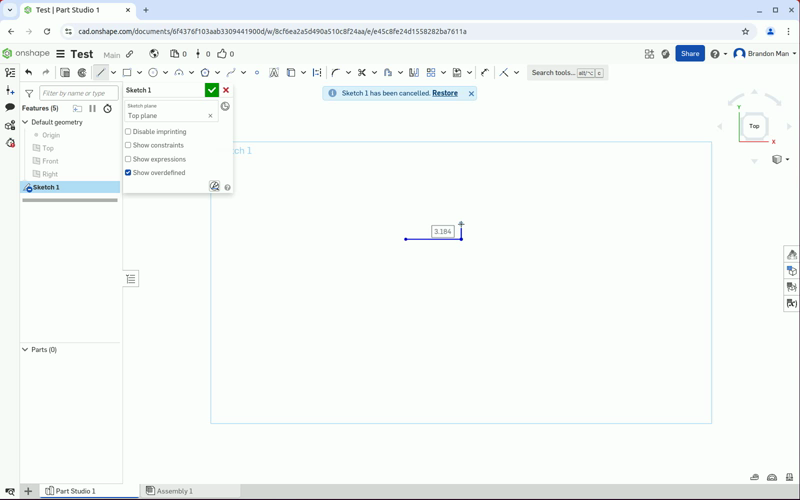
mouse_move(491, 223)
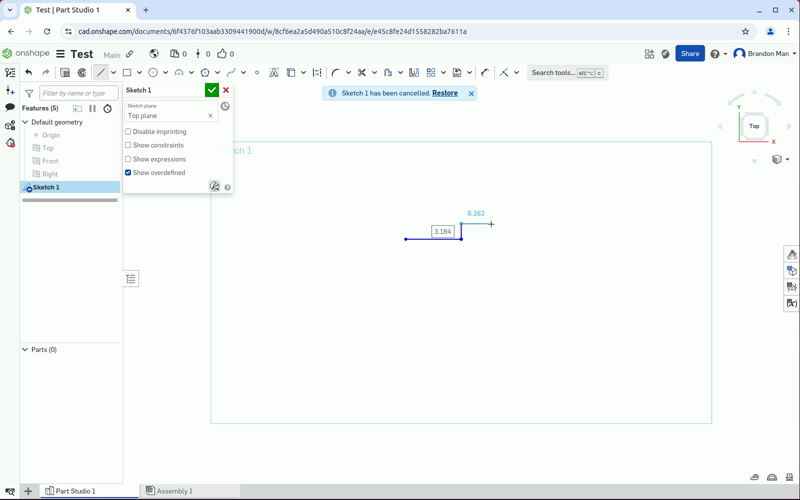
mouse_move(405, 223)
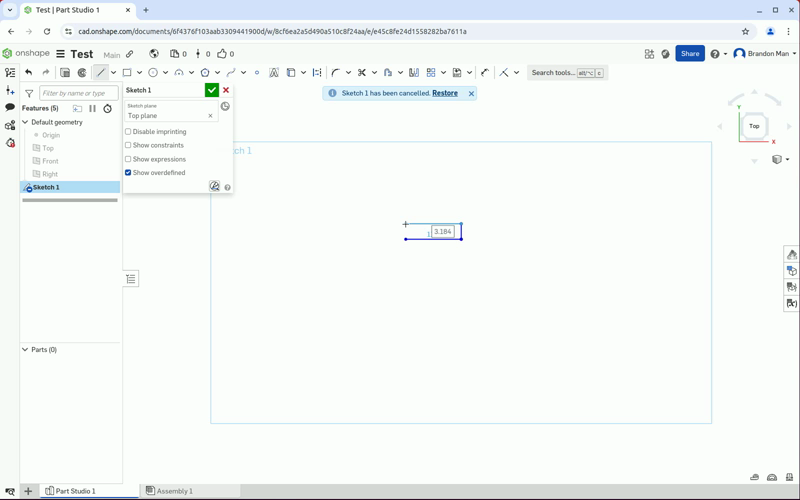
click(405, 223)
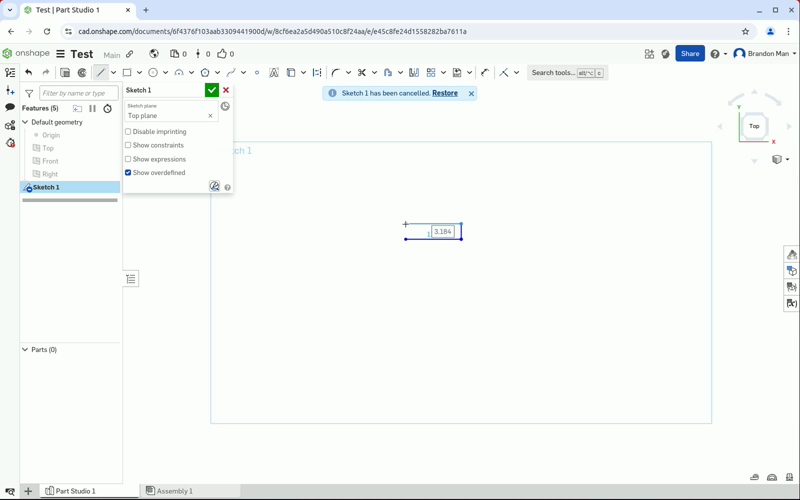
key_up(shift)
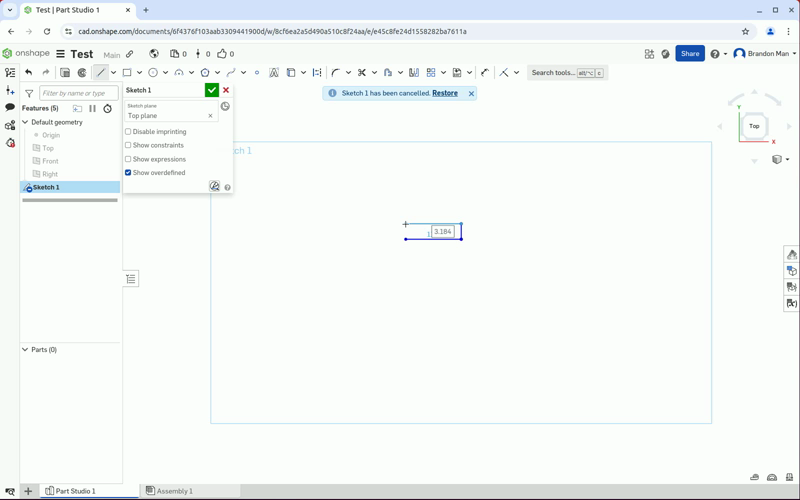
mouse_move(435, 223)
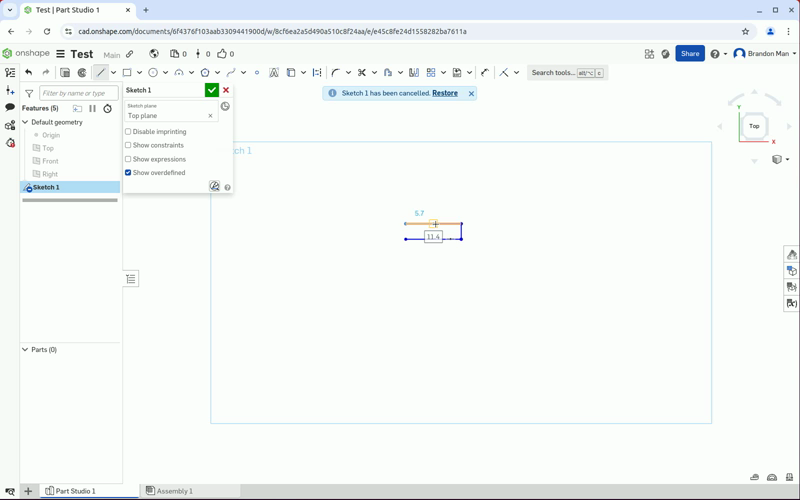
key_down(shift)
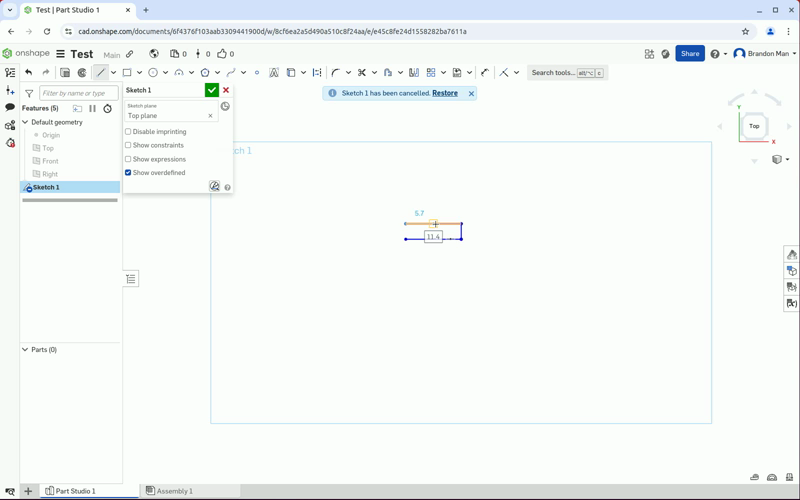
mouse_move(405, 239)
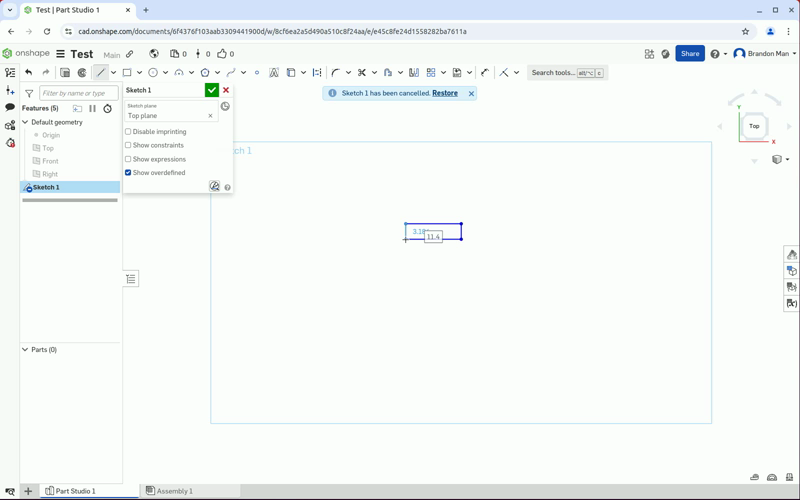
key_up(shift)
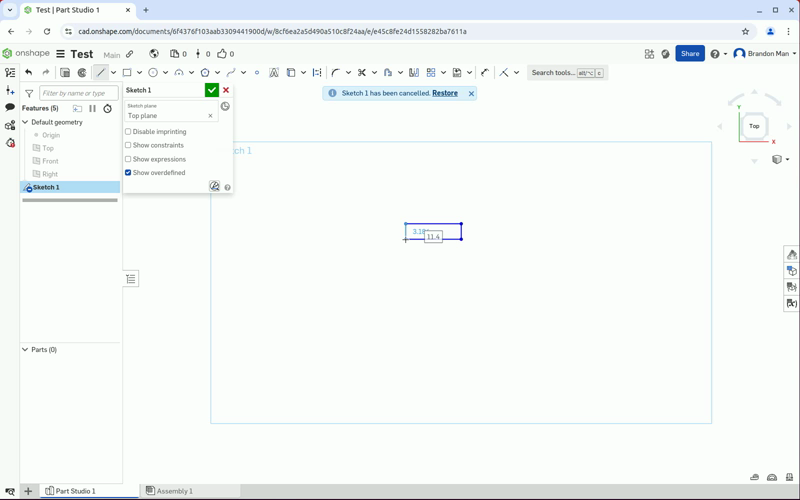
click(405, 239)
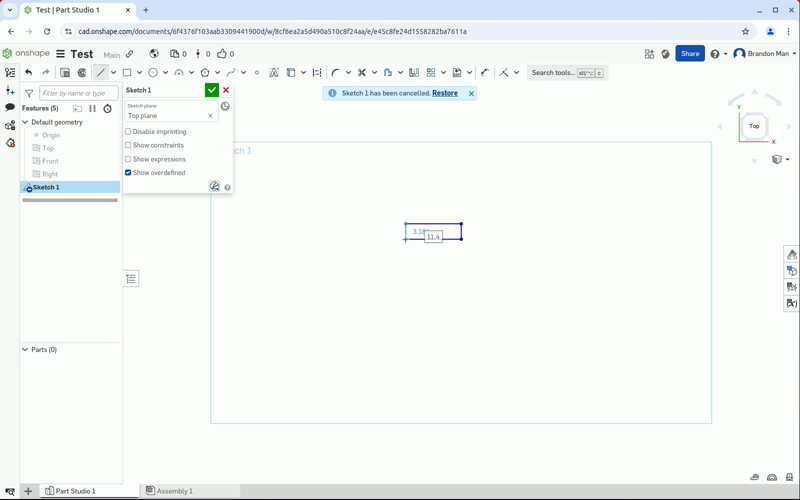
key(esc)
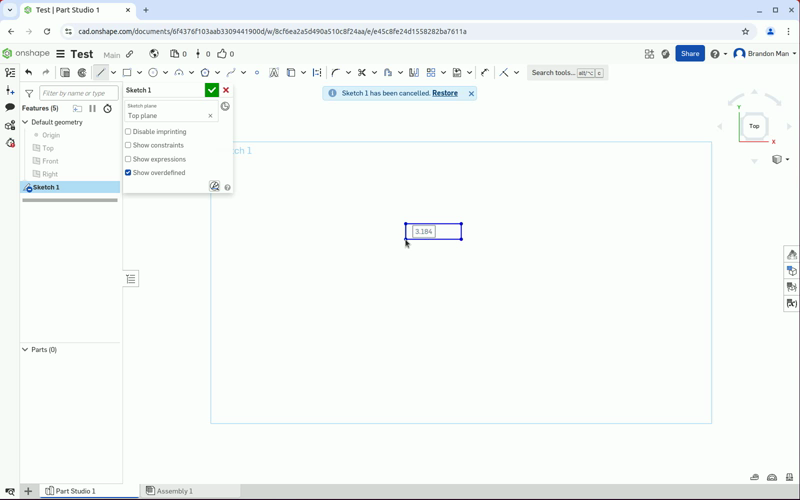
mouse_move(459, 236)
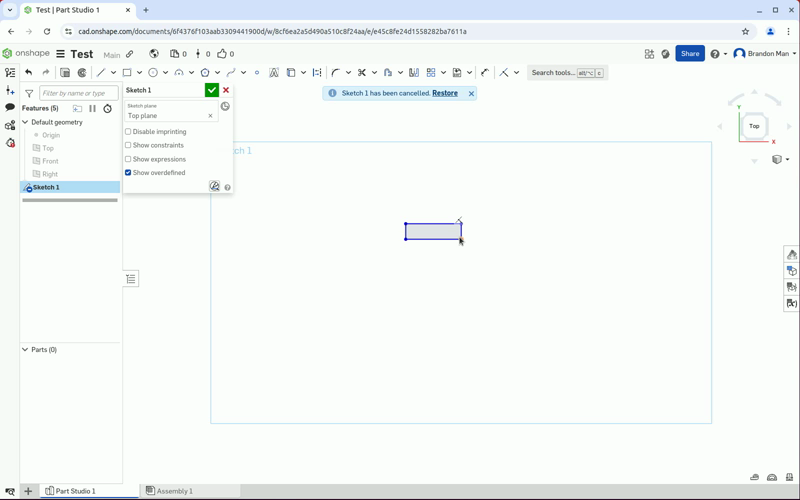
scroll(6)
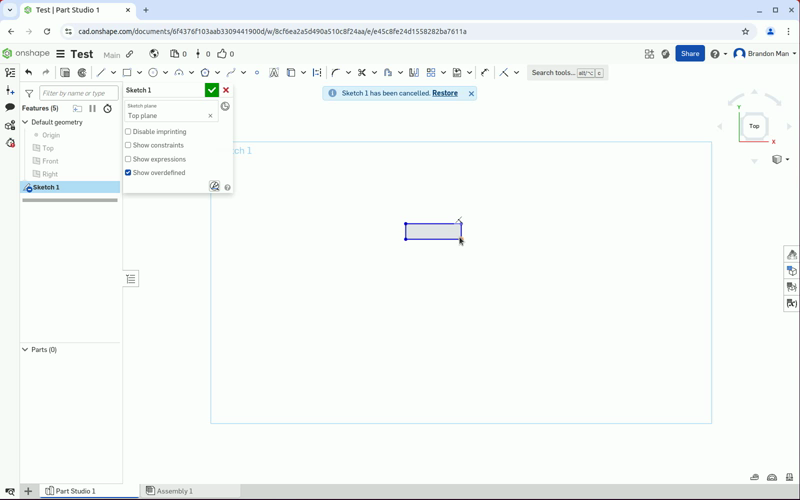
scroll(6)
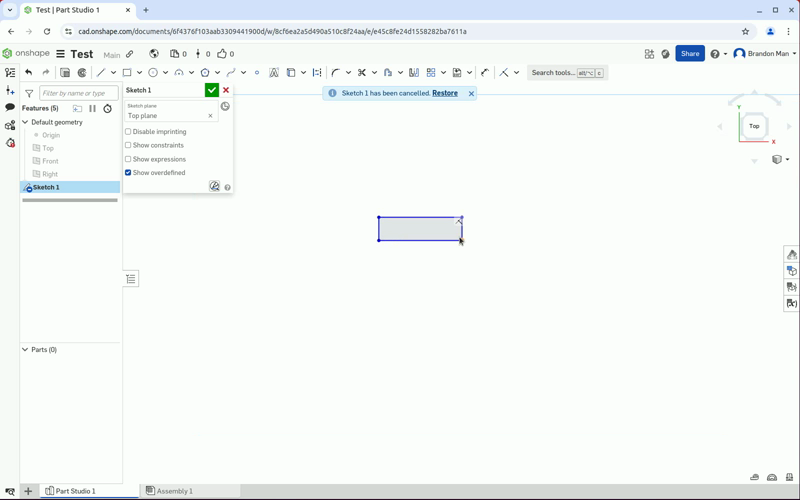
scroll(6)
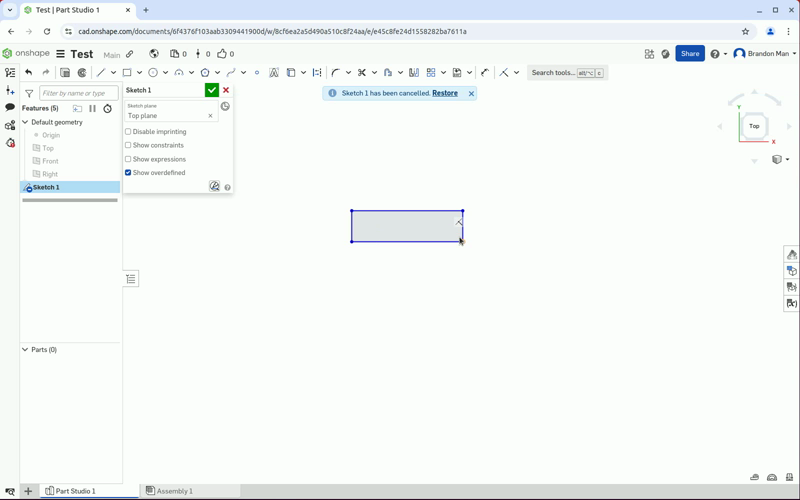
scroll(6)
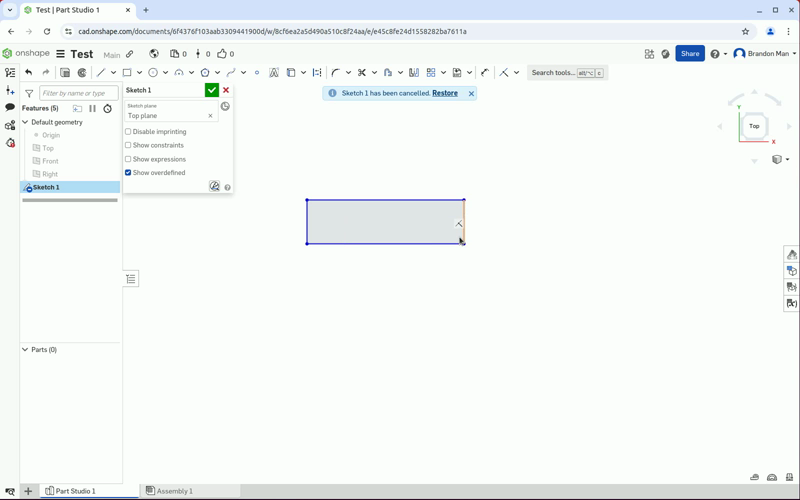
scroll(6)
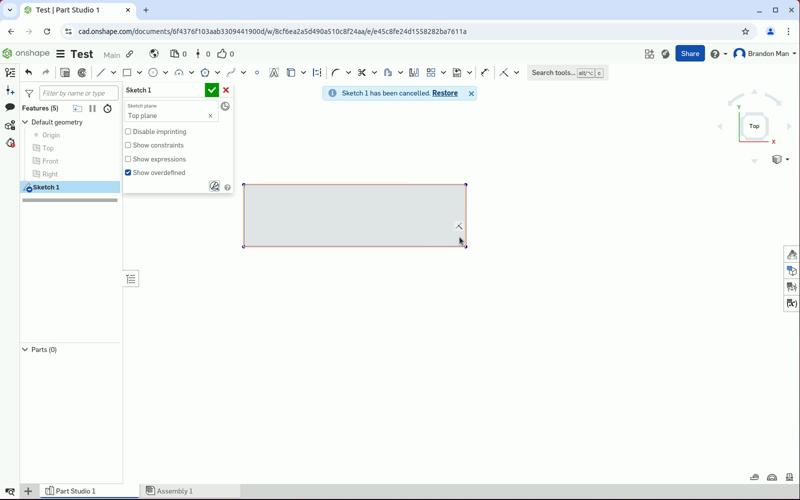
scroll(6)
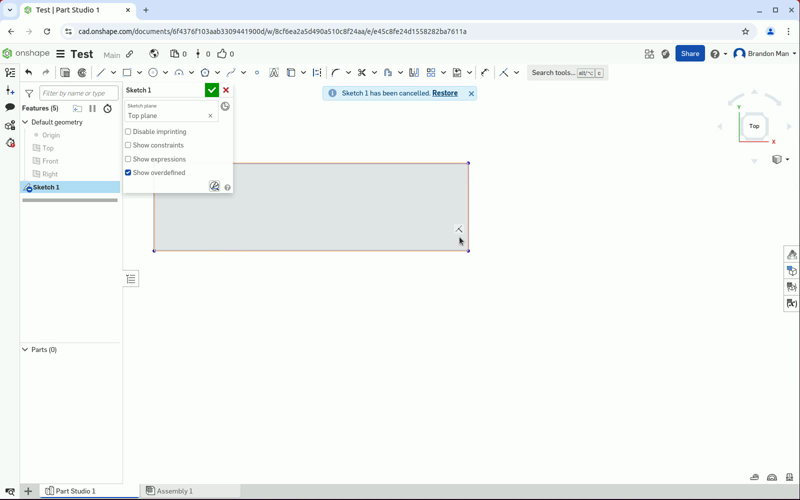
scroll(6)
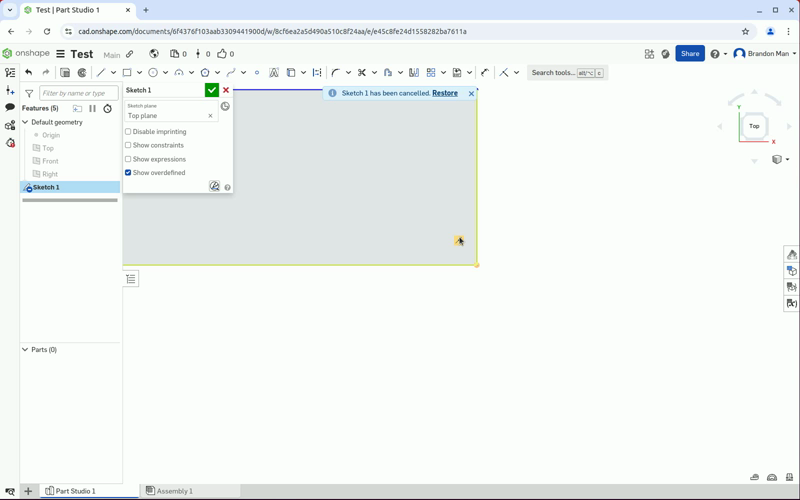
click(459, 236)
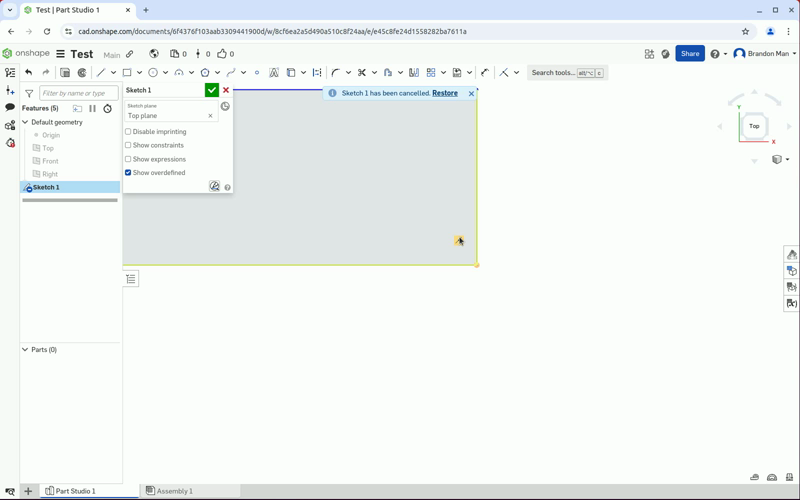
scroll(-6)
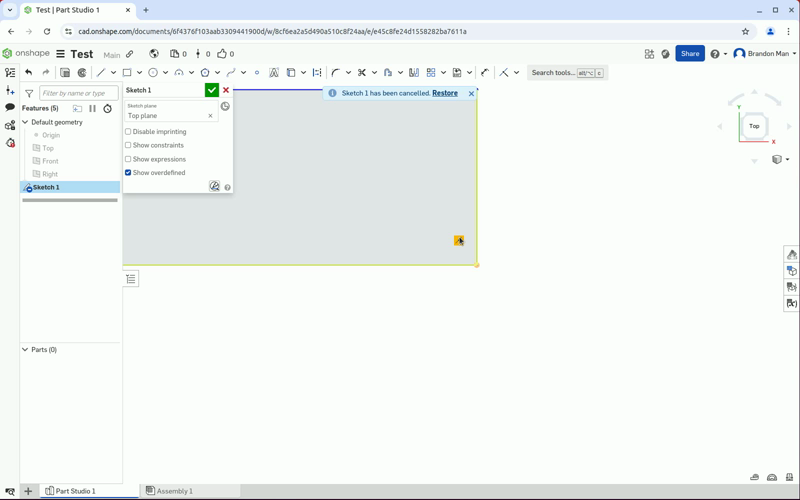
scroll(-6)
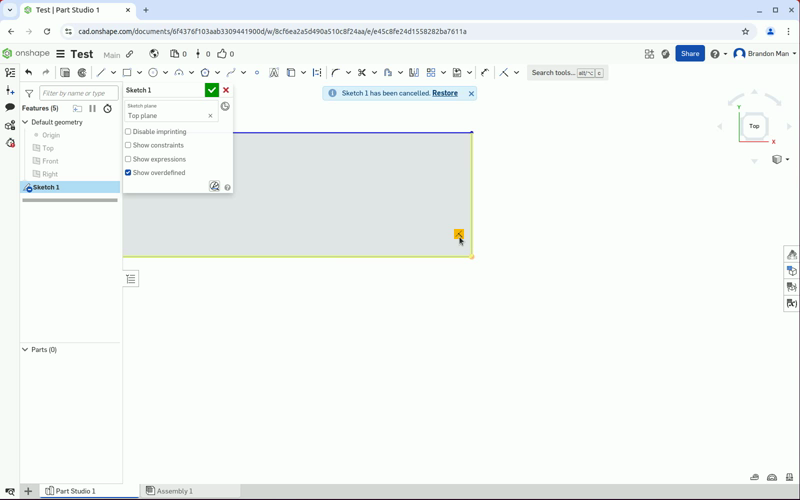
scroll(-6)
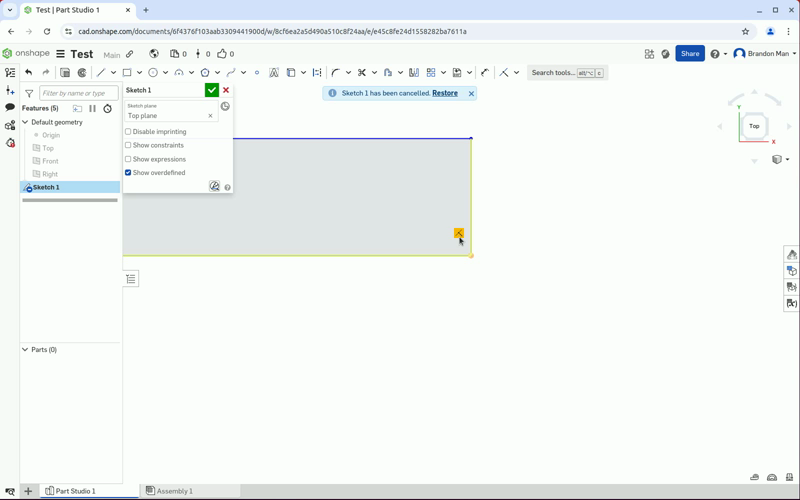
scroll(-6)
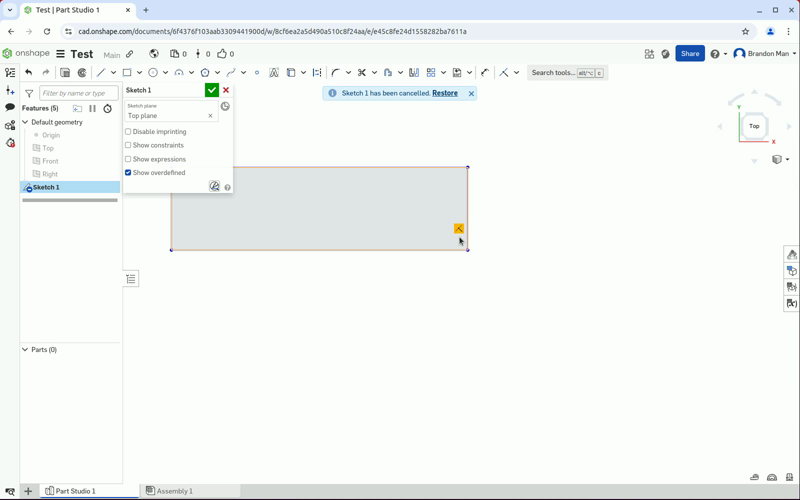
scroll(-6)
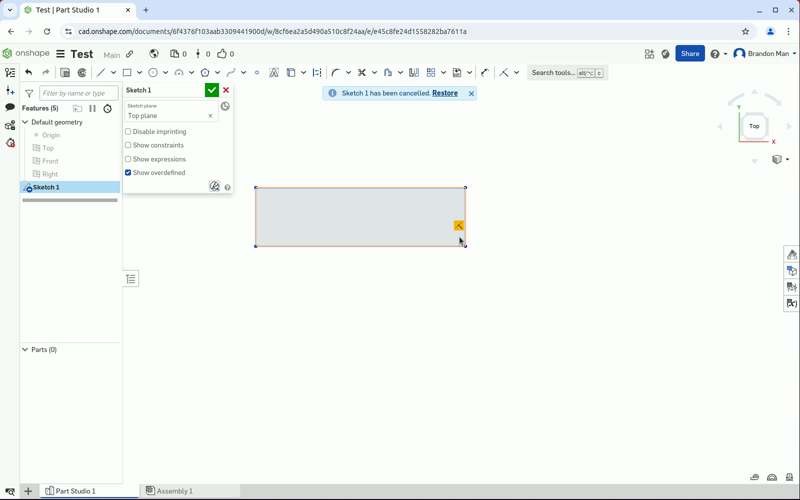
scroll(-6)
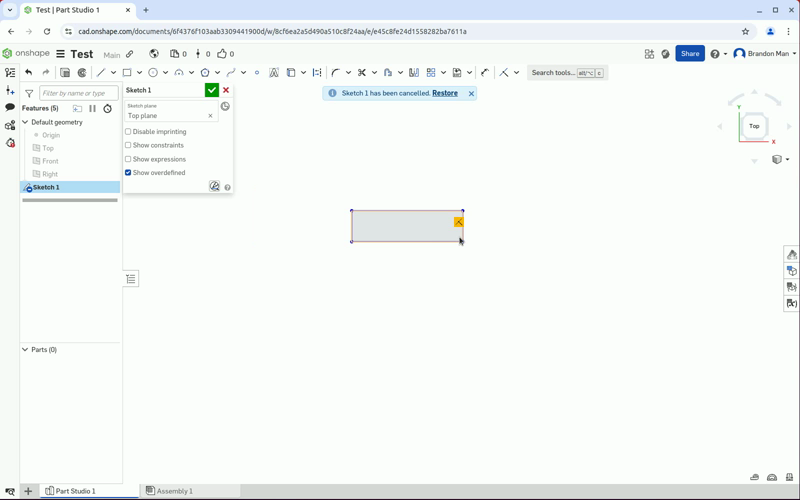
scroll(-6)
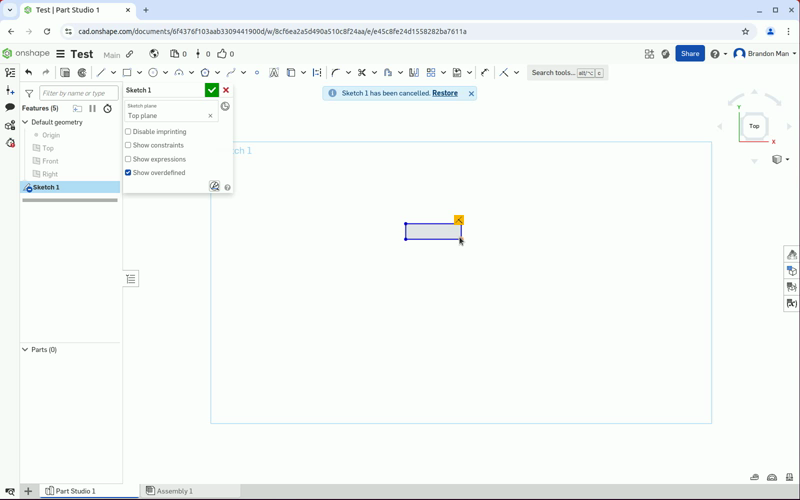
mouse_move(73, 352)
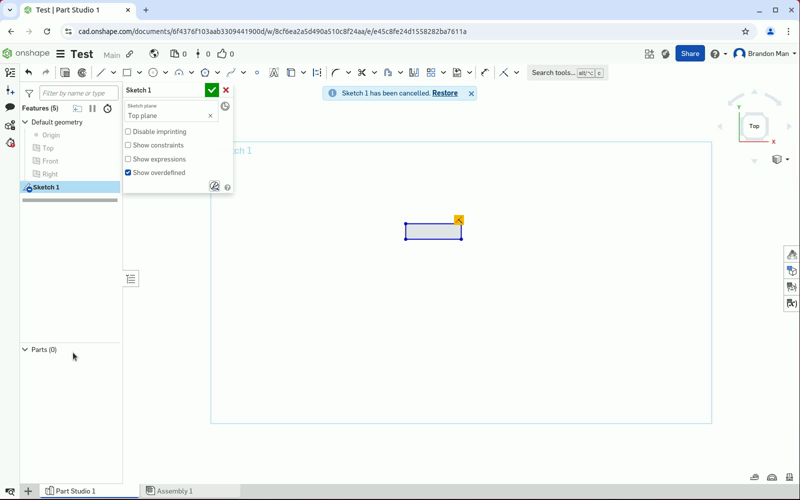
key(shift+y)
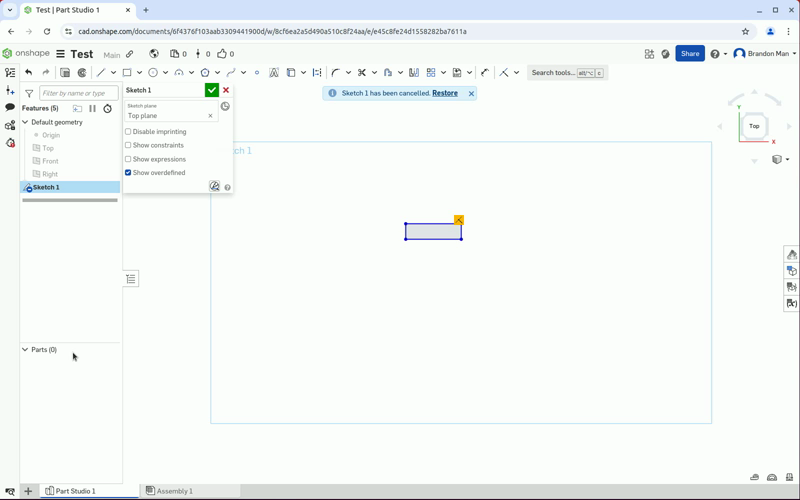
key(shift+e)
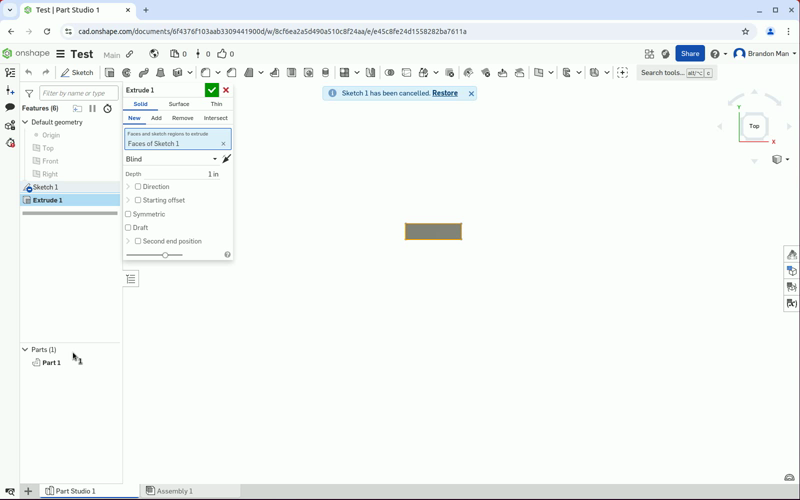
mouse_move(143, 106)
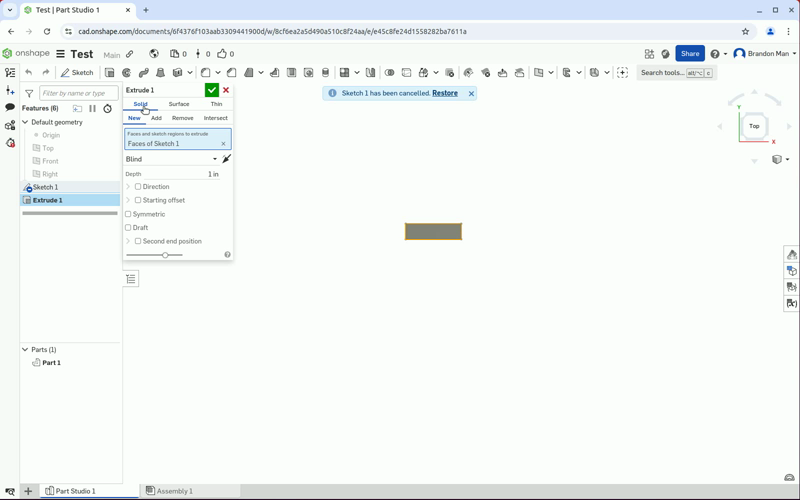
click(143, 106)
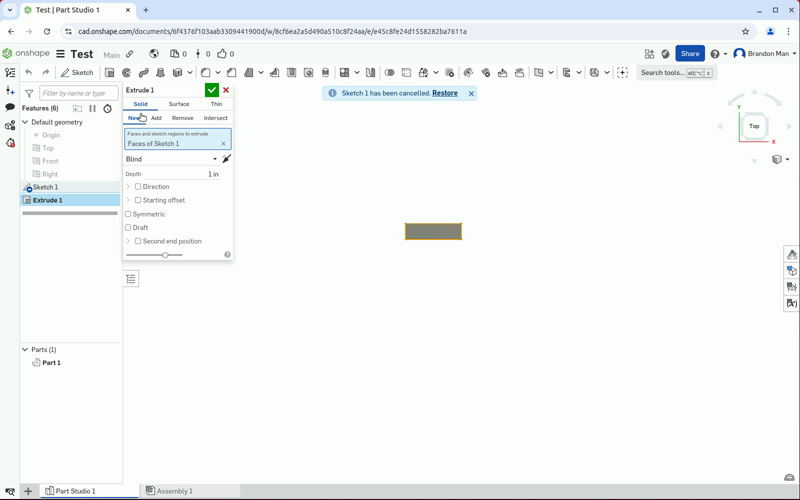
mouse_move(137, 120)
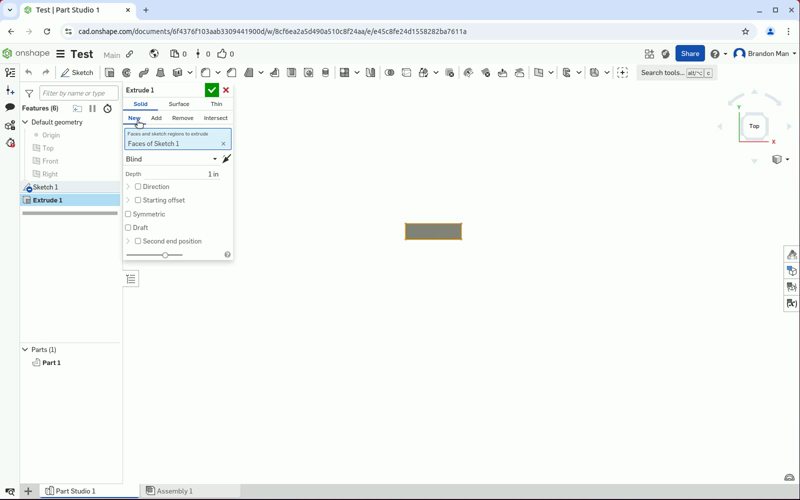
click(137, 120)
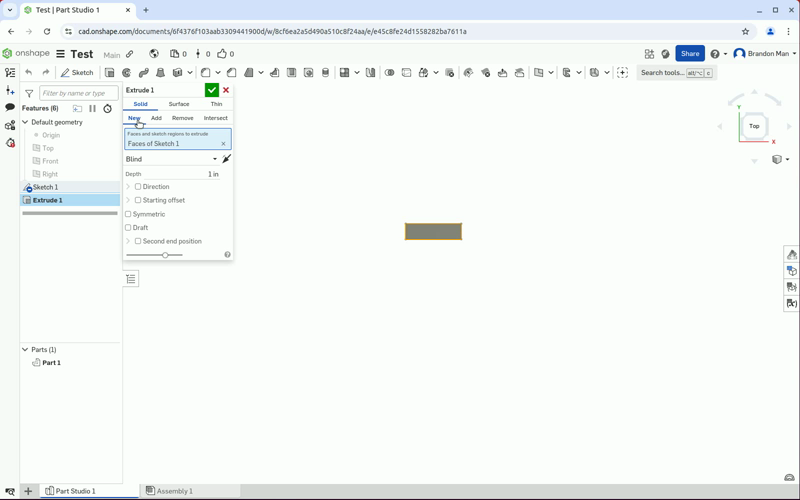
key(tab, 4)
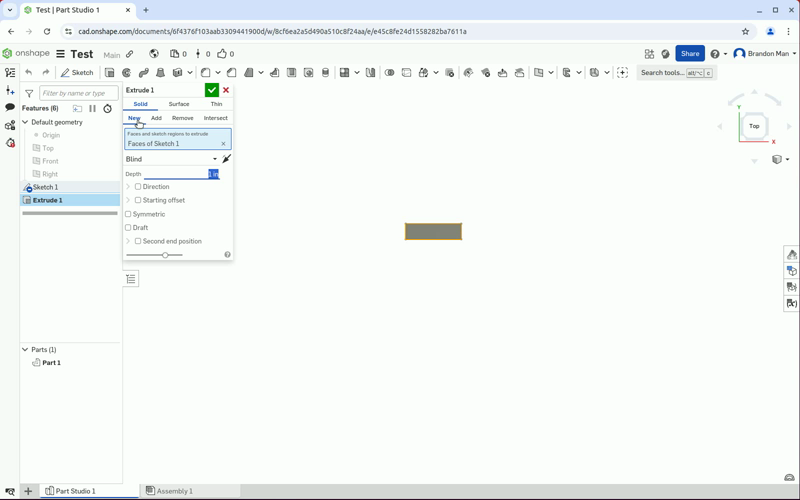
text(13.721)
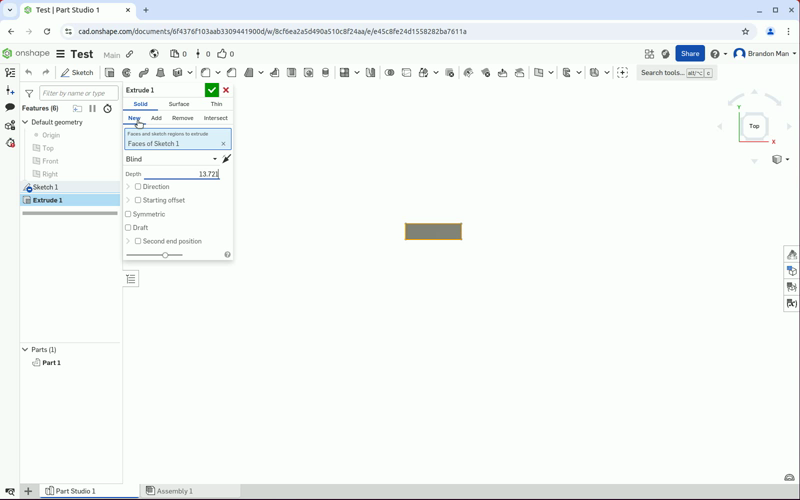
key(enter)
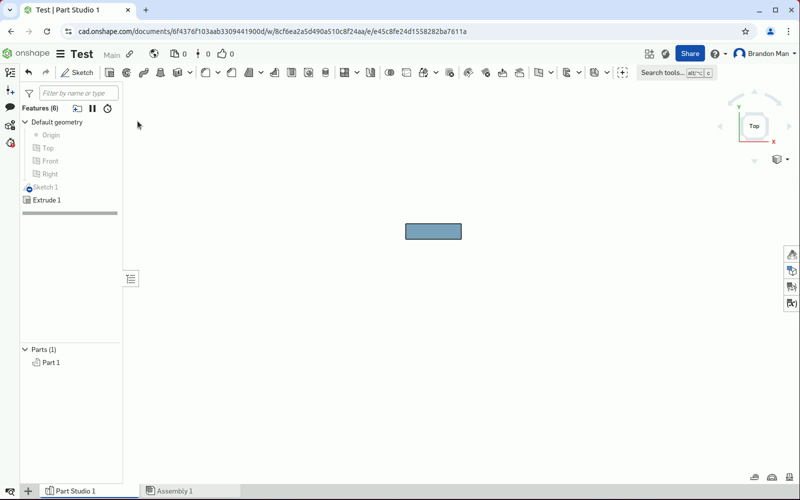
key(shift+h)
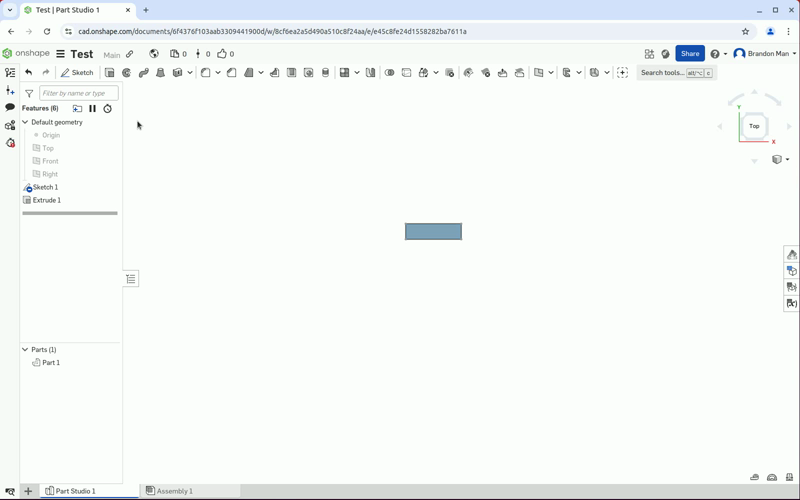
key(shift+h)
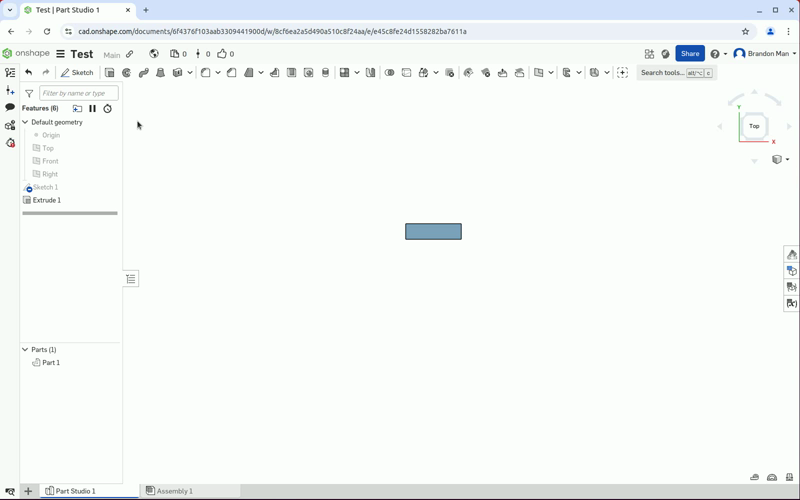
mouse_move(73, 189)
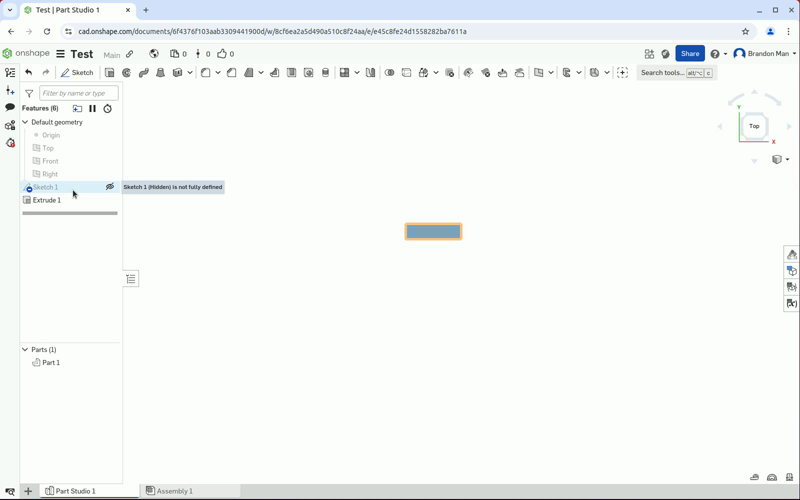
click(73, 189)
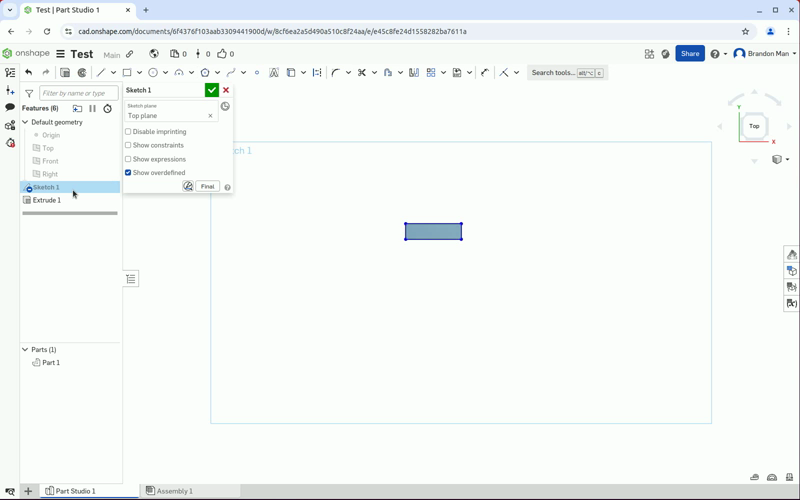
mouse_move(229, 92)
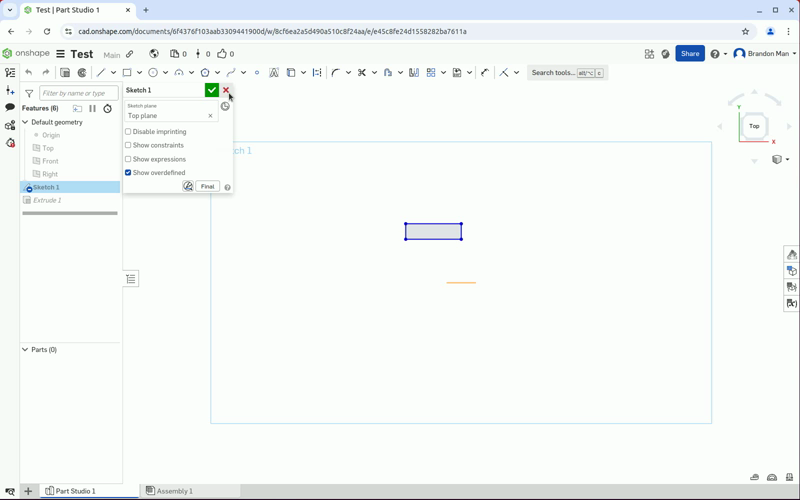
click(229, 92)
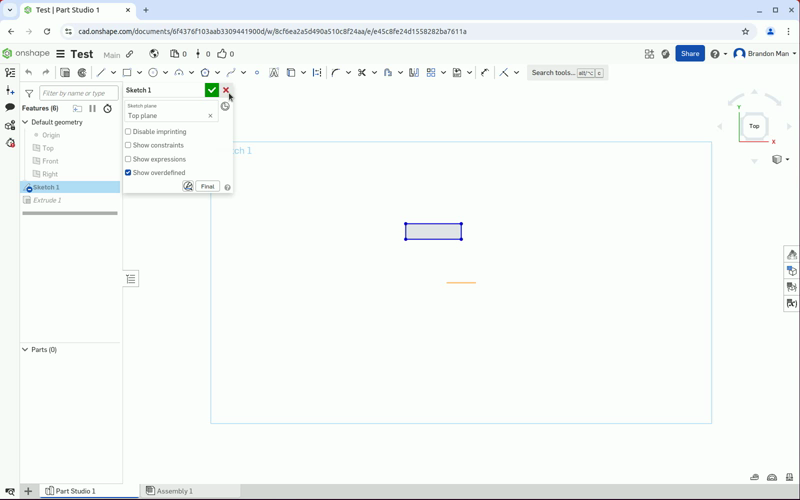
key(shift+s)
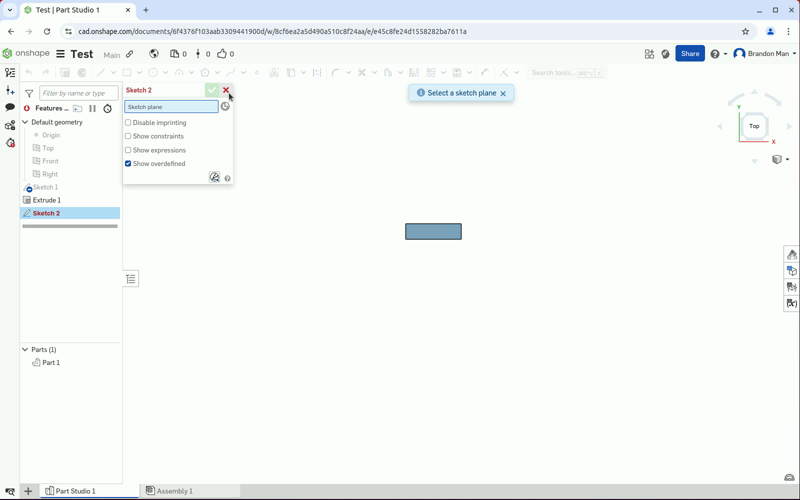
mouse_move(73, 150)
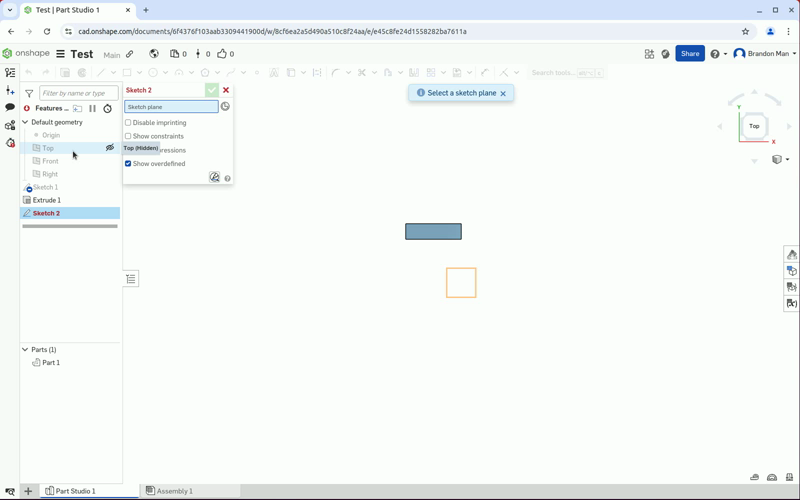
click(73, 150)
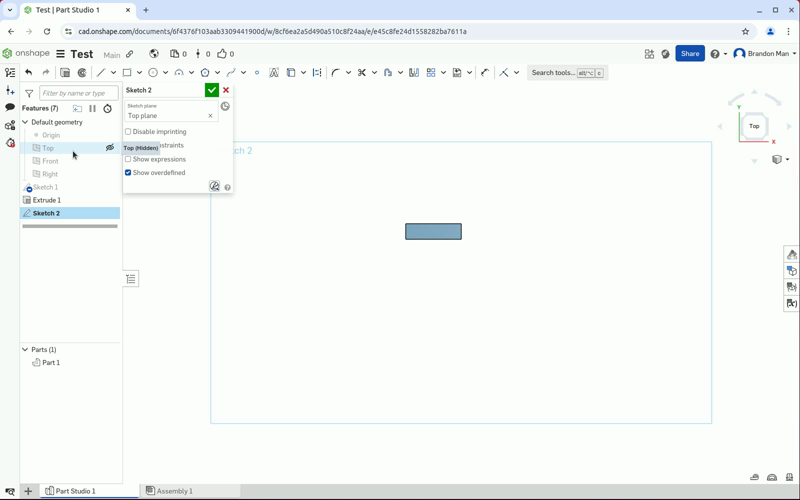
mouse_move(73, 352)
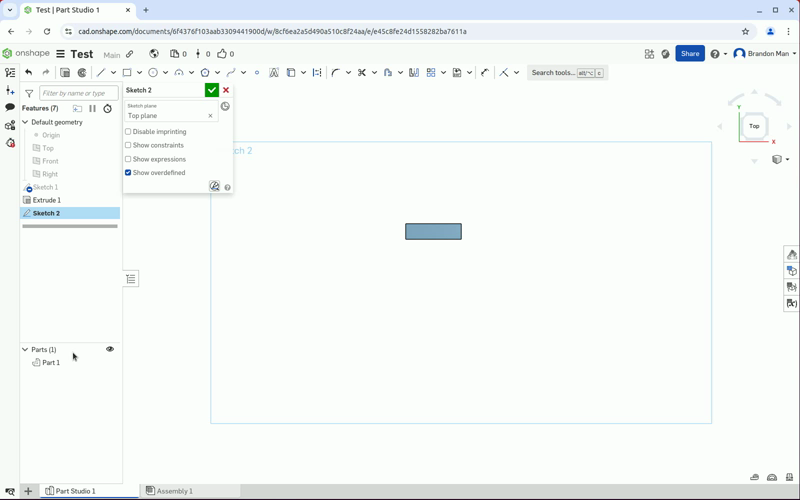
key(y)
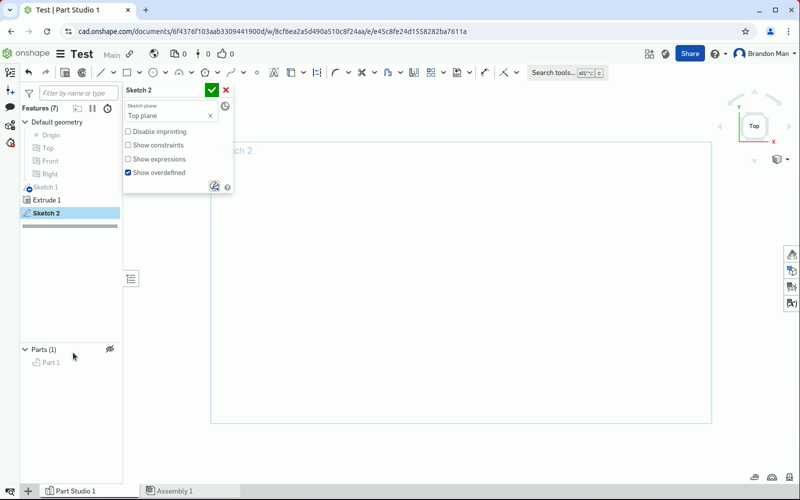
key(l)
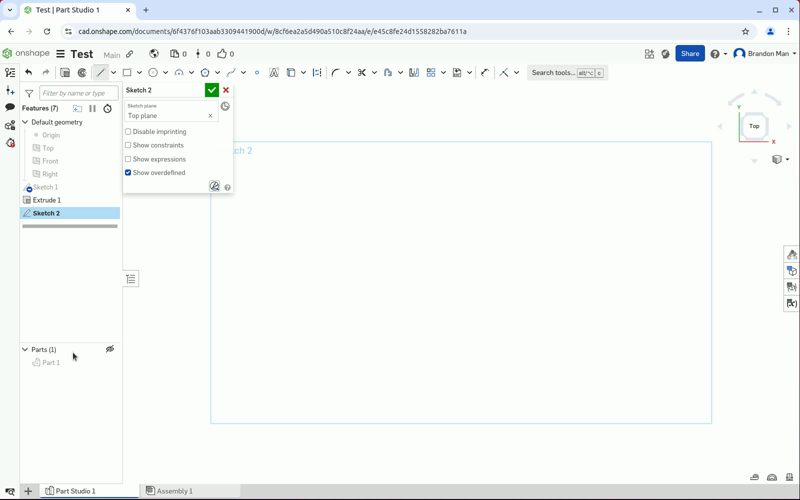
key_down(shift)
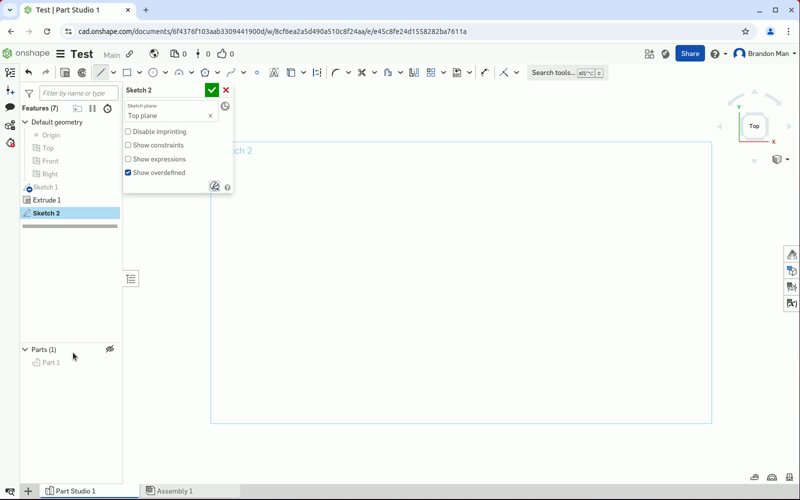
mouse_move(405, 282)
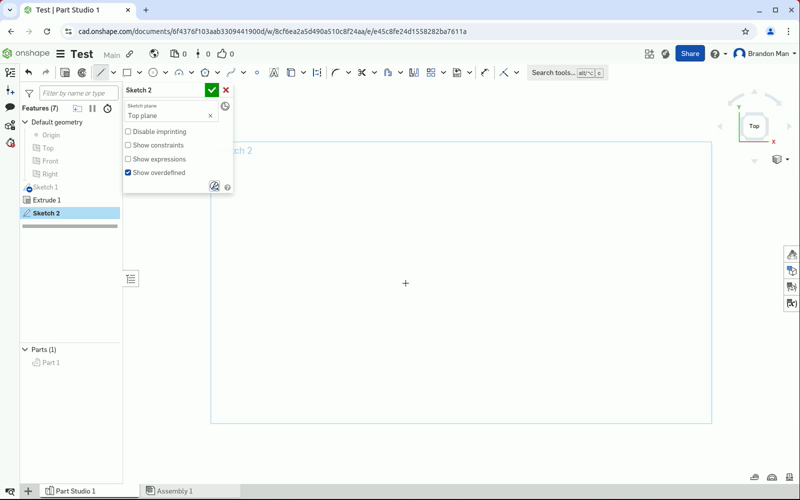
click(405, 282)
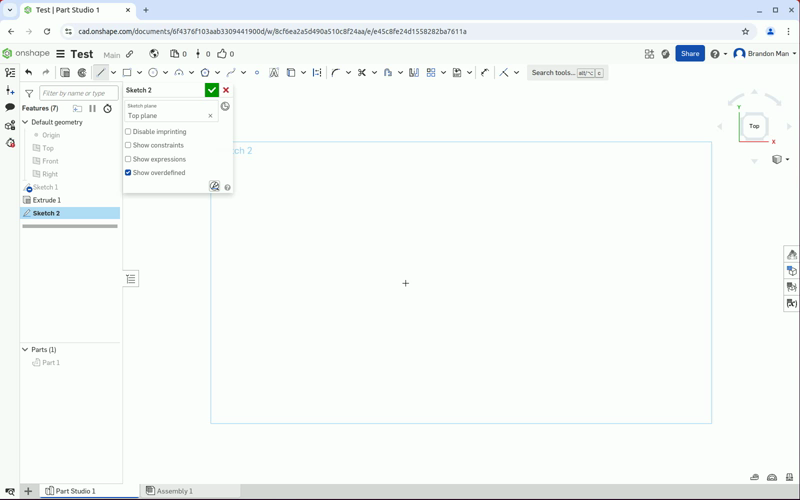
key_up(shift)
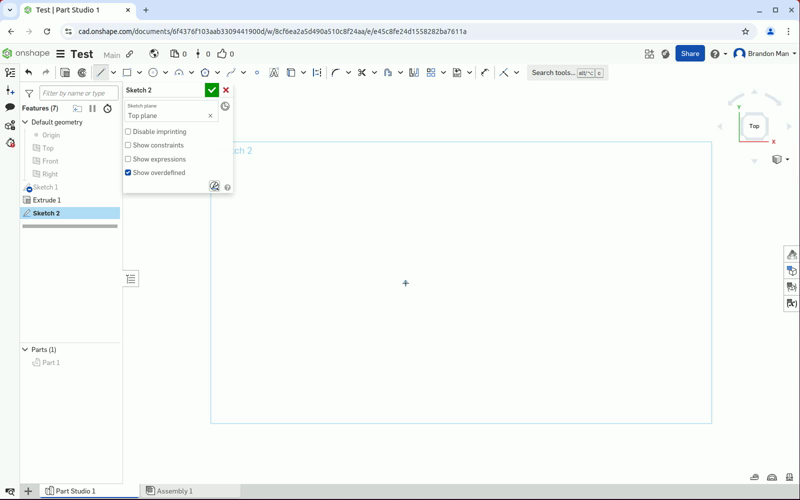
key_down(shift)
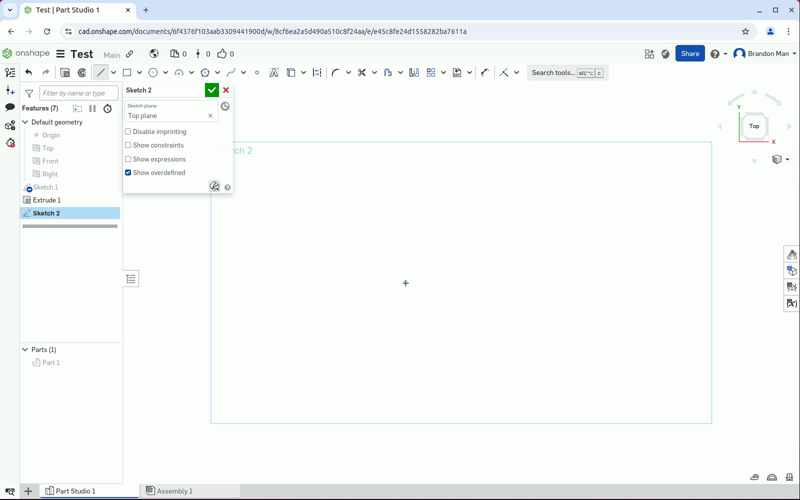
mouse_move(435, 282)
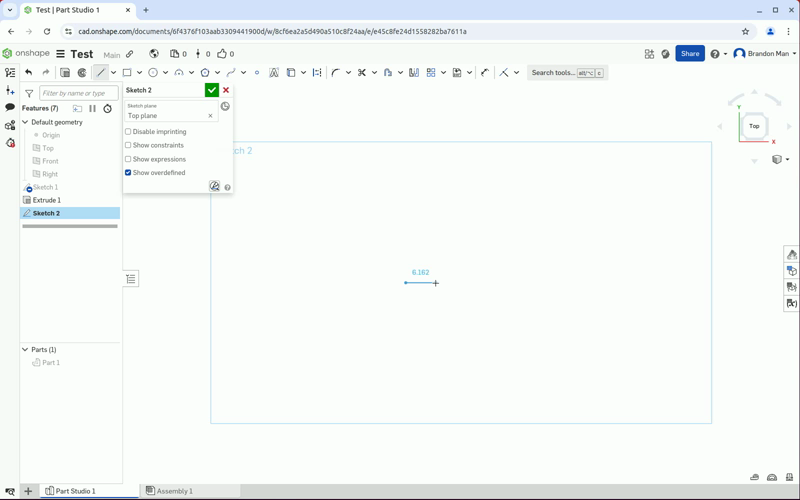
mouse_move(461, 282)
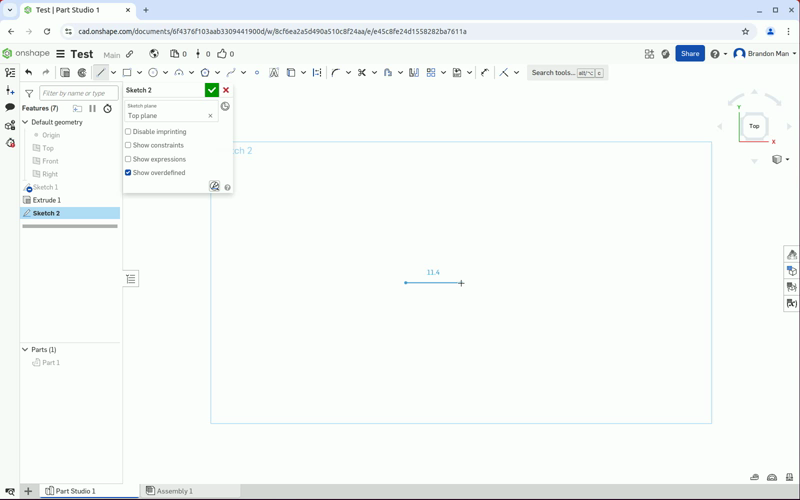
click(461, 282)
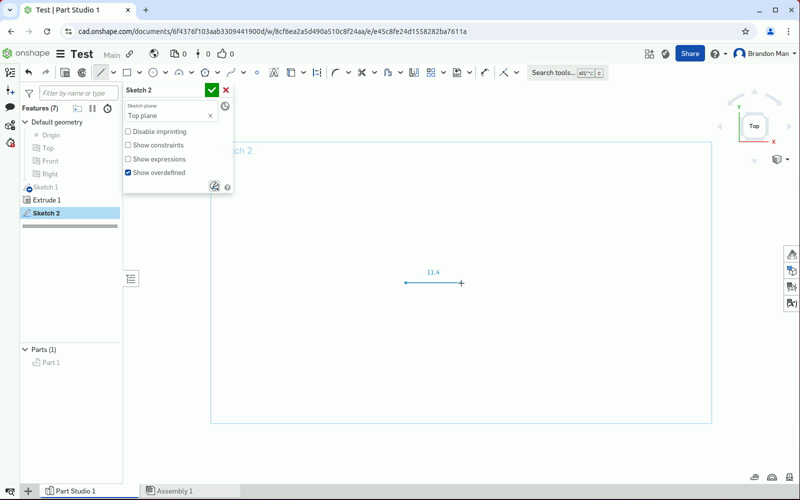
key_up(shift)
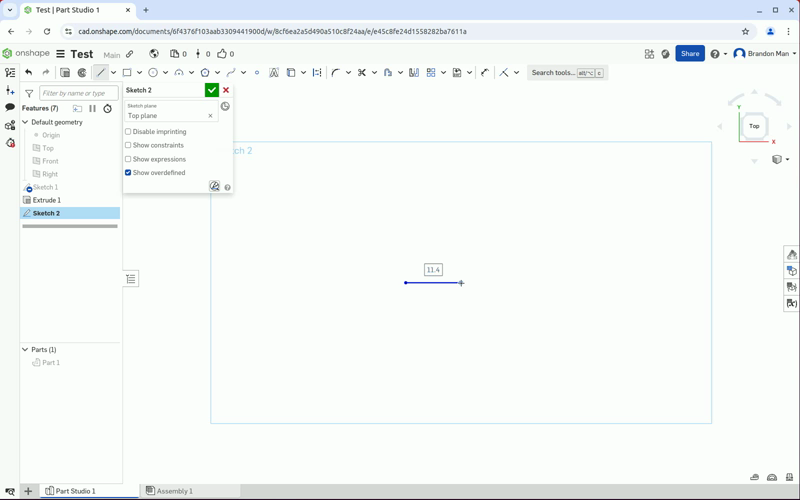
key_down(shift)
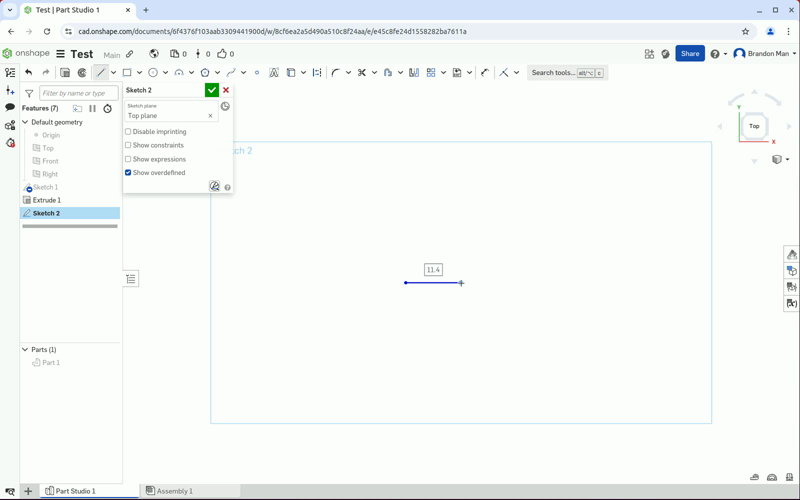
mouse_move(491, 282)
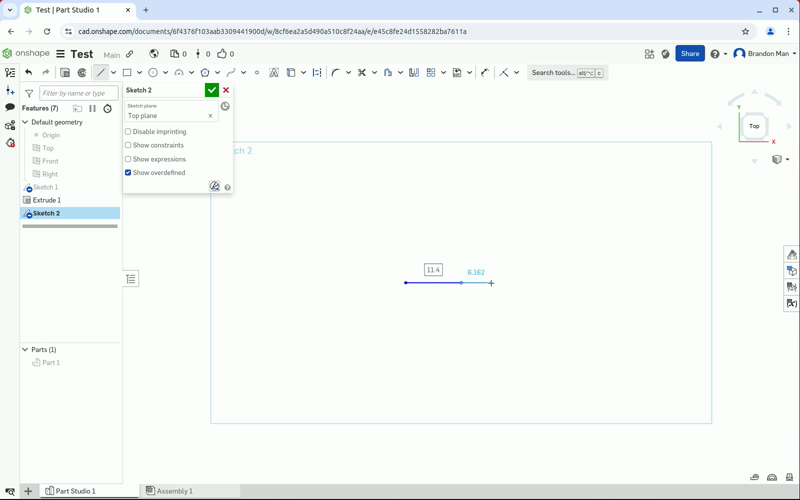
mouse_move(461, 267)
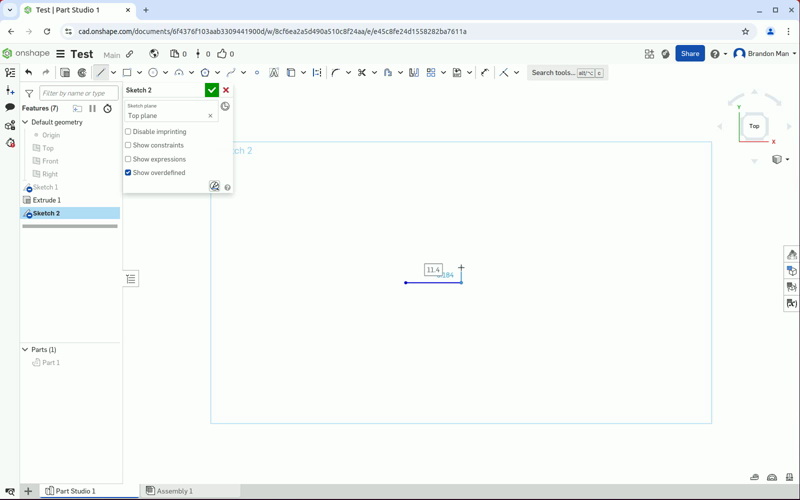
click(461, 267)
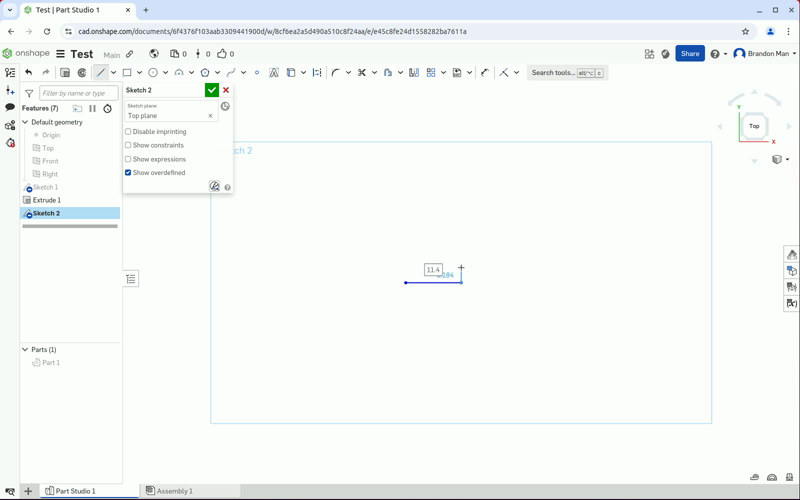
key_up(shift)
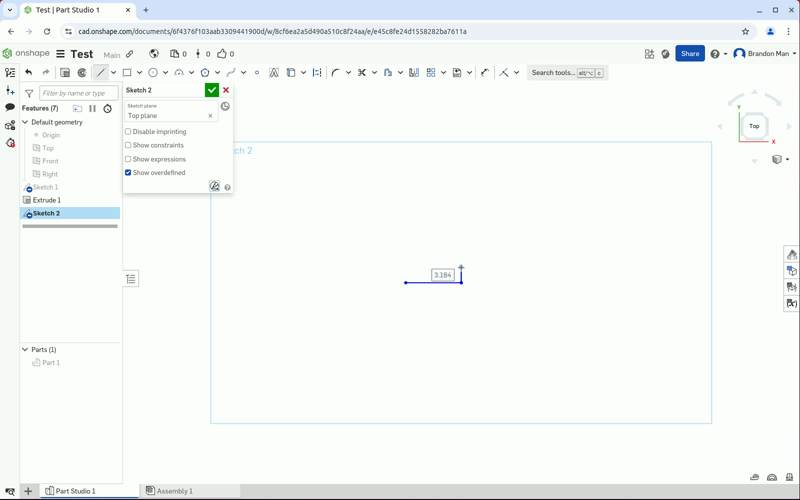
key_down(shift)
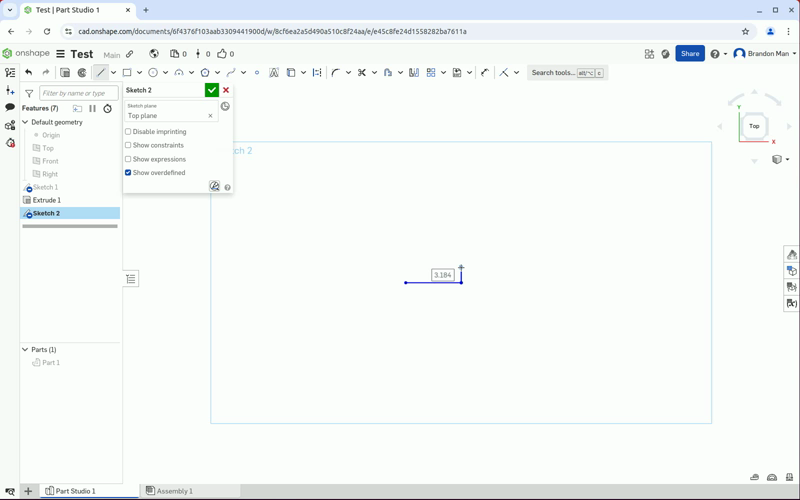
mouse_move(491, 267)
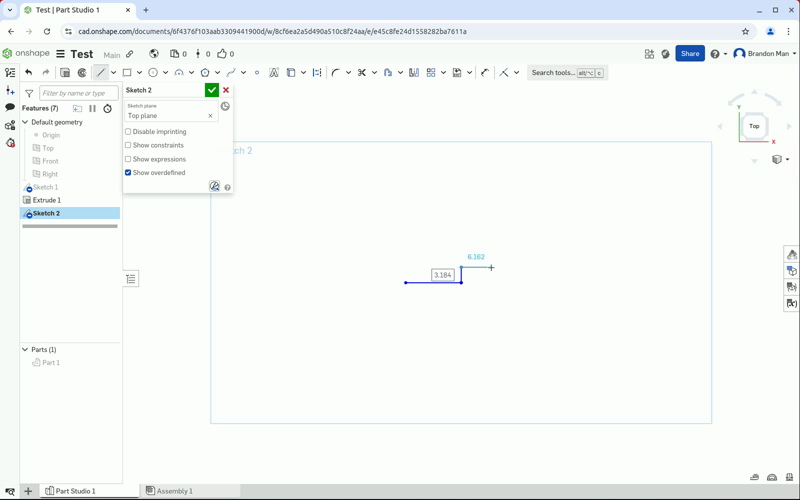
mouse_move(405, 267)
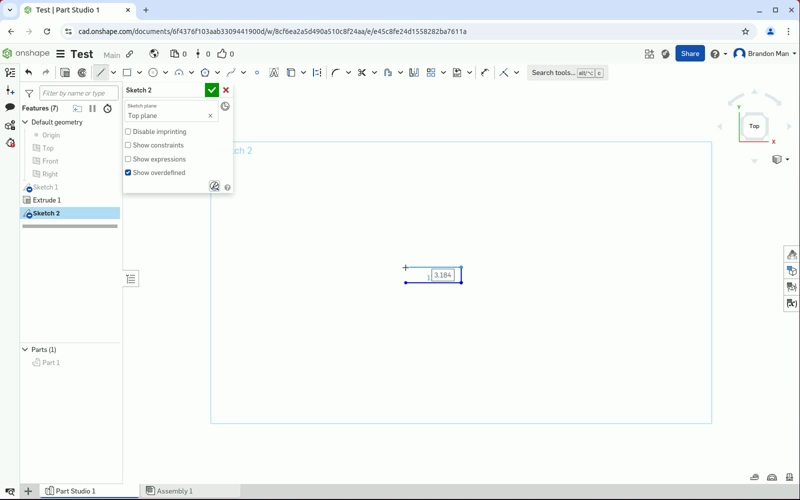
click(405, 267)
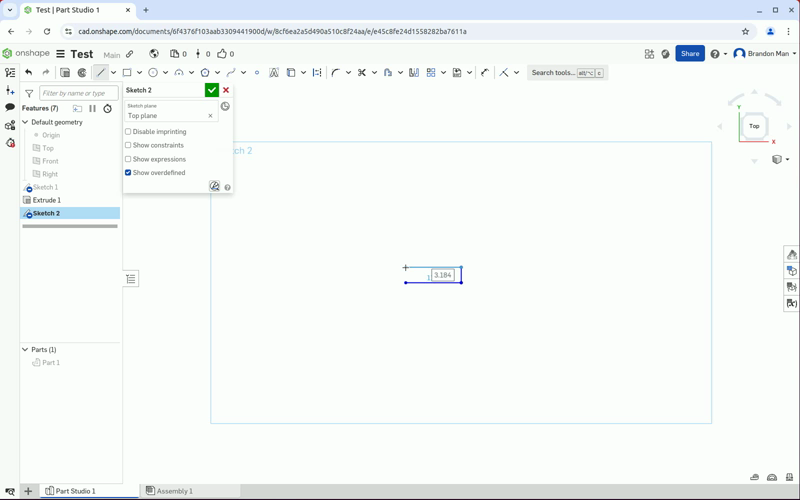
key_up(shift)
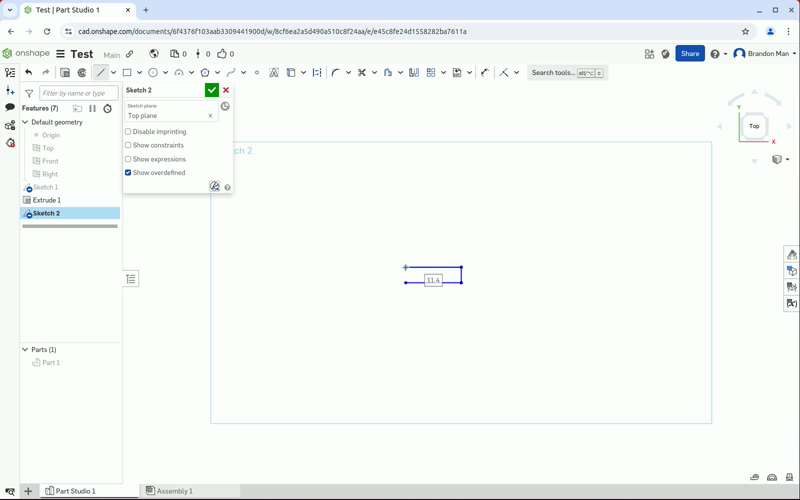
mouse_move(435, 267)
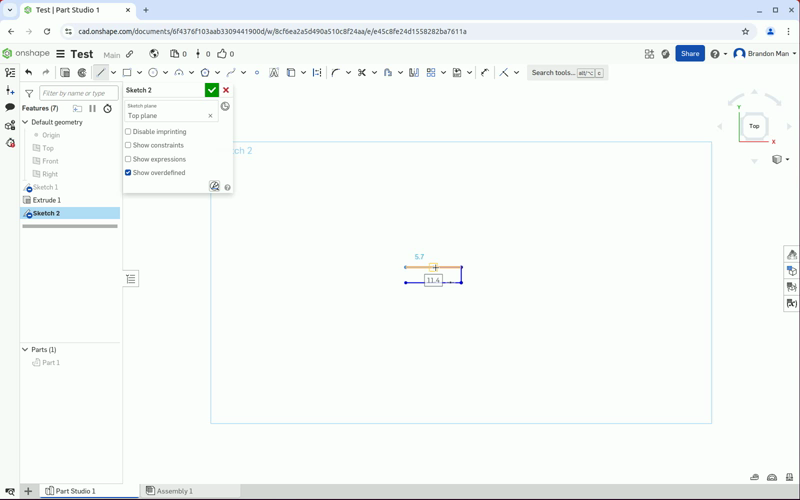
key_down(shift)
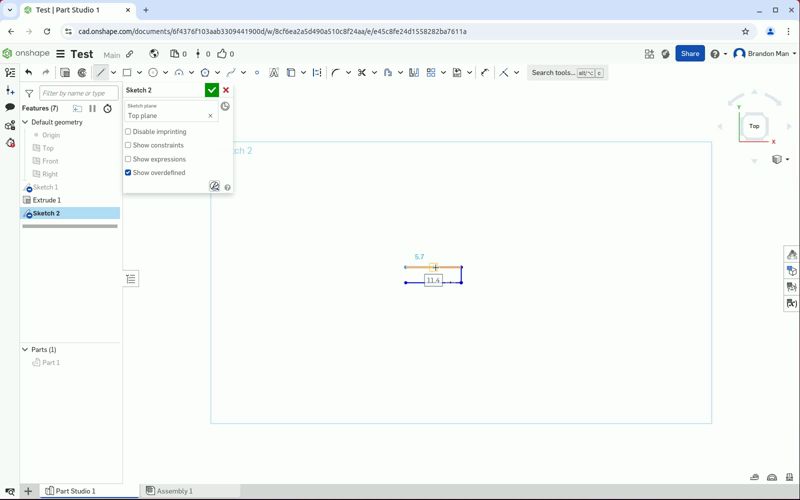
mouse_move(405, 282)
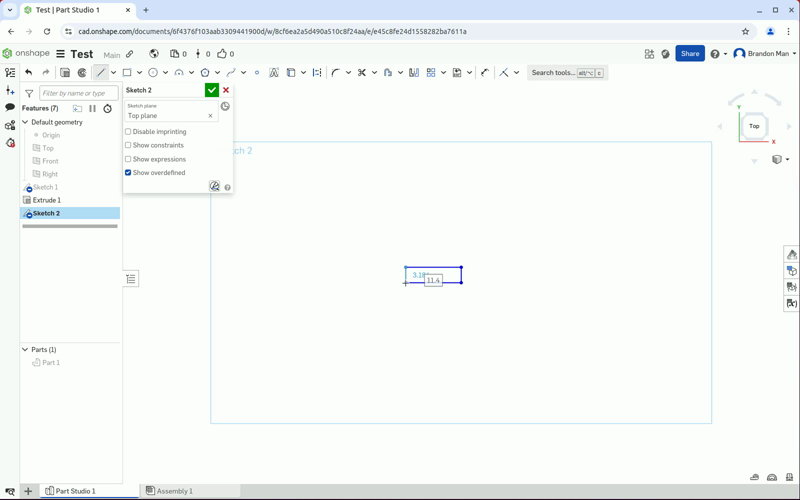
key_up(shift)
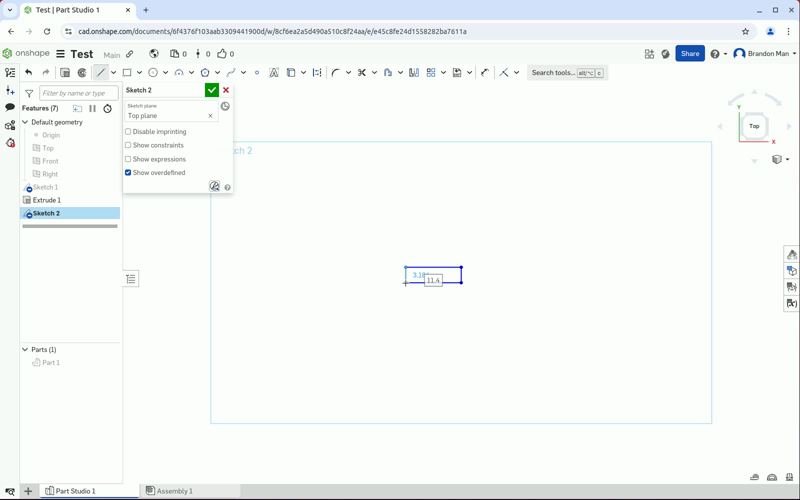
click(405, 282)
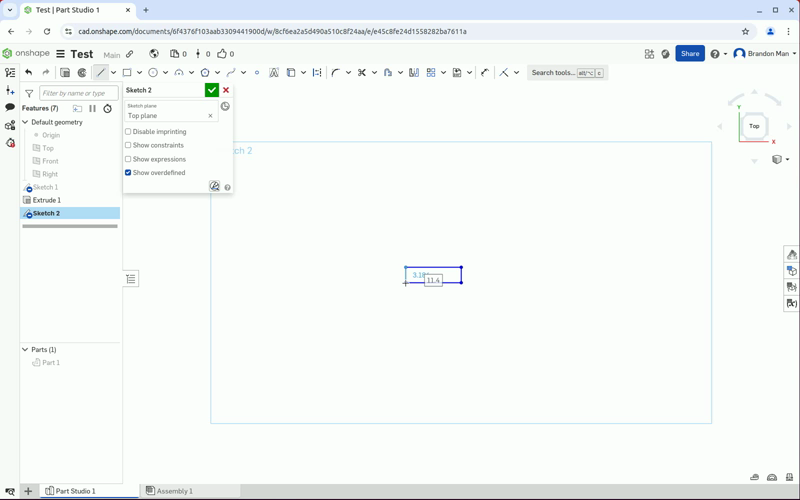
key(esc)
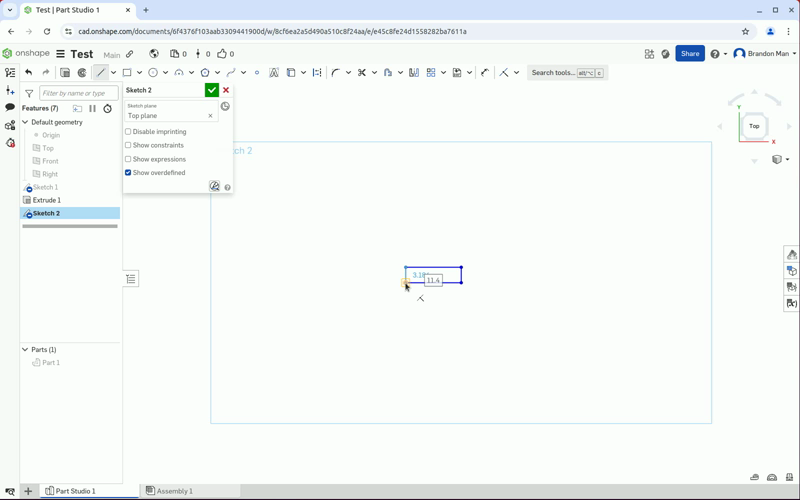
mouse_move(434, 270)
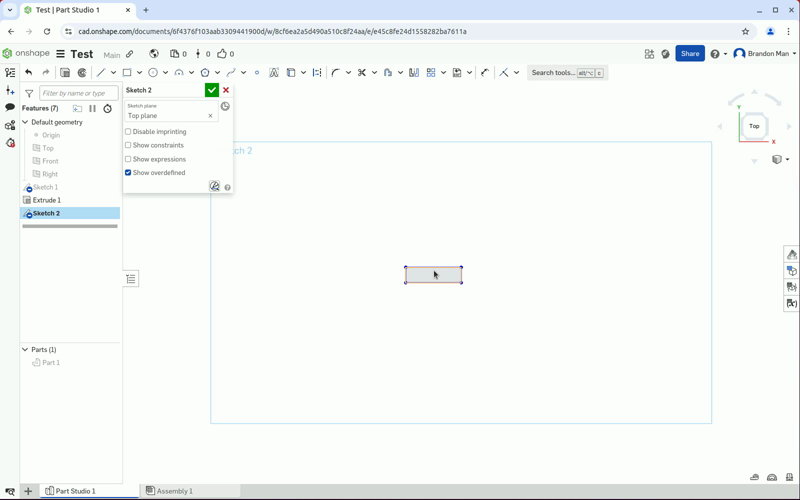
scroll(6)
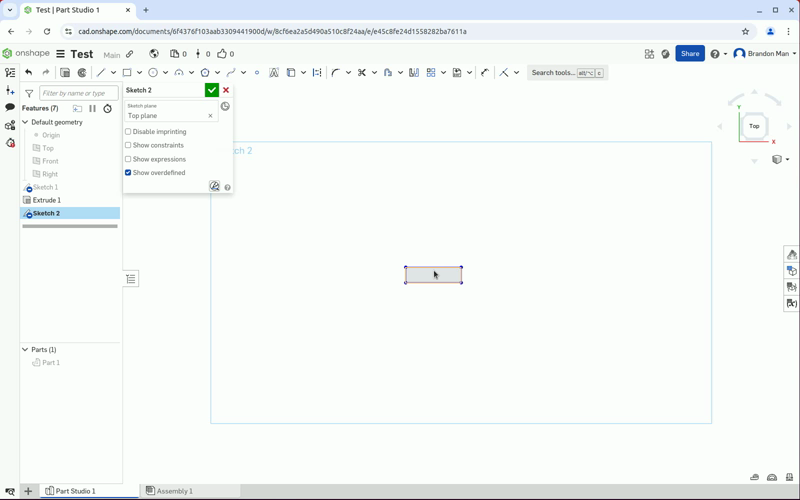
scroll(6)
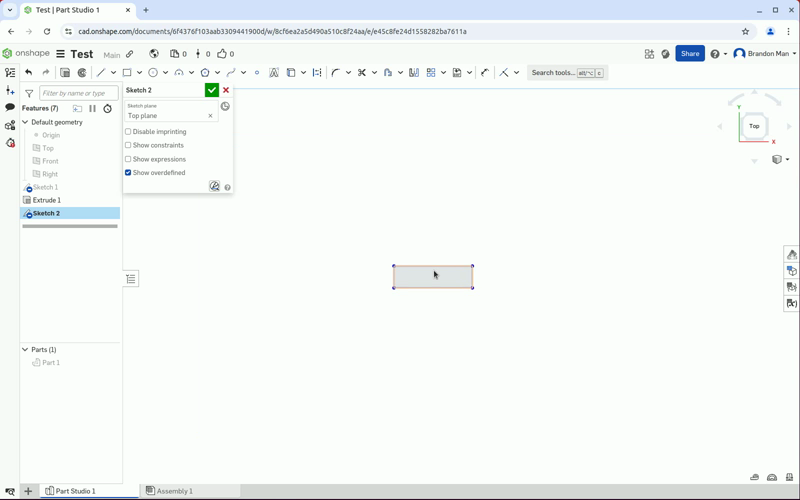
scroll(6)
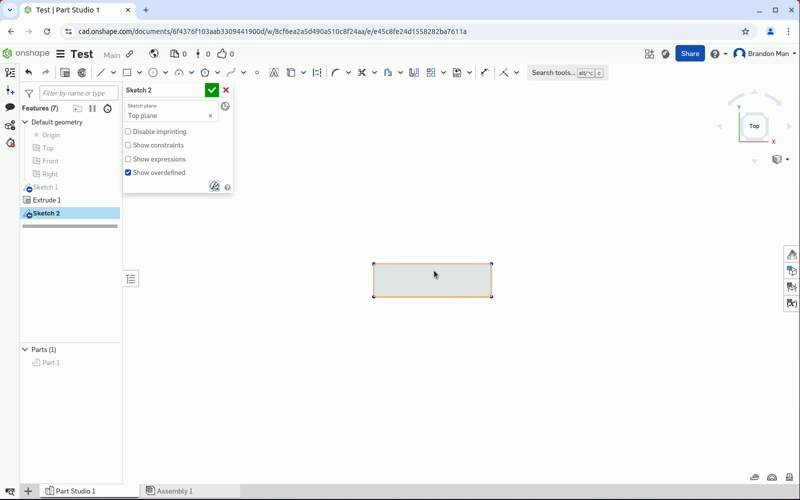
scroll(6)
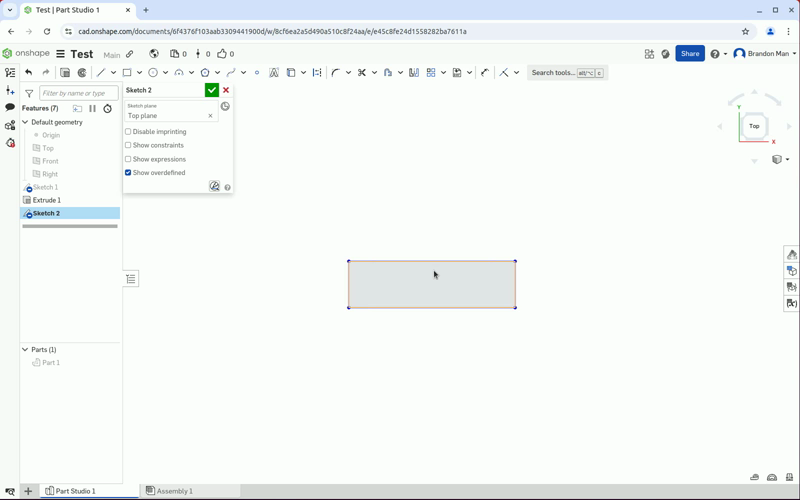
scroll(6)
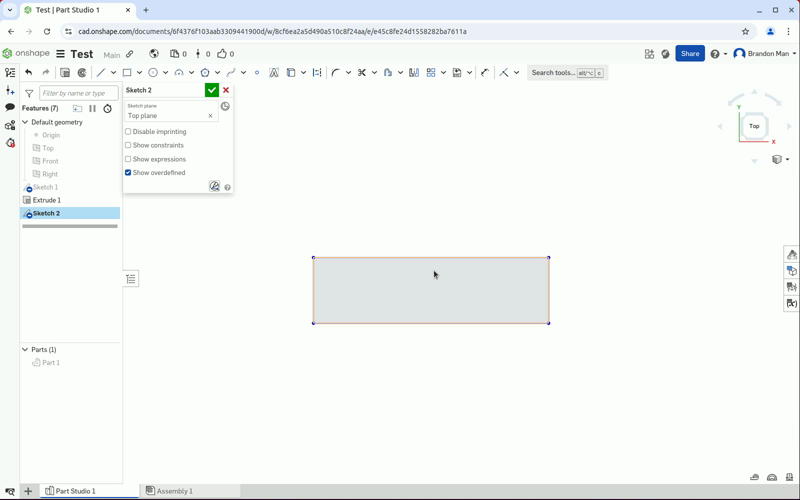
scroll(6)
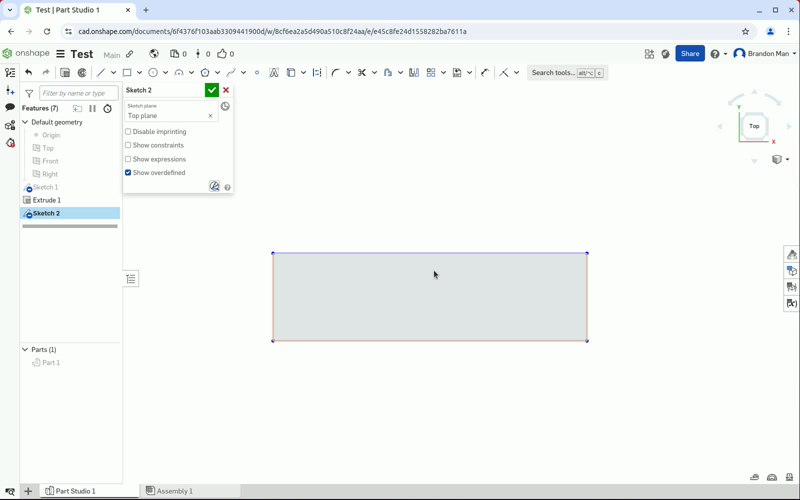
scroll(6)
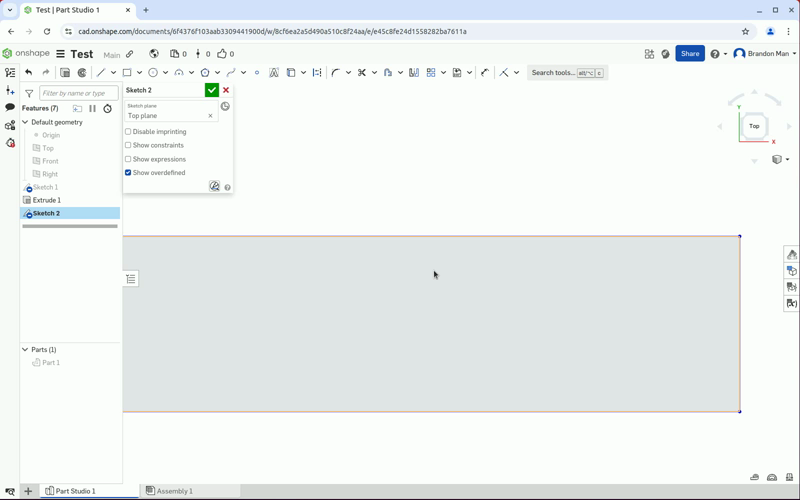
click(434, 270)
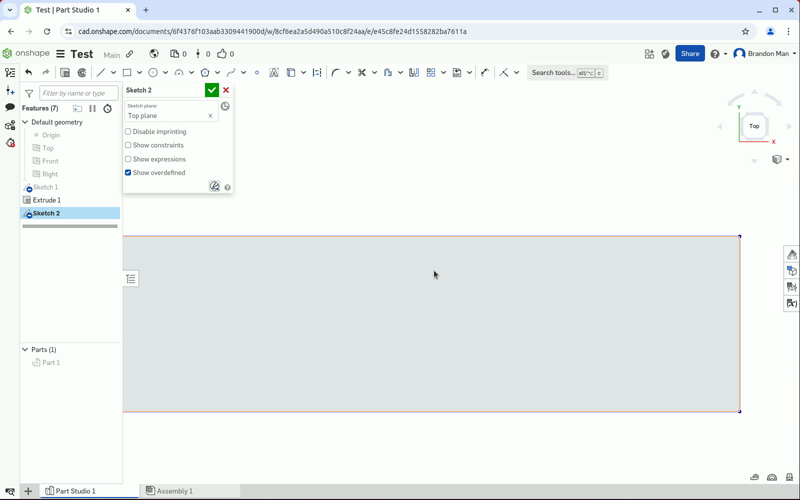
scroll(-6)
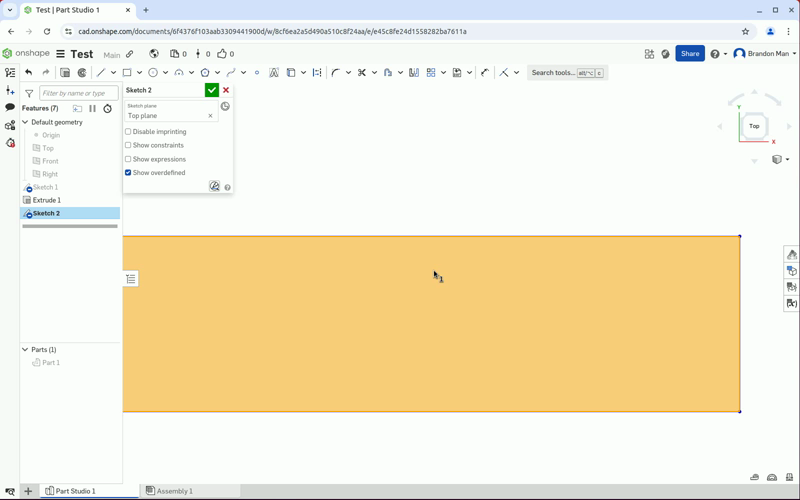
scroll(-6)
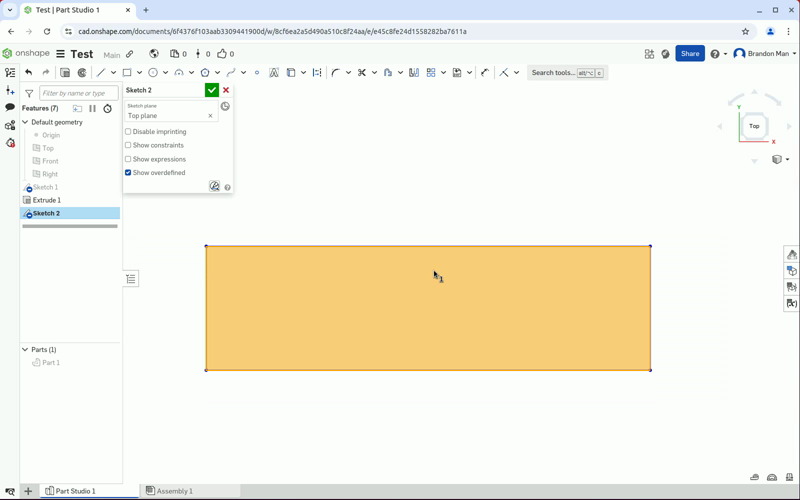
scroll(-6)
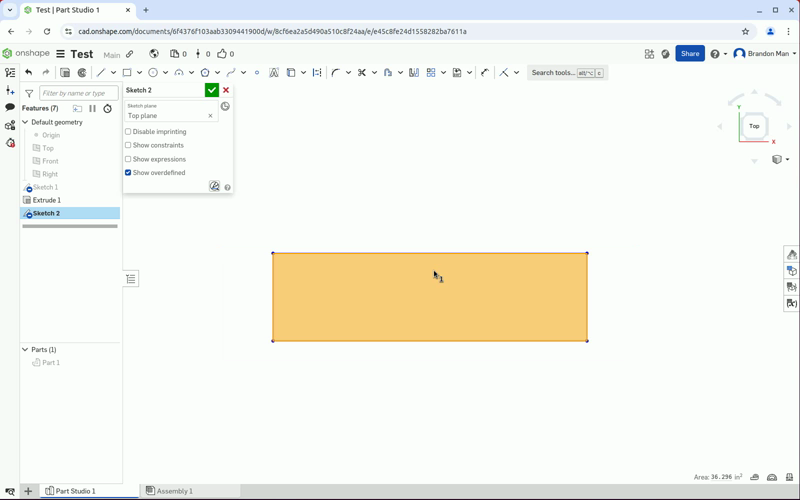
scroll(-6)
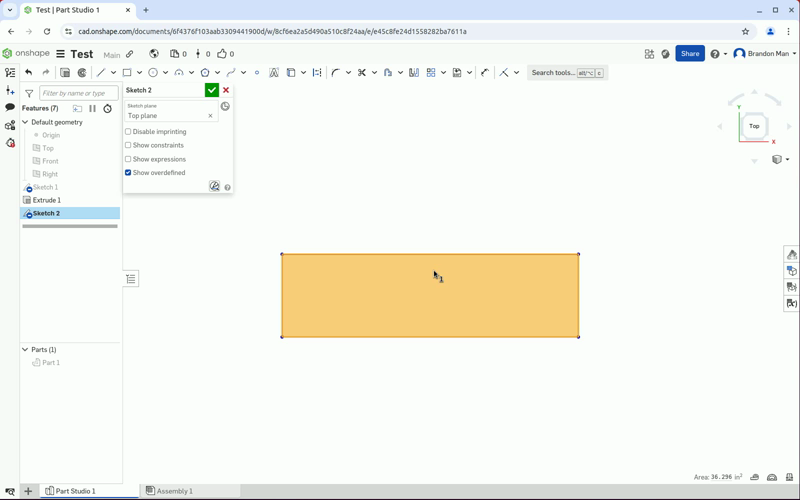
scroll(-6)
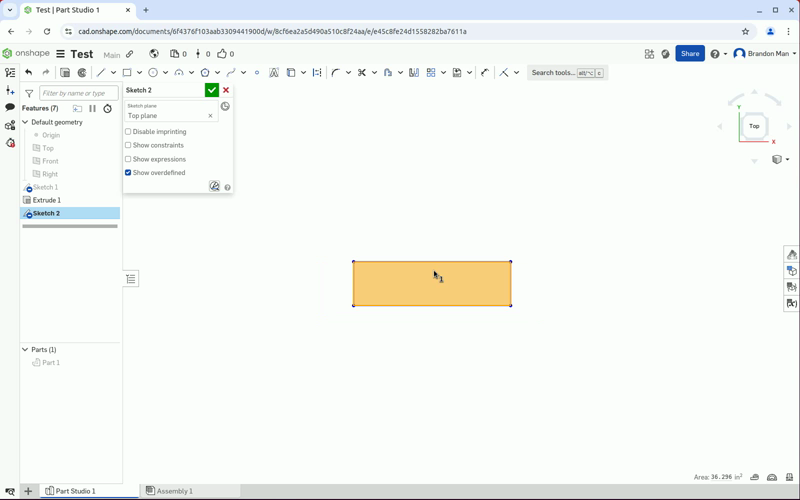
scroll(-6)
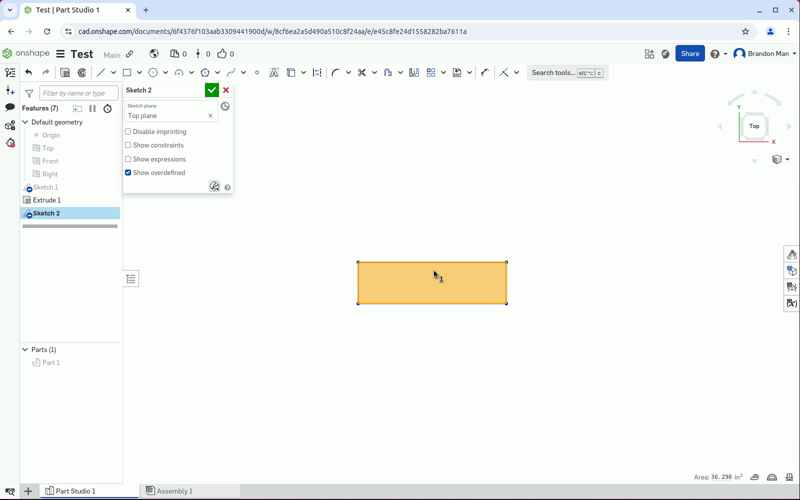
scroll(-6)
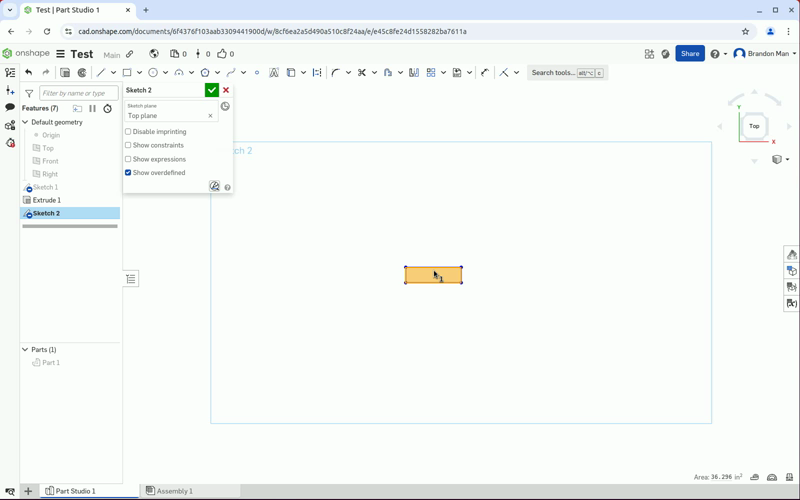
mouse_move(73, 352)
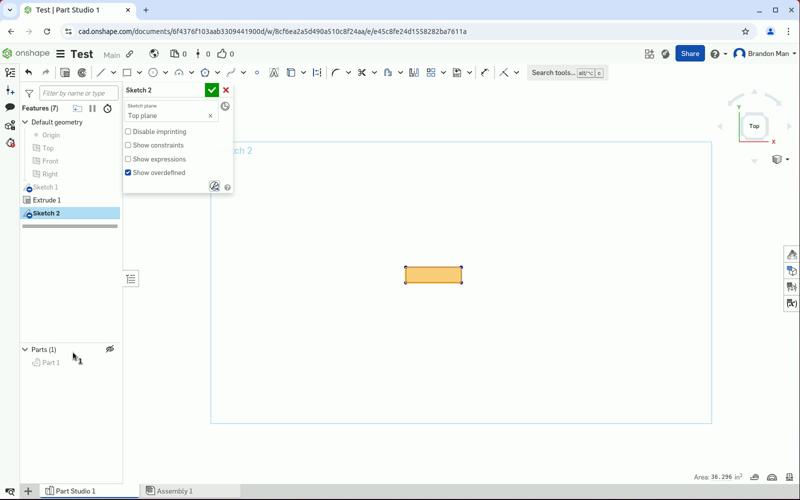
key(shift+y)
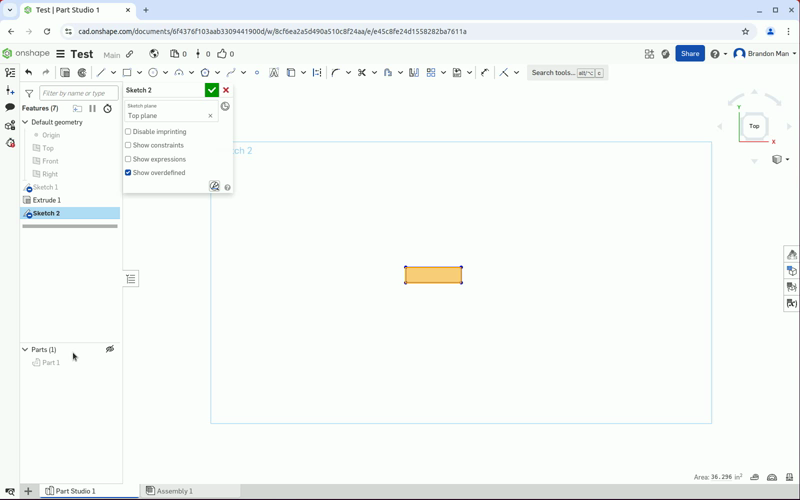
key(shift+e)
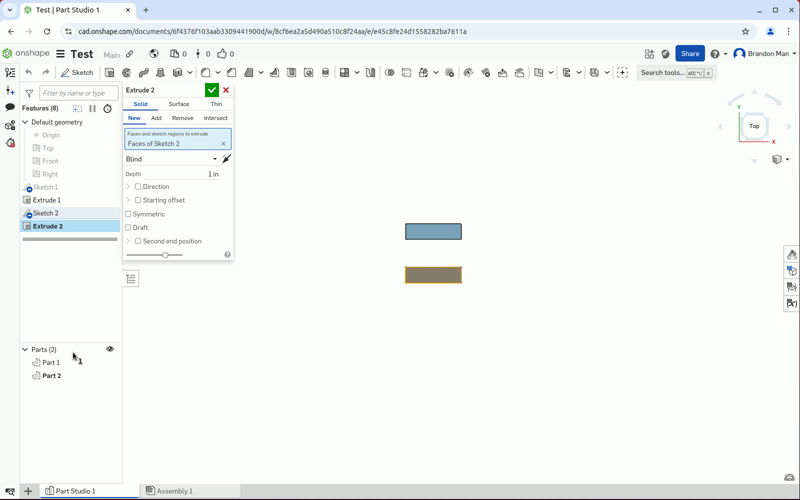
mouse_move(143, 106)
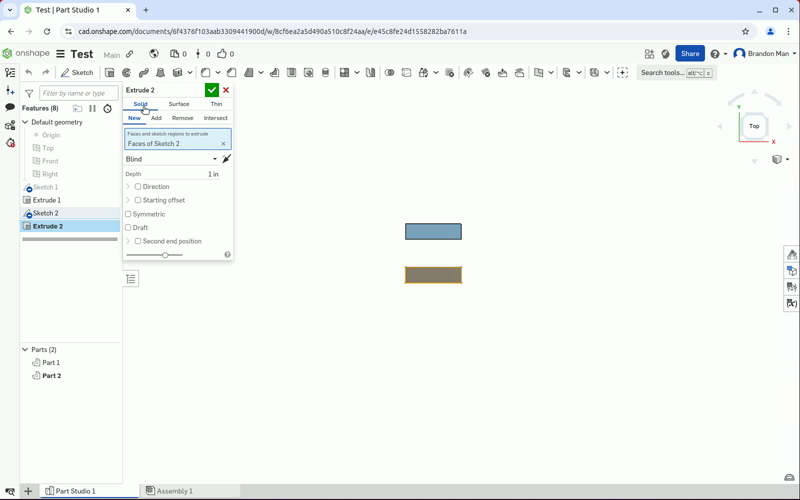
click(143, 106)
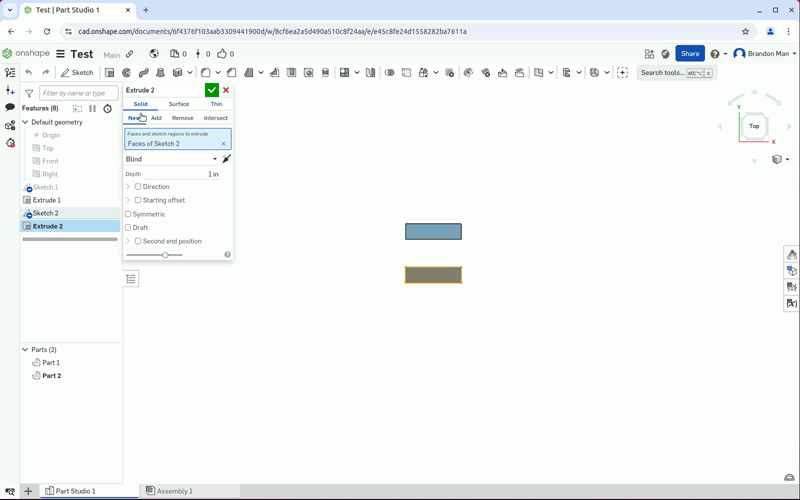
mouse_move(137, 120)
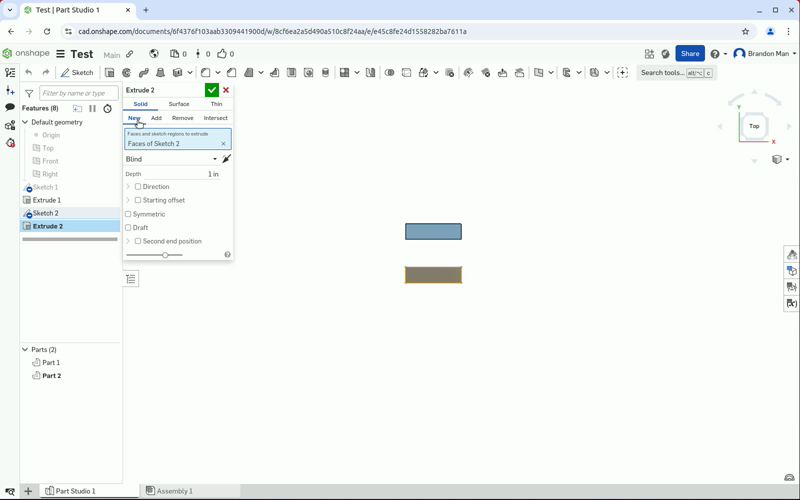
click(137, 120)
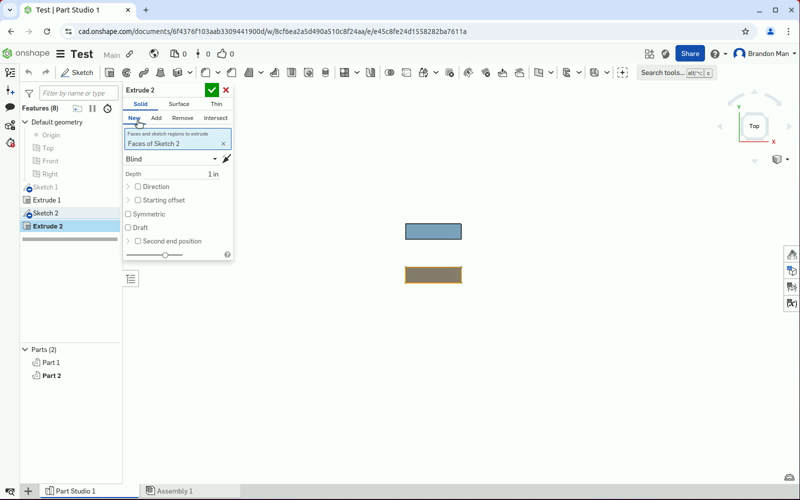
key(tab, 4)
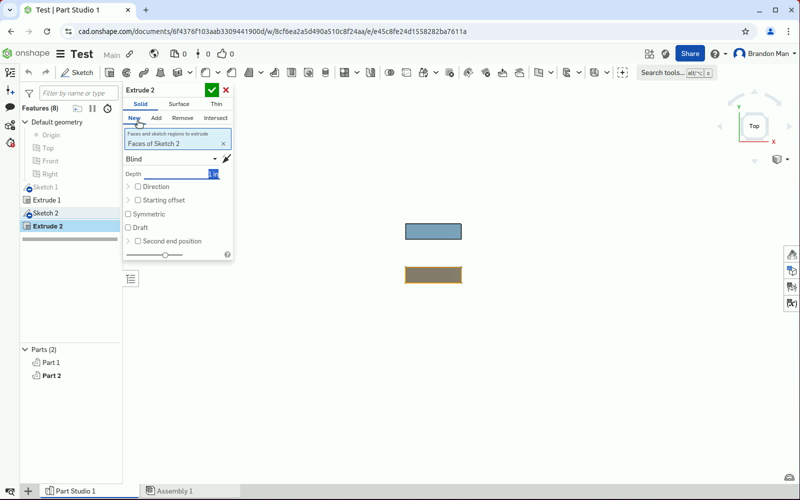
text(13.721)
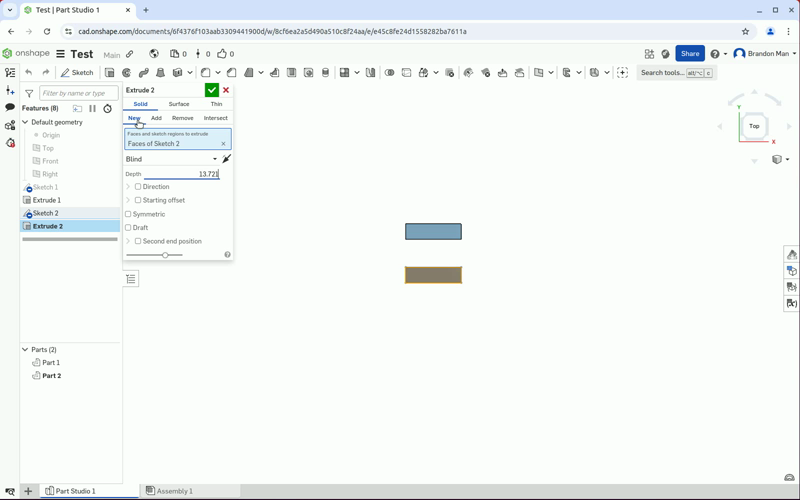
key(enter)
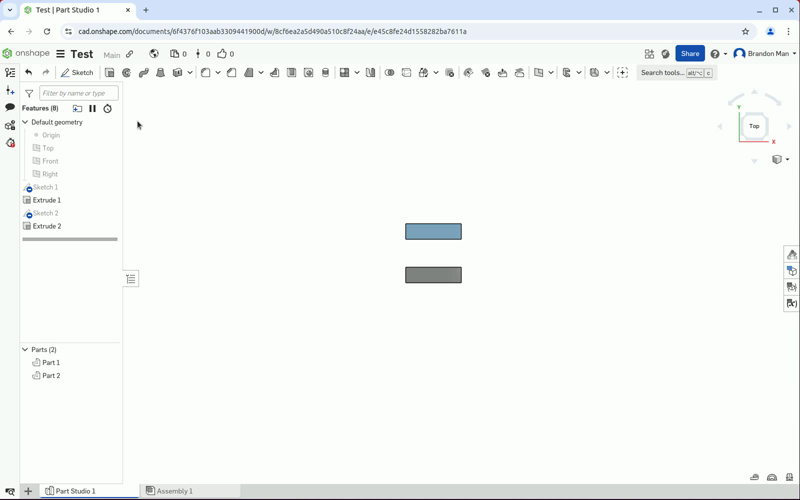
key(shift+h)
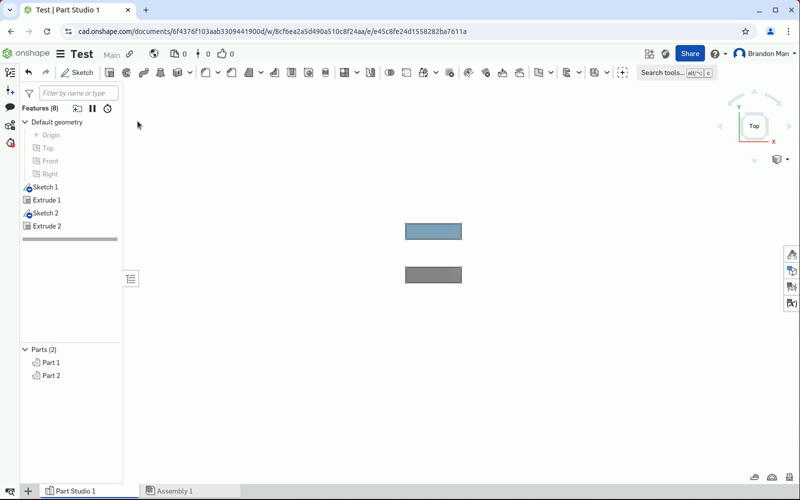
key(shift+h)
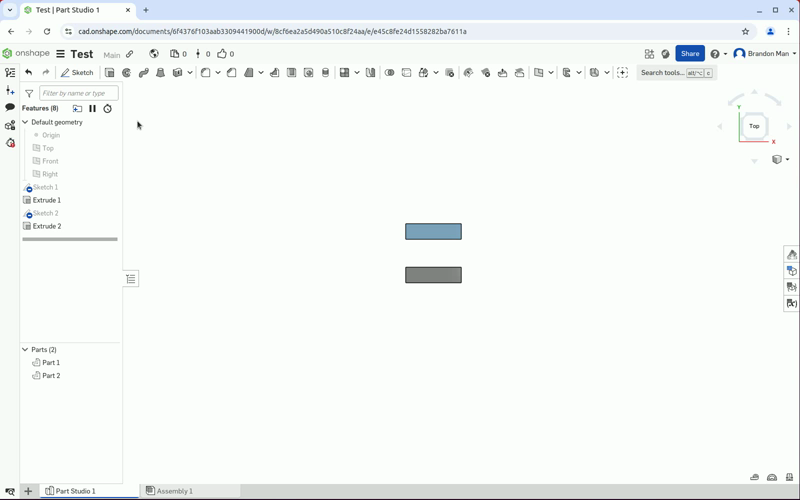
mouse_move(73, 189)
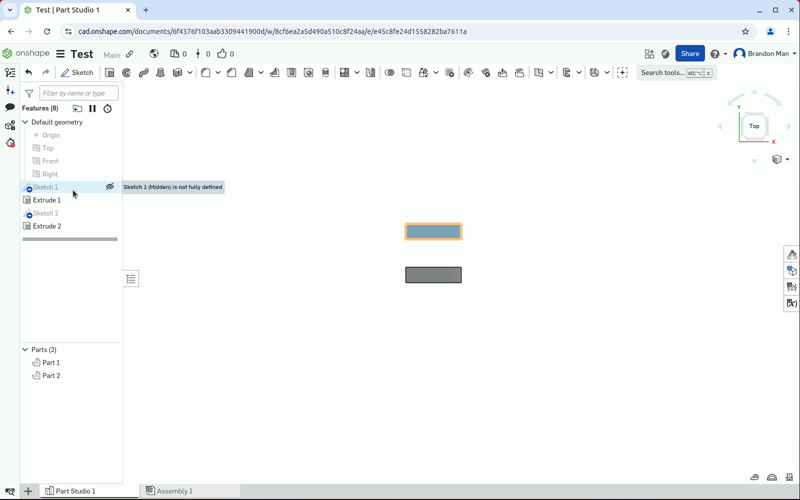
click(73, 189)
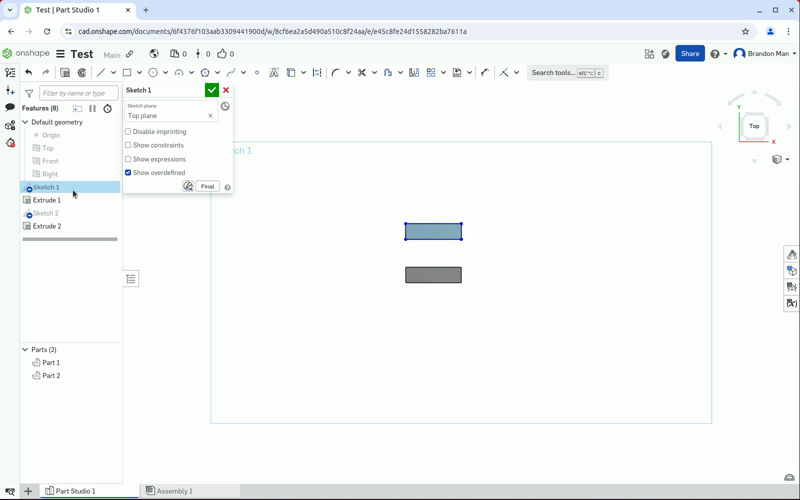
mouse_move(229, 92)
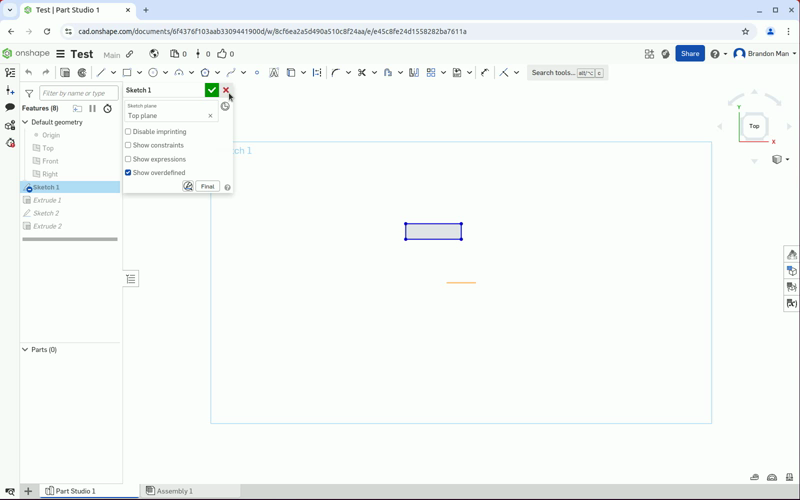
click(229, 92)
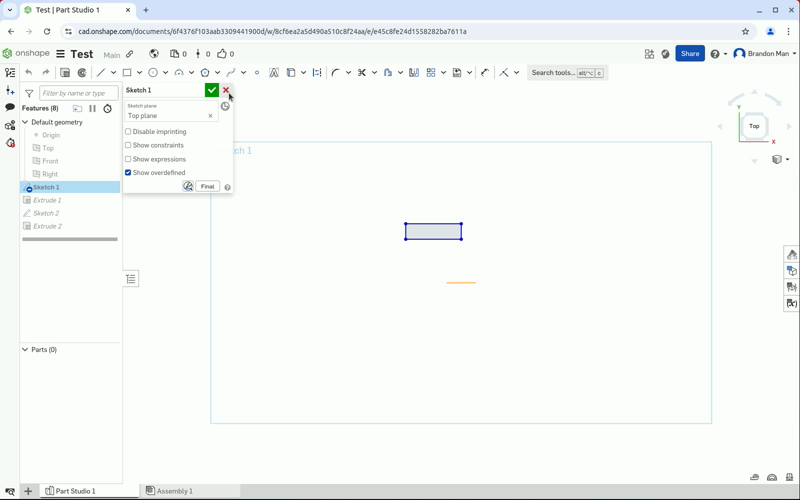
key(shift+s)
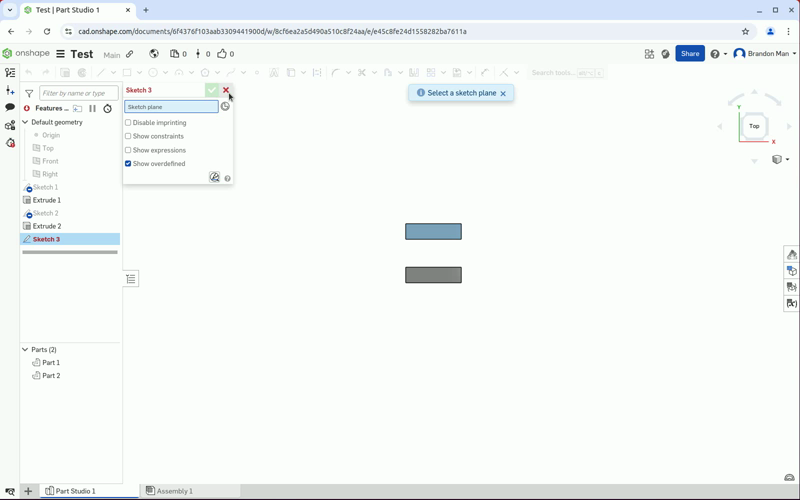
mouse_move(73, 150)
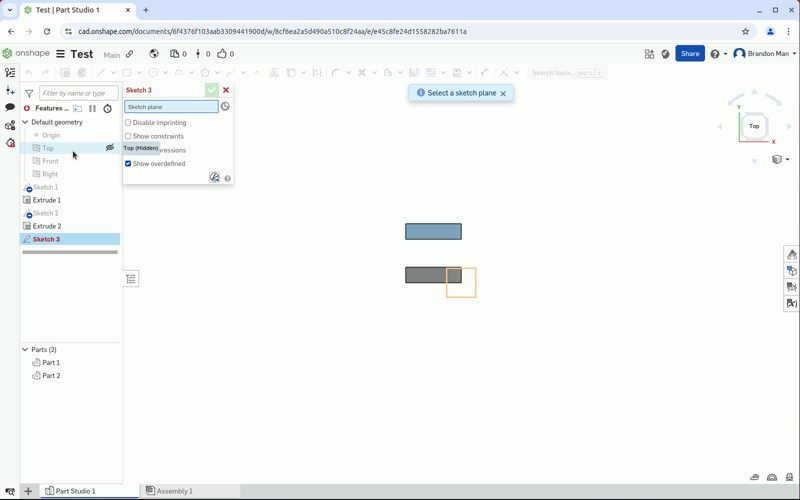
click(73, 150)
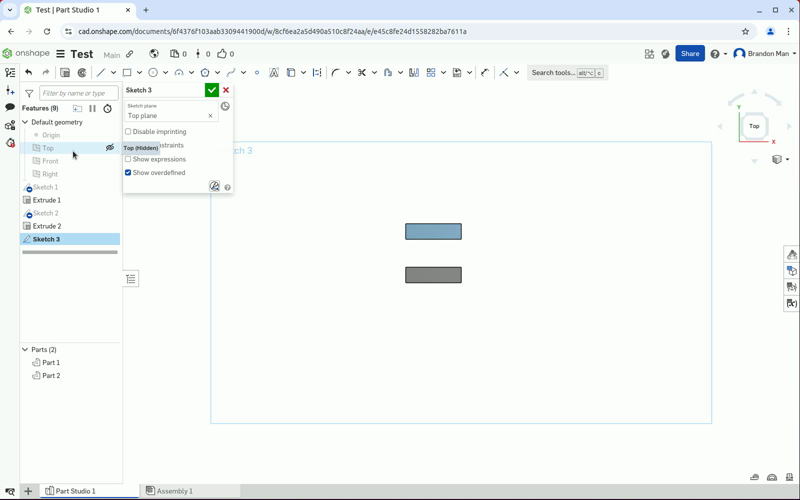
mouse_move(73, 352)
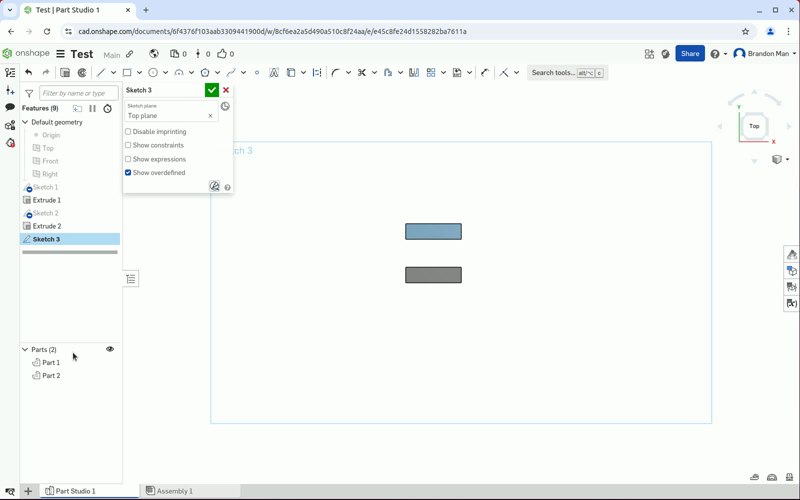
key(y)
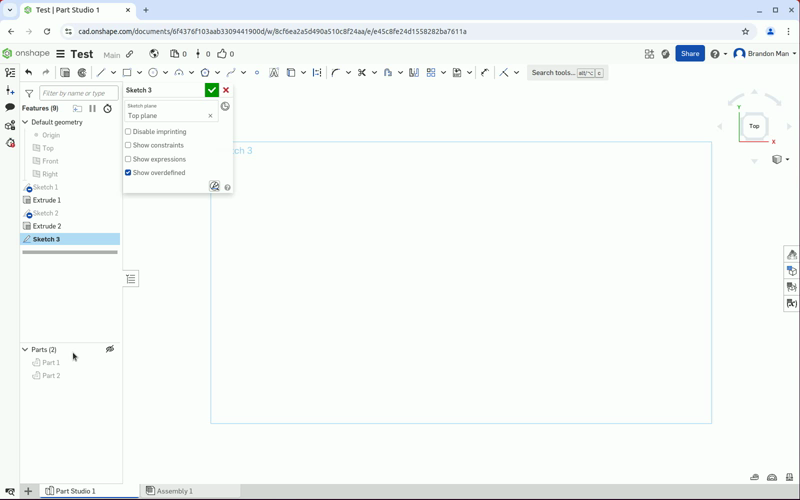
key(l)
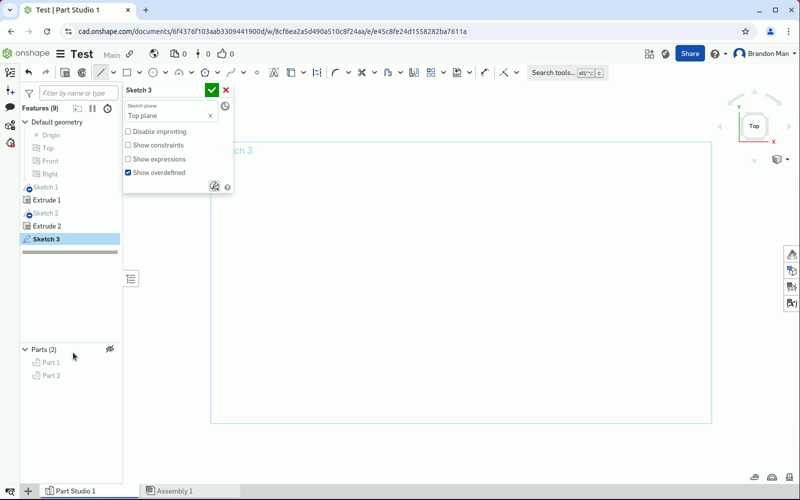
key_down(shift)
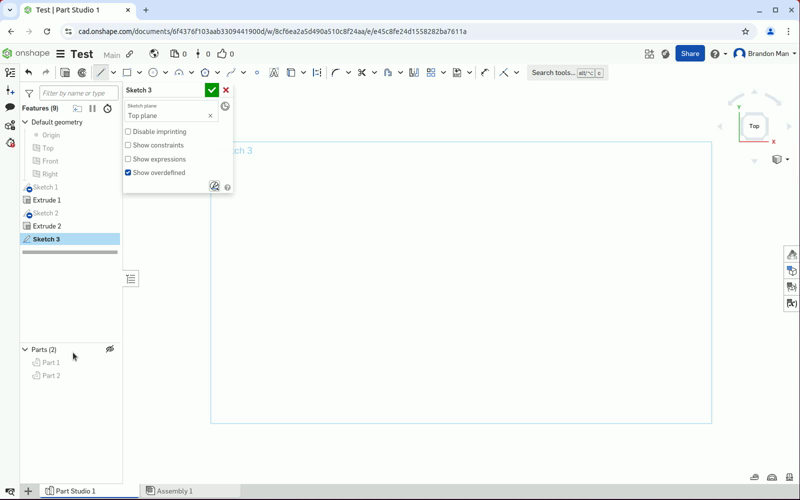
mouse_move(405, 267)
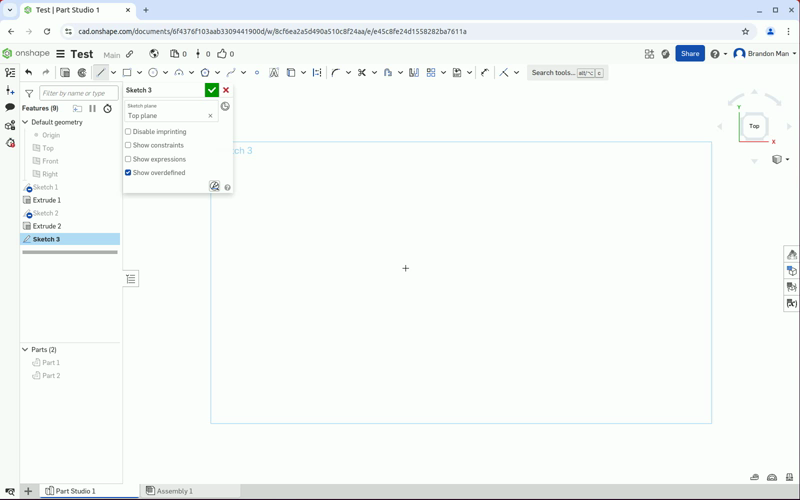
click(405, 267)
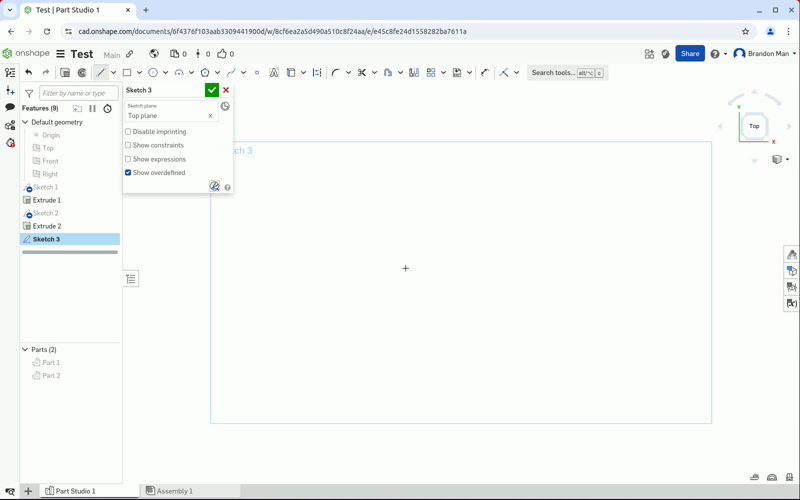
key_up(shift)
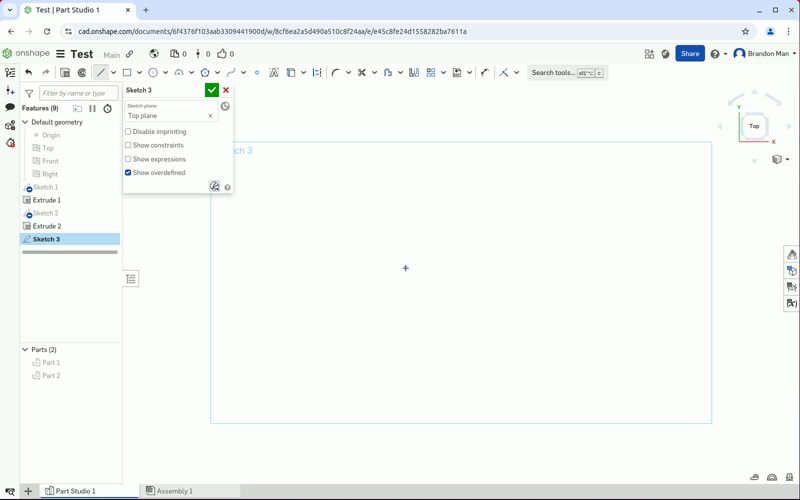
key_down(shift)
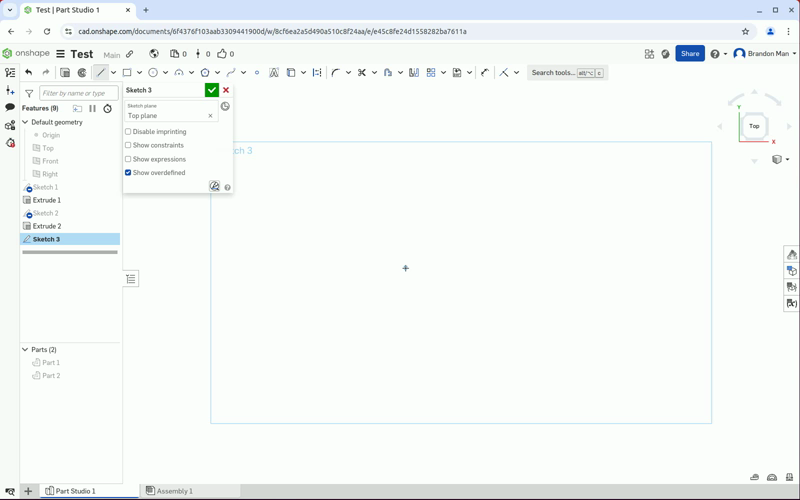
mouse_move(435, 267)
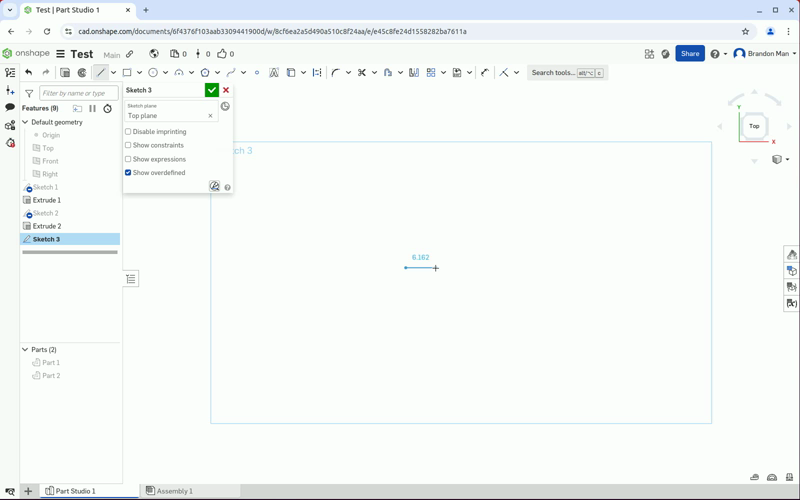
mouse_move(461, 267)
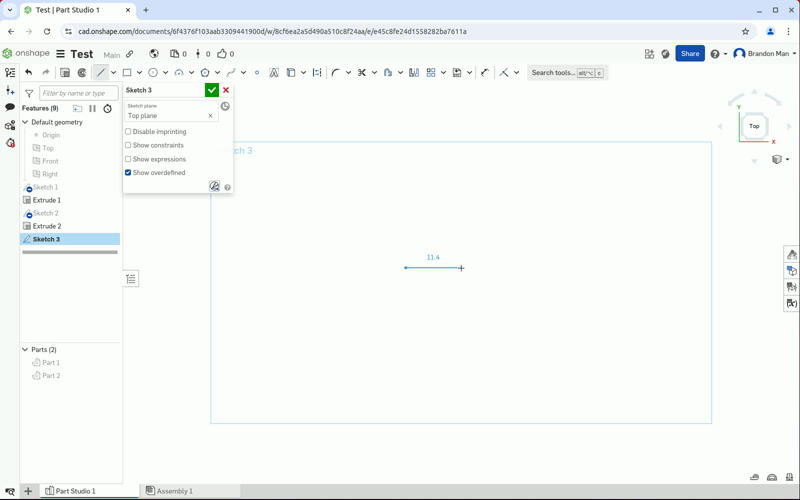
click(461, 267)
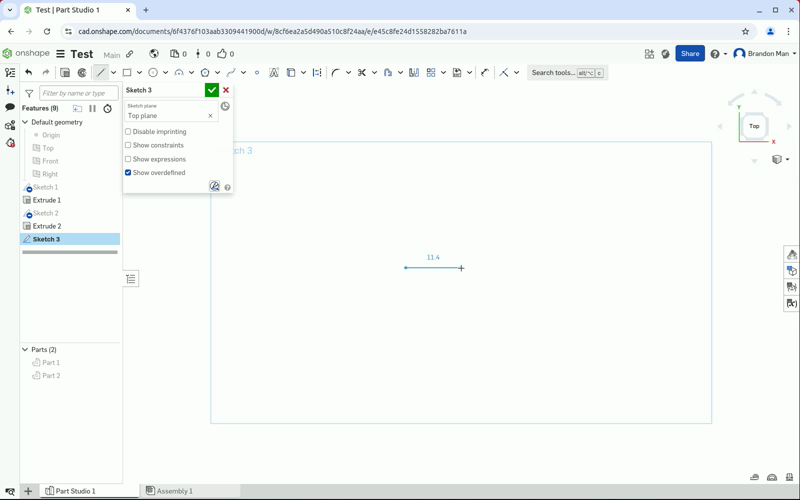
key_up(shift)
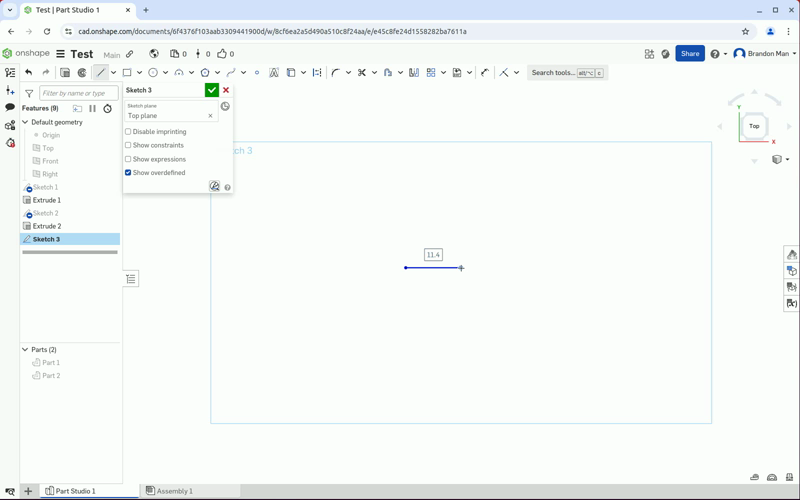
key_down(shift)
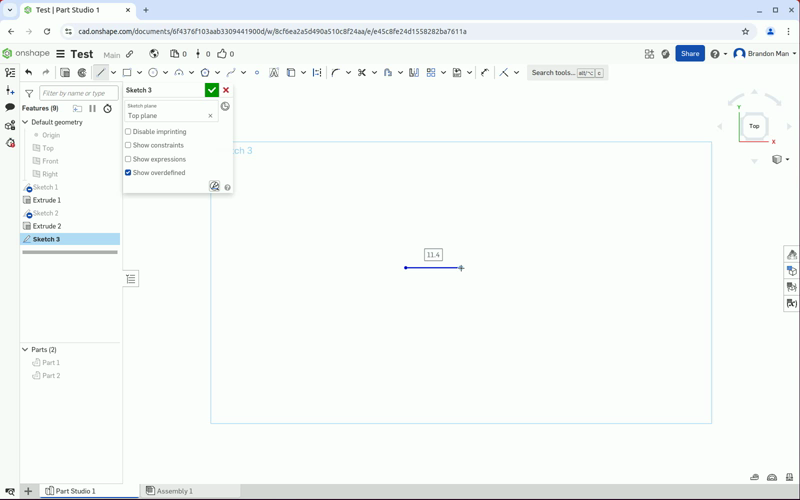
mouse_move(491, 267)
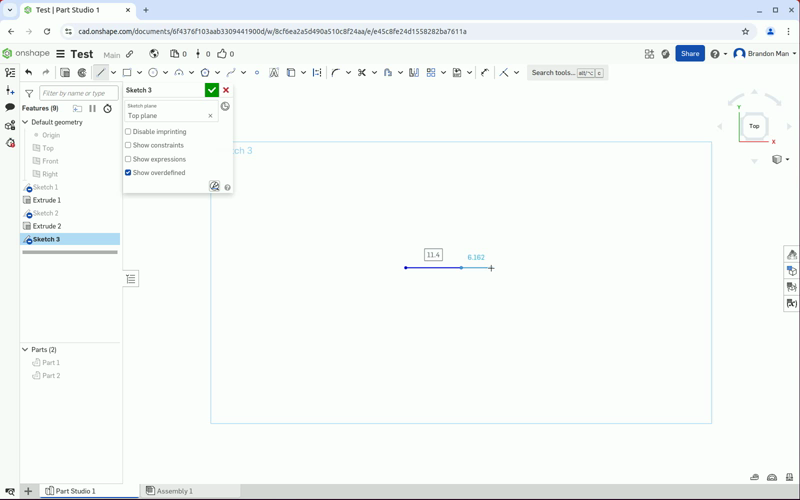
mouse_move(461, 239)
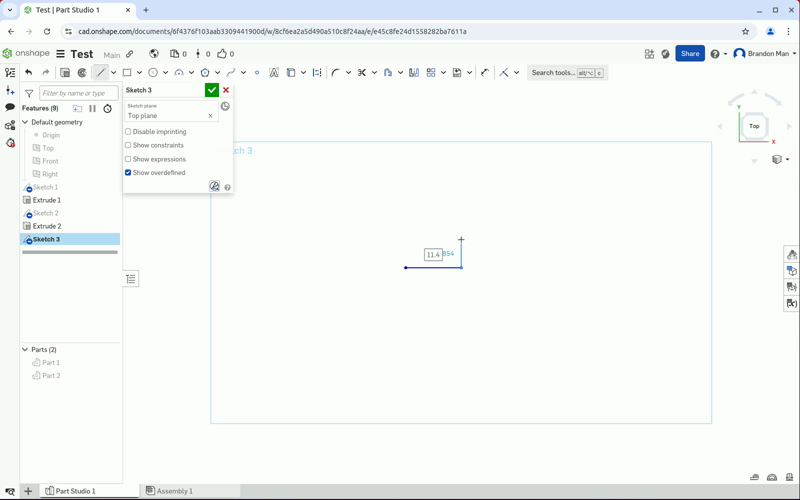
click(461, 239)
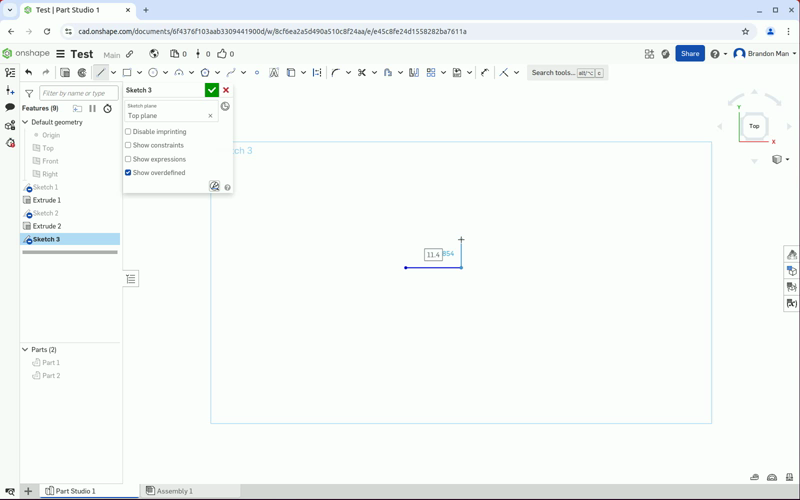
key_up(shift)
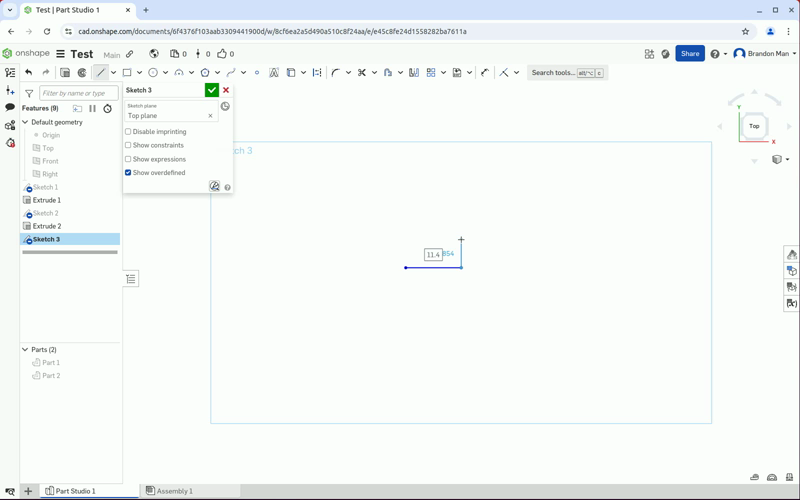
key_down(shift)
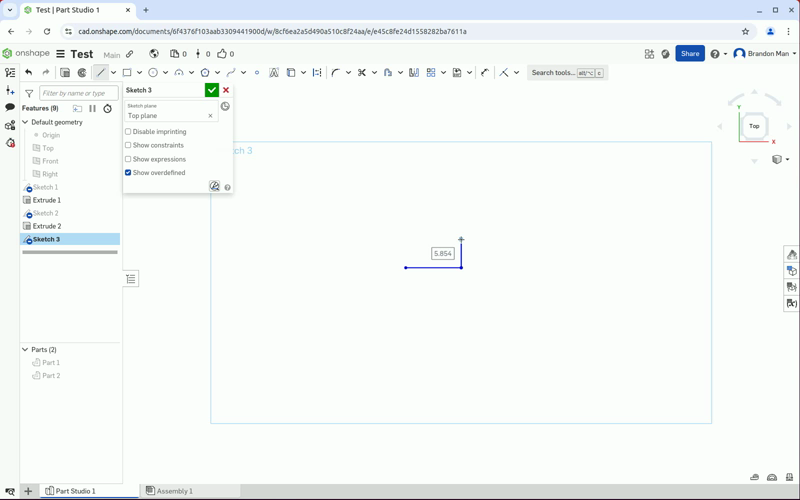
mouse_move(491, 239)
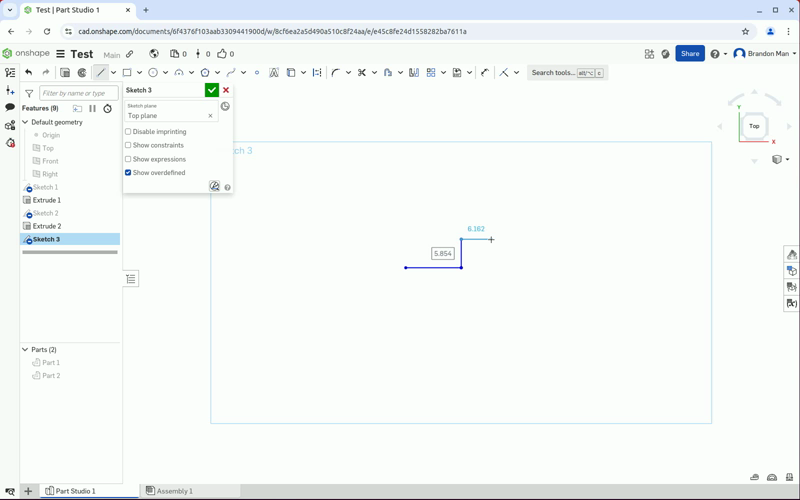
mouse_move(405, 239)
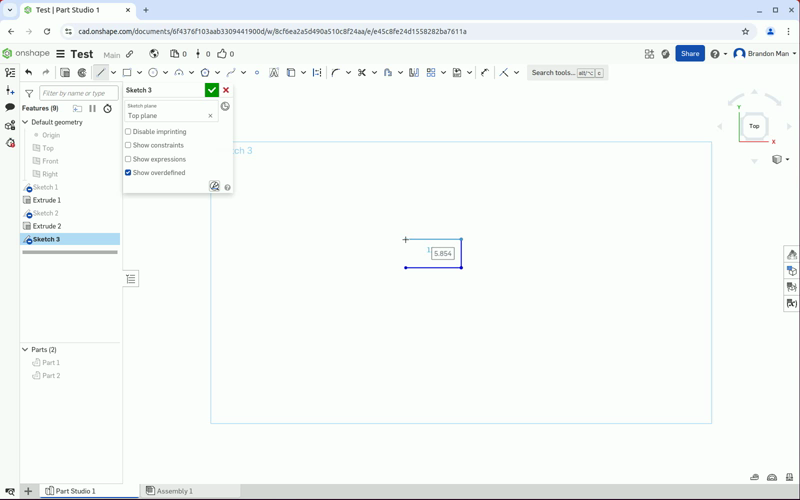
click(405, 239)
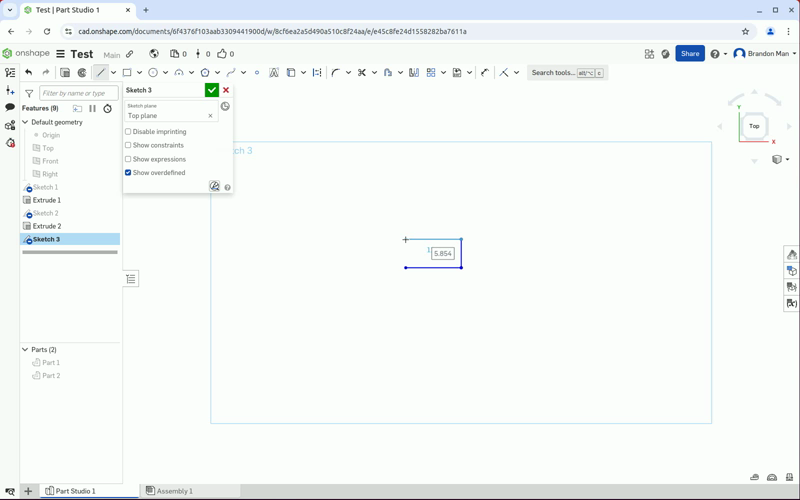
key_up(shift)
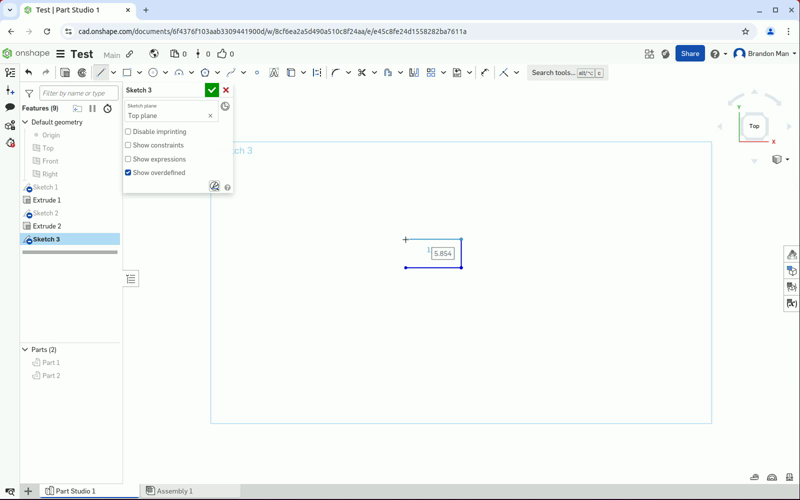
mouse_move(435, 239)
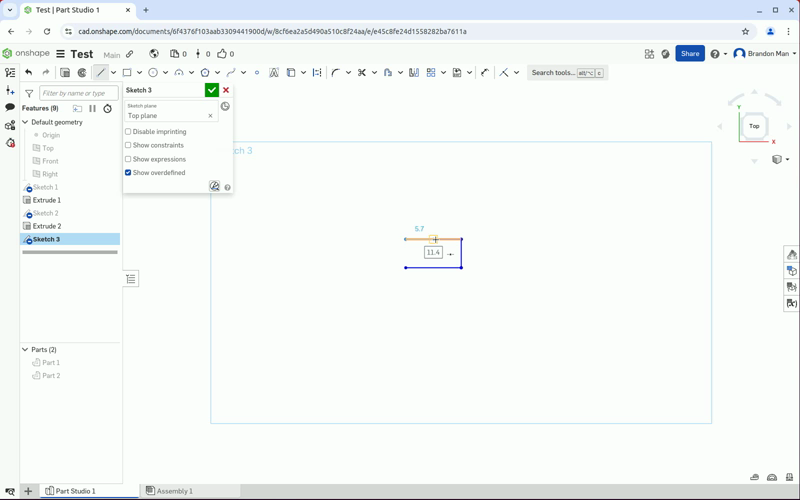
key_down(shift)
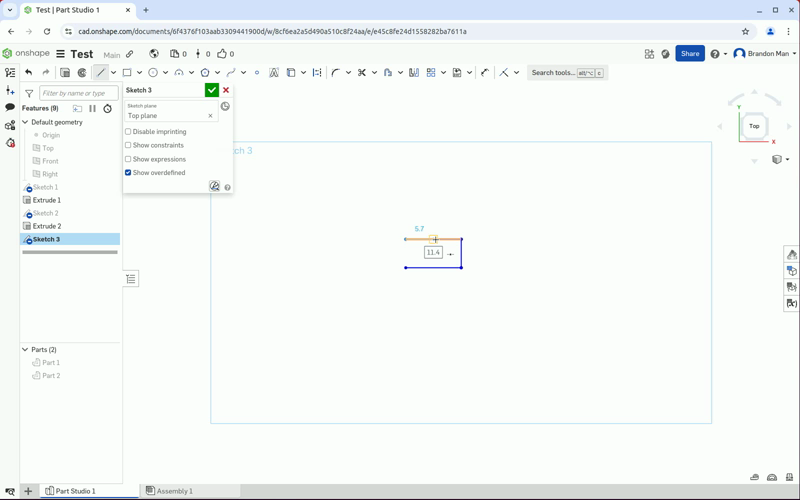
mouse_move(405, 267)
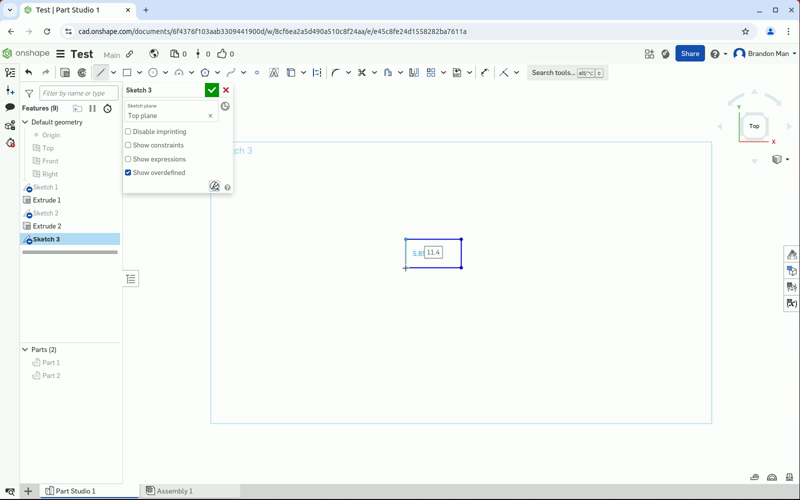
key_up(shift)
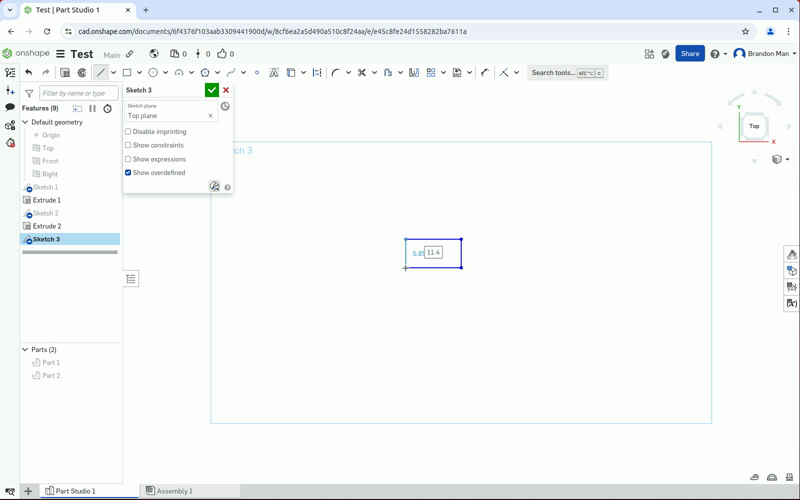
click(405, 267)
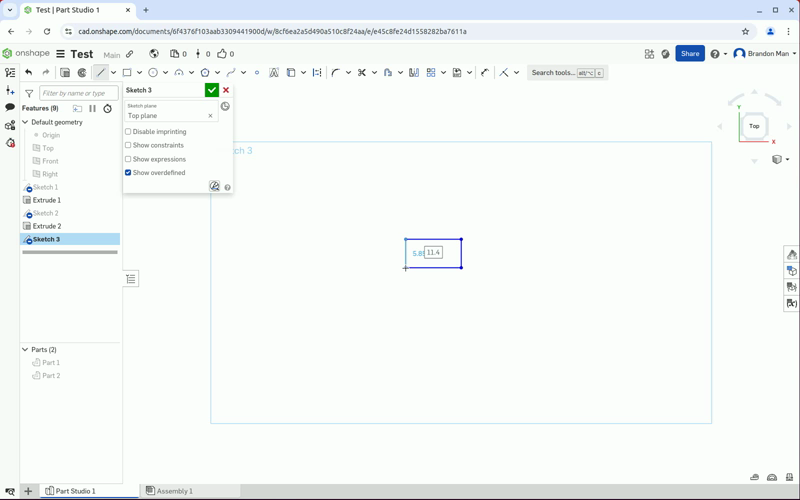
key(esc)
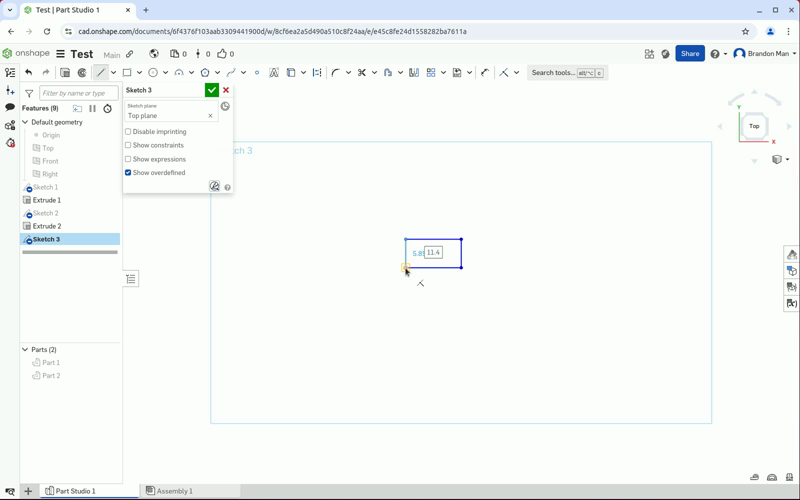
mouse_move(420, 245)
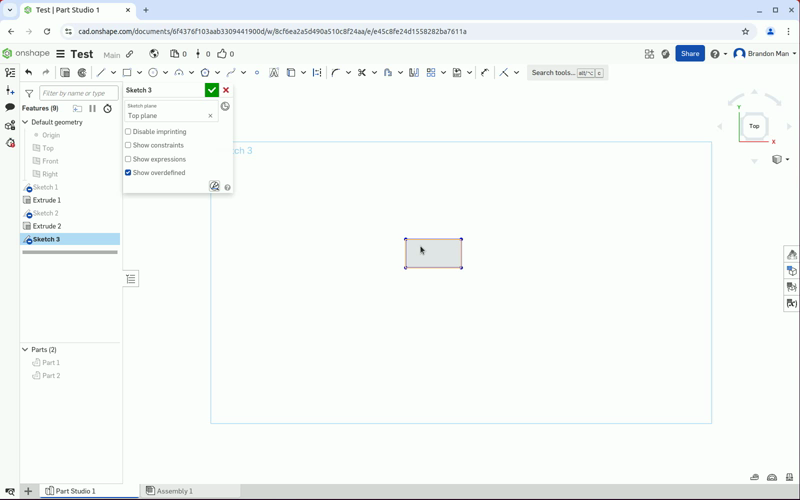
scroll(6)
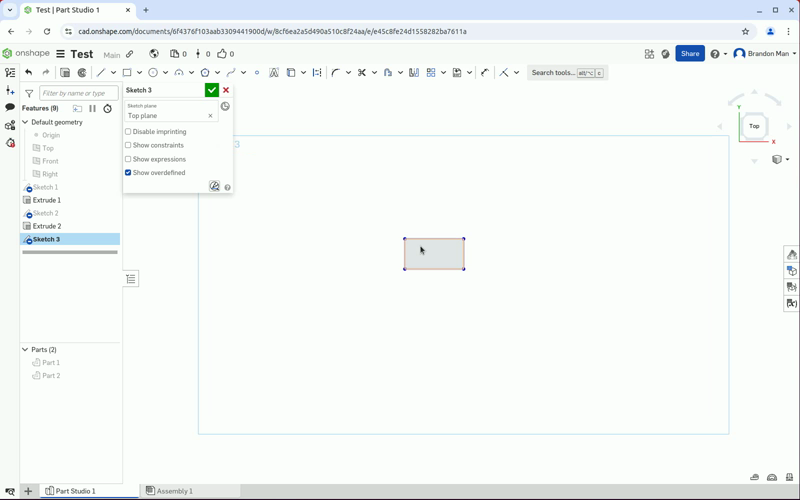
scroll(6)
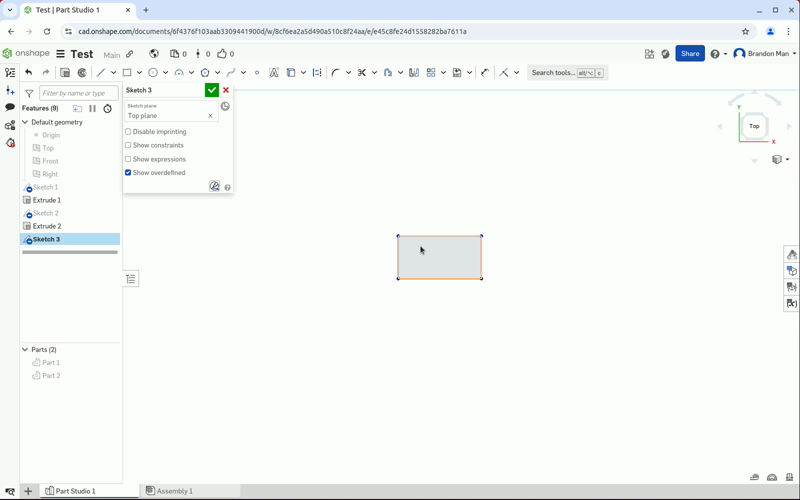
scroll(6)
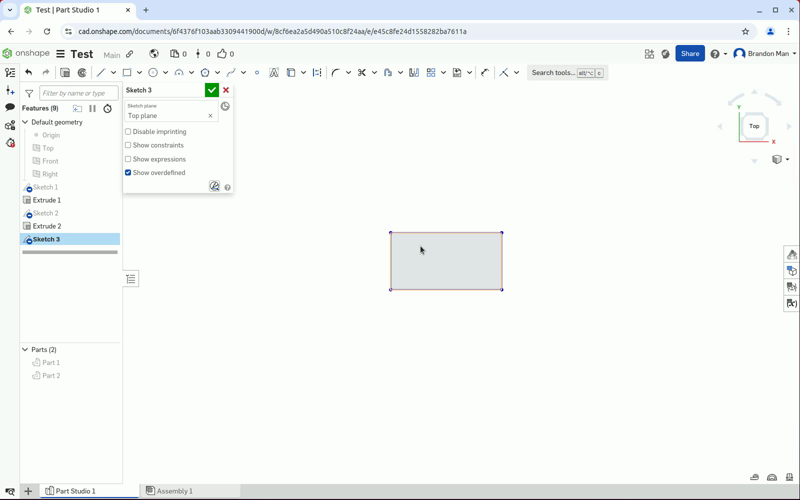
scroll(6)
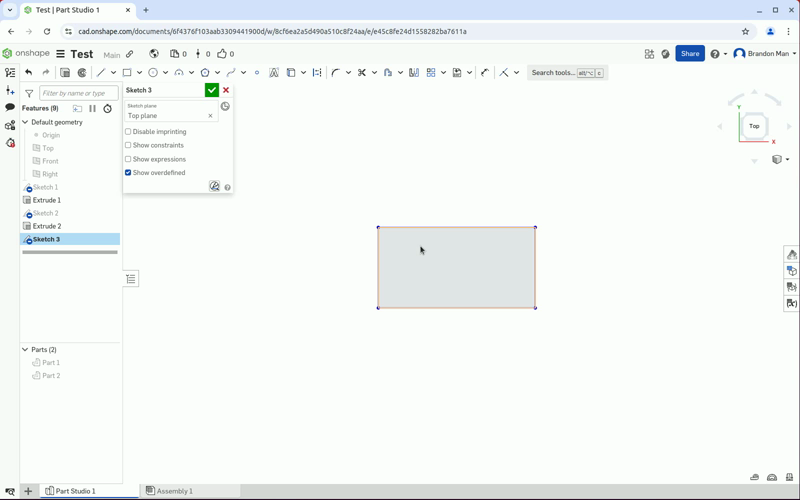
scroll(6)
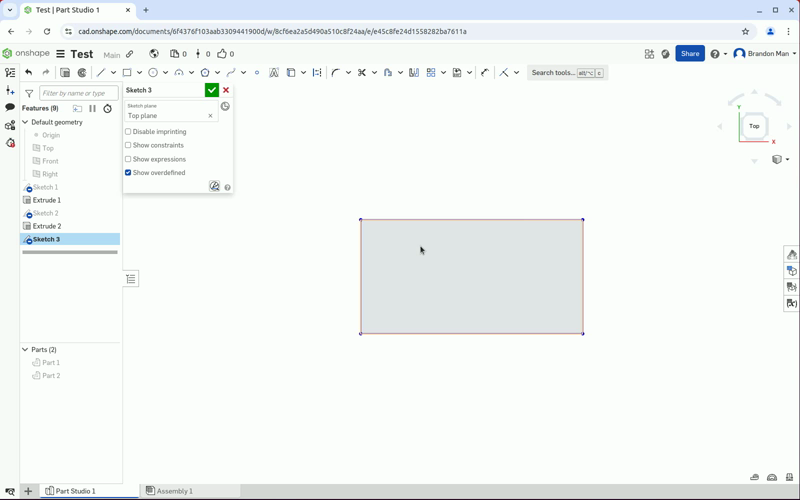
scroll(6)
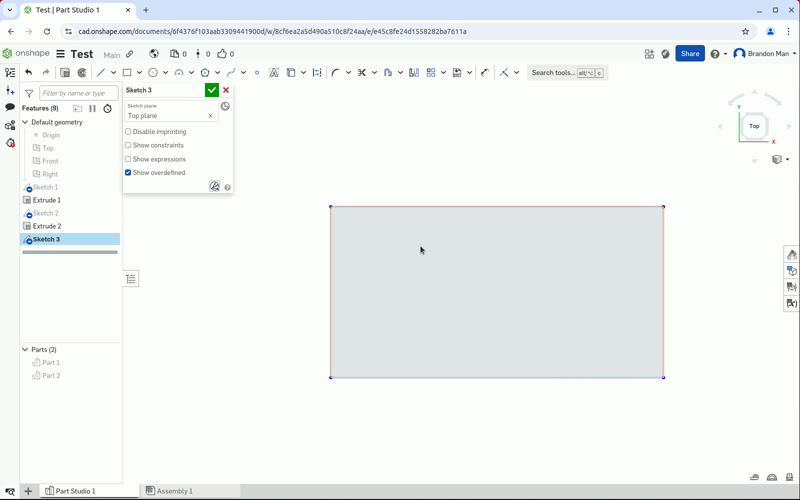
scroll(6)
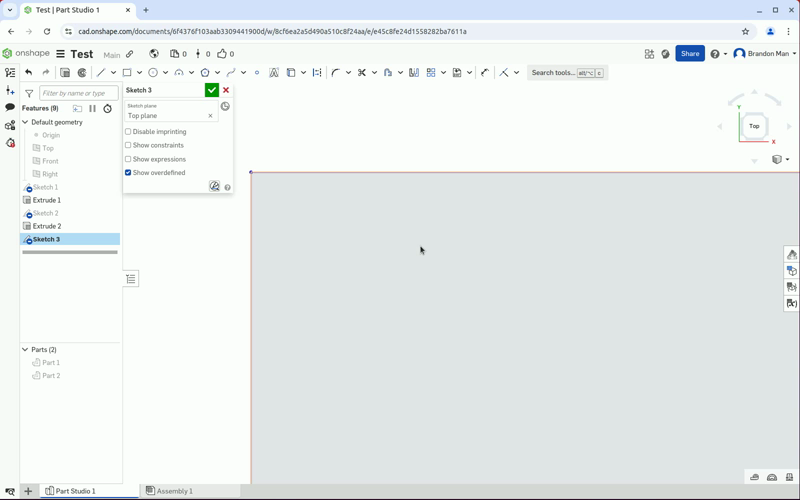
click(420, 245)
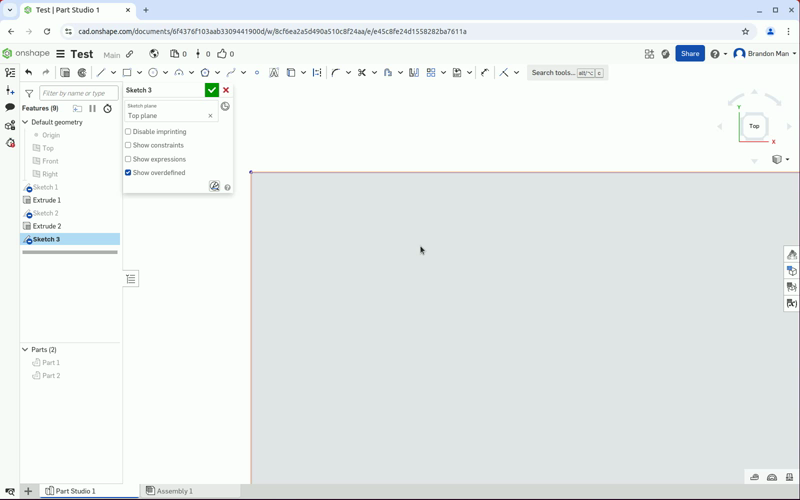
scroll(-6)
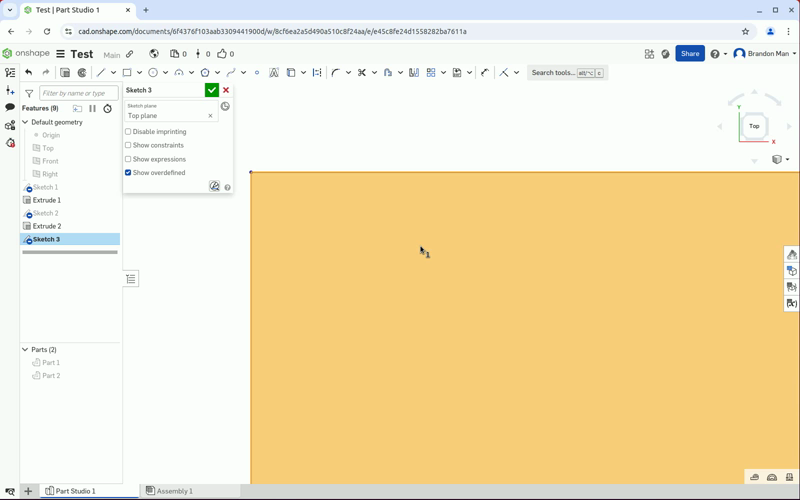
scroll(-6)
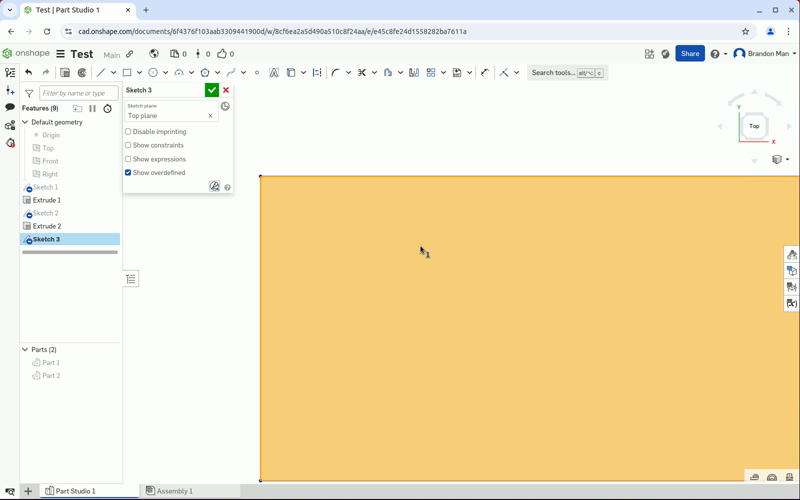
scroll(-6)
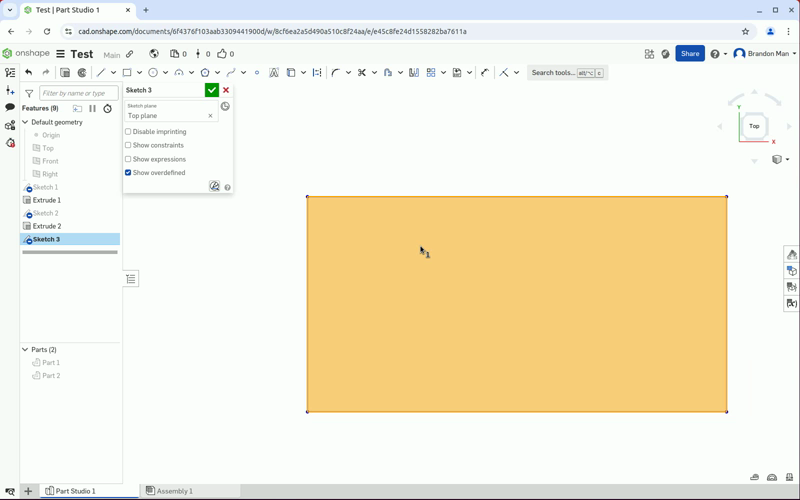
scroll(-6)
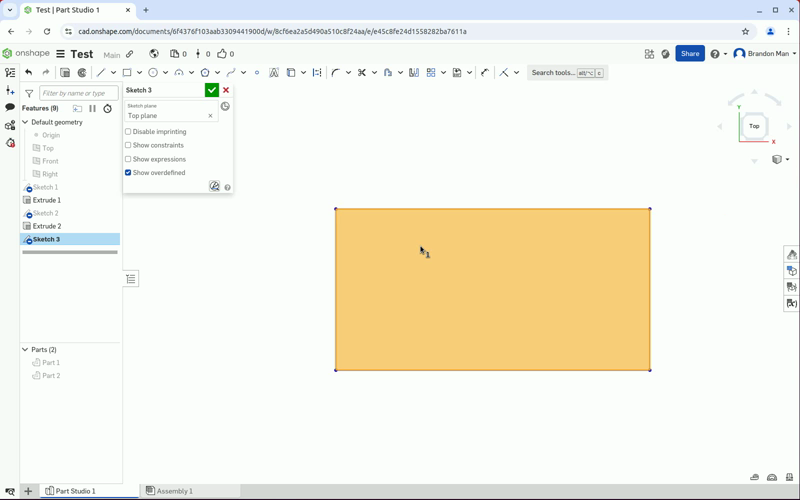
scroll(-6)
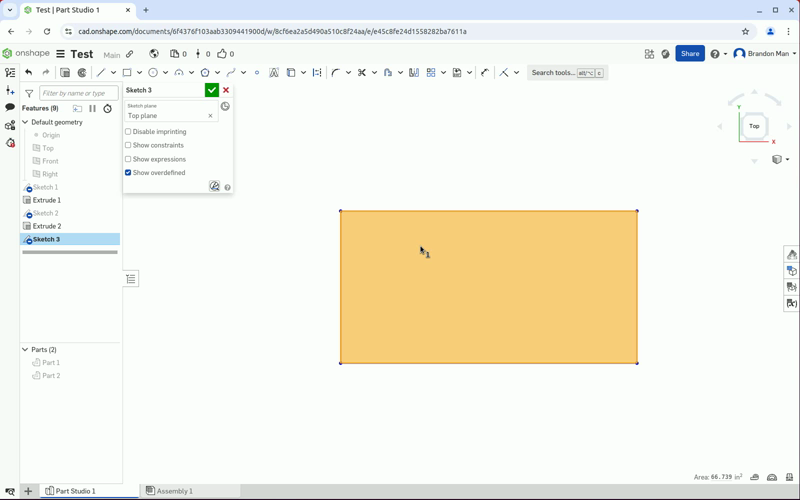
scroll(-6)
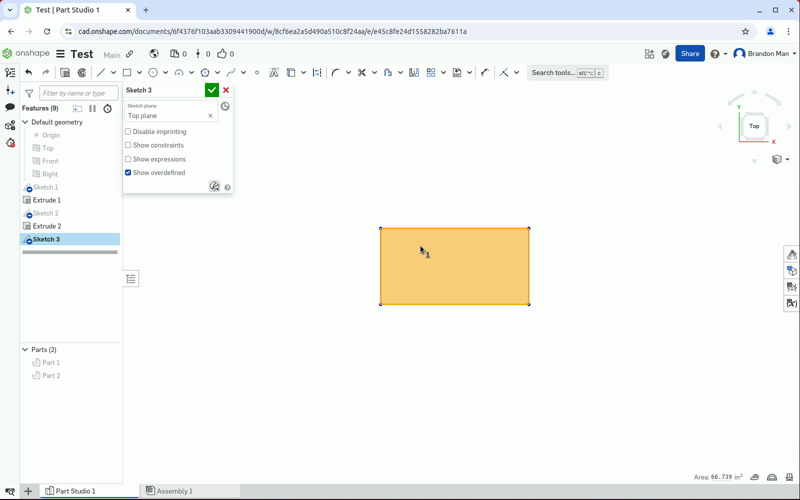
scroll(-6)
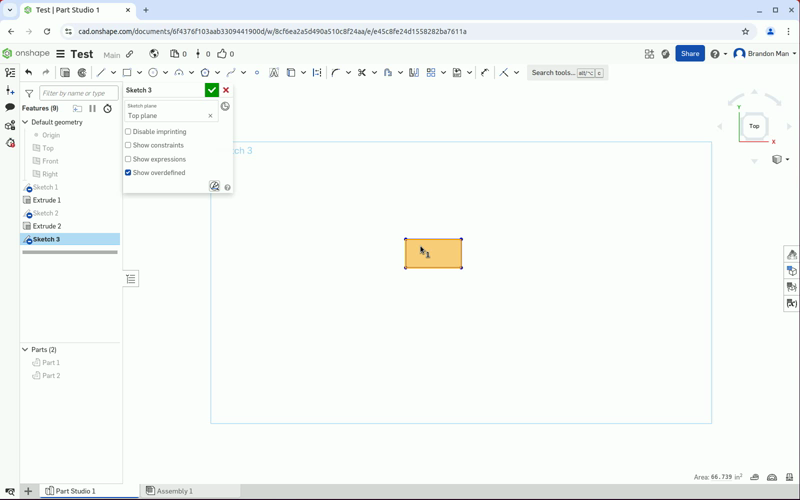
mouse_move(73, 352)
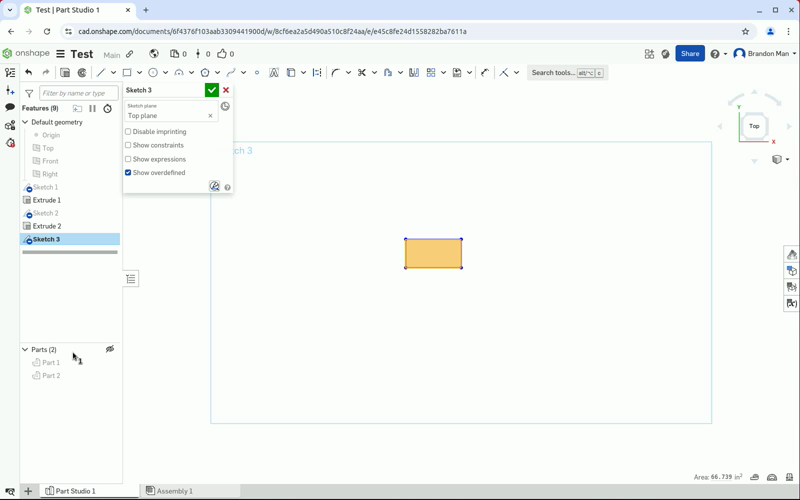
key(shift+y)
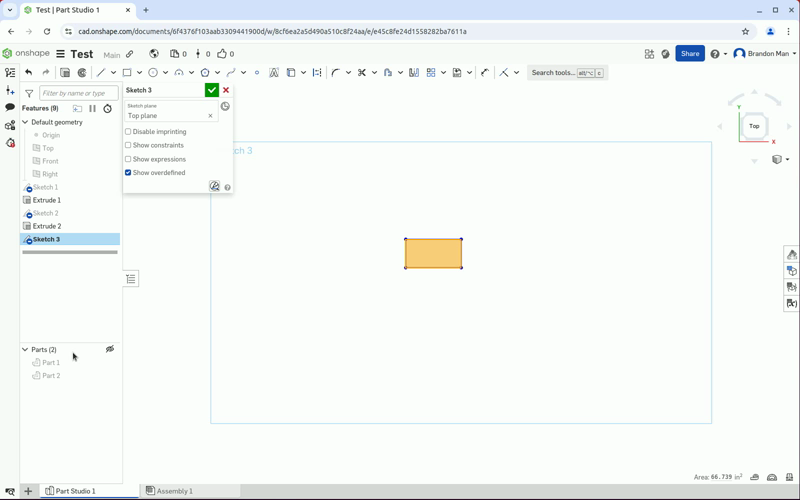
key(shift+e)
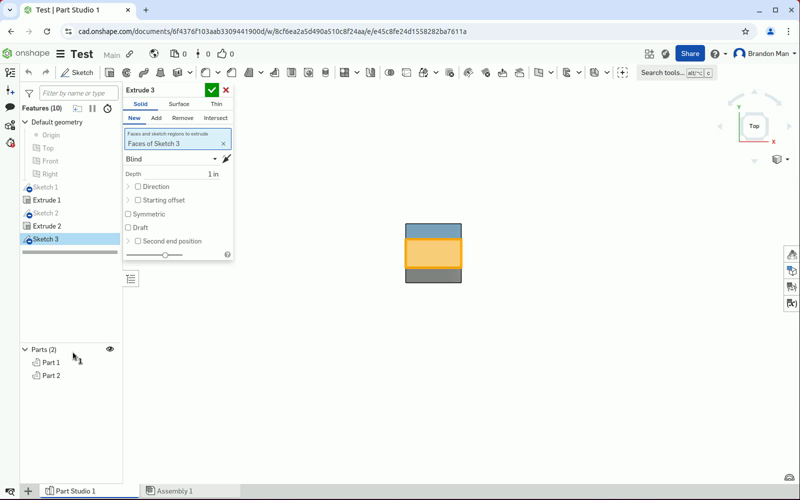
mouse_move(143, 106)
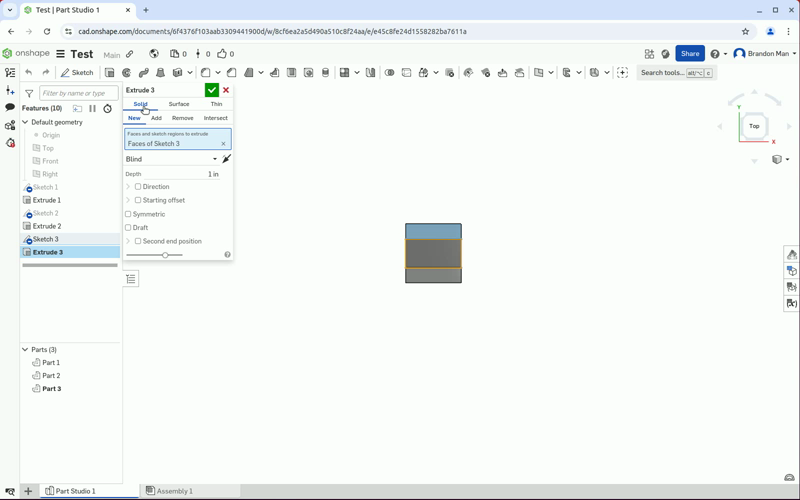
click(143, 106)
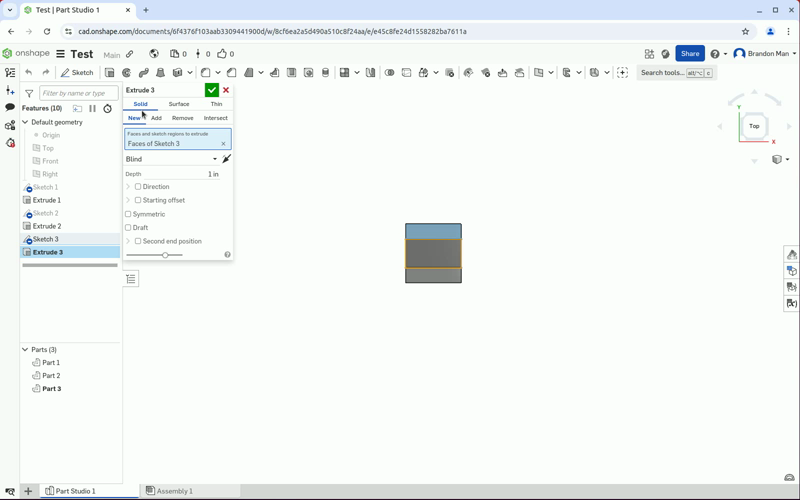
mouse_move(137, 120)
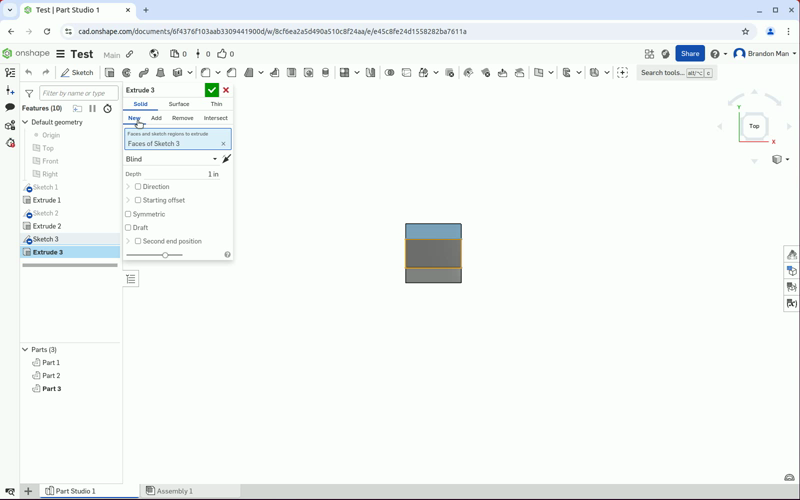
click(137, 120)
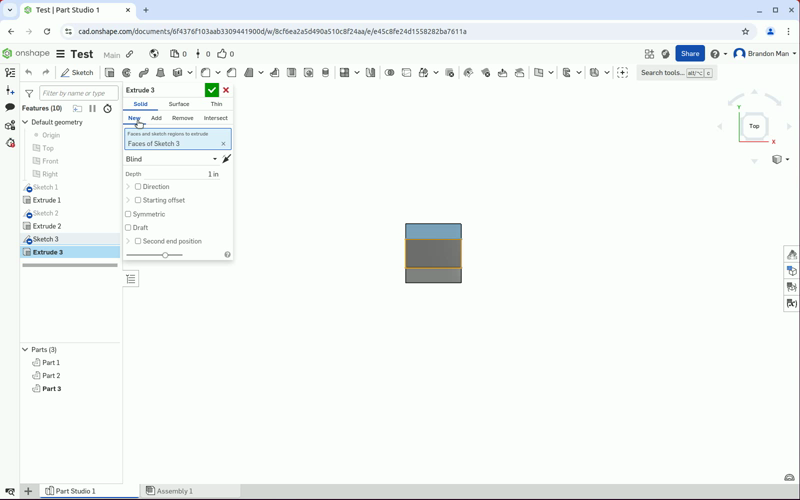
key(tab, 4)
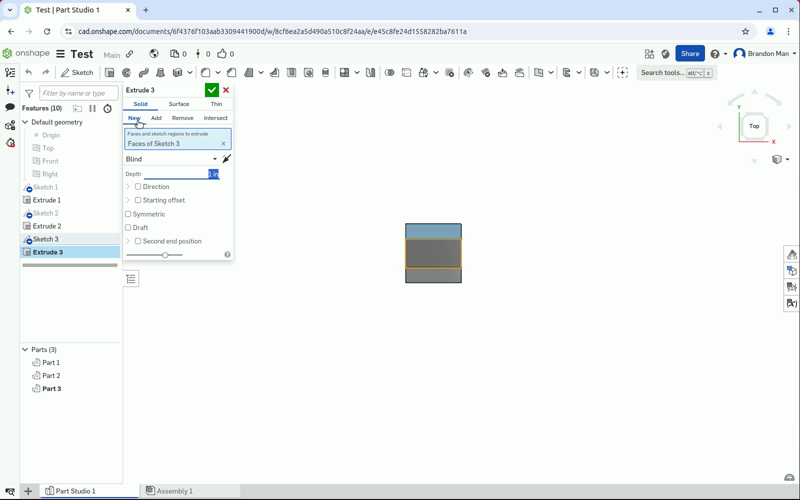
text(2.407)
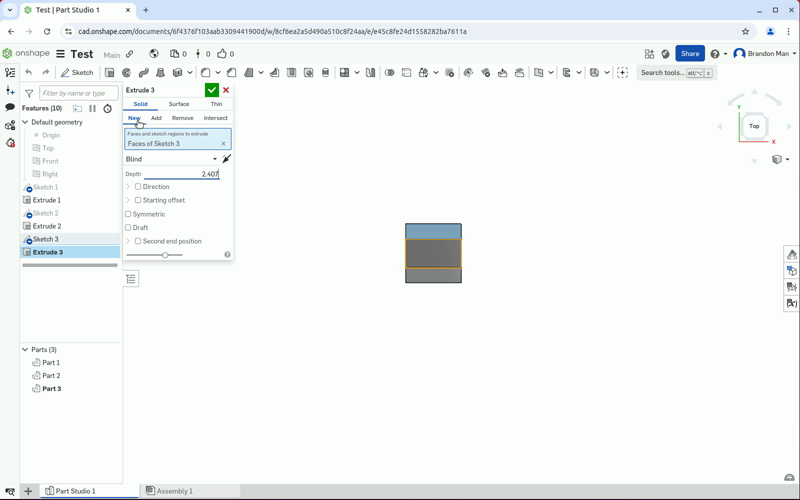
key(enter)
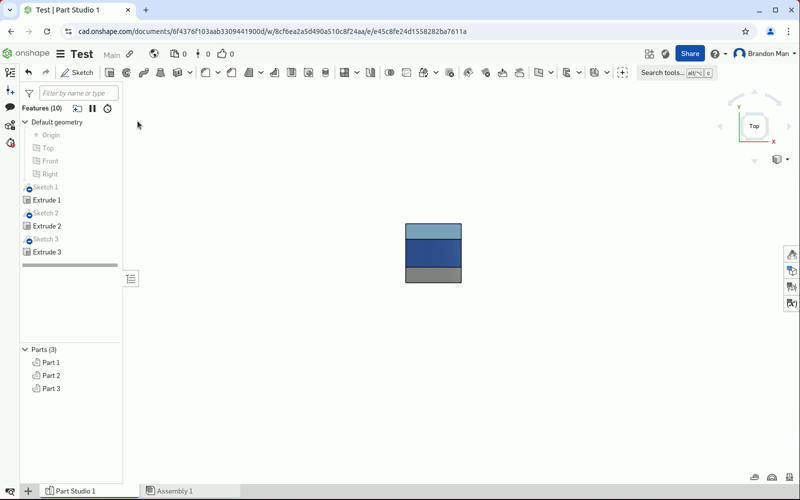
key(shift+h)
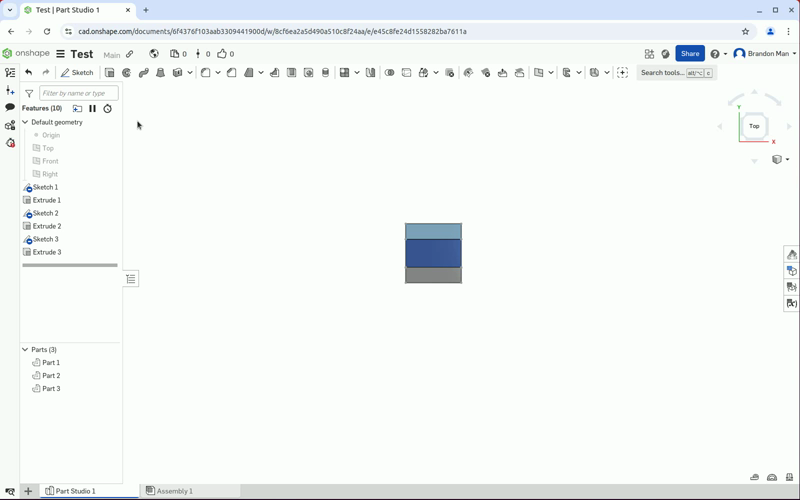
key(shift+h)
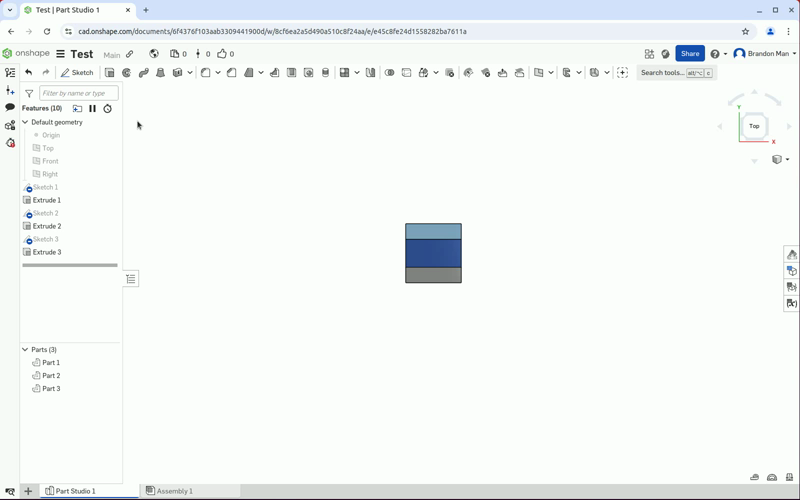
mouse_move(73, 189)
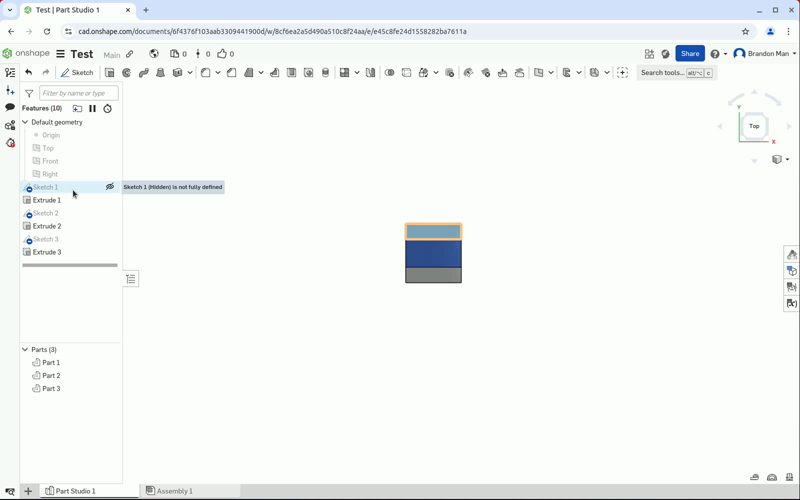
click(73, 189)
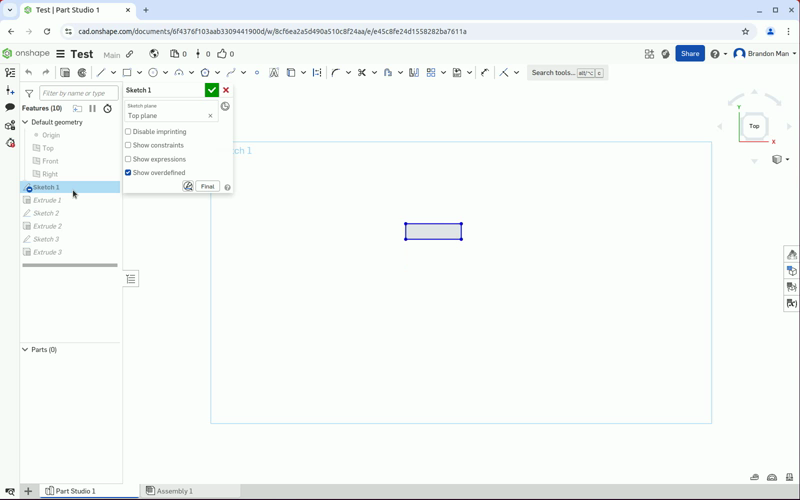
mouse_move(229, 92)
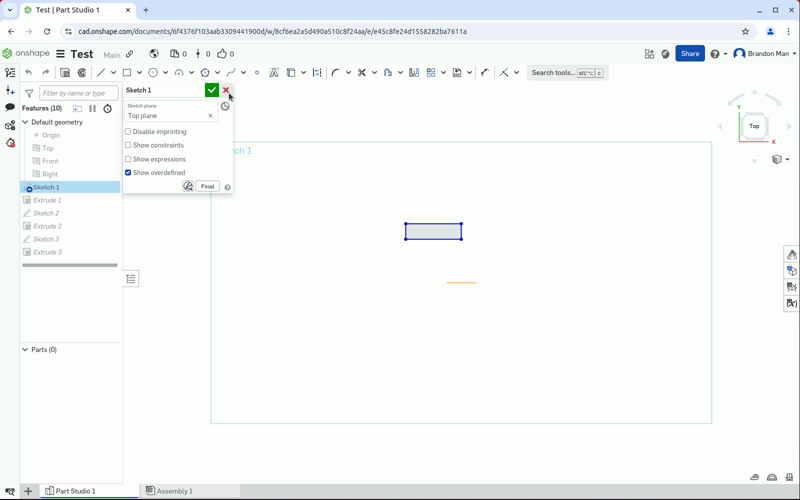
click(229, 92)
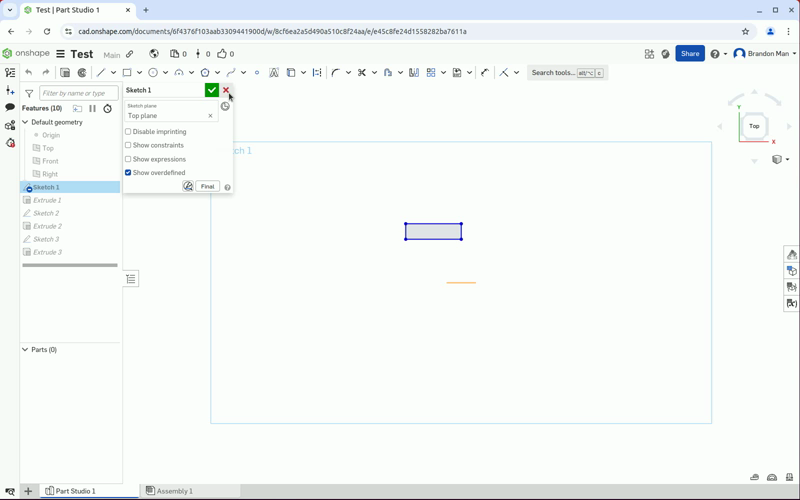
key(shift+s)
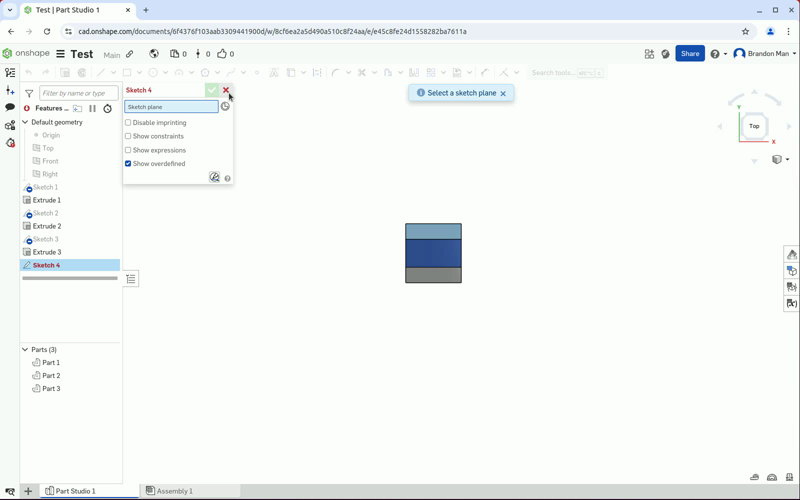
mouse_move(73, 150)
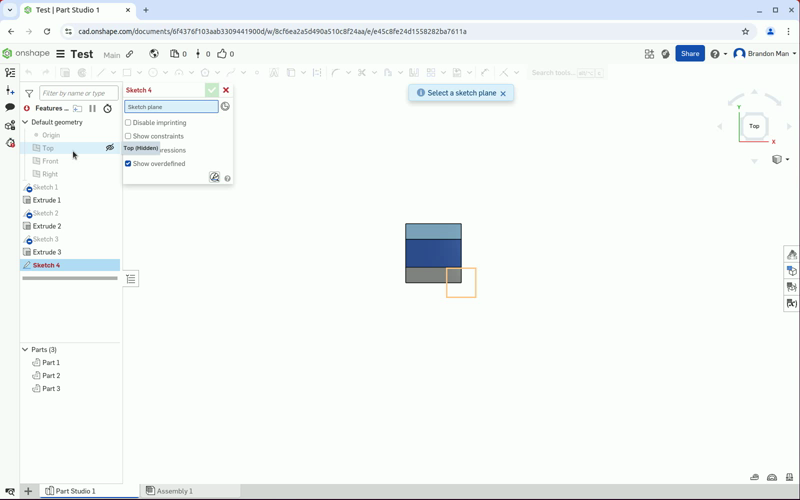
click(73, 150)
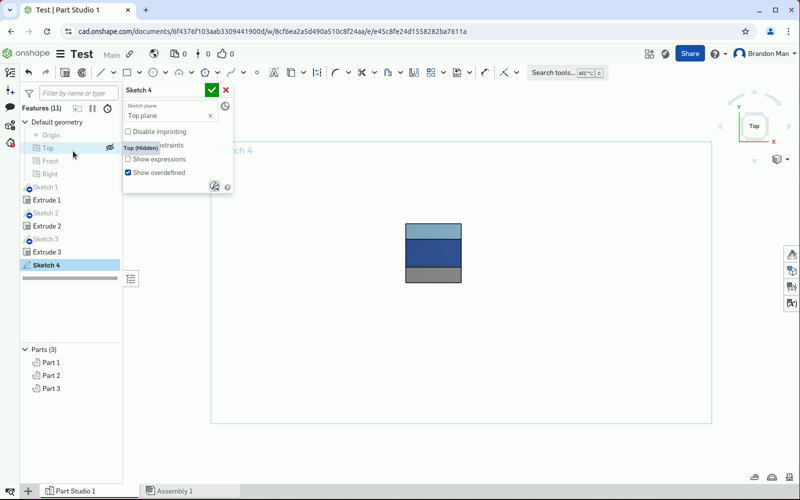
mouse_move(73, 352)
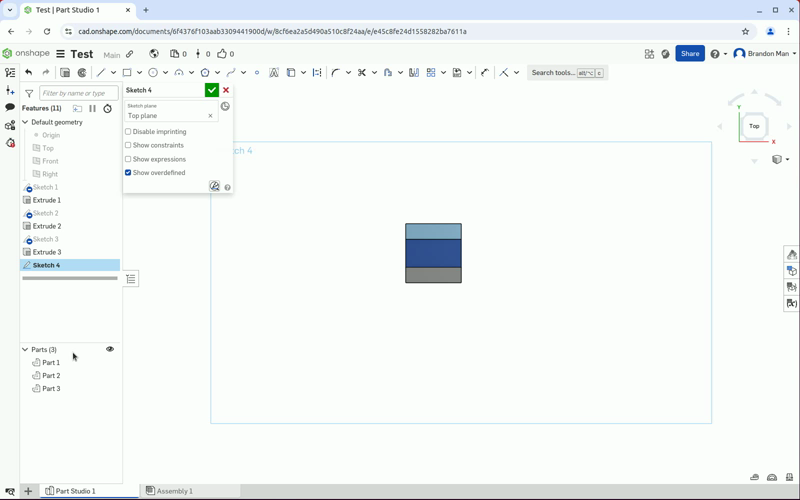
key(y)
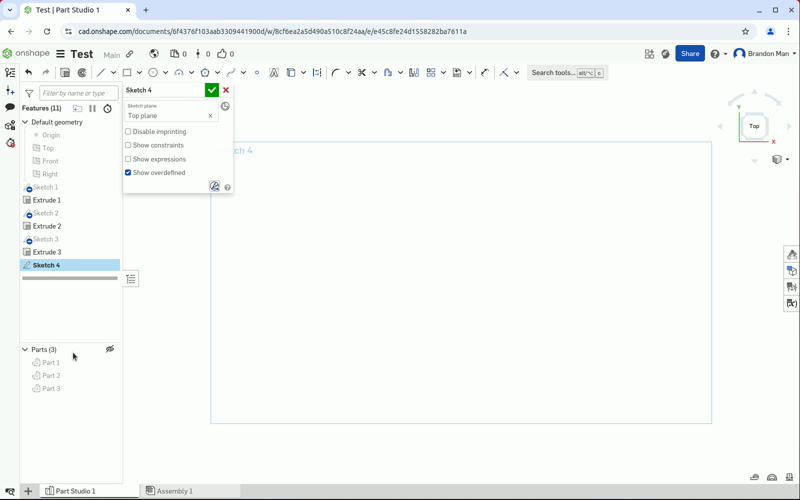
key(l)
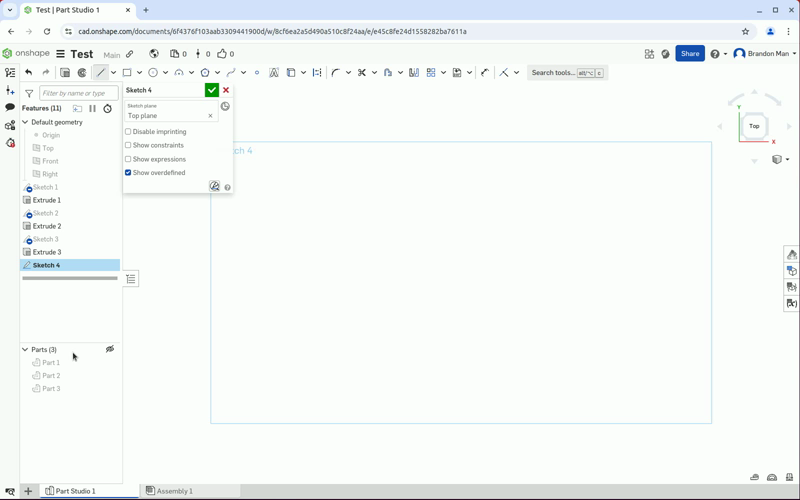
key_down(shift)
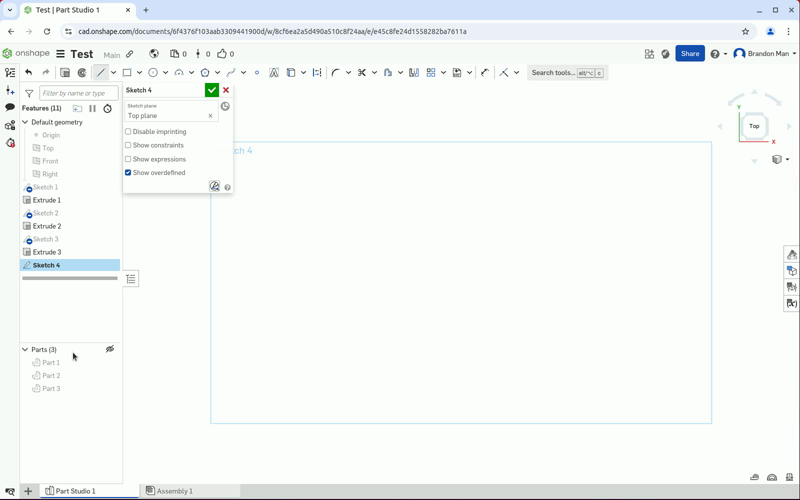
mouse_move(460, 282)
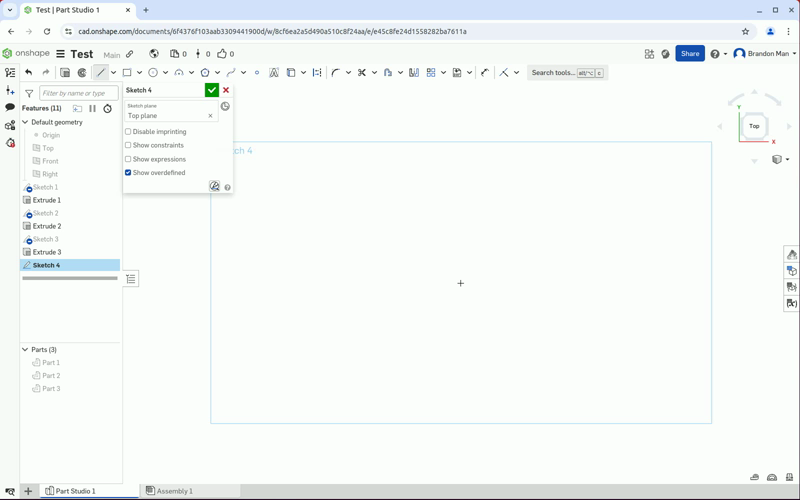
click(460, 282)
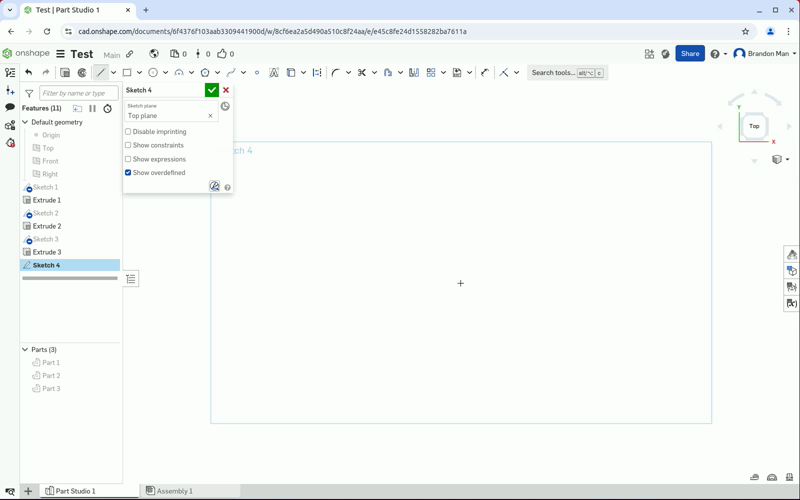
key_up(shift)
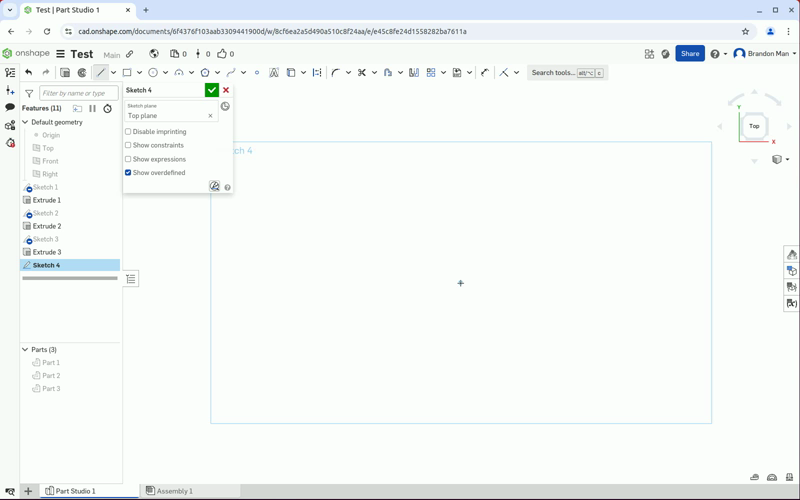
key_down(shift)
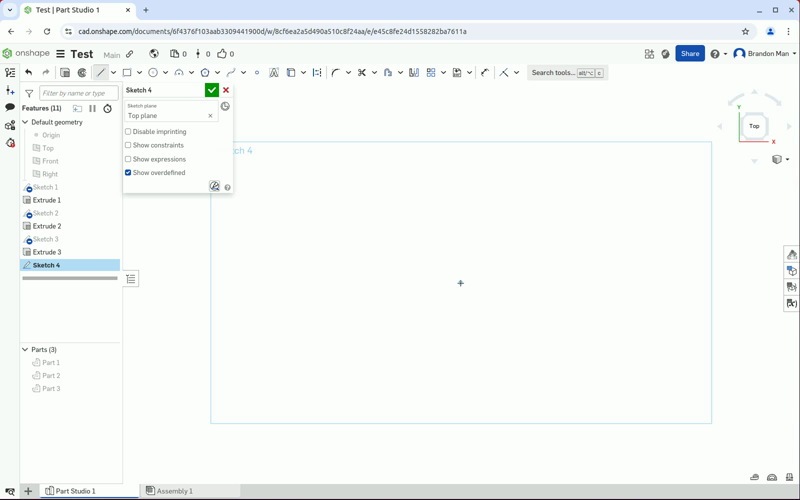
mouse_move(490, 282)
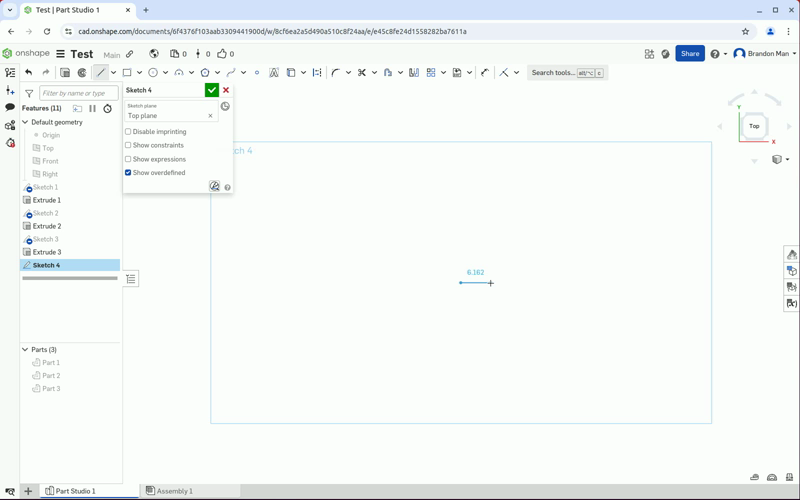
mouse_move(494, 282)
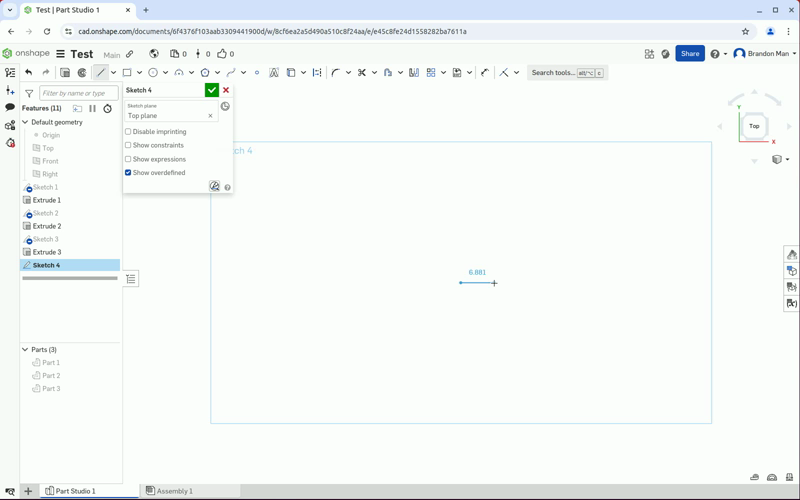
click(494, 282)
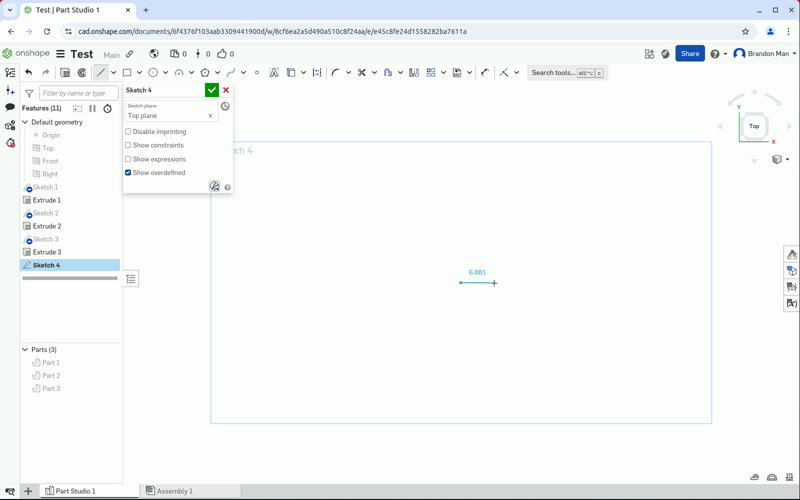
key_up(shift)
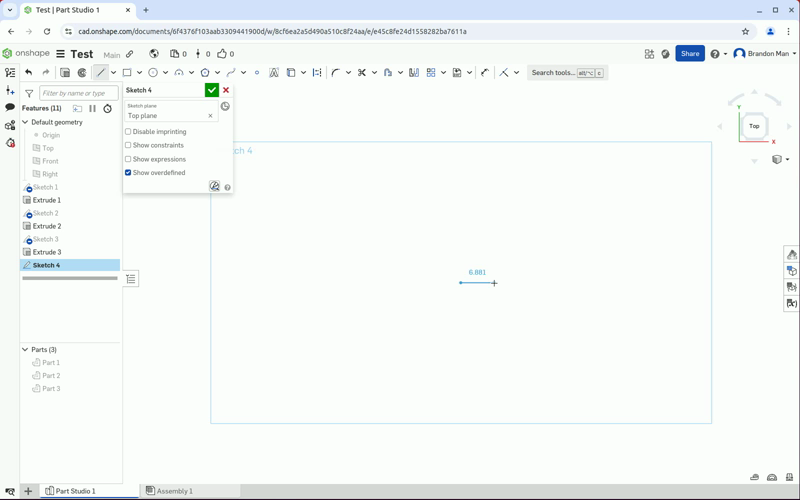
key(esc)
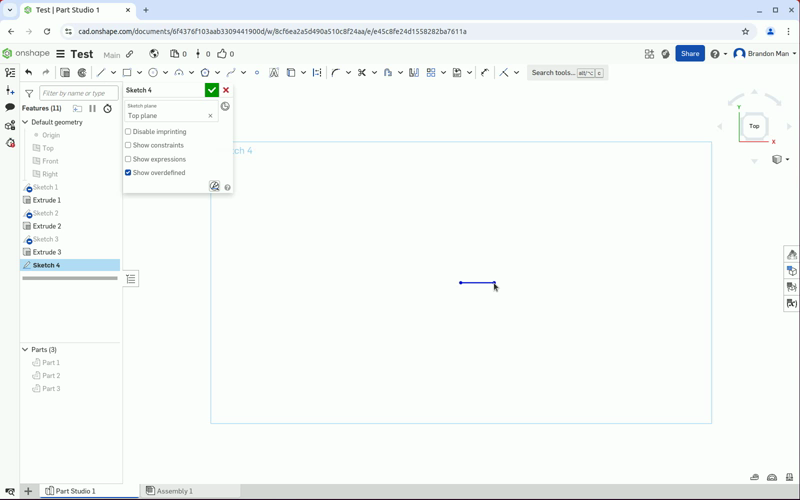
key(a)
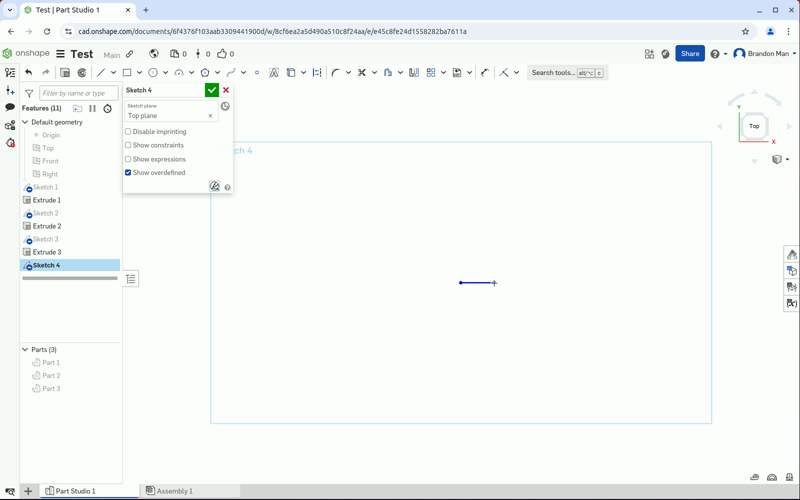
mouse_move(494, 282)
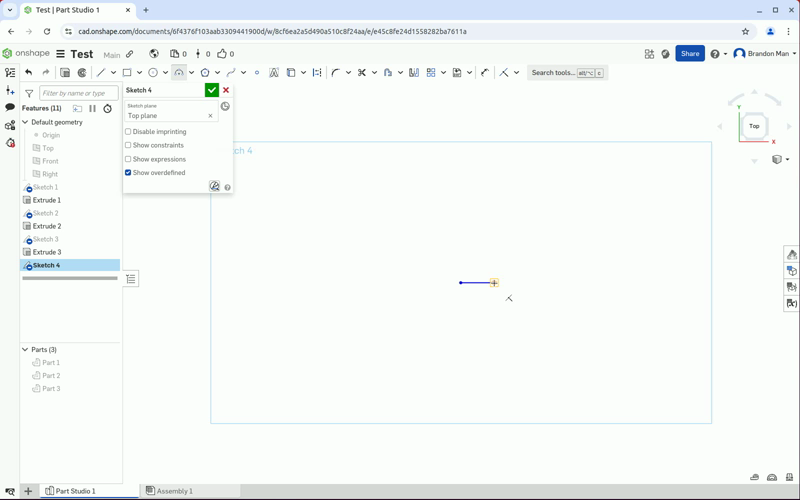
click(494, 282)
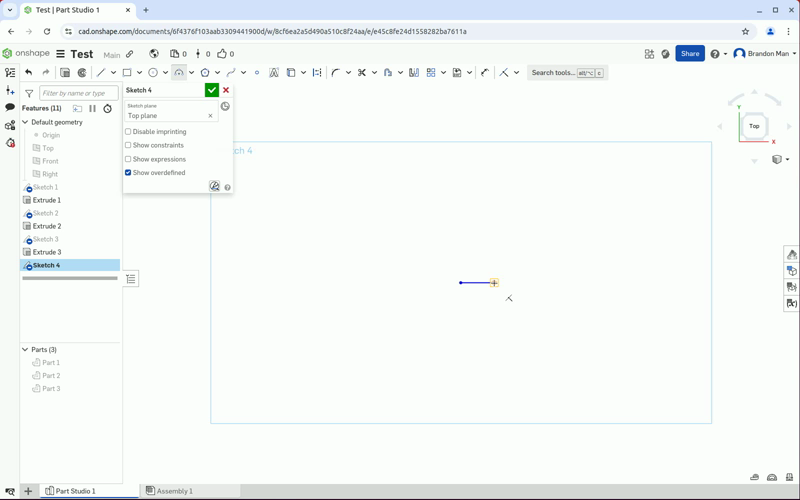
key_down(shift)
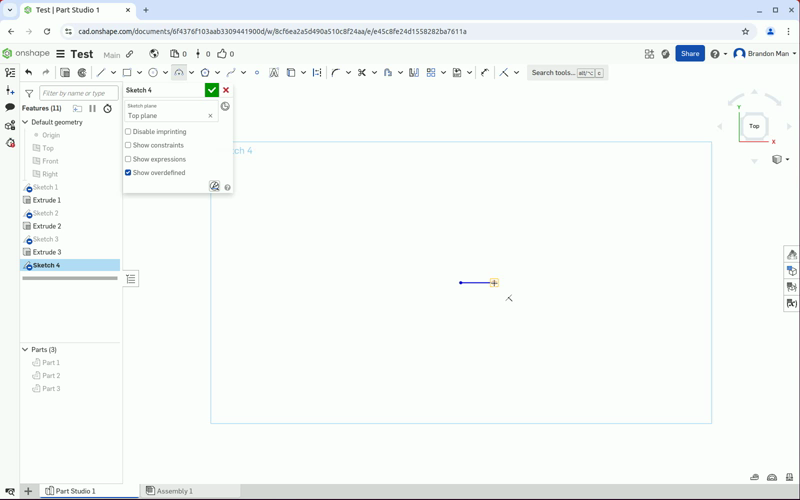
mouse_move(494, 223)
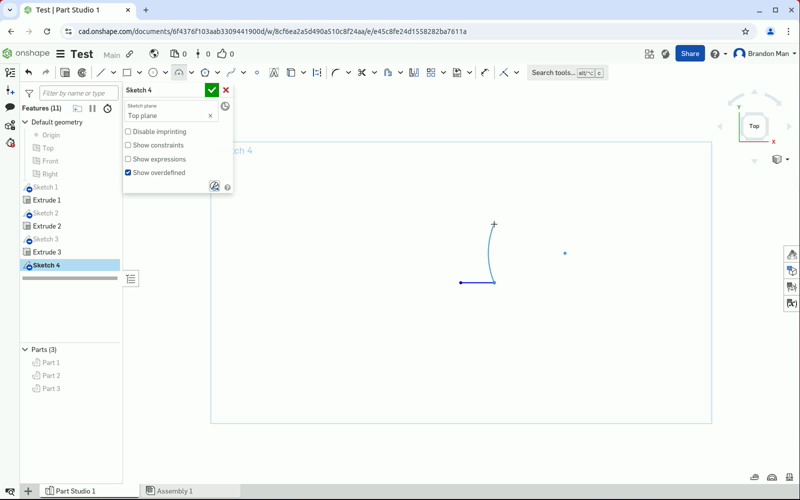
click(494, 223)
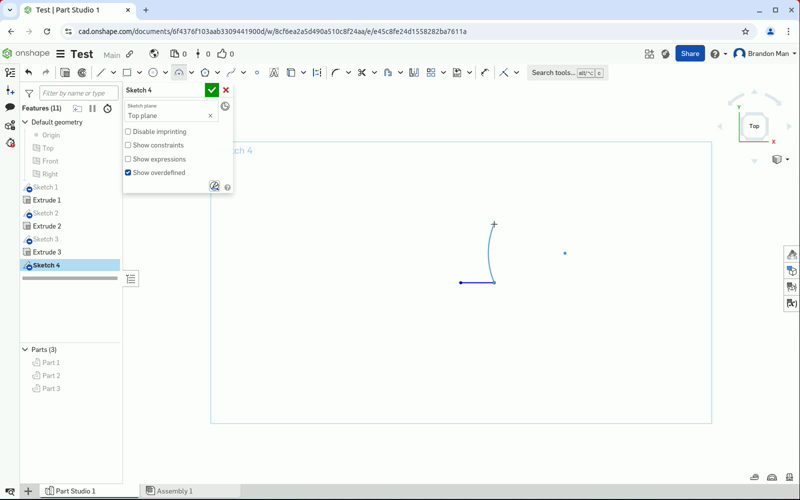
mouse_move(483, 253)
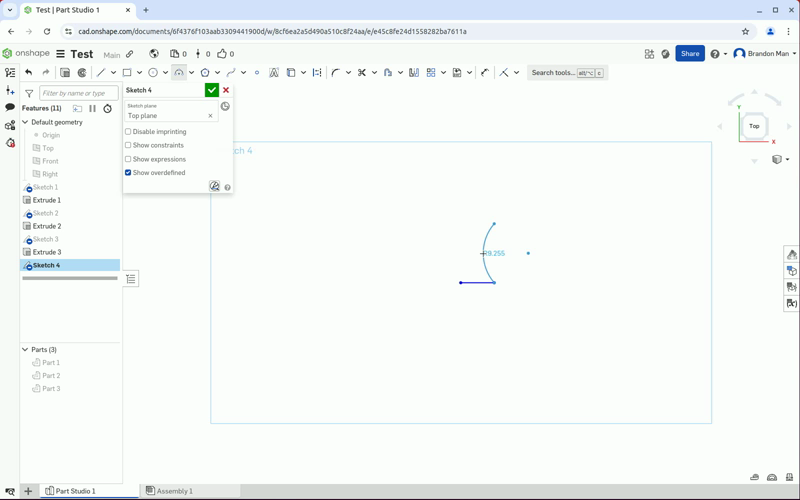
click(483, 253)
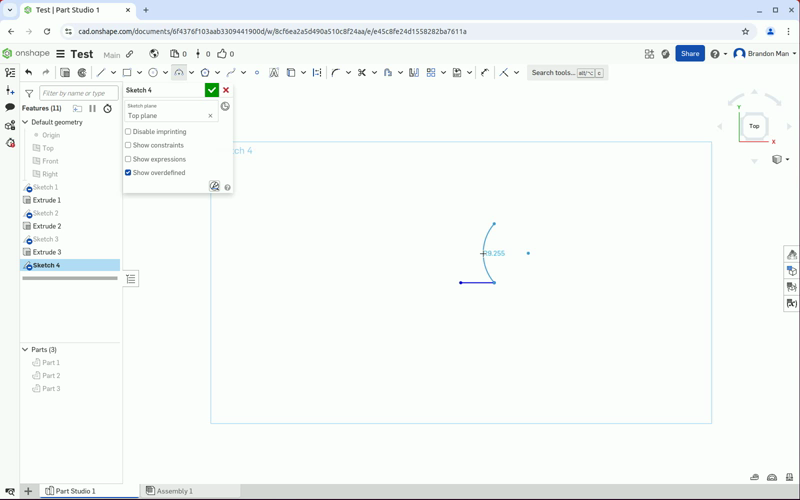
key_up(shift)
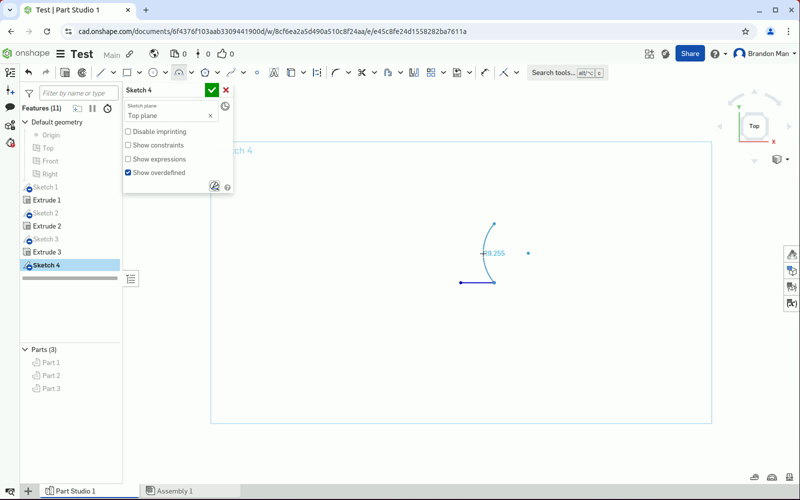
key(esc)
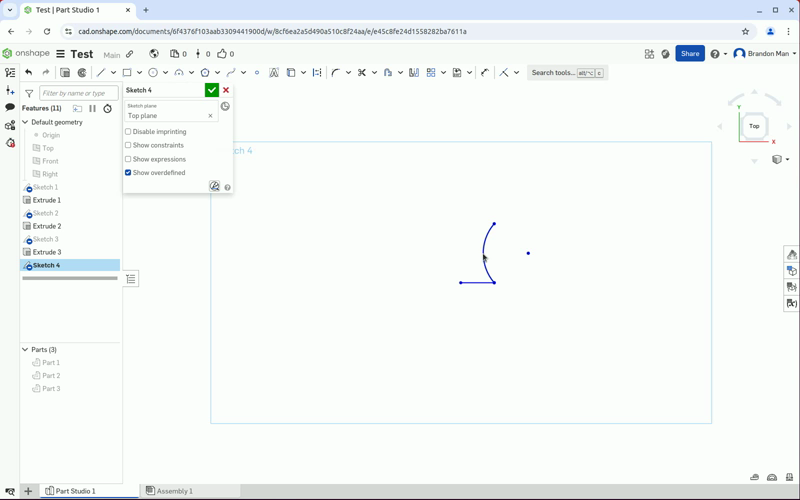
key(l)
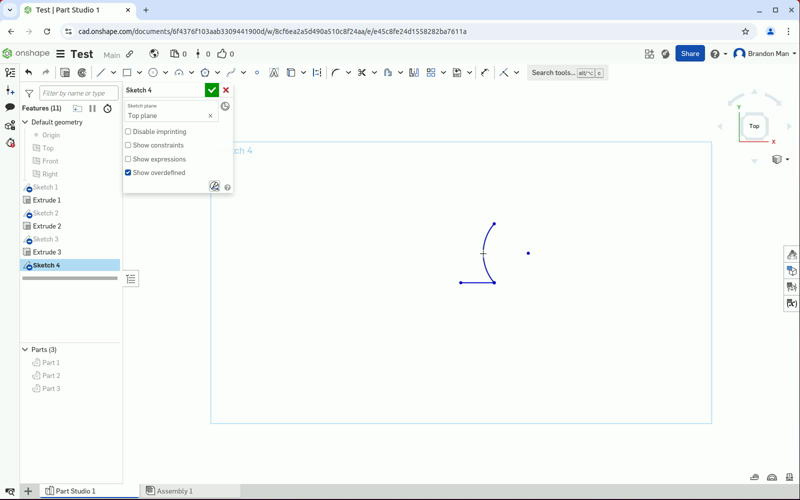
mouse_move(494, 223)
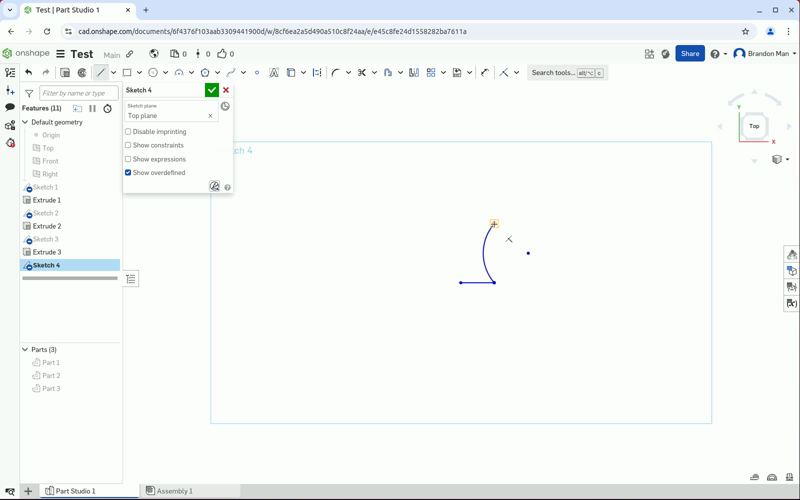
click(494, 223)
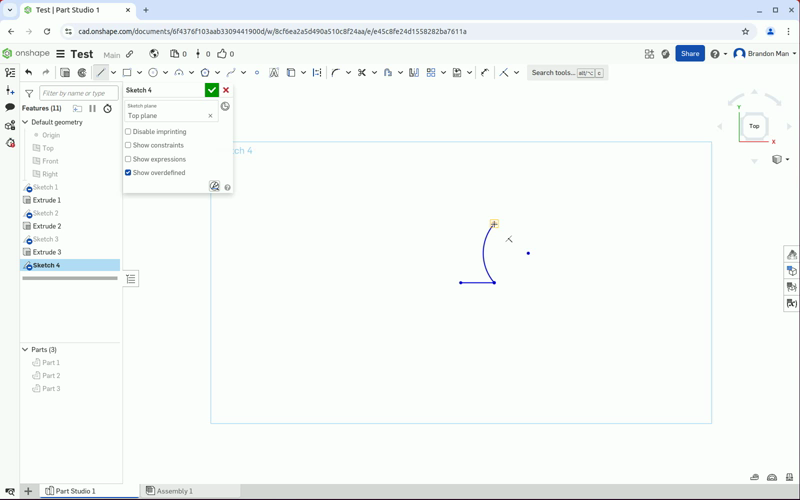
key_down(shift)
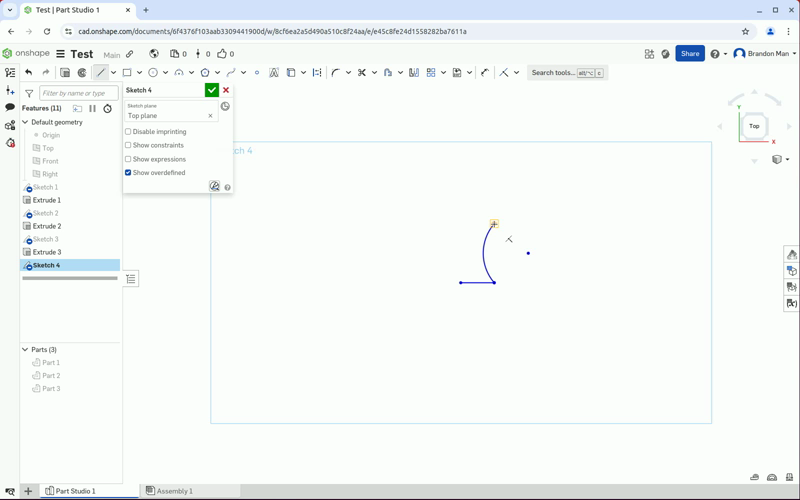
mouse_move(524, 223)
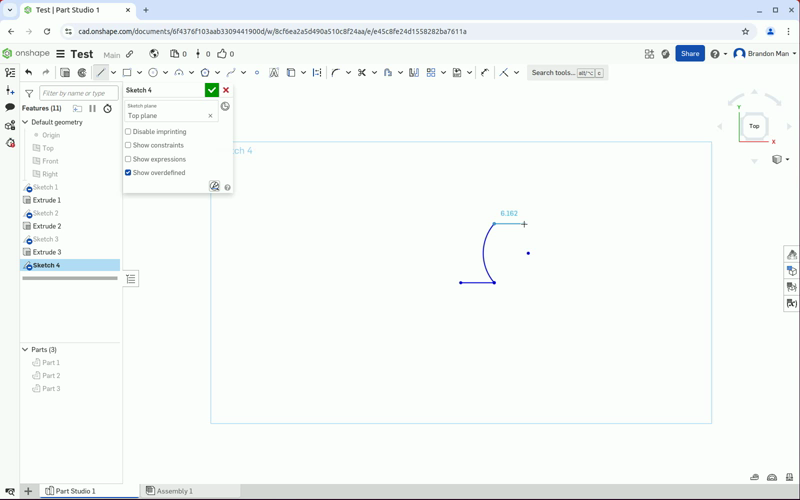
mouse_move(460, 223)
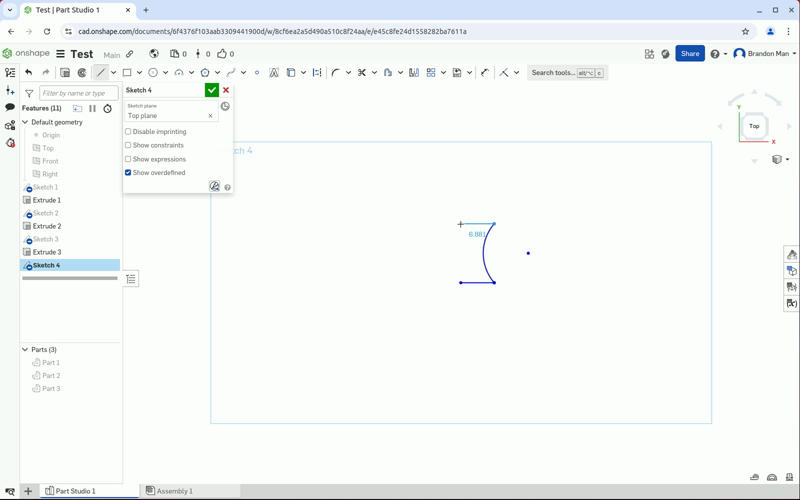
click(460, 223)
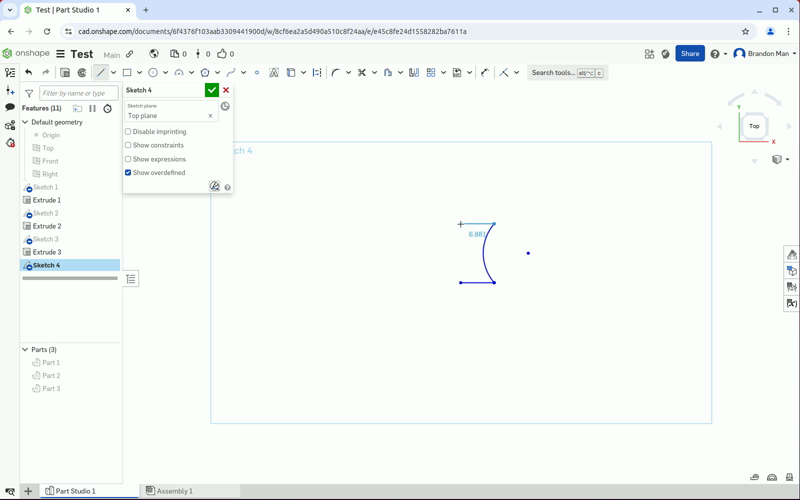
key_up(shift)
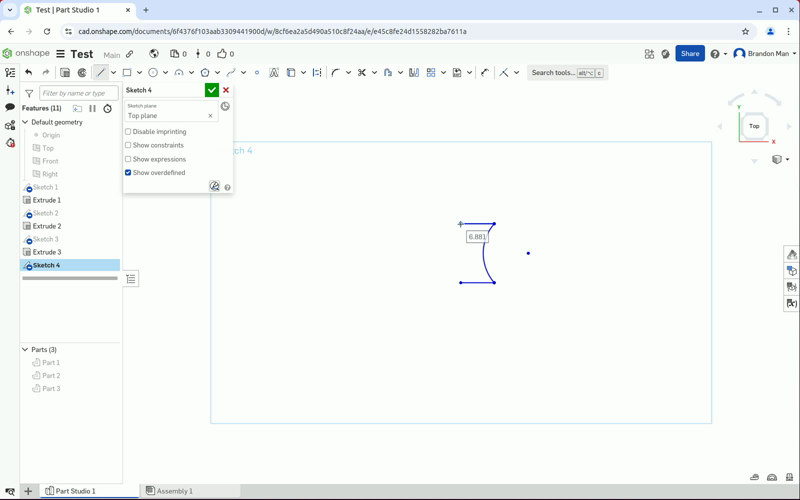
key_down(shift)
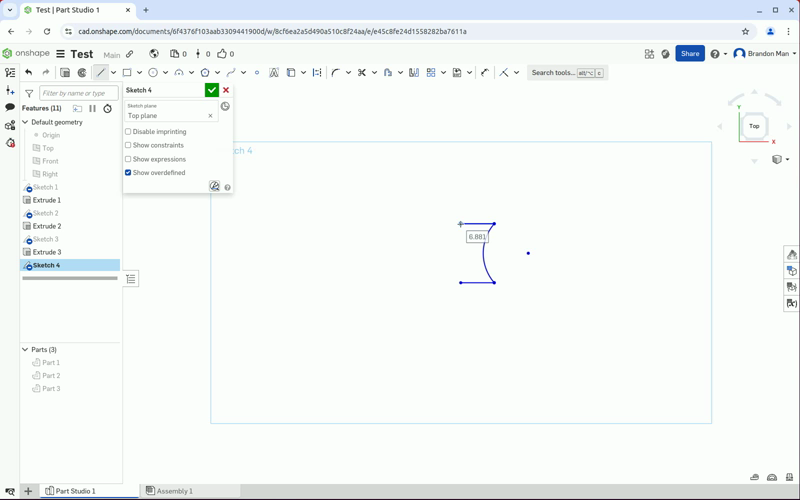
mouse_move(490, 223)
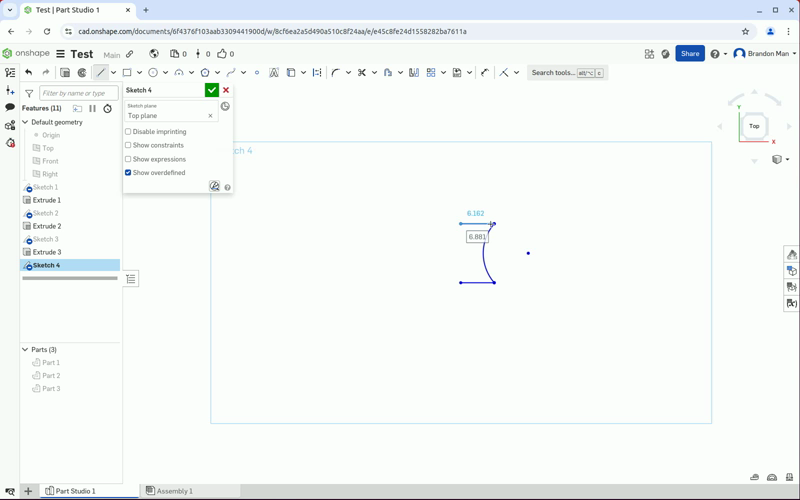
mouse_move(460, 239)
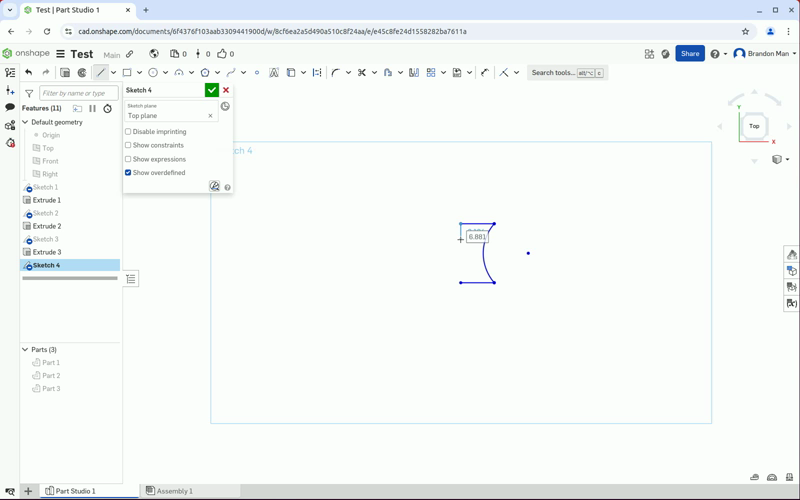
click(460, 239)
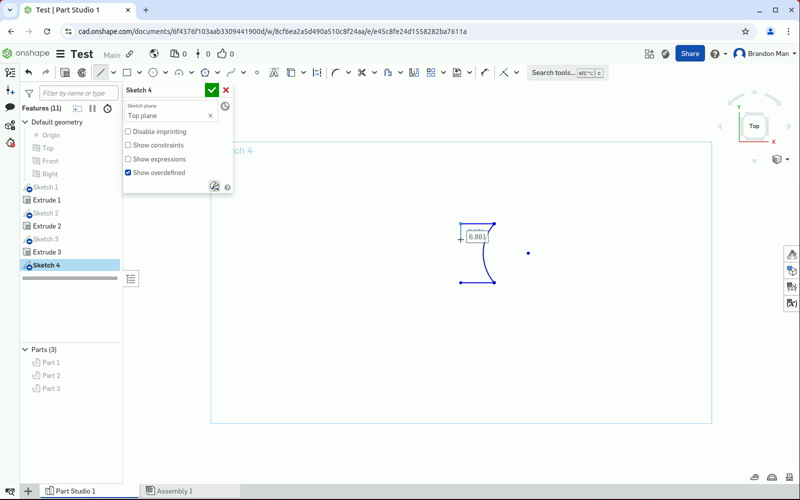
key_up(shift)
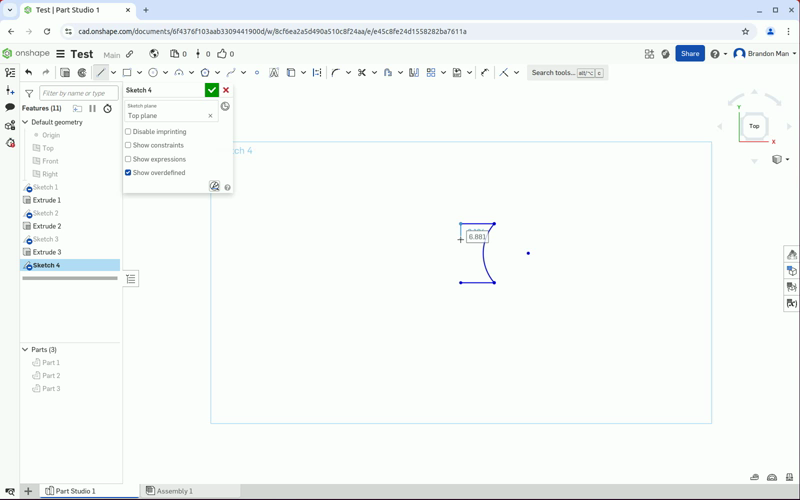
key_down(shift)
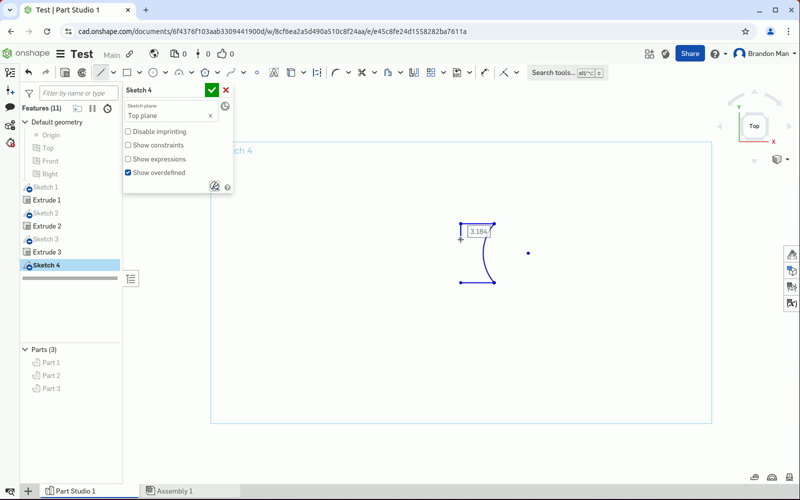
mouse_move(490, 239)
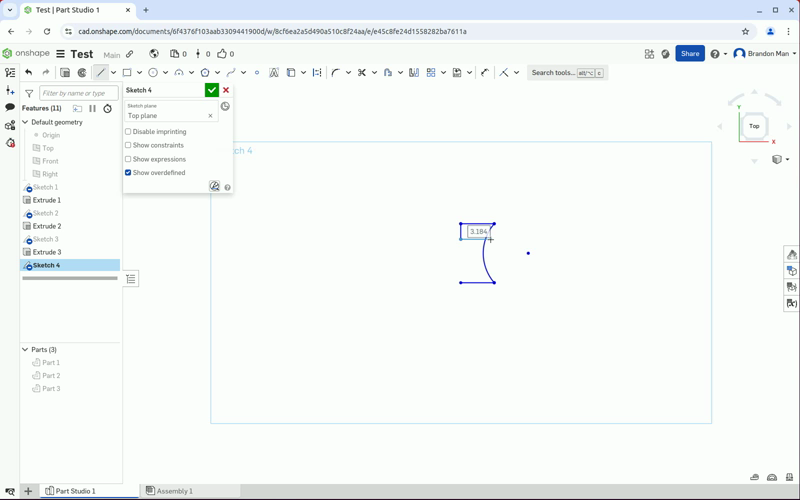
mouse_move(460, 267)
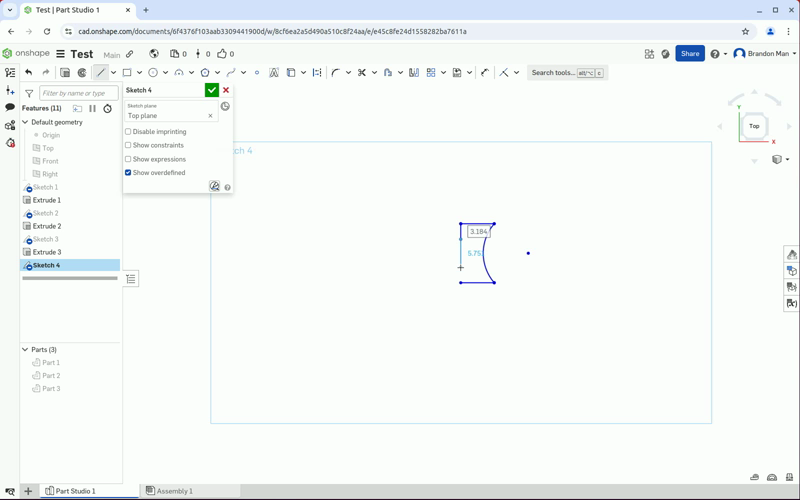
click(460, 267)
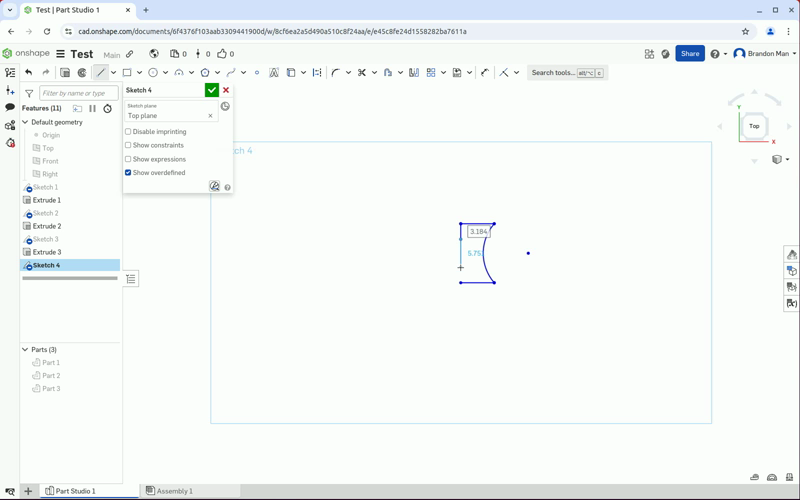
key_up(shift)
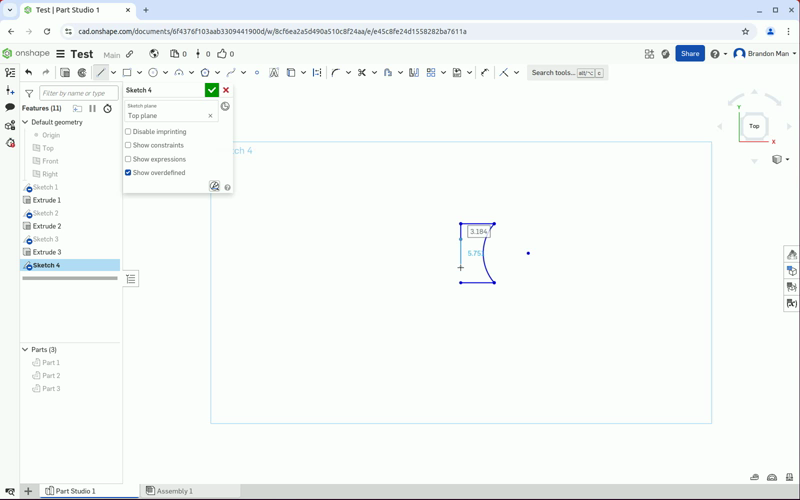
mouse_move(490, 267)
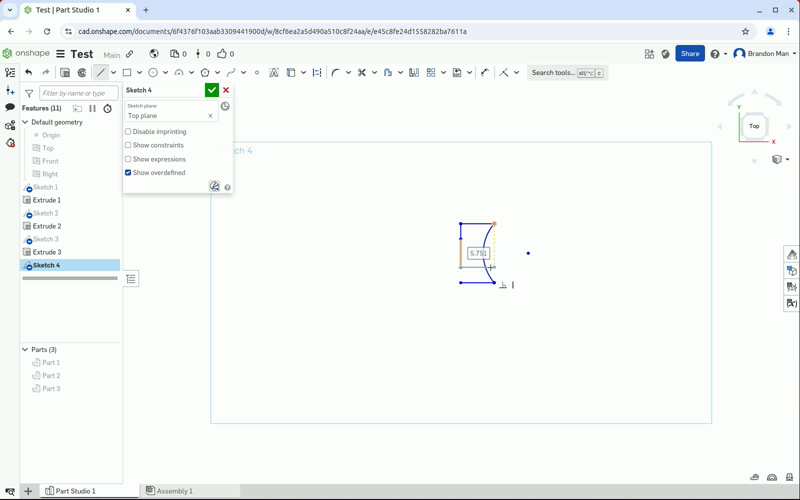
key_down(shift)
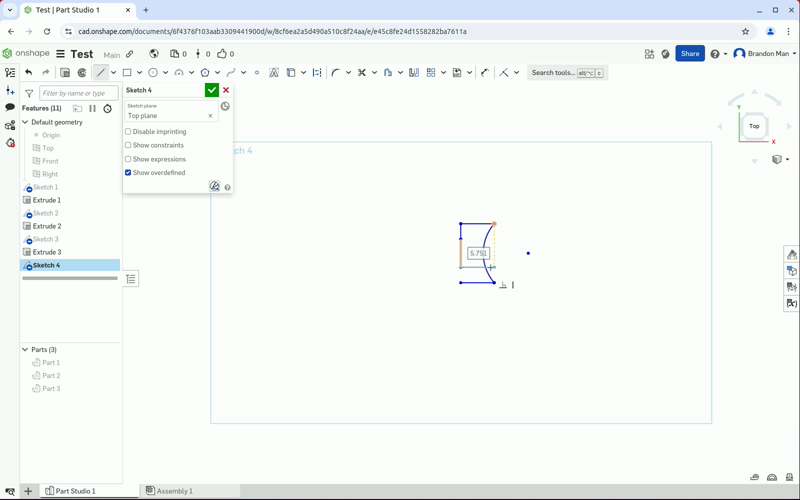
mouse_move(460, 282)
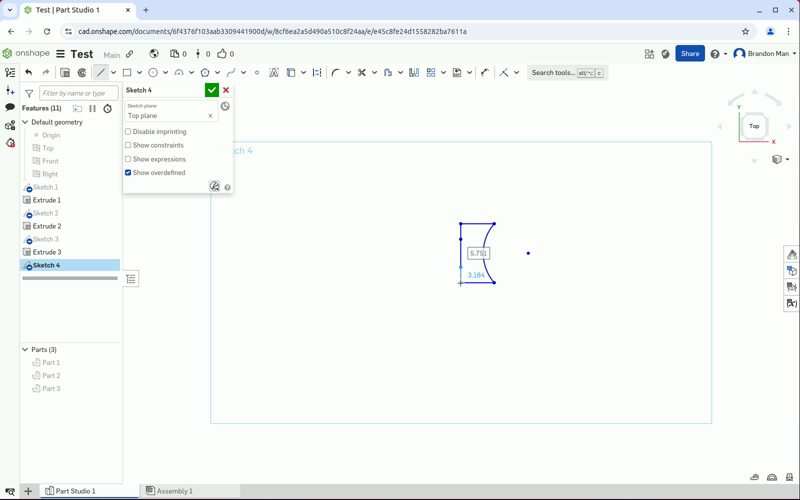
key_up(shift)
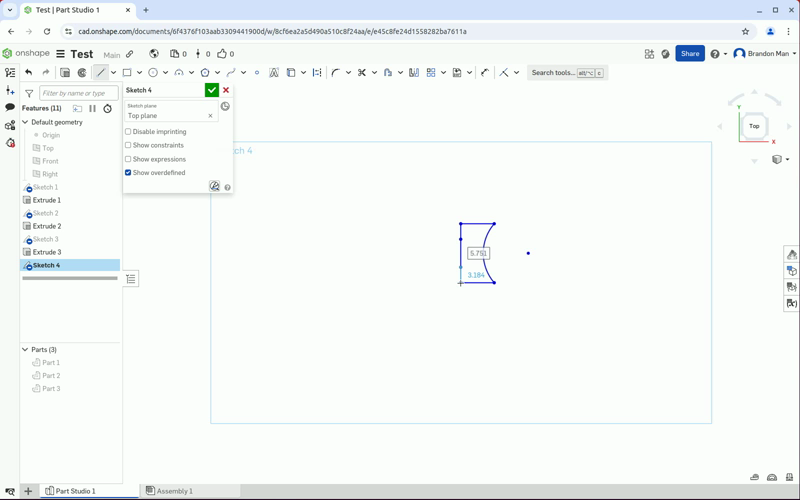
click(460, 282)
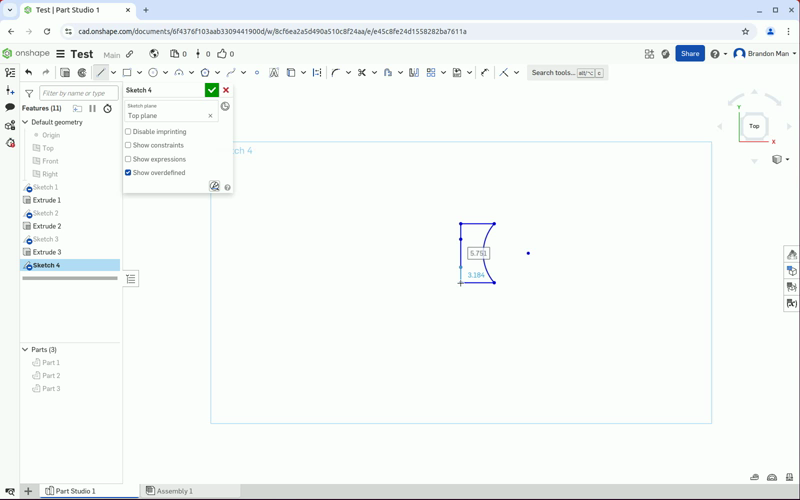
key(esc)
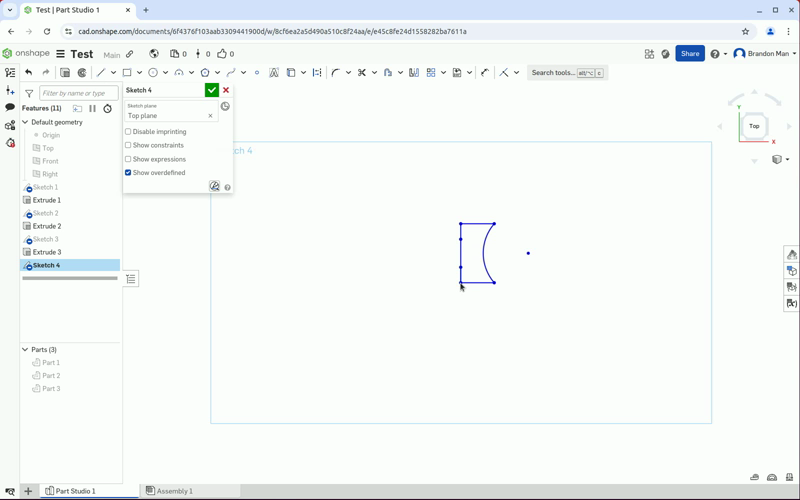
mouse_move(481, 261)
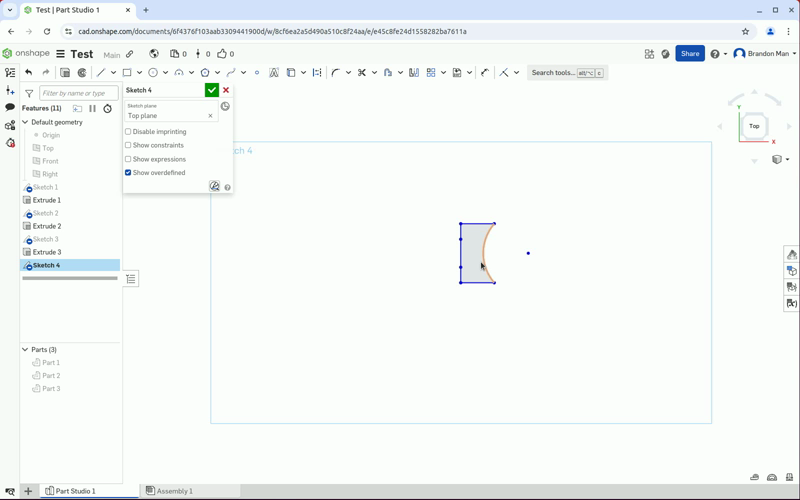
scroll(6)
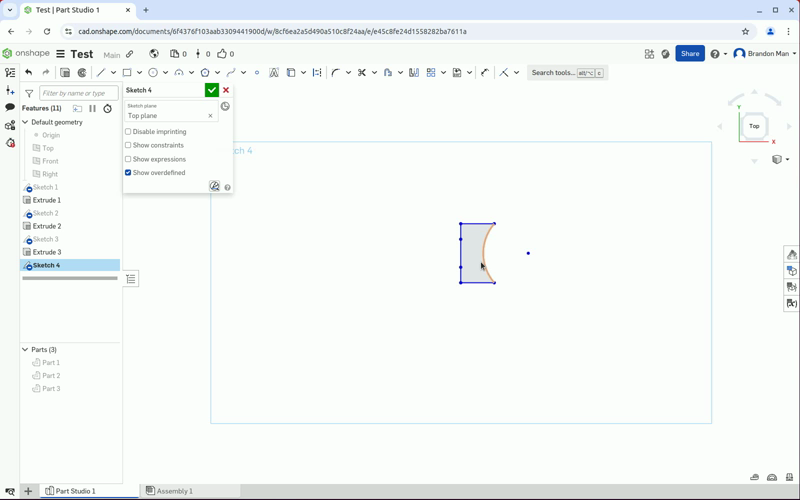
scroll(6)
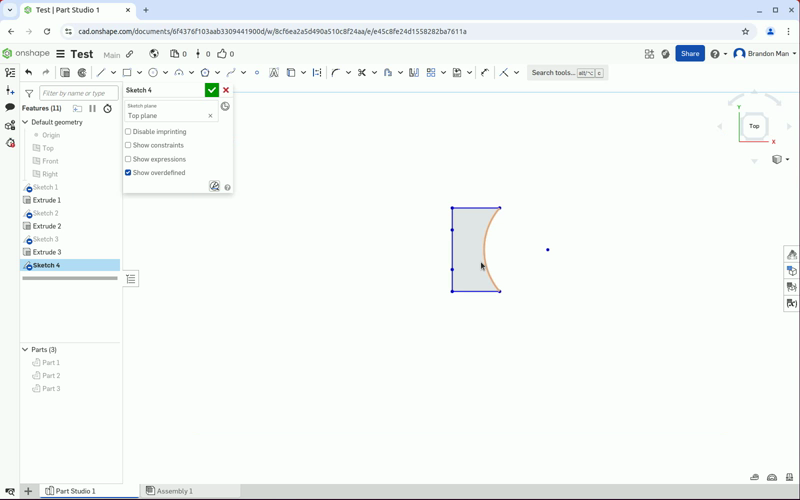
scroll(6)
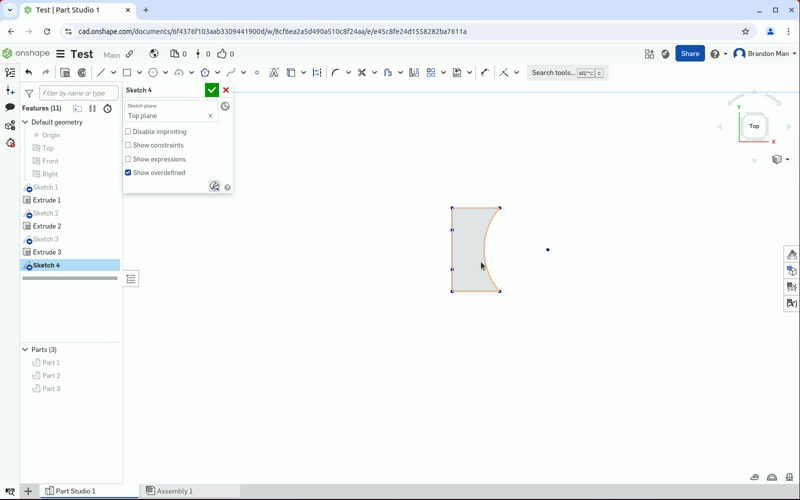
scroll(6)
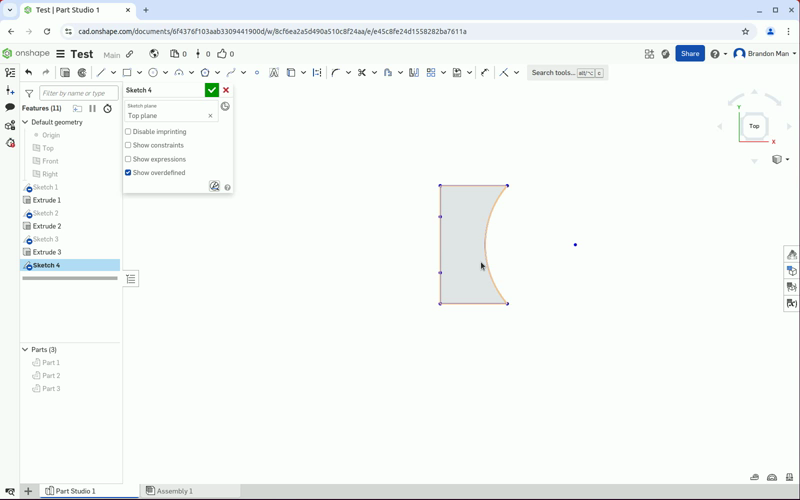
scroll(6)
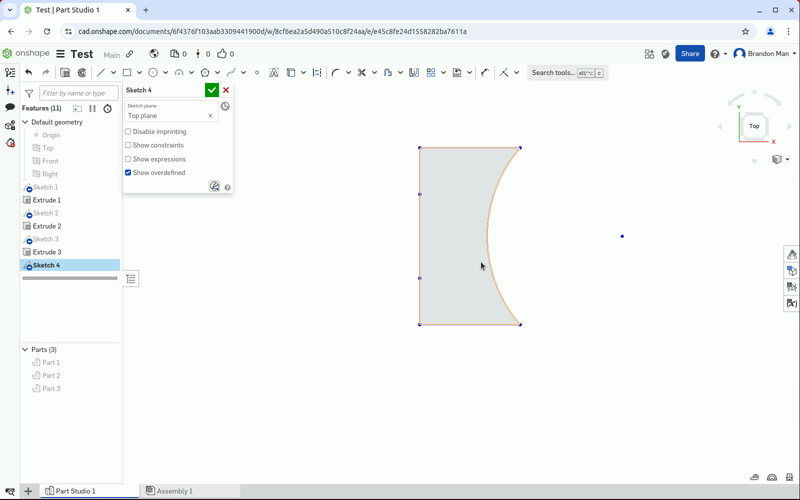
scroll(6)
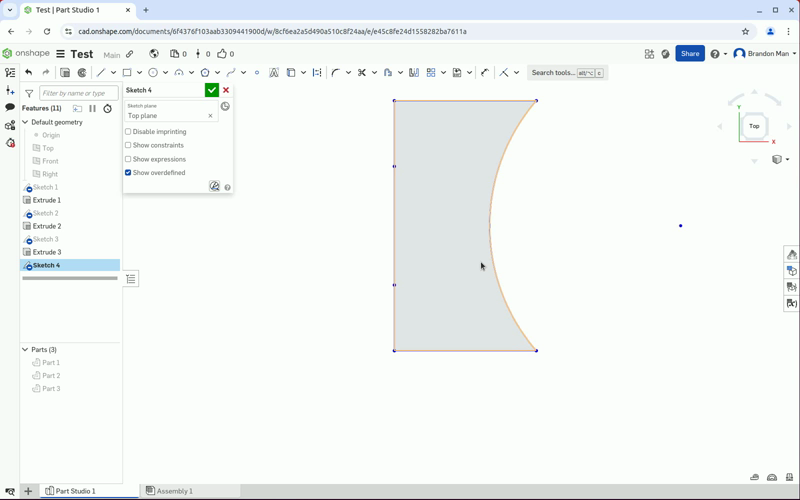
scroll(6)
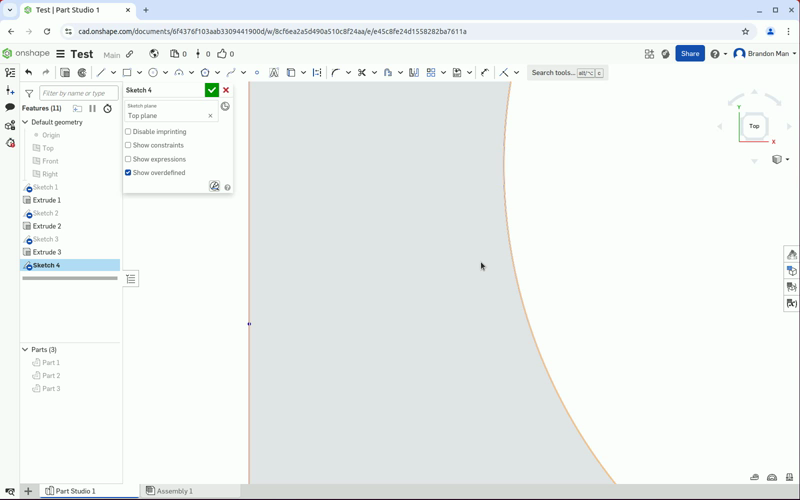
click(481, 261)
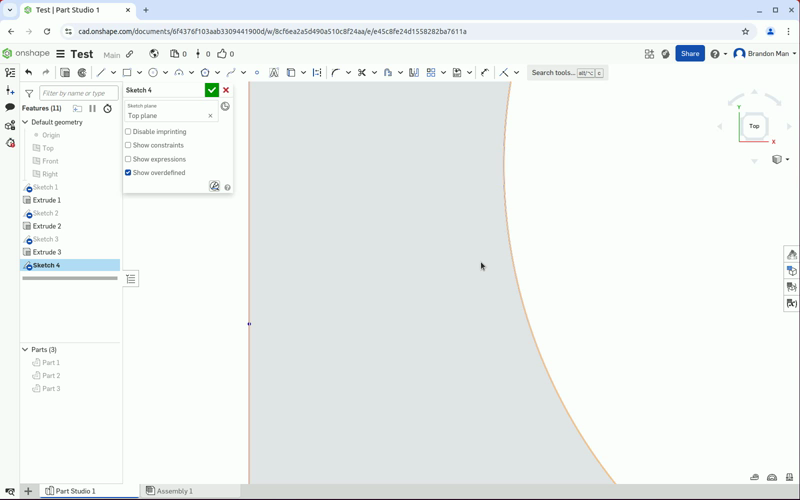
scroll(-6)
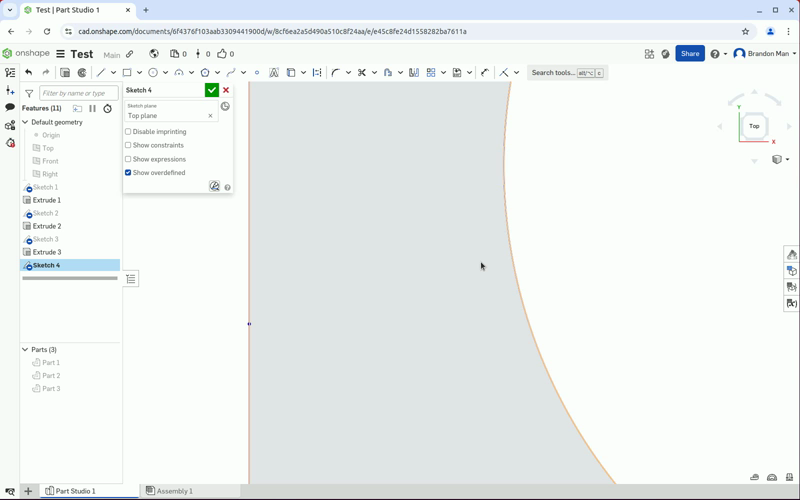
scroll(-6)
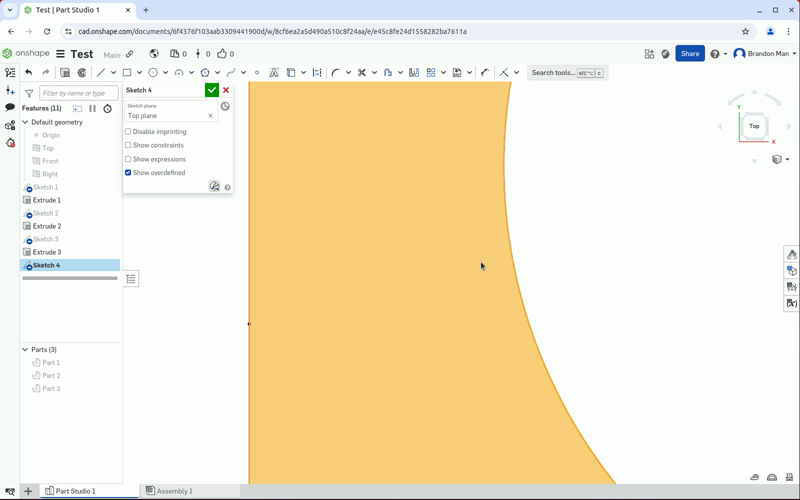
scroll(-6)
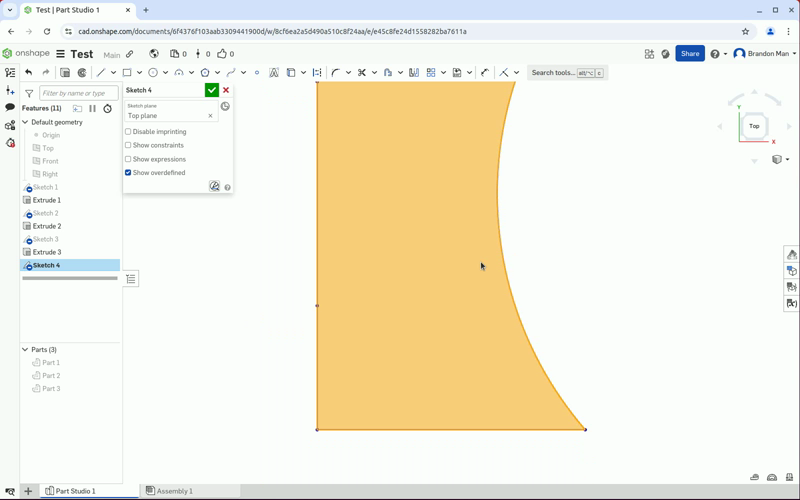
scroll(-6)
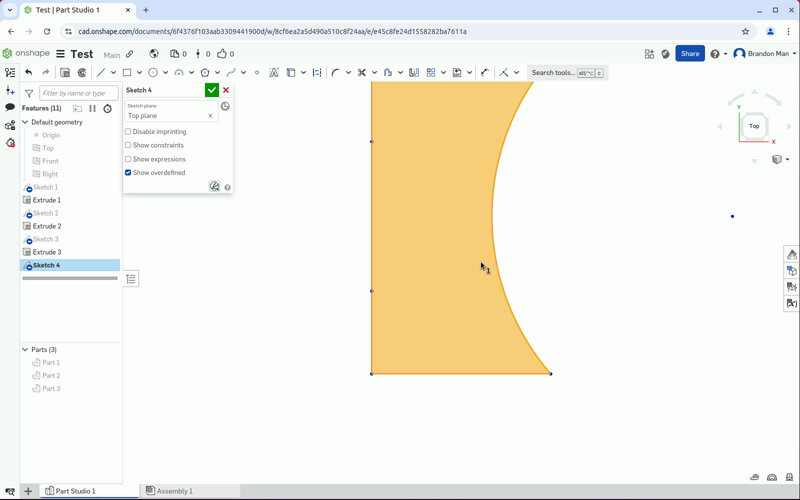
scroll(-6)
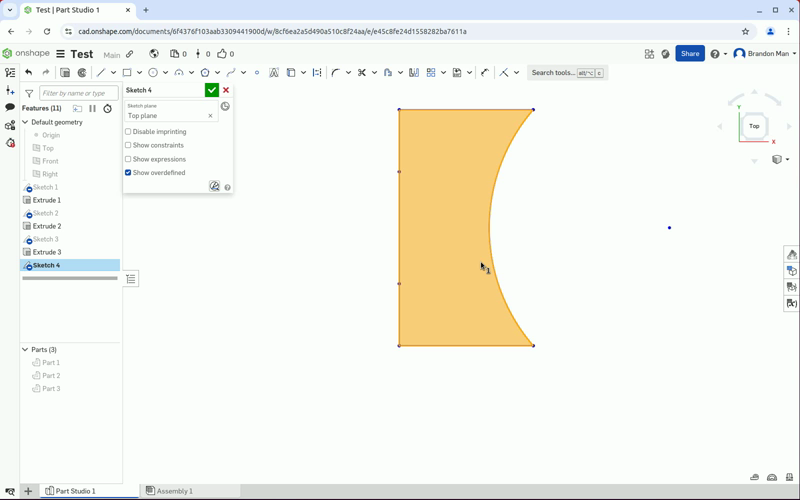
scroll(-6)
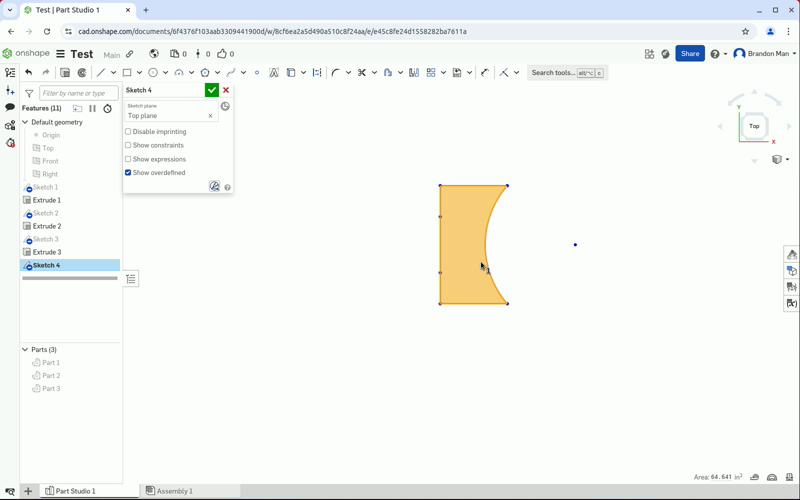
scroll(-6)
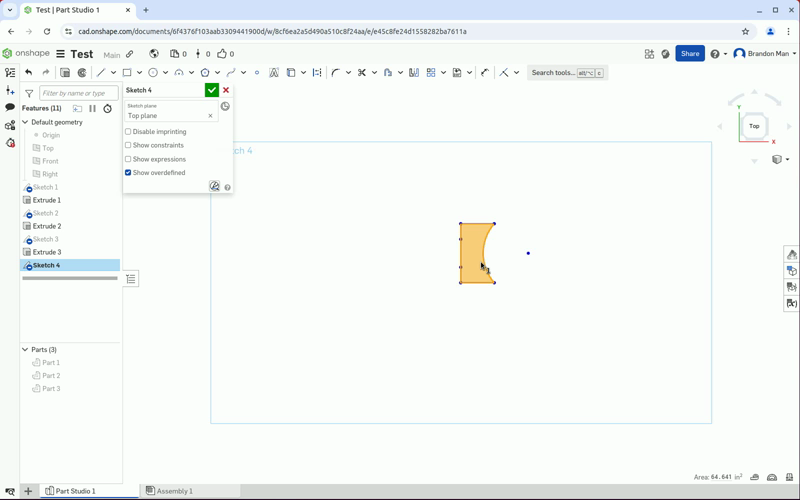
mouse_move(73, 352)
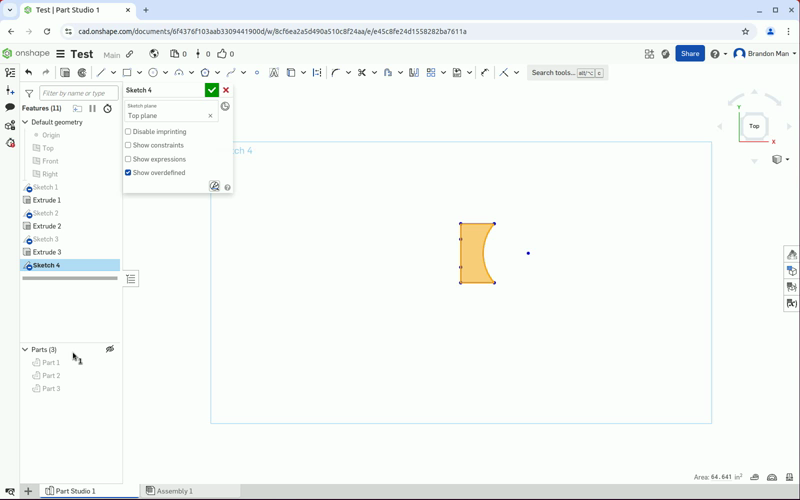
key(shift+y)
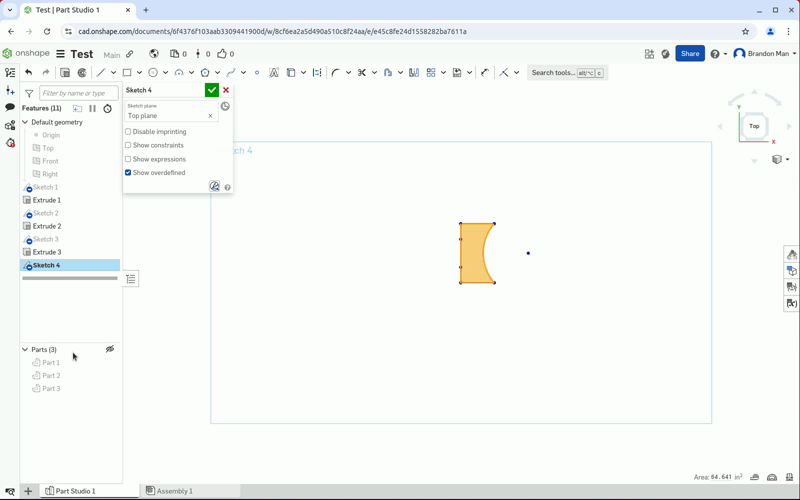
key(shift+e)
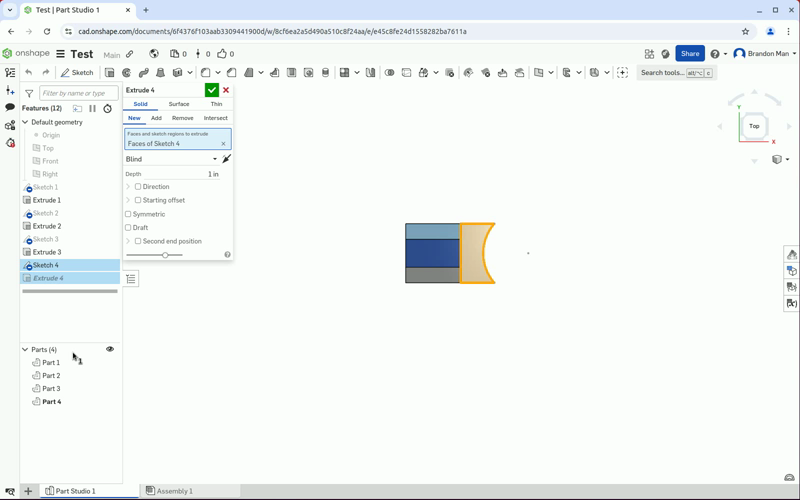
mouse_move(143, 106)
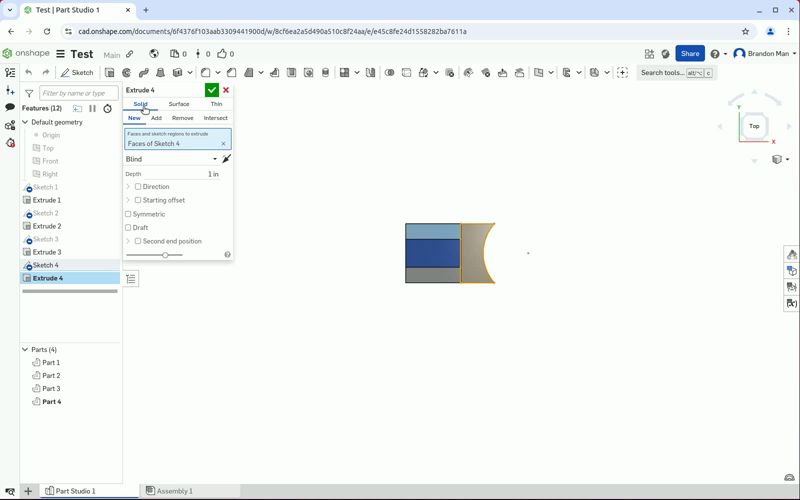
click(143, 106)
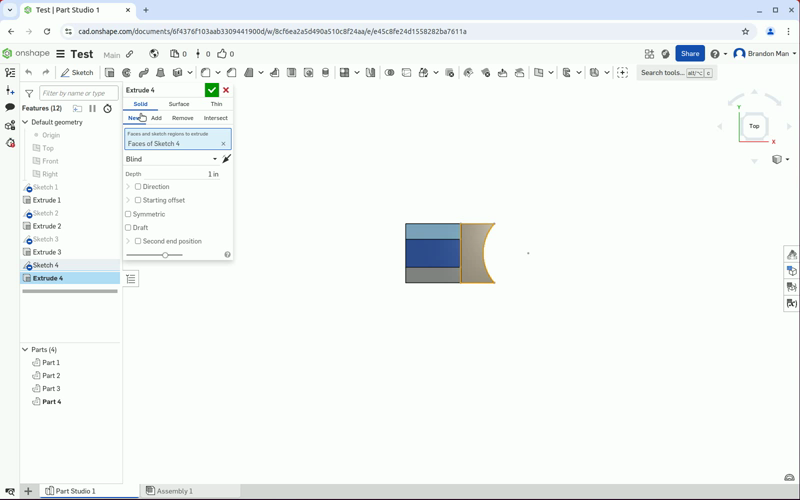
mouse_move(137, 120)
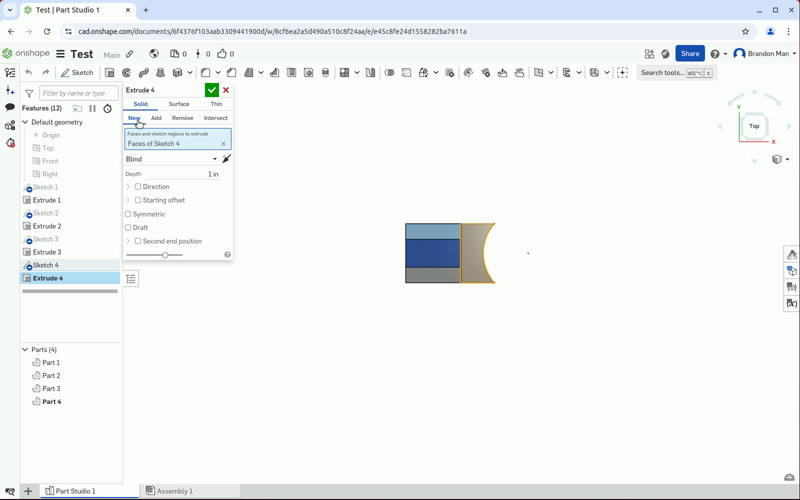
click(137, 120)
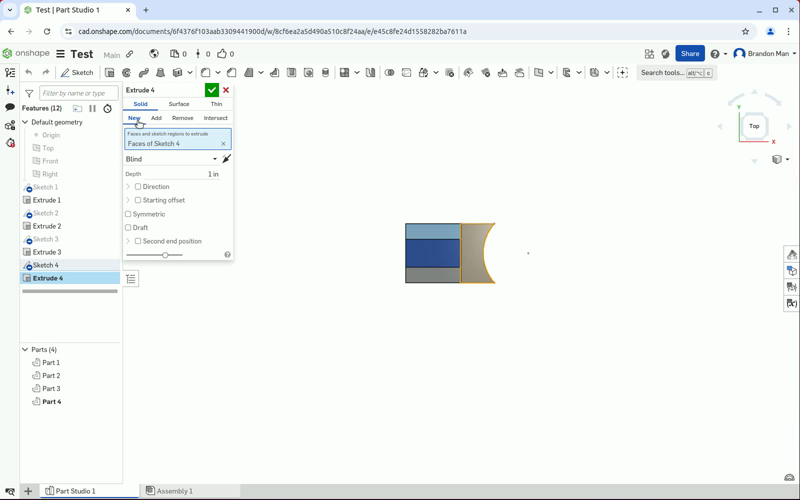
key(tab, 4)
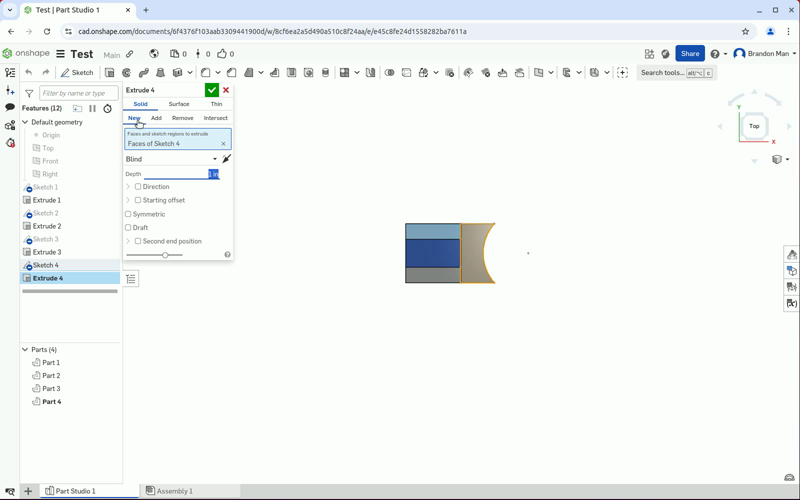
text(2.407)
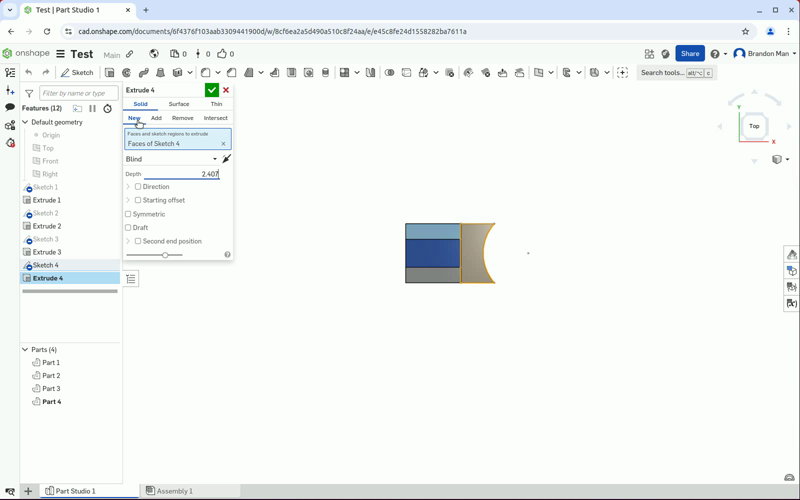
key(enter)
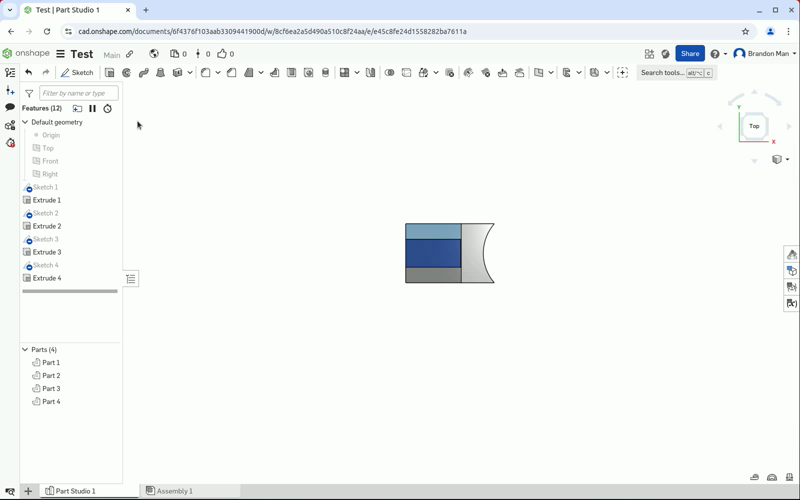
key(shift+h)
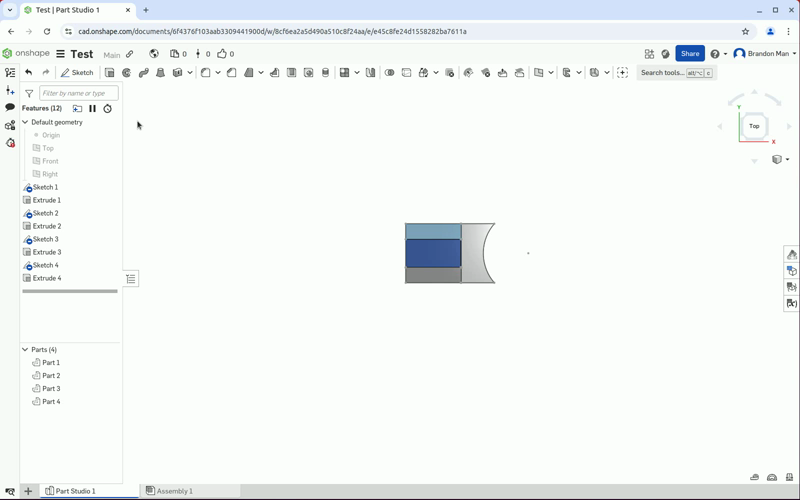
key(shift+h)
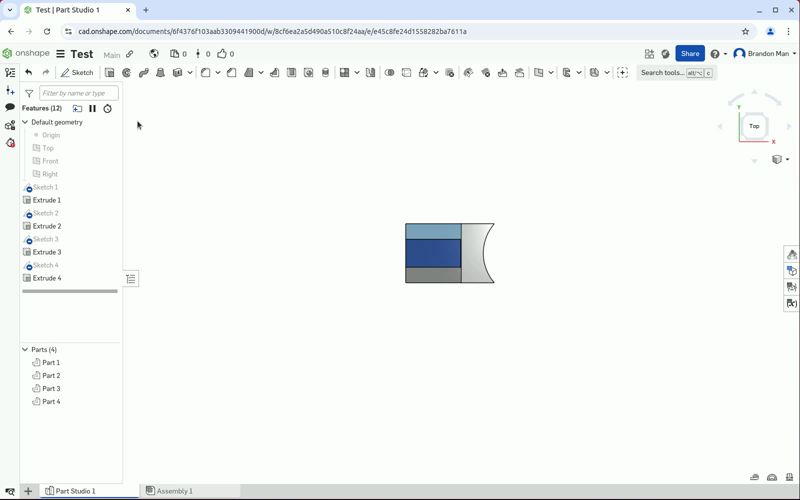
mouse_move(73, 189)
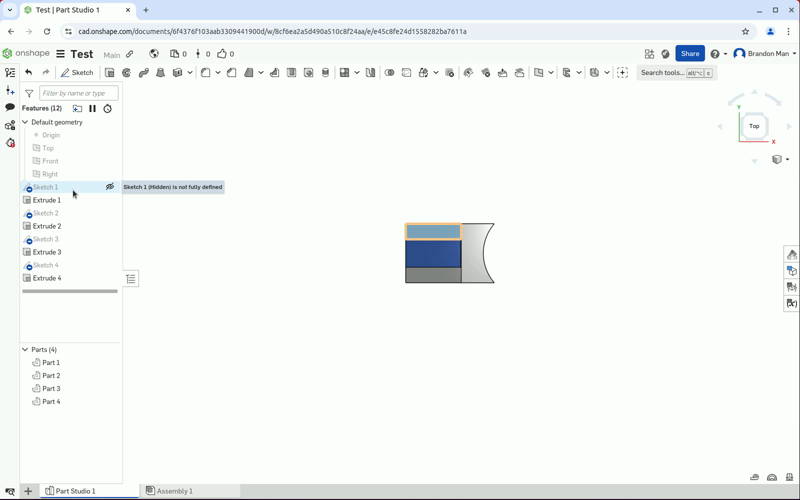
click(73, 189)
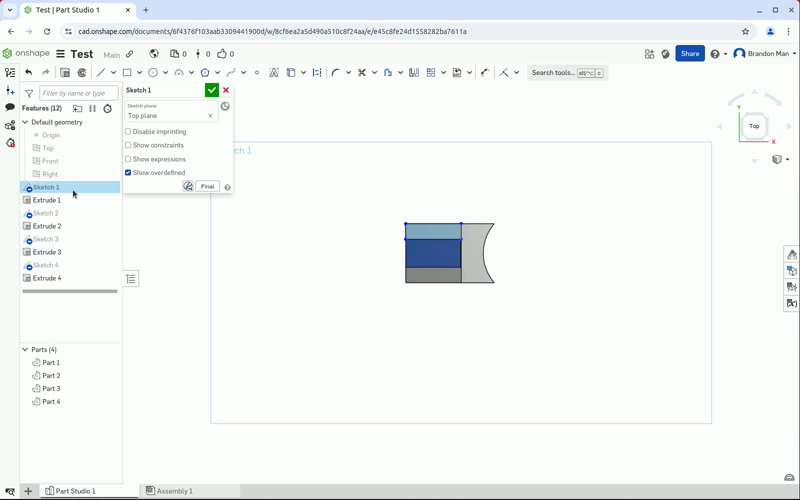
mouse_move(229, 92)
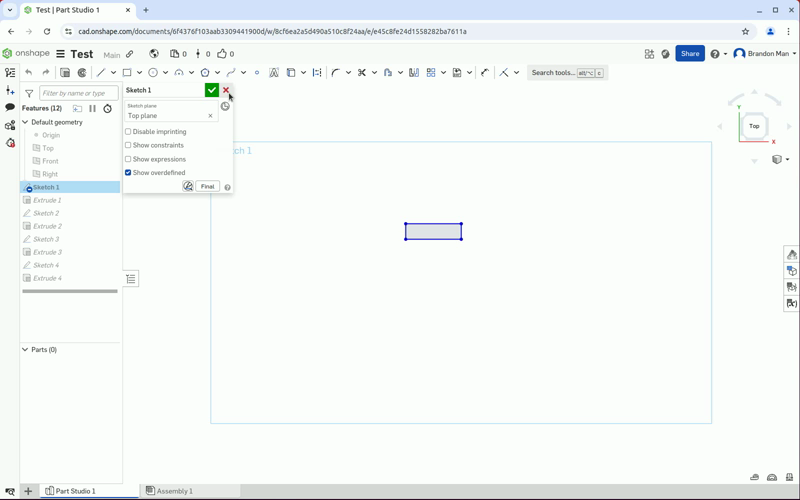
click(229, 92)
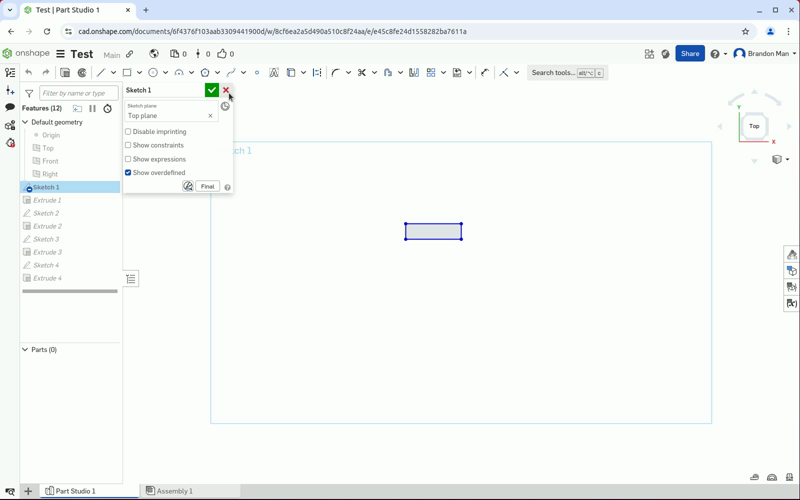
key(shift+s)
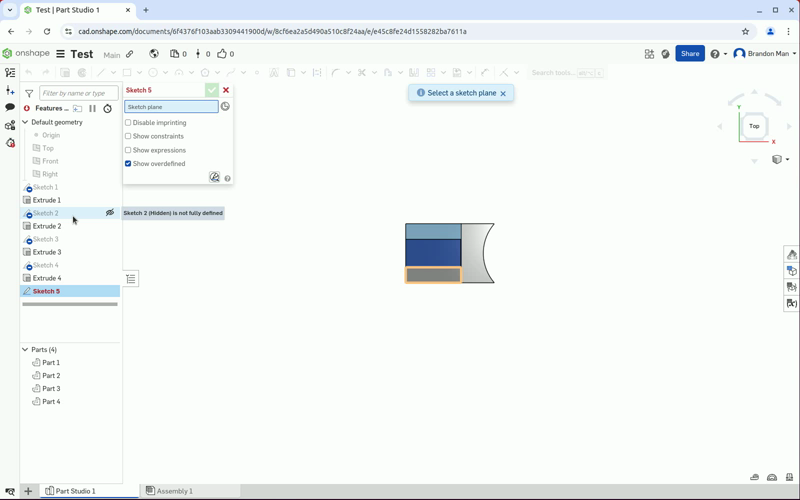
scroll(3)
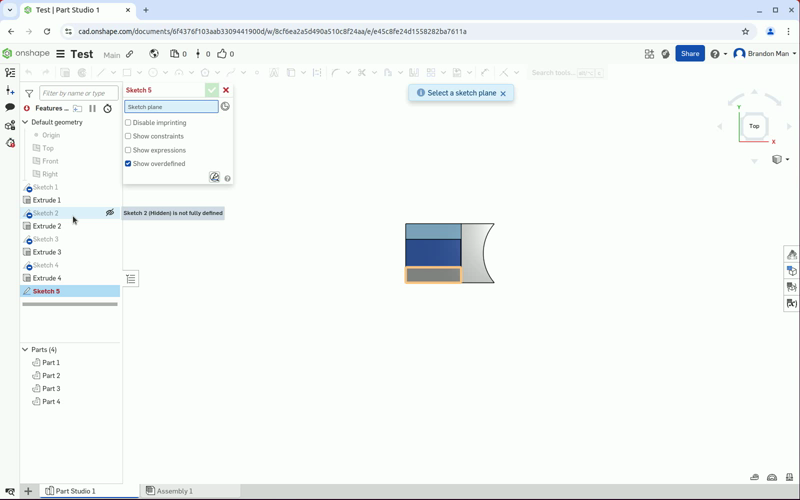
mouse_move(73, 150)
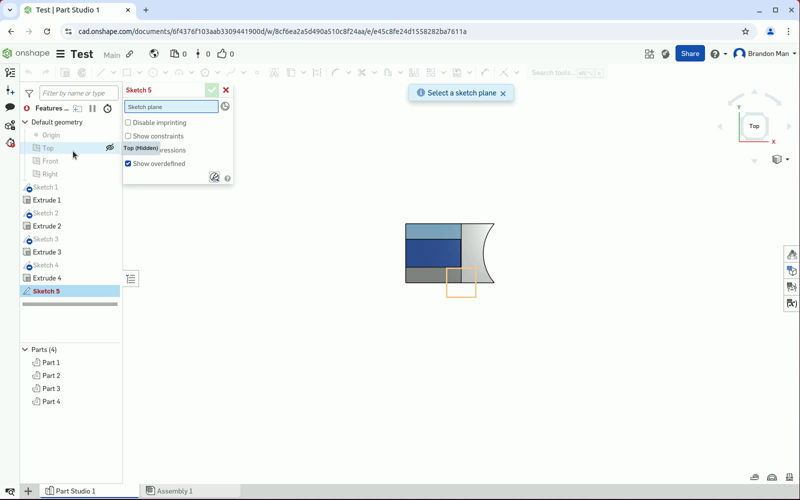
click(73, 150)
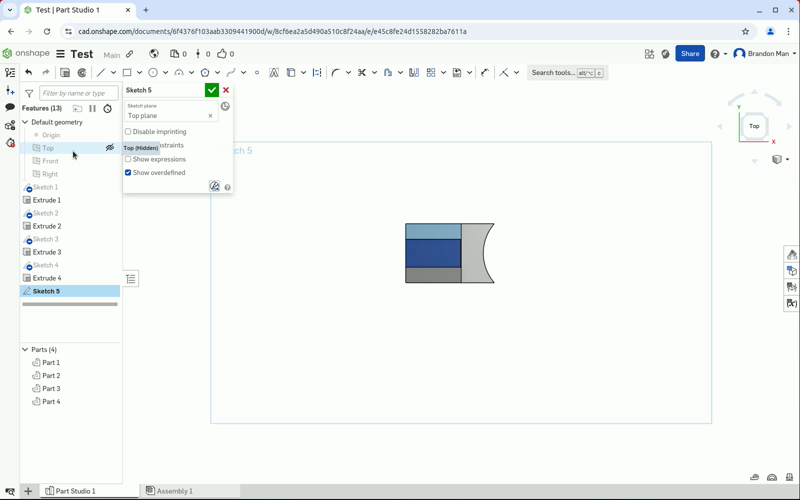
mouse_move(73, 352)
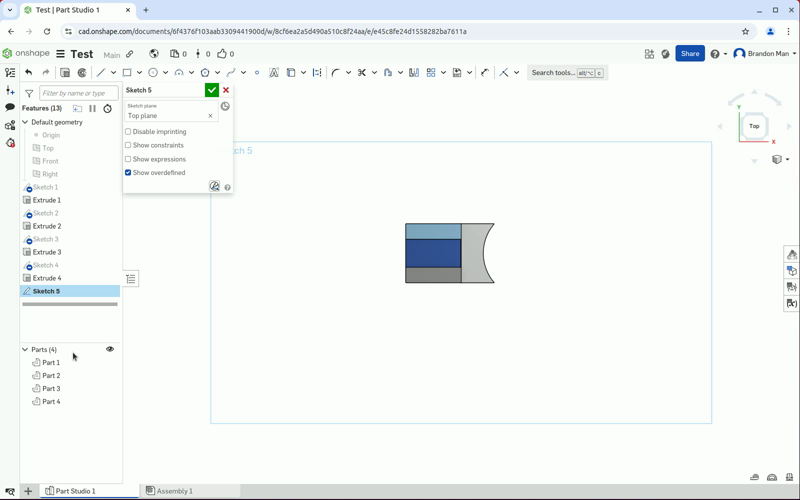
key(y)
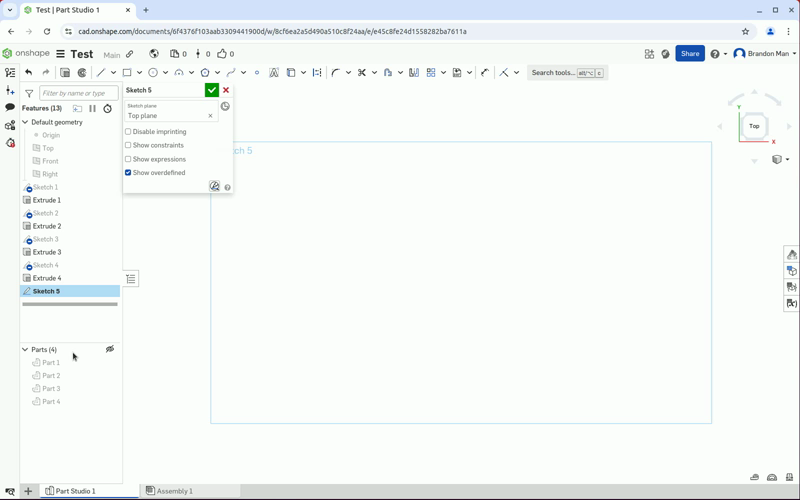
key(l)
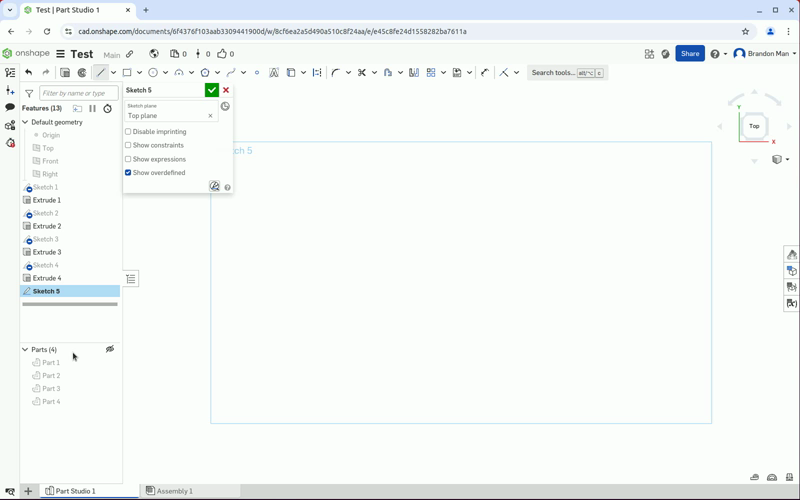
key_down(shift)
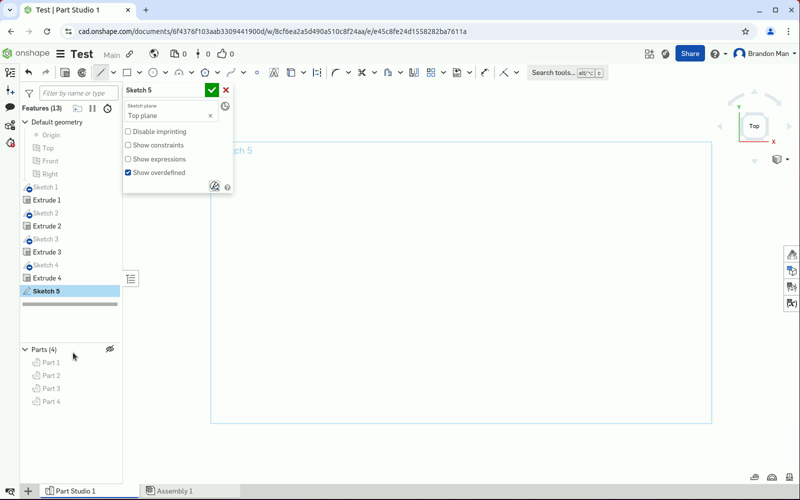
mouse_move(494, 282)
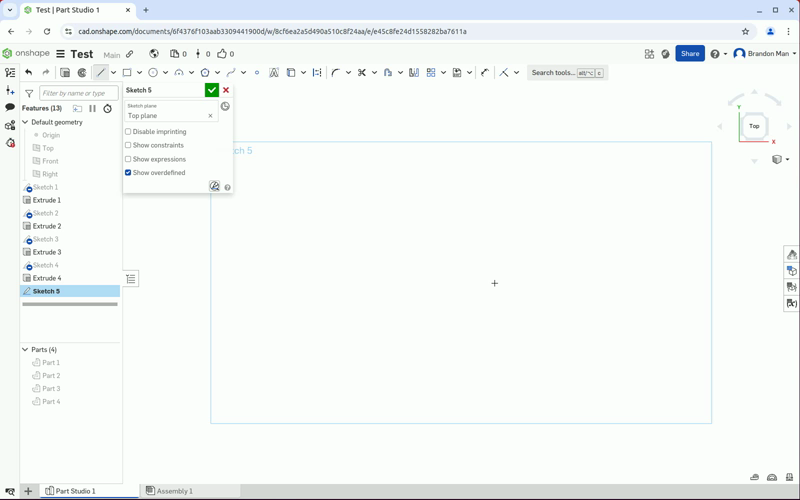
click(494, 282)
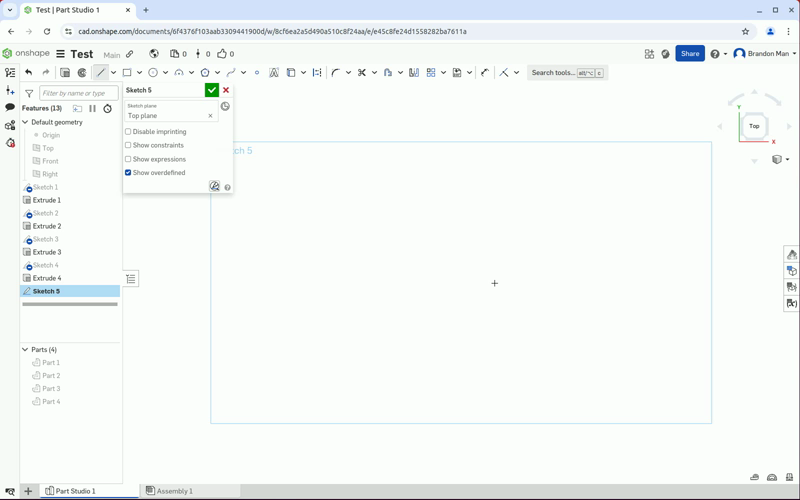
key_up(shift)
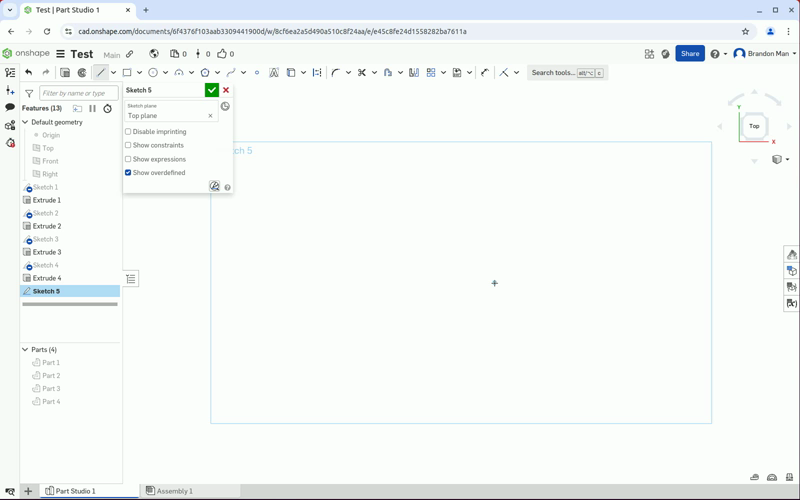
key_down(shift)
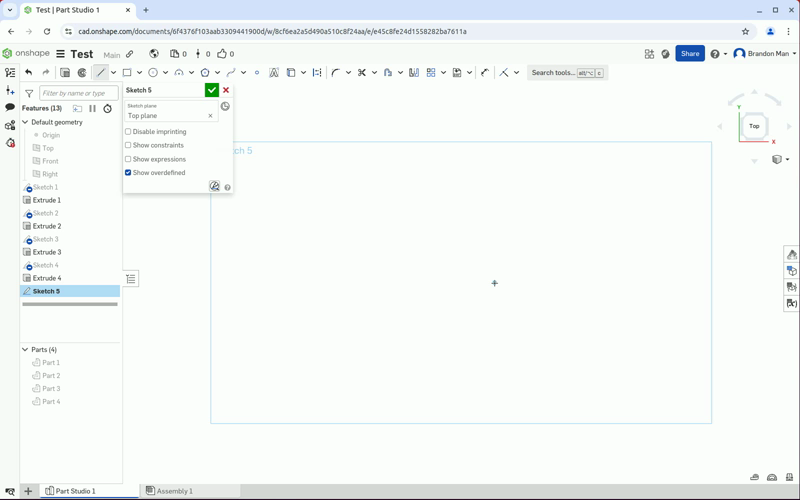
mouse_move(524, 282)
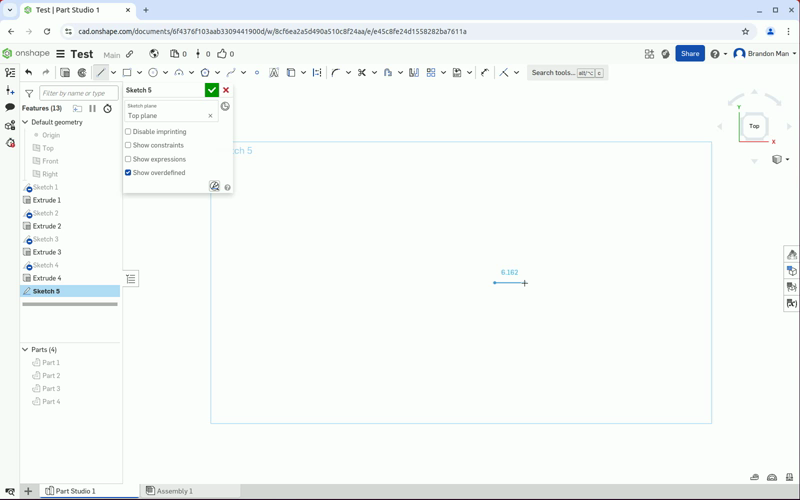
mouse_move(505, 282)
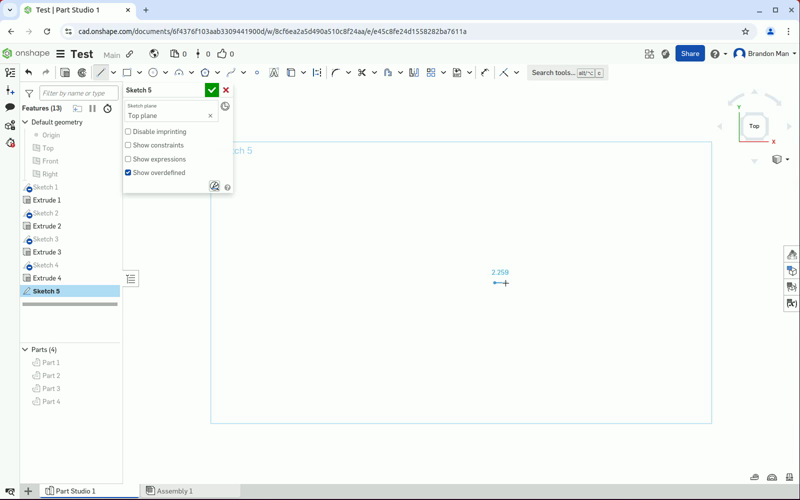
click(505, 282)
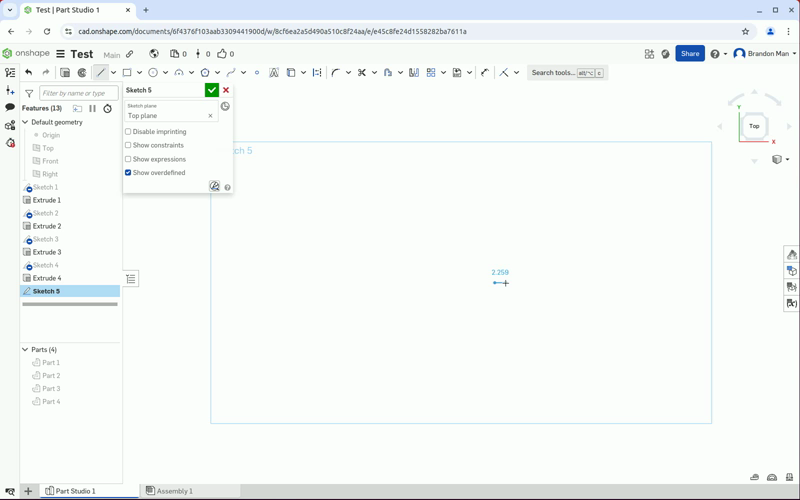
key_up(shift)
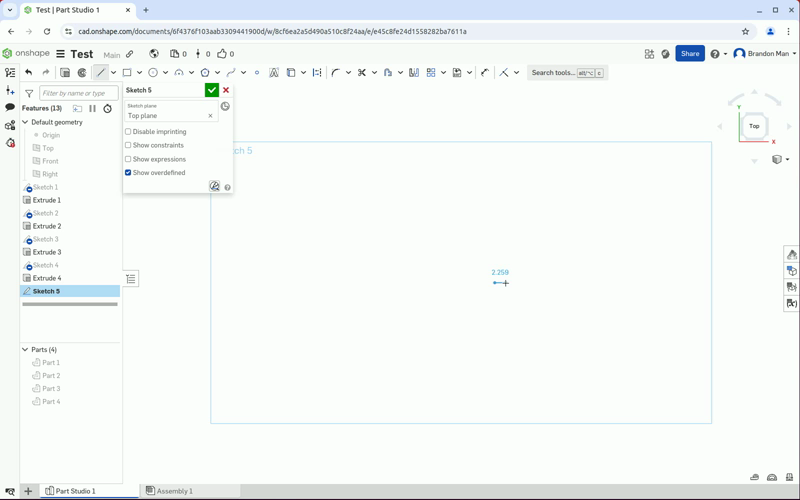
key(esc)
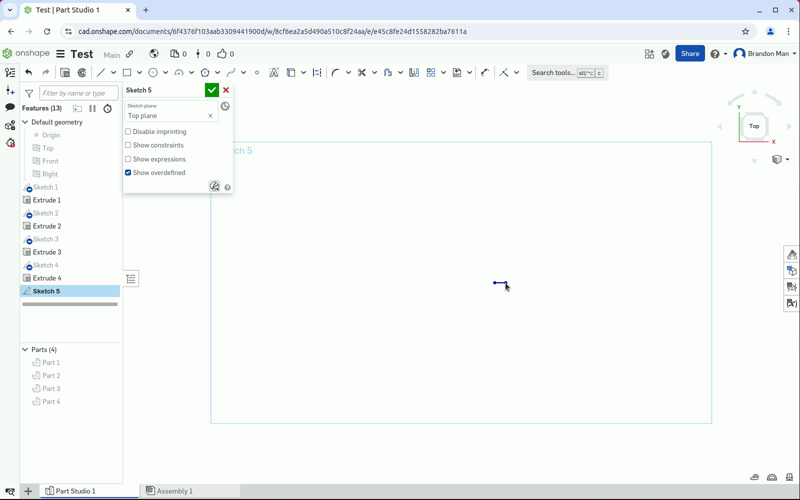
key(a)
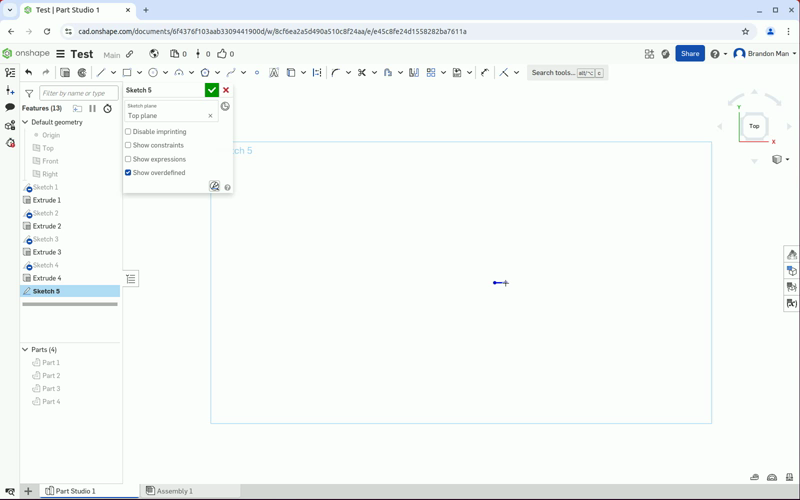
mouse_move(505, 282)
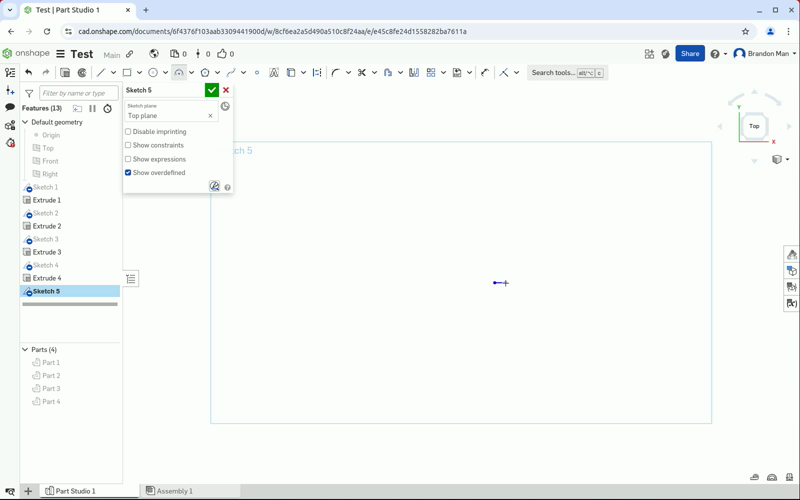
click(505, 282)
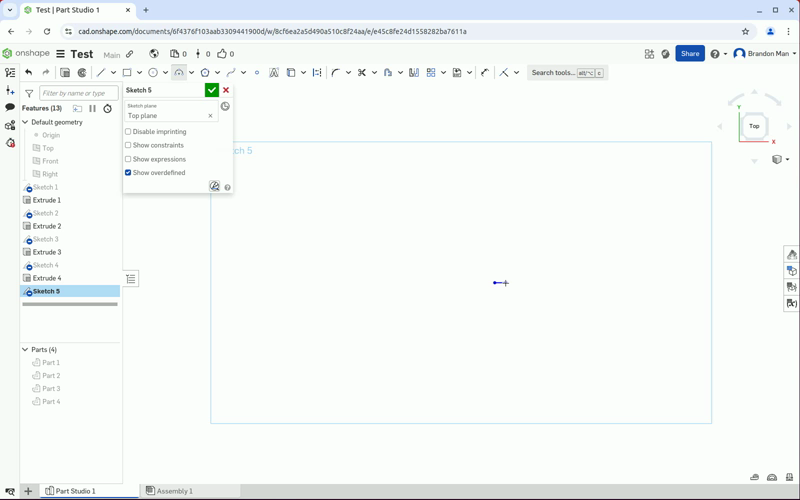
key_down(shift)
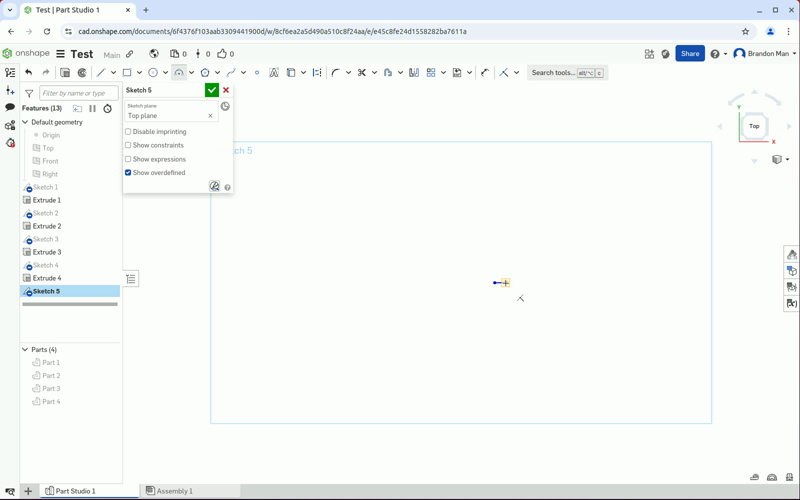
mouse_move(505, 224)
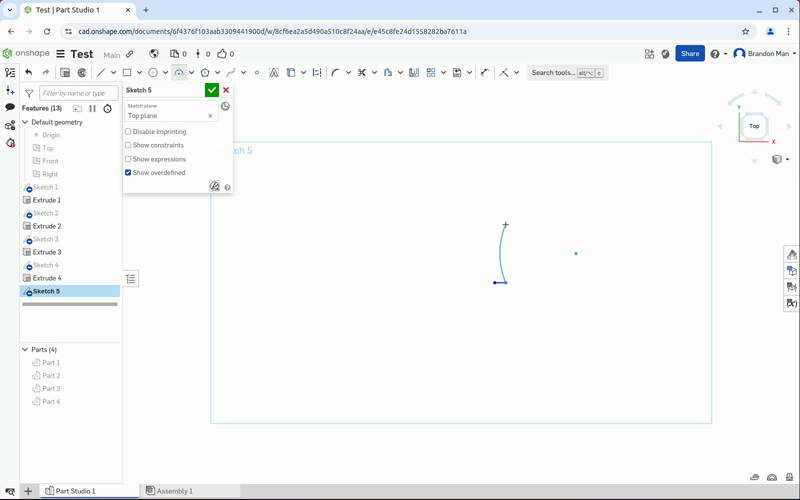
click(505, 224)
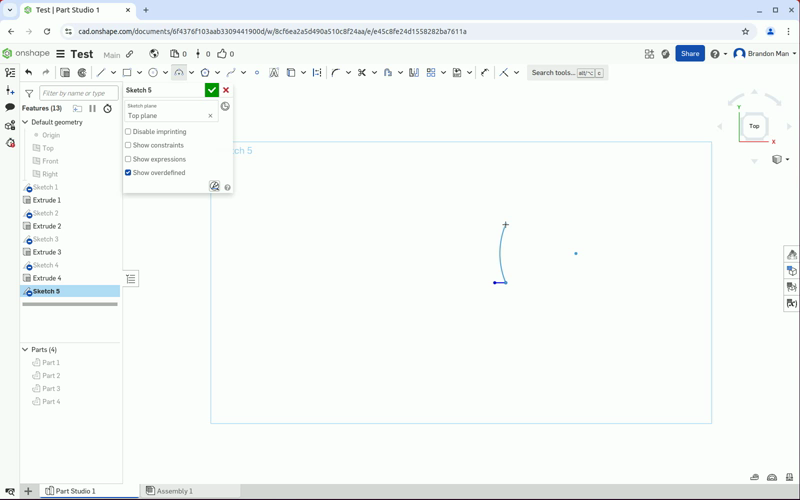
mouse_move(567, 253)
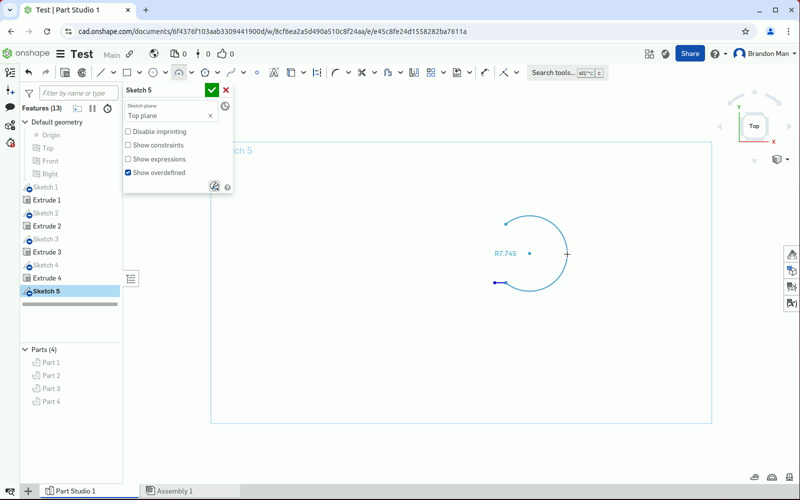
click(567, 253)
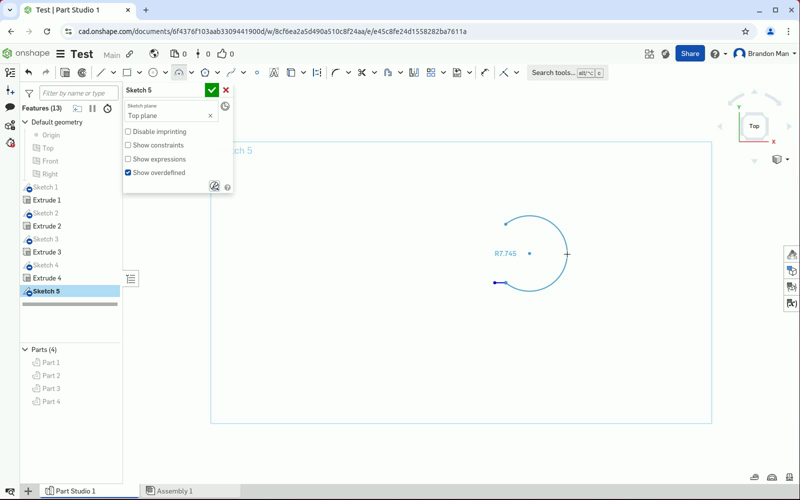
key_up(shift)
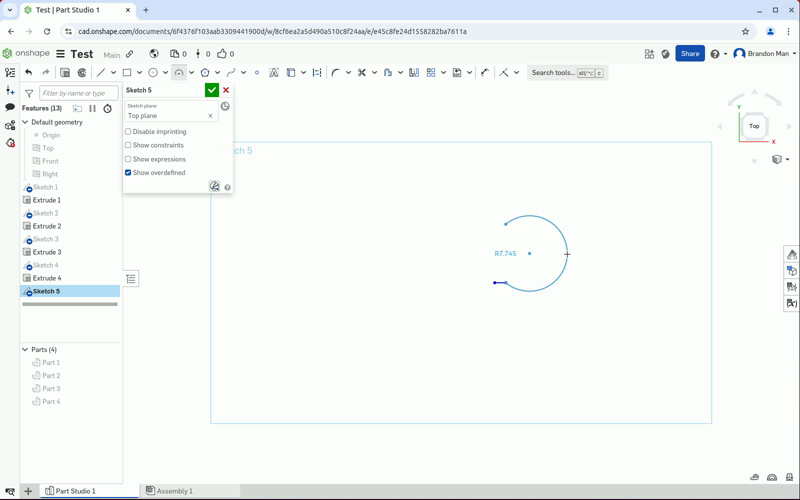
key(esc)
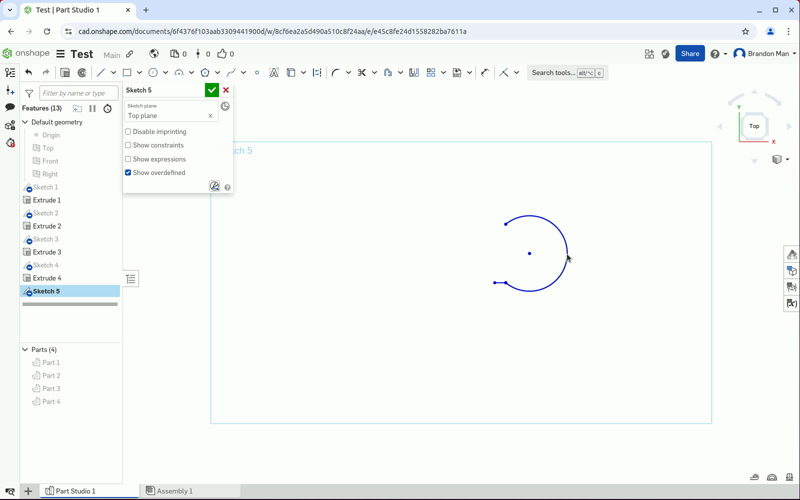
key(l)
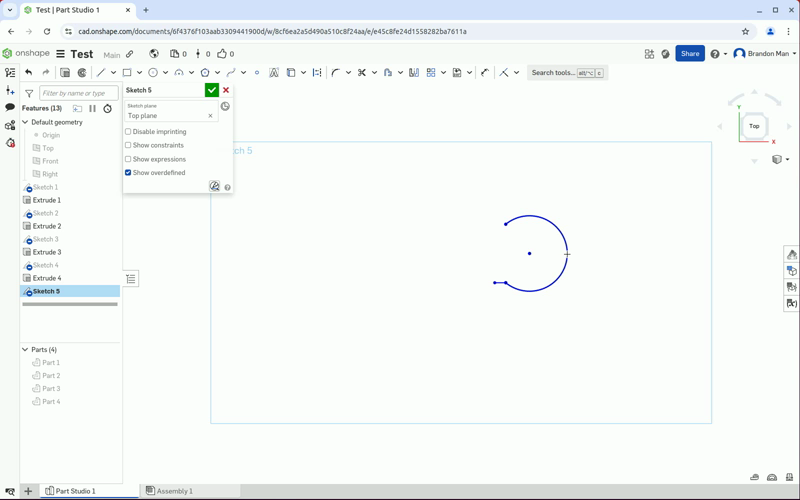
mouse_move(505, 224)
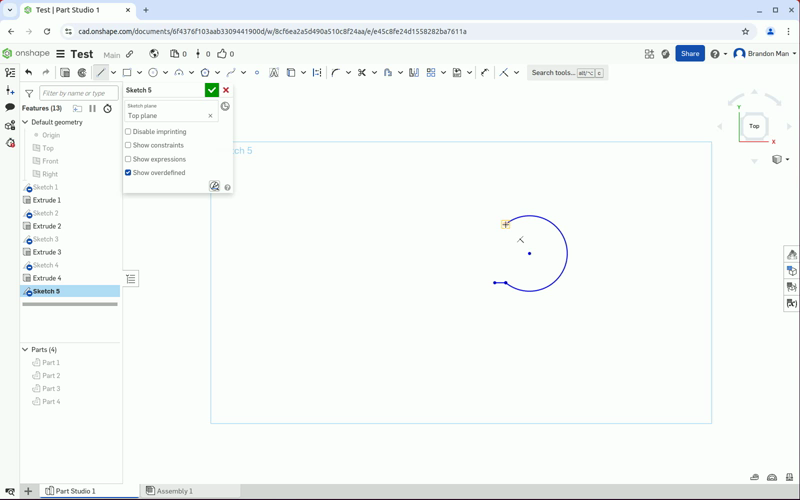
click(505, 224)
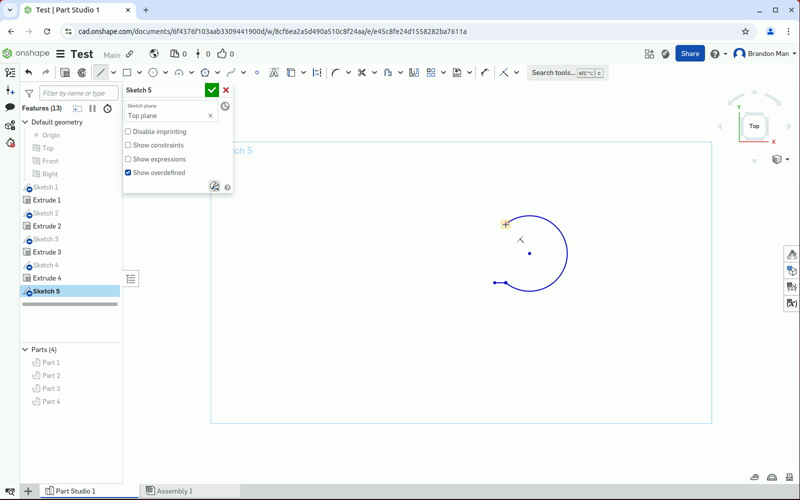
key_down(shift)
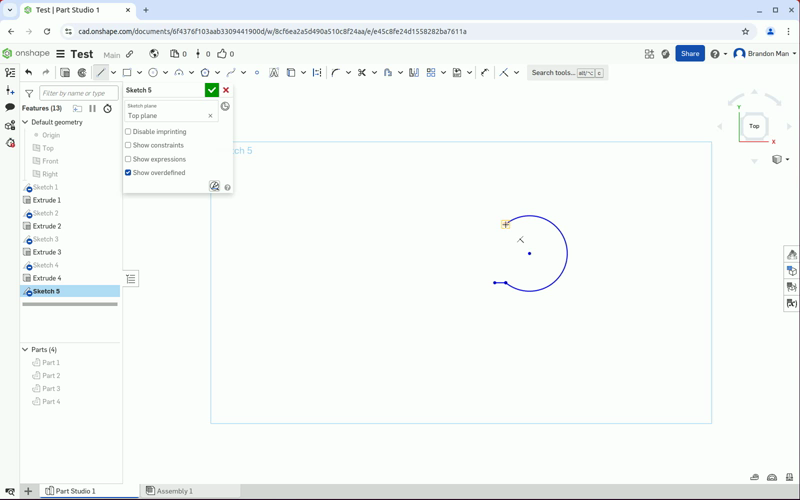
mouse_move(535, 224)
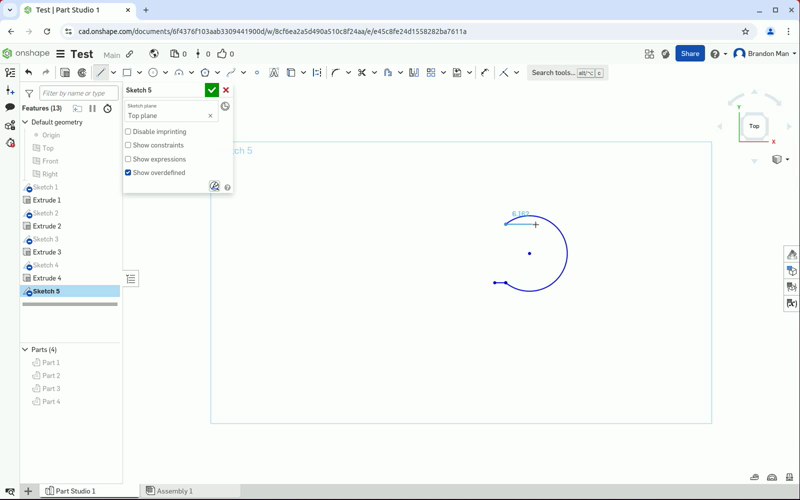
mouse_move(494, 224)
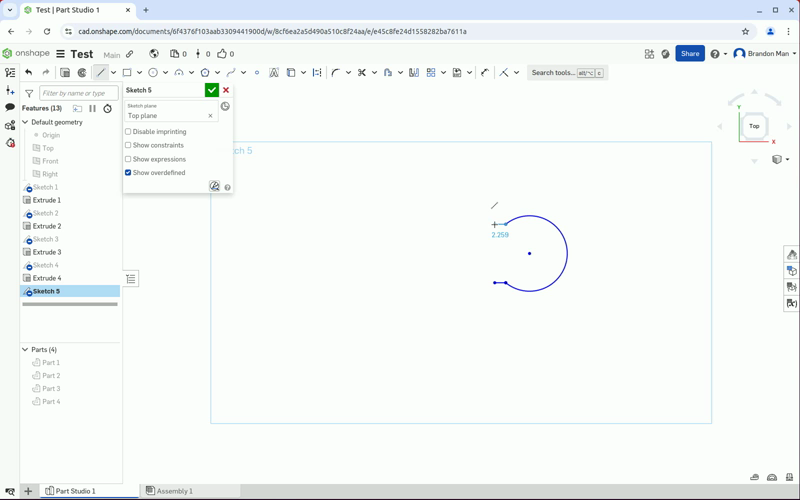
click(494, 224)
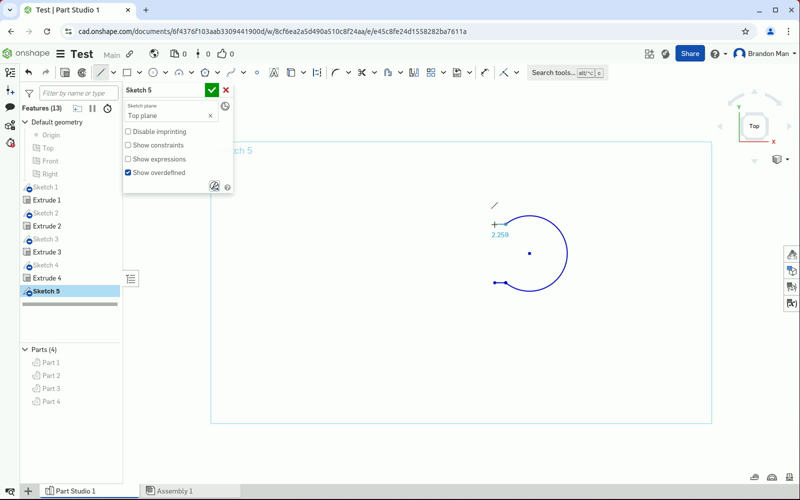
key_up(shift)
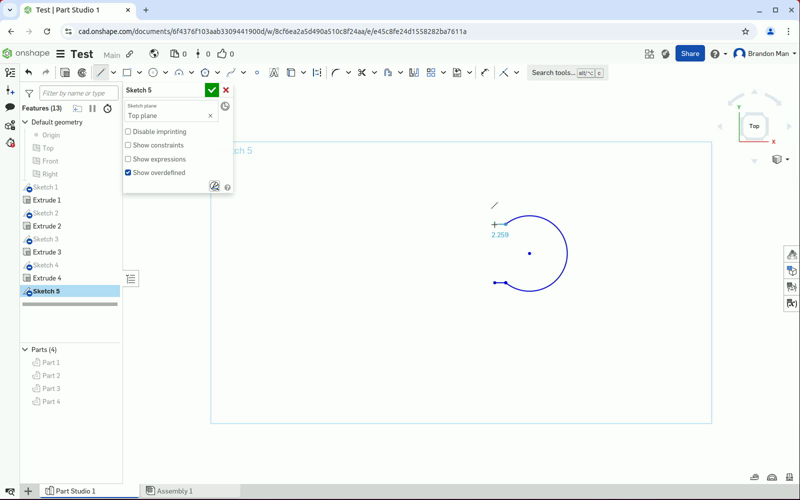
key(esc)
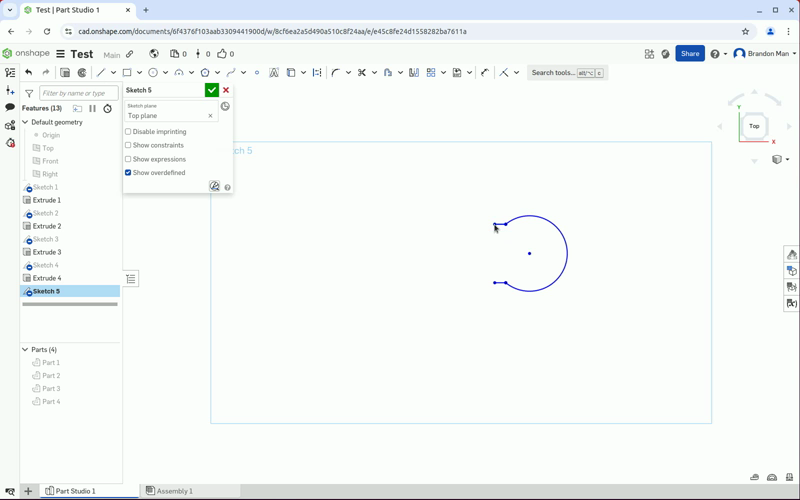
key(a)
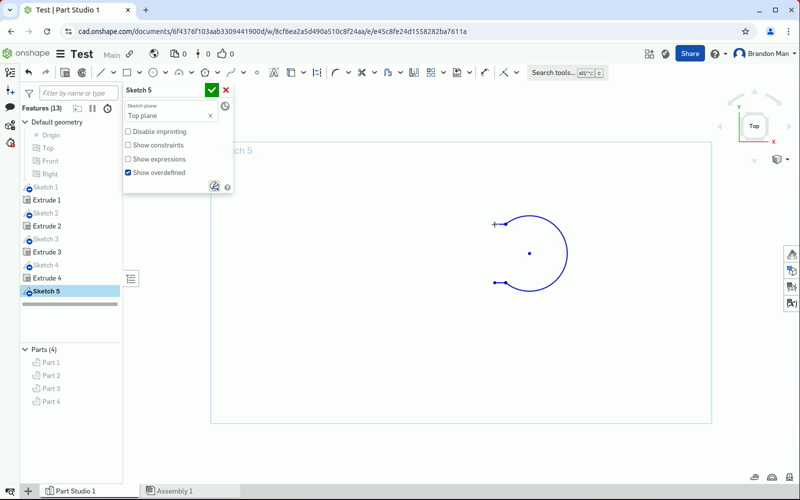
mouse_move(494, 224)
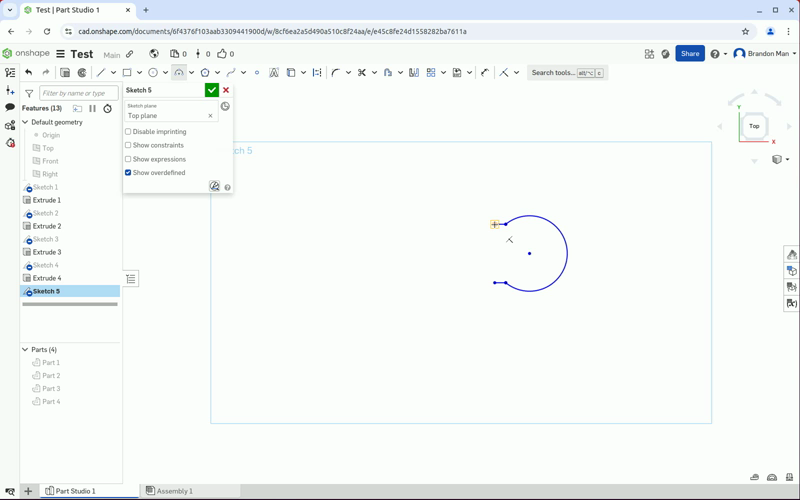
click(494, 224)
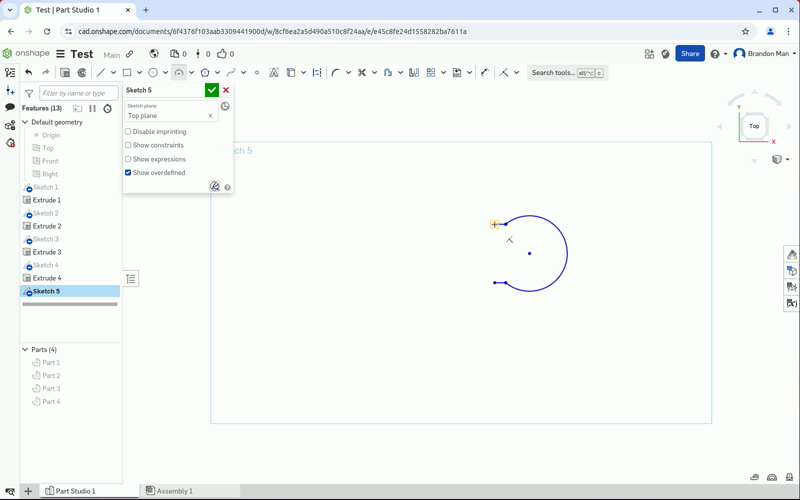
mouse_move(494, 282)
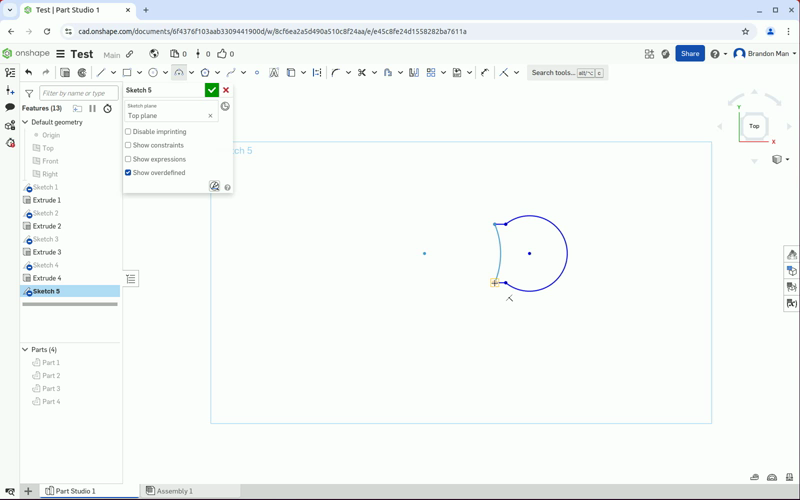
click(494, 282)
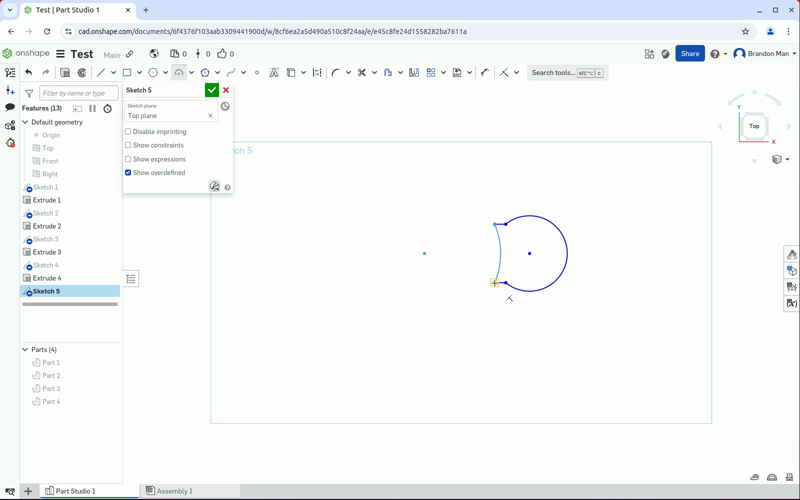
key_down(shift)
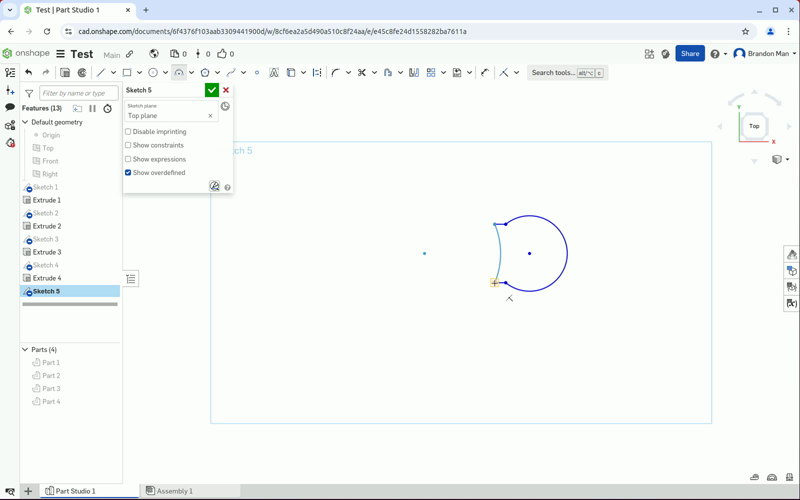
mouse_move(574, 253)
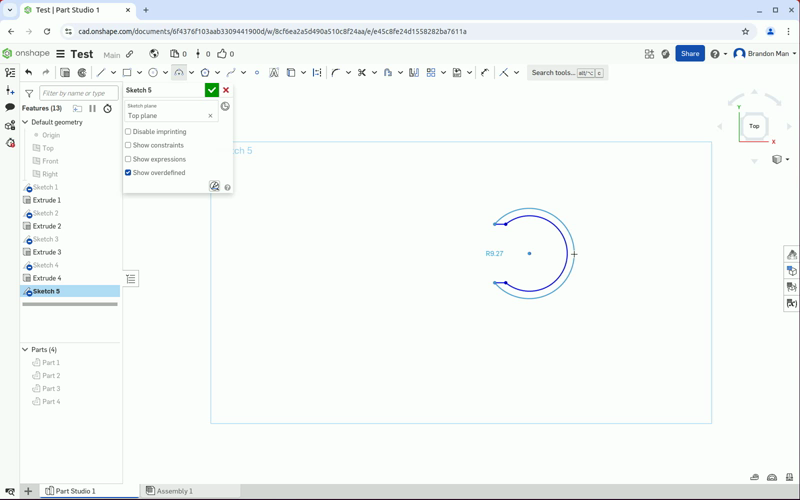
click(574, 253)
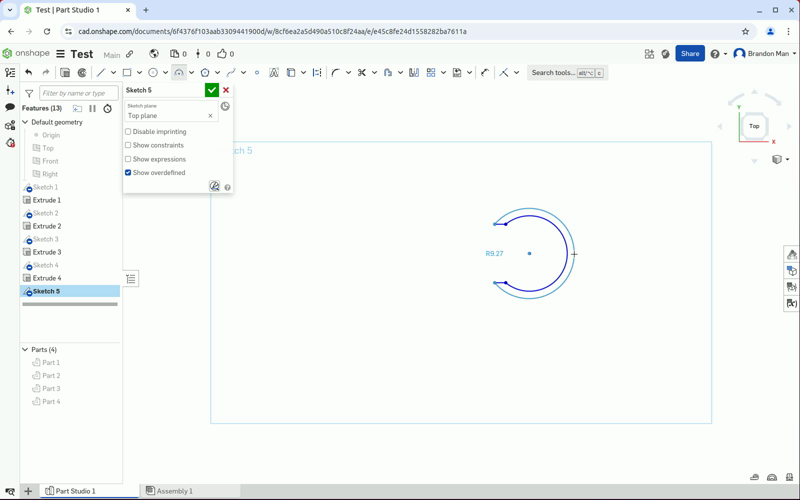
key_up(shift)
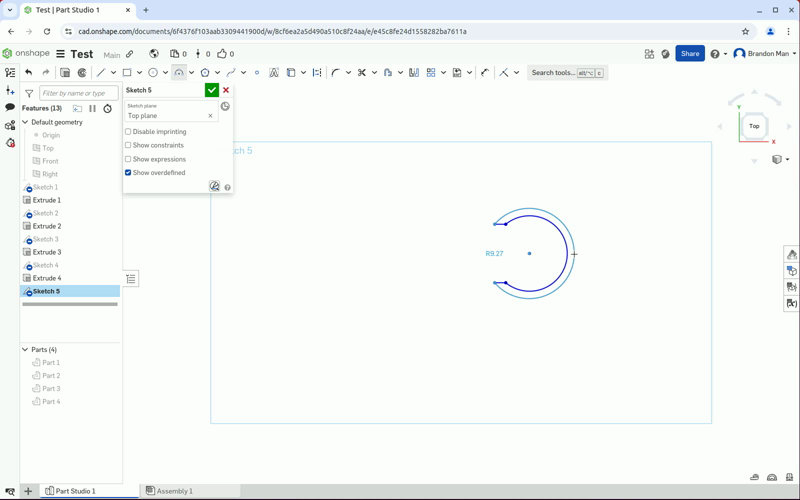
key(esc)
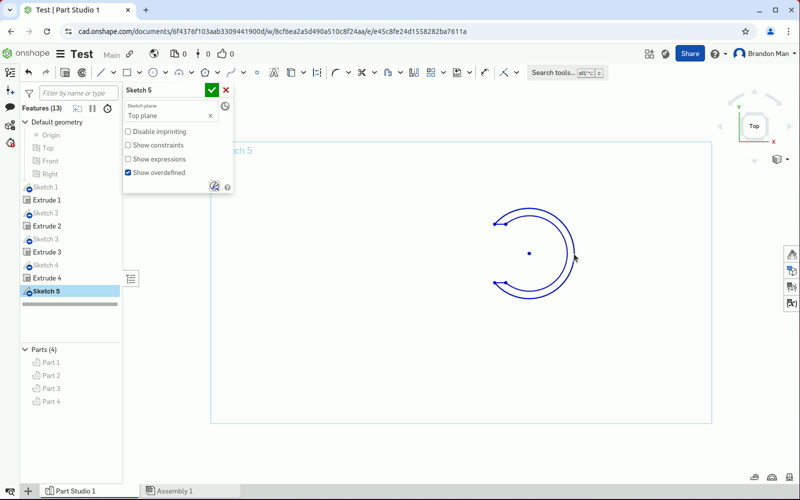
mouse_move(566, 265)
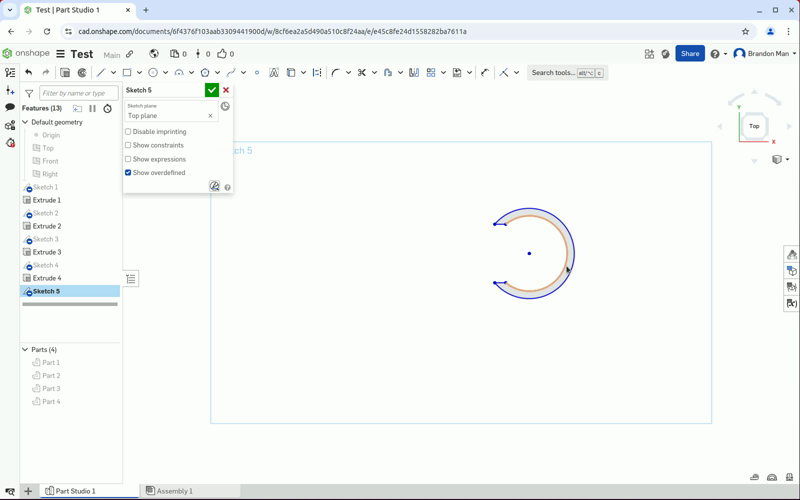
scroll(6)
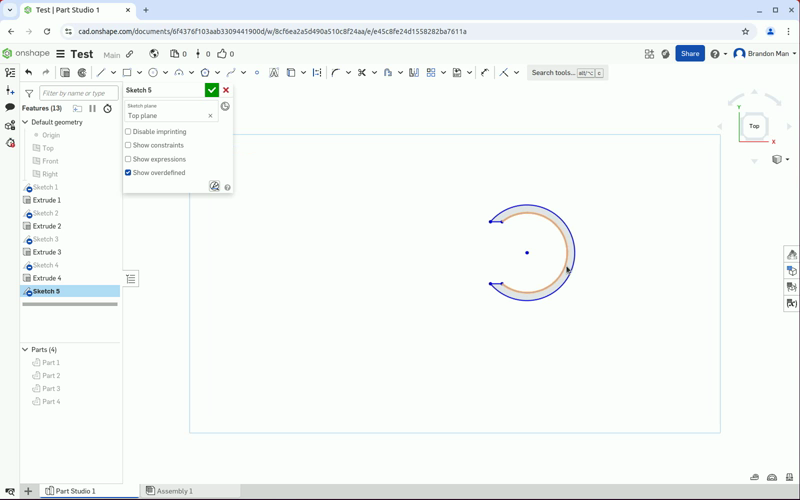
scroll(6)
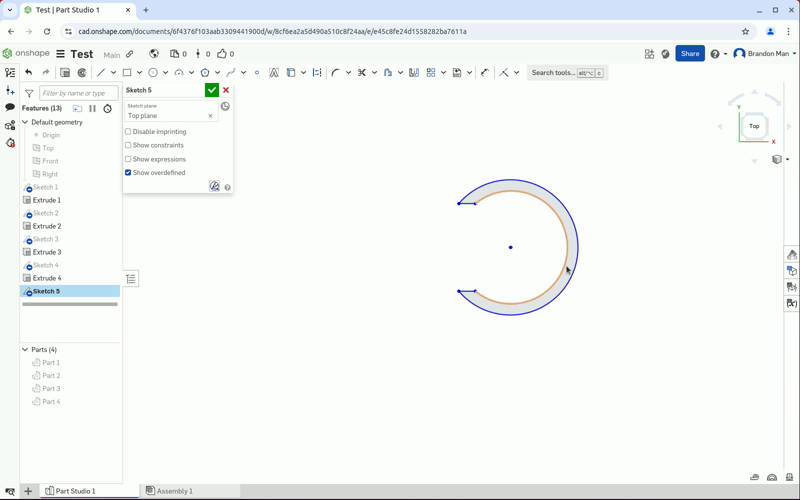
scroll(6)
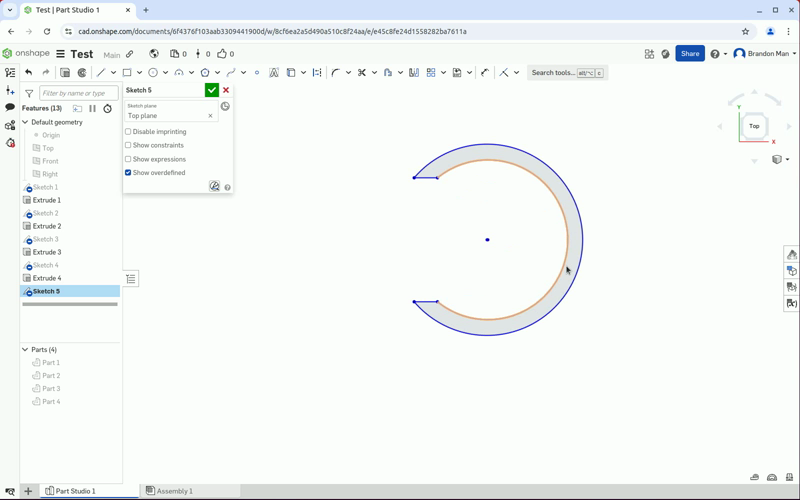
scroll(6)
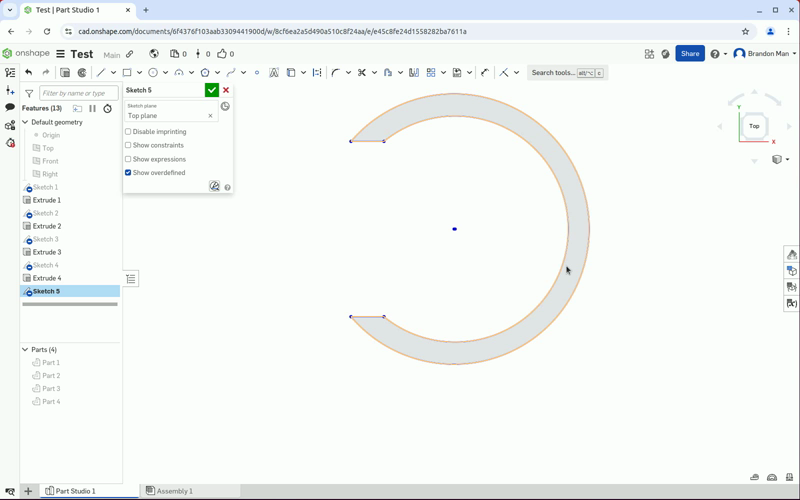
scroll(6)
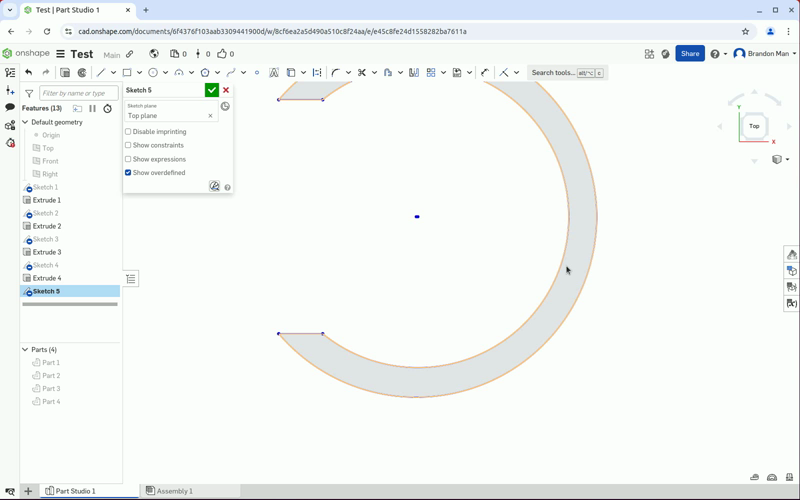
scroll(6)
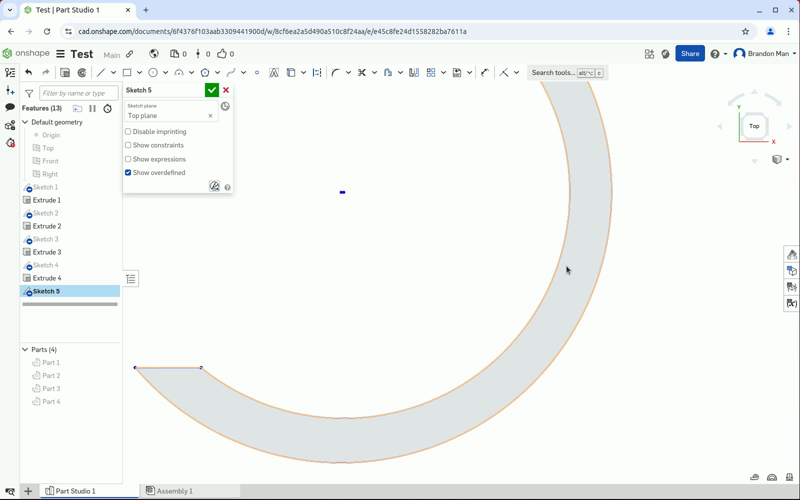
scroll(6)
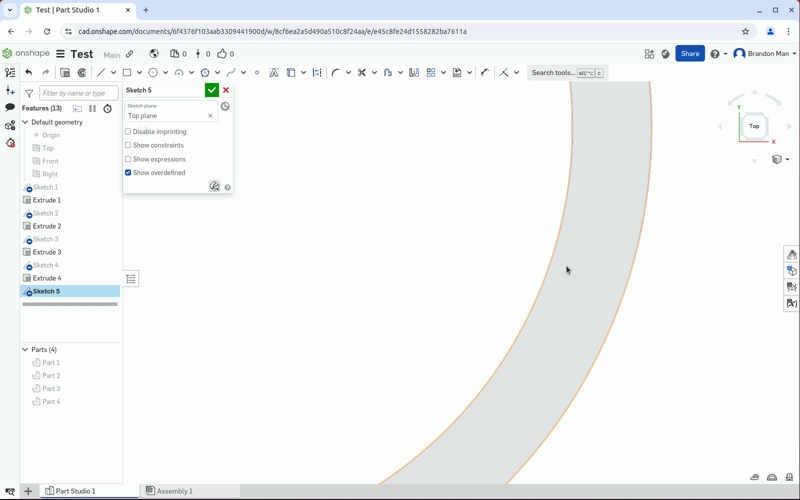
click(566, 265)
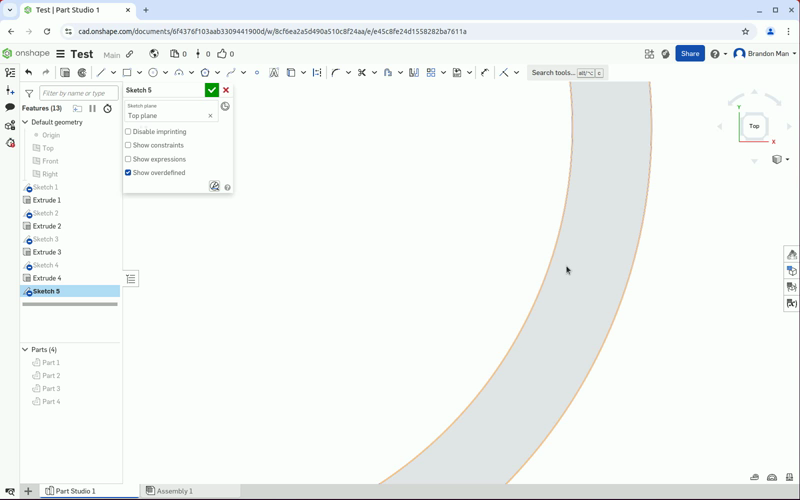
scroll(-6)
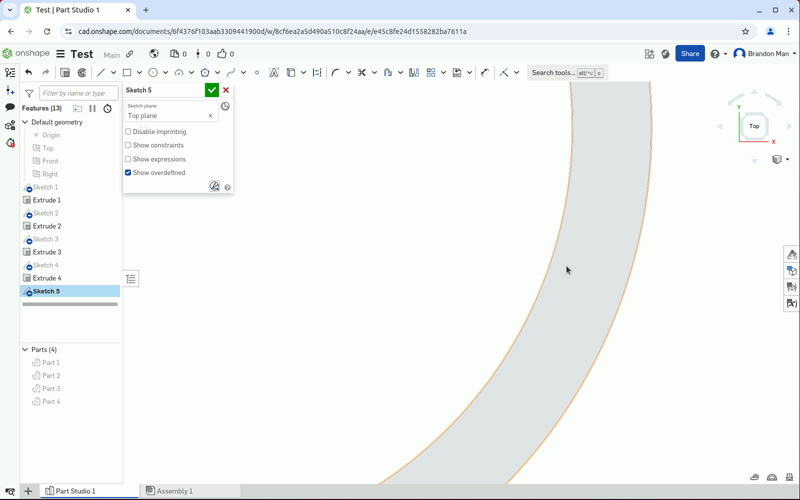
scroll(-6)
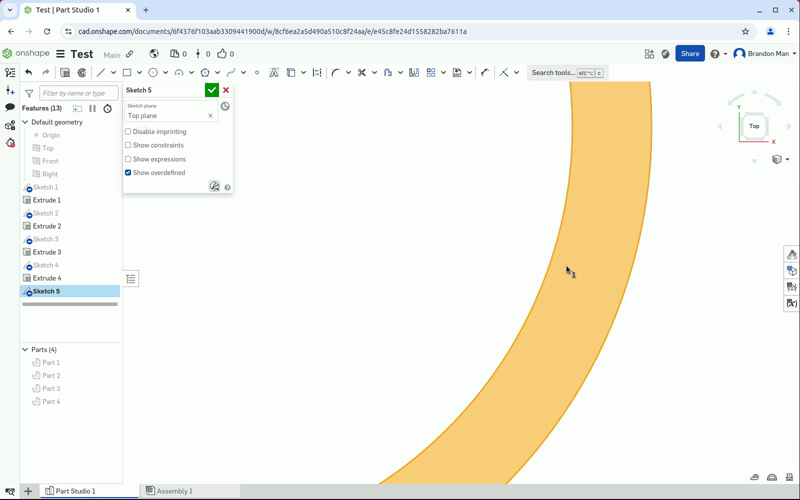
scroll(-6)
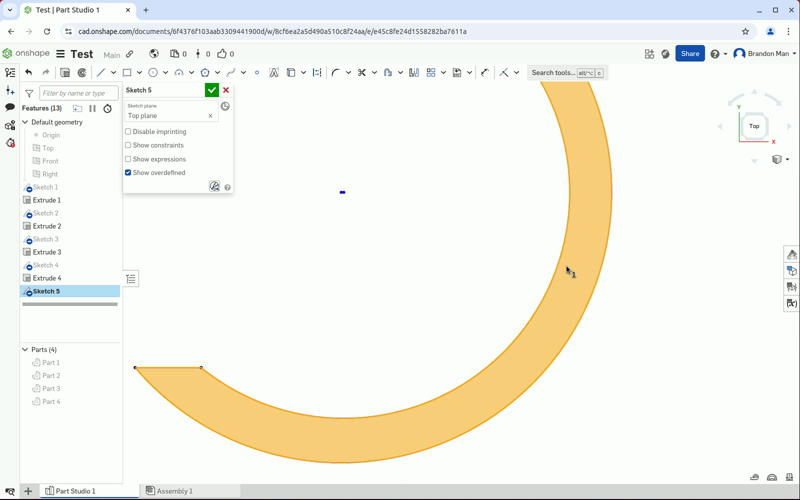
scroll(-6)
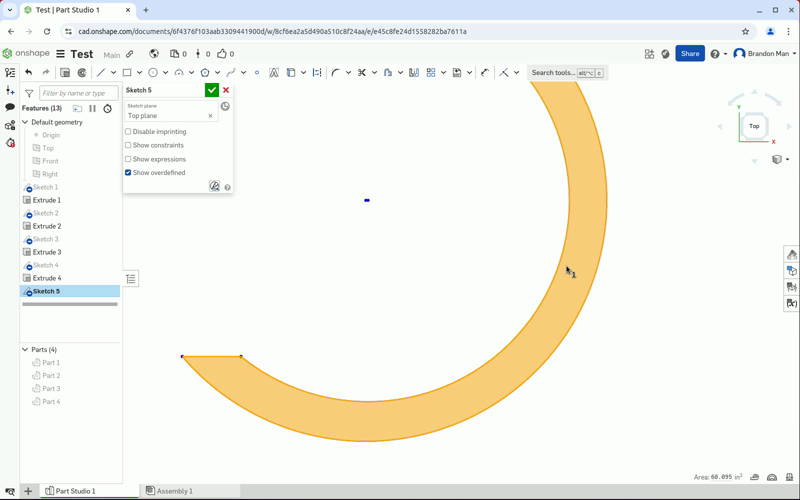
scroll(-6)
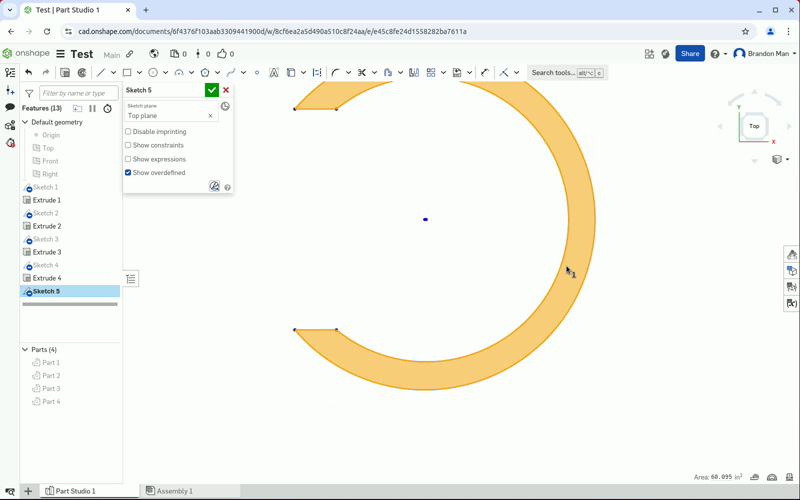
scroll(-6)
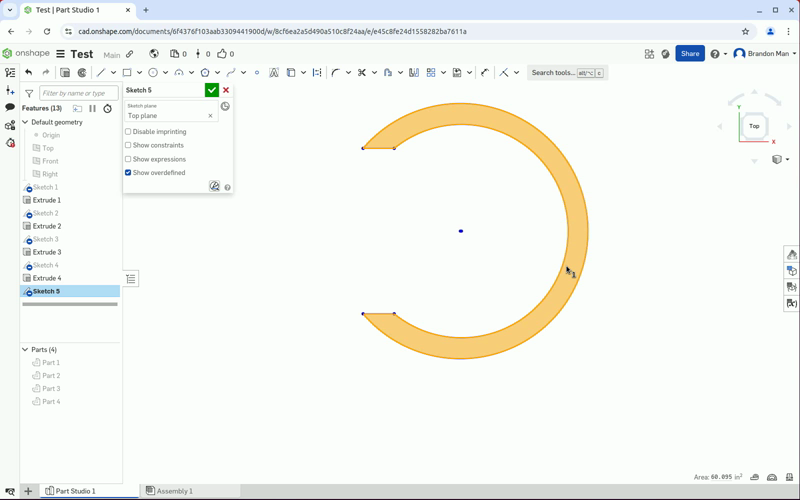
scroll(-6)
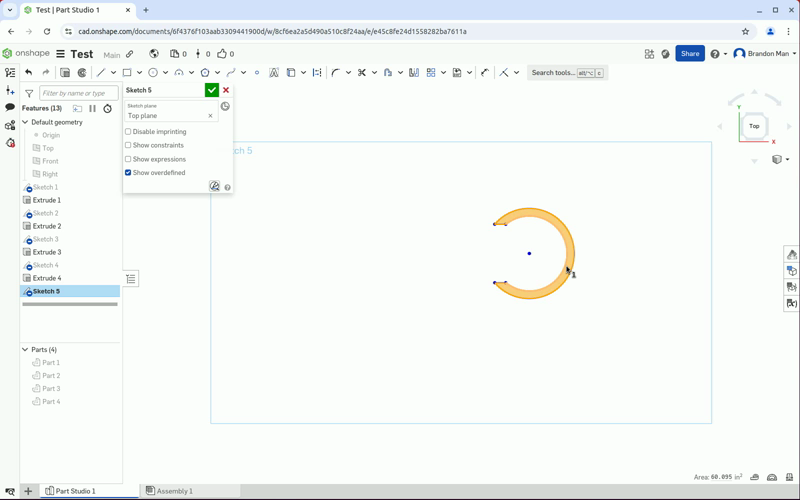
mouse_move(73, 352)
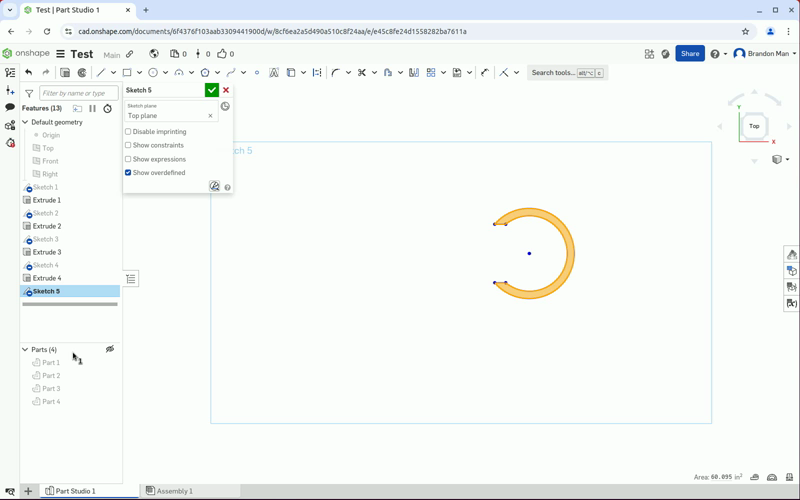
key(shift+y)
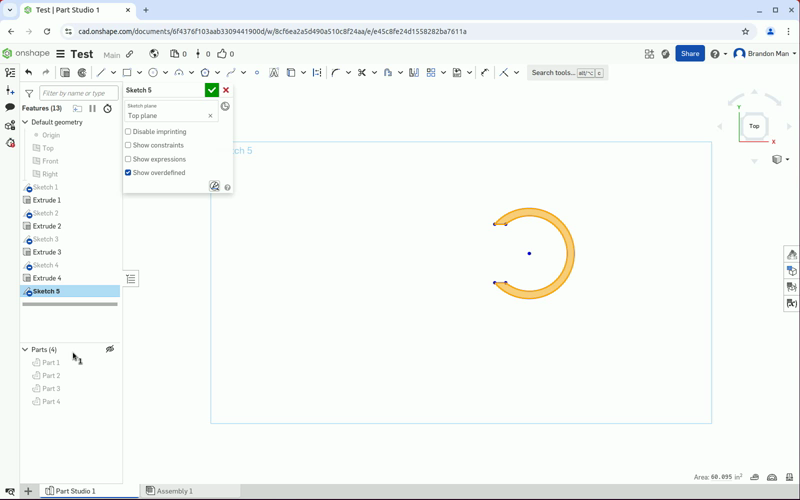
key(shift+e)
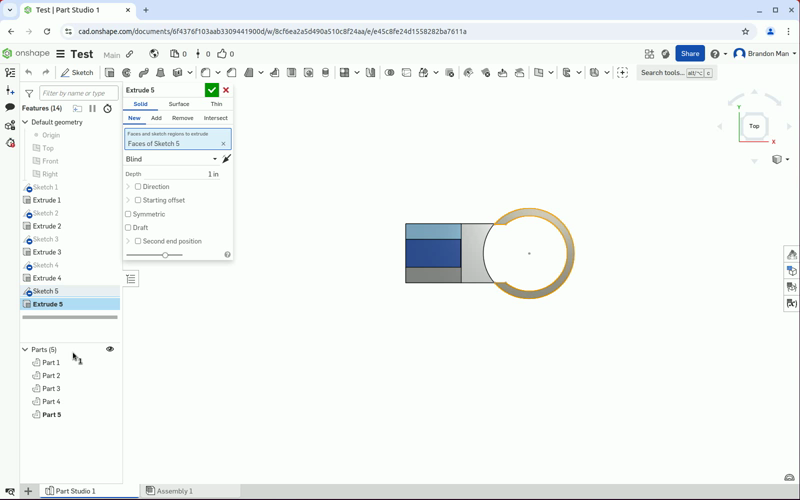
mouse_move(143, 106)
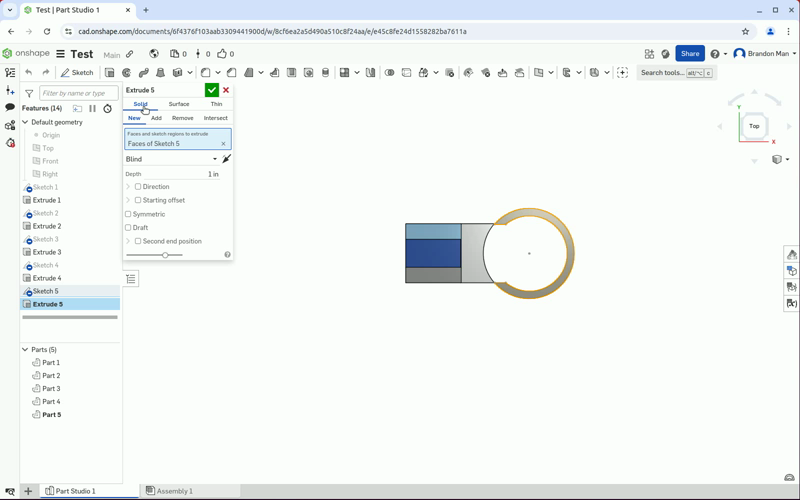
click(143, 106)
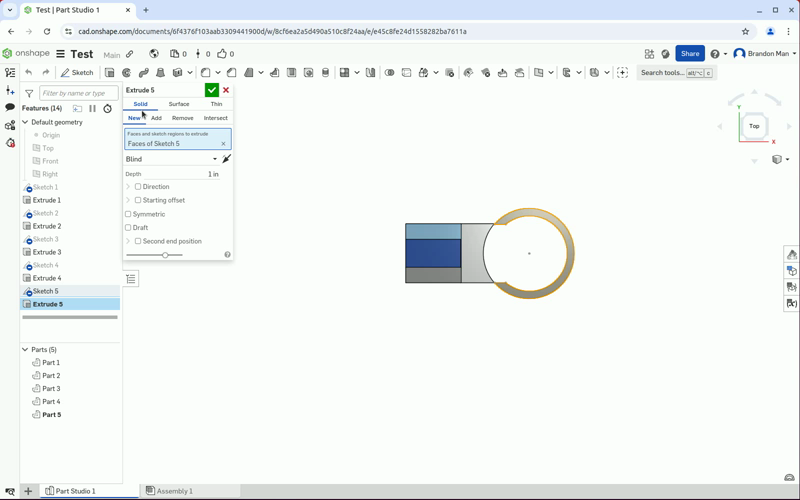
mouse_move(137, 120)
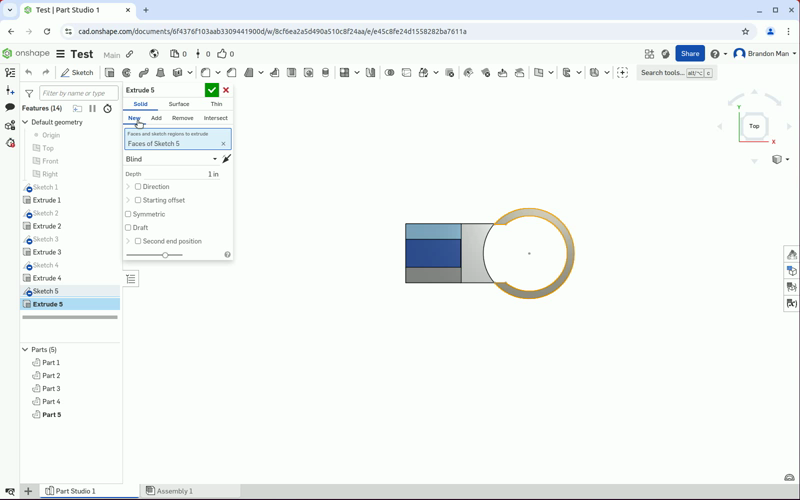
click(137, 120)
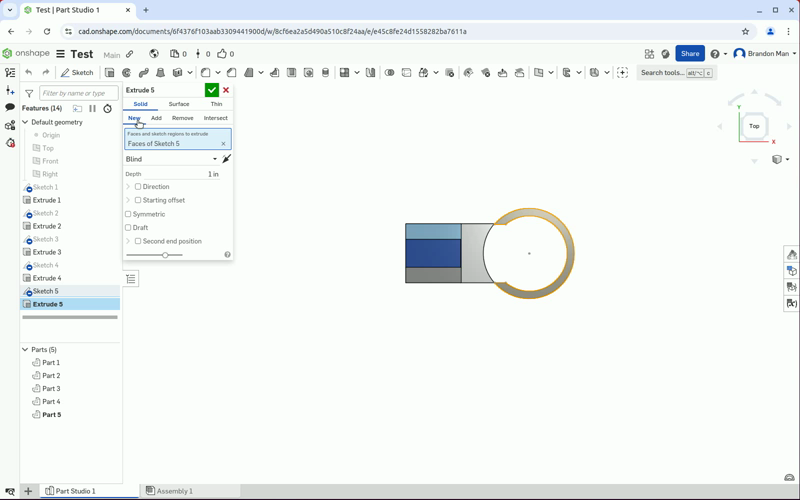
key(tab, 4)
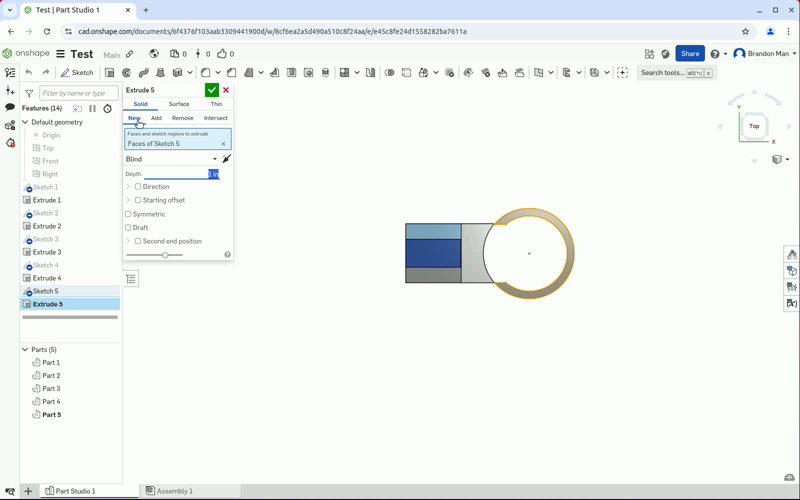
text(6.018)
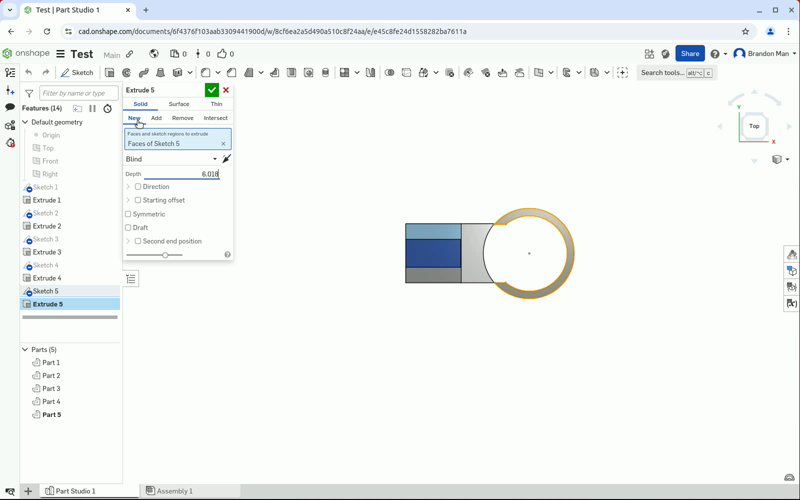
key(enter)
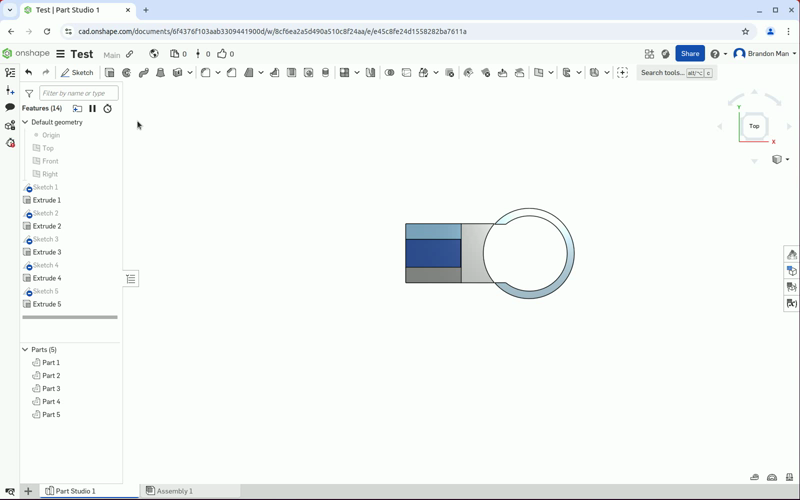
key(shift+h)
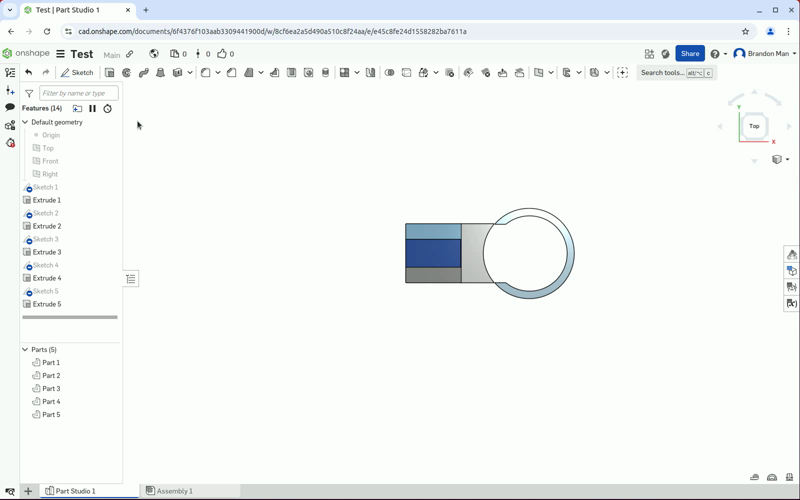
key(shift+h)
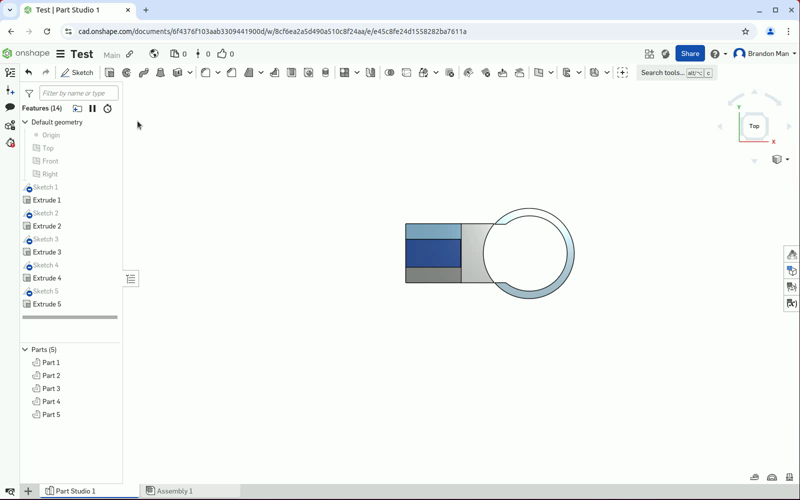
mouse_move(73, 189)
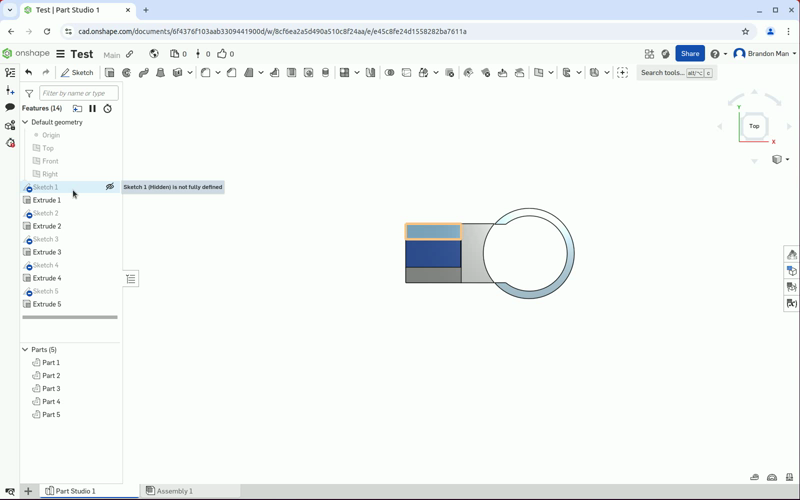
click(73, 189)
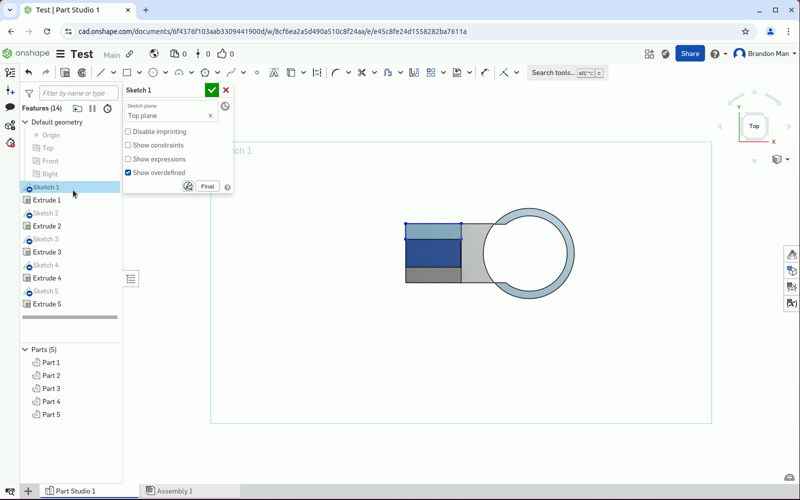
mouse_move(229, 92)
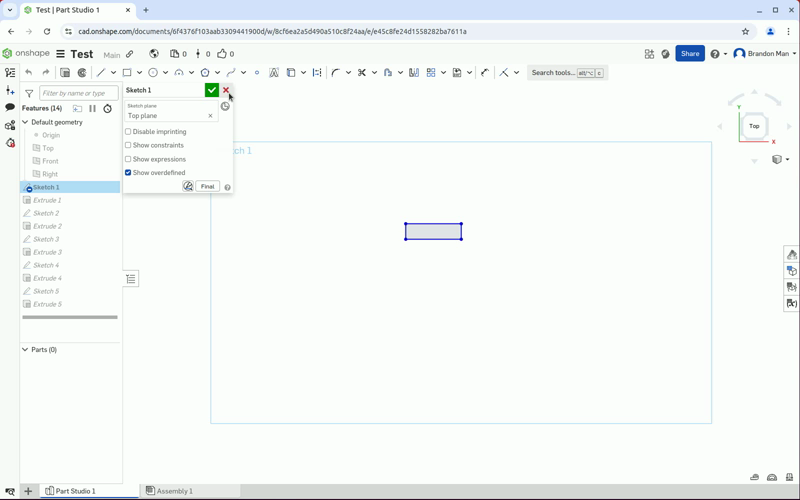
click(229, 92)
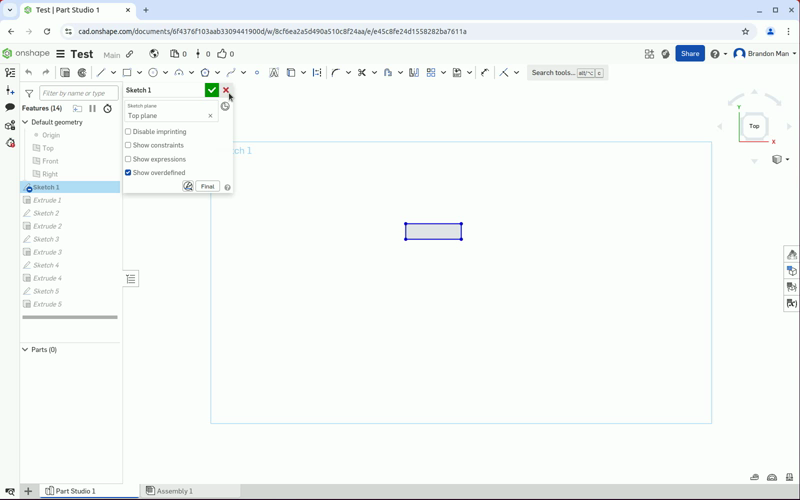
key(shift+s)
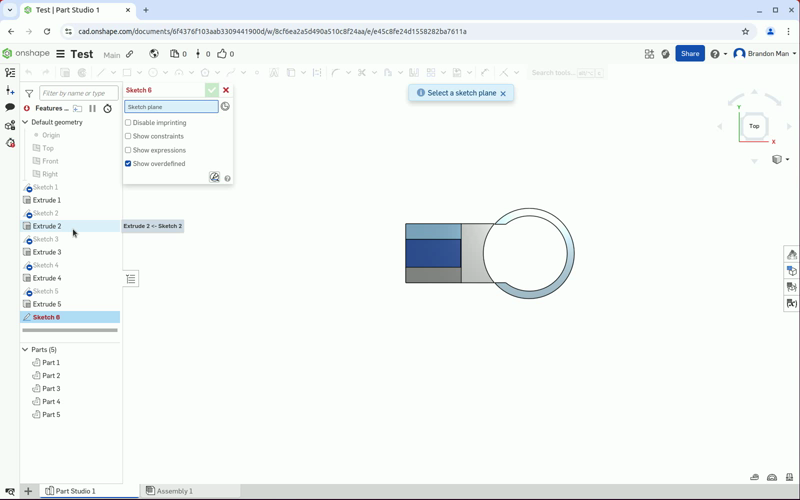
scroll(3)
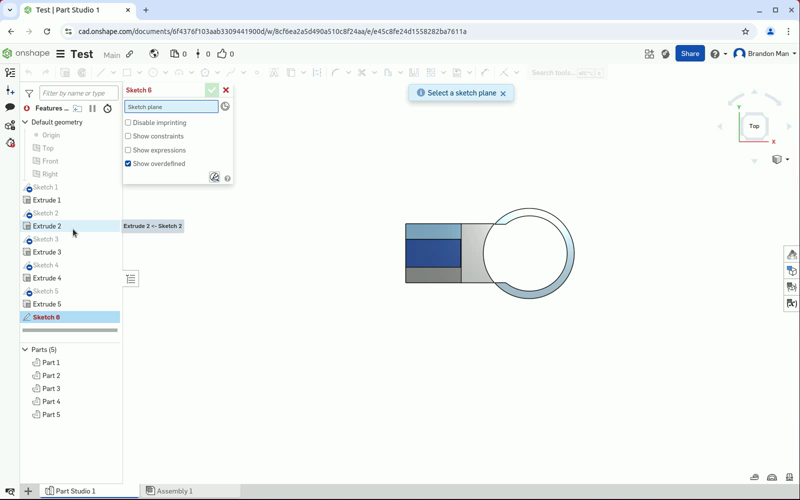
mouse_move(73, 150)
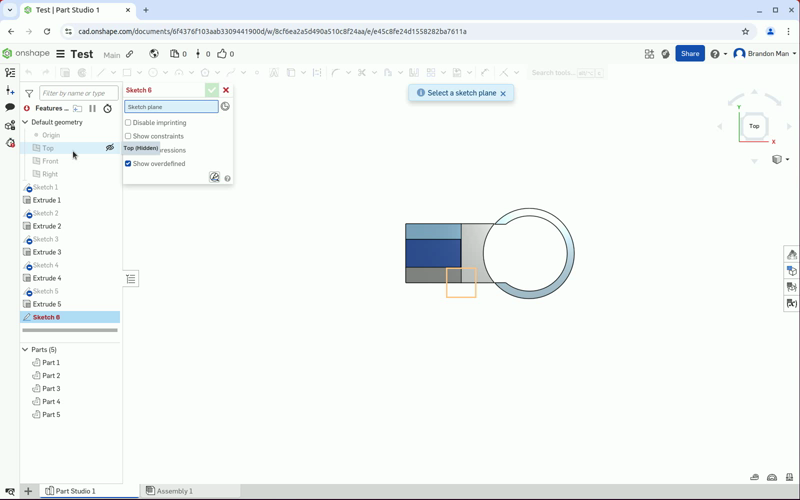
click(73, 150)
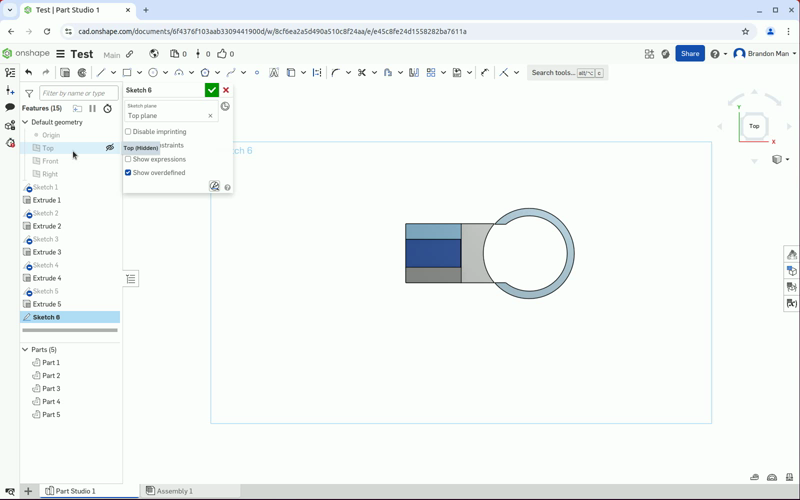
mouse_move(73, 352)
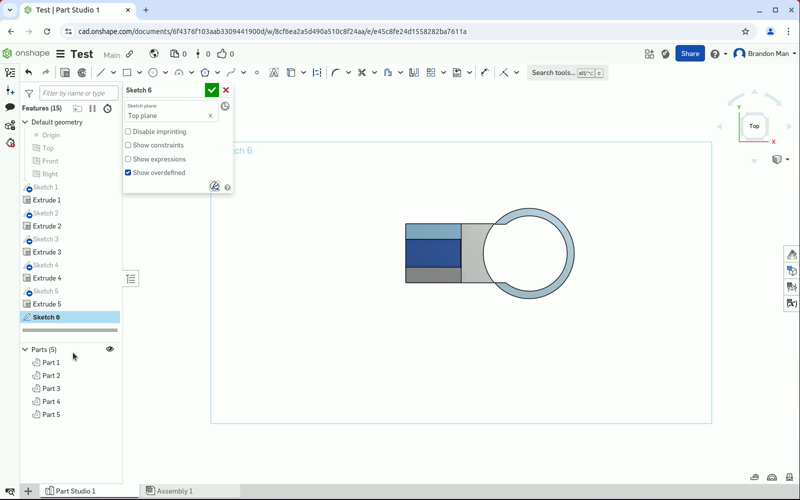
key(y)
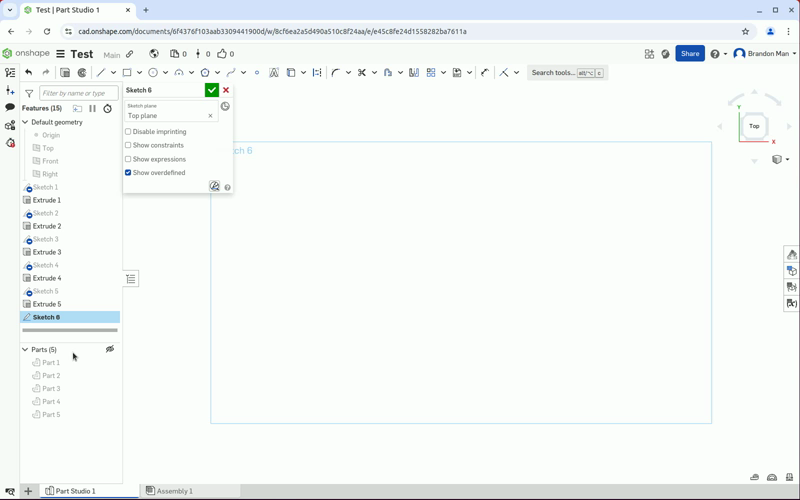
key(l)
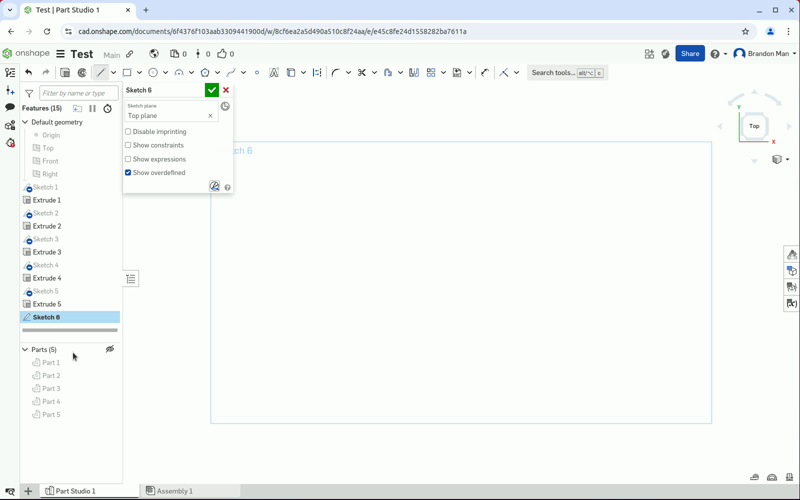
key_down(shift)
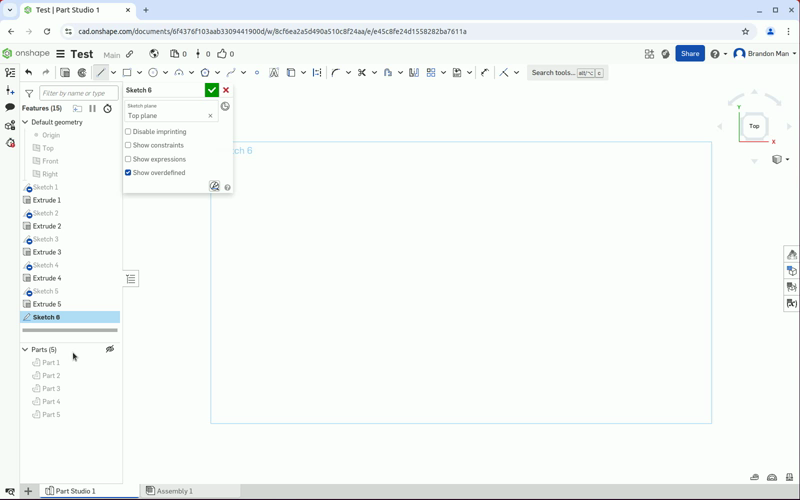
mouse_move(494, 282)
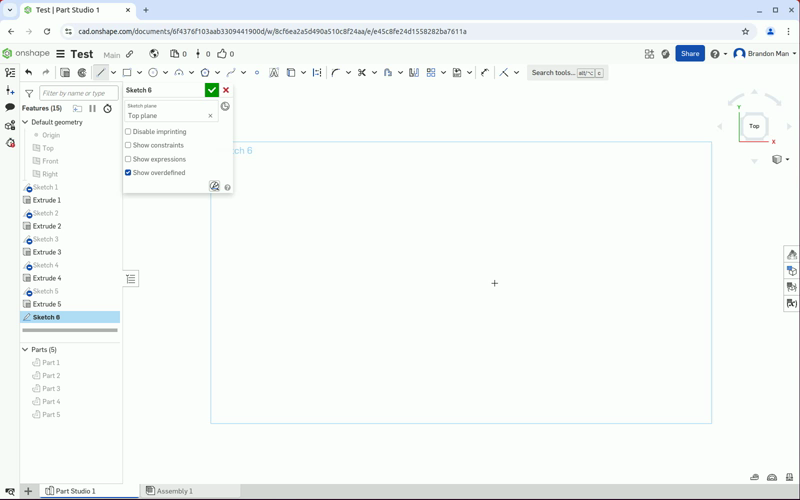
click(494, 282)
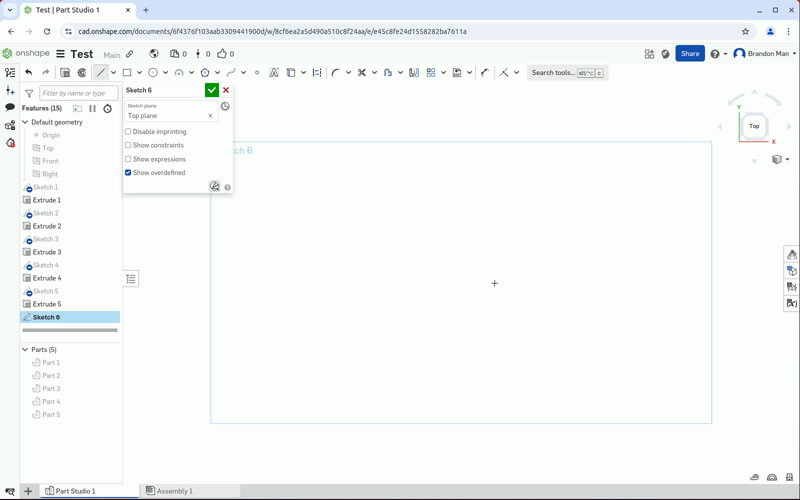
key_up(shift)
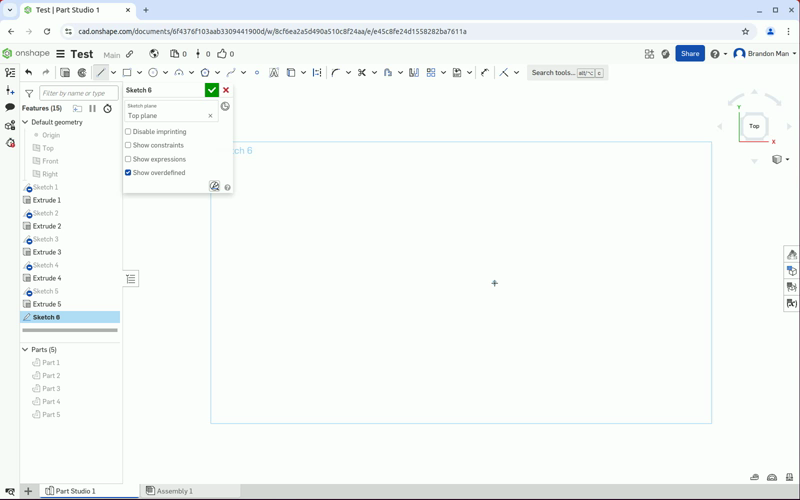
key_down(shift)
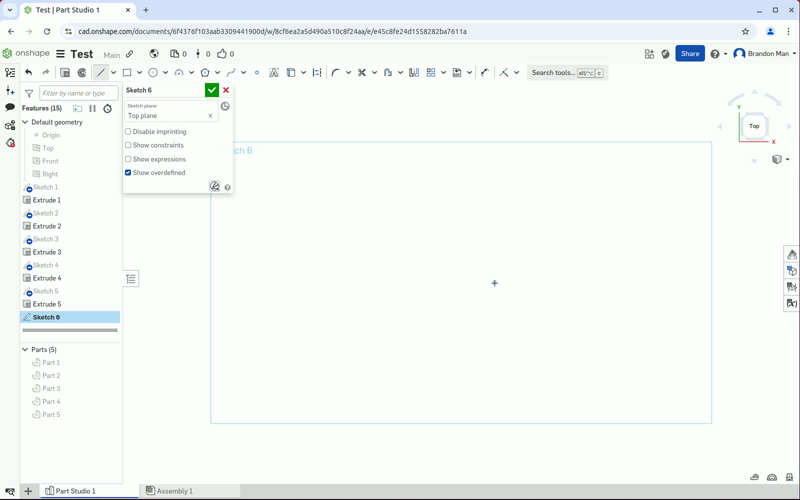
mouse_move(524, 282)
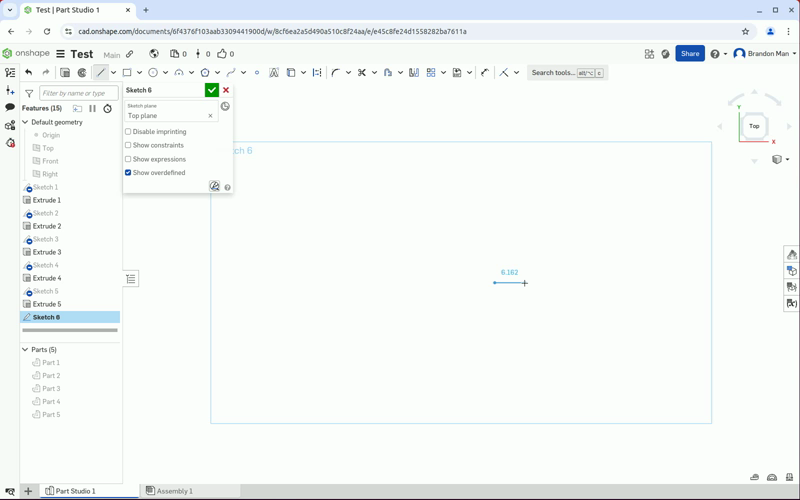
mouse_move(505, 282)
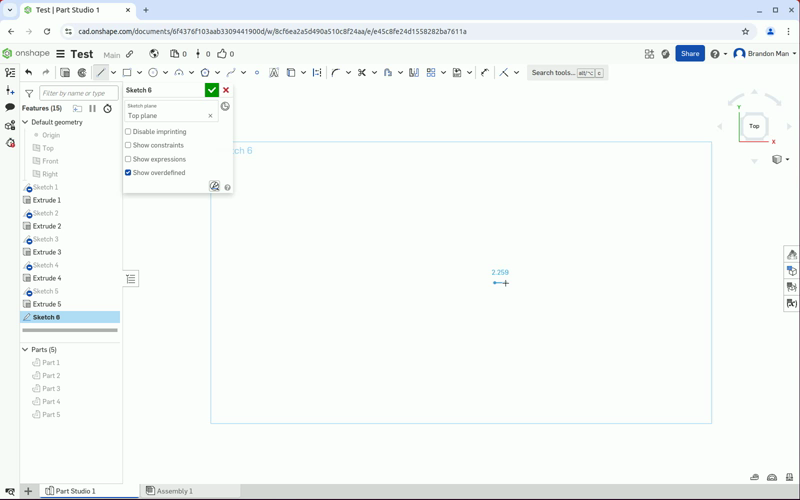
click(505, 282)
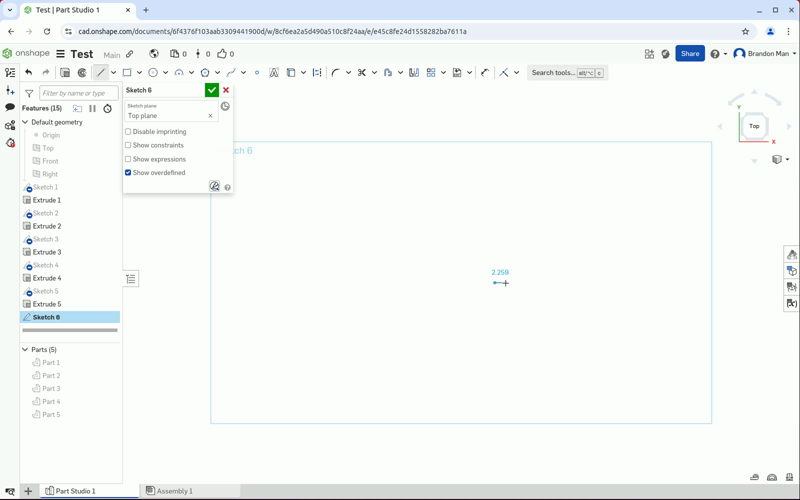
key_up(shift)
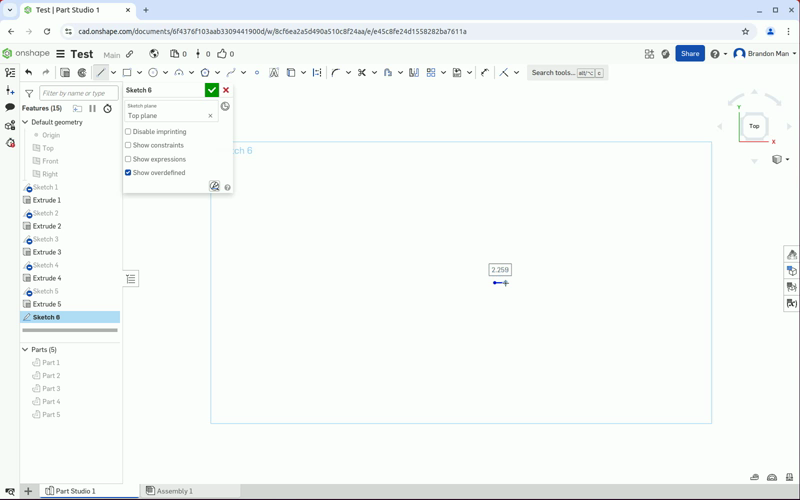
key(esc)
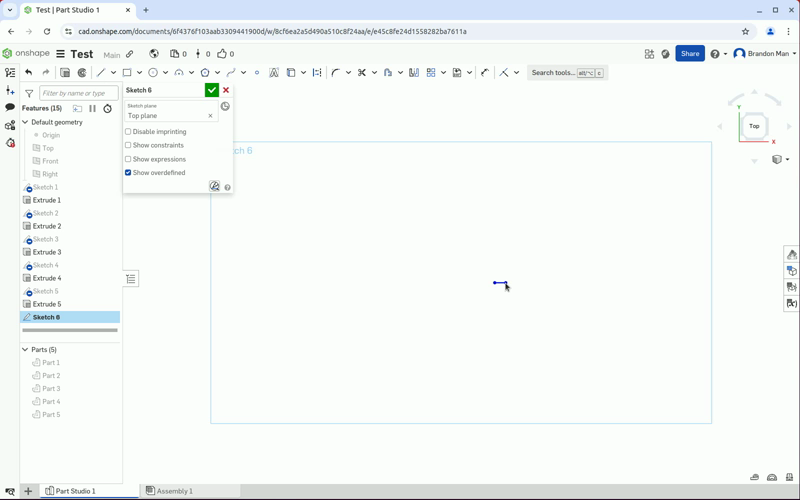
key(a)
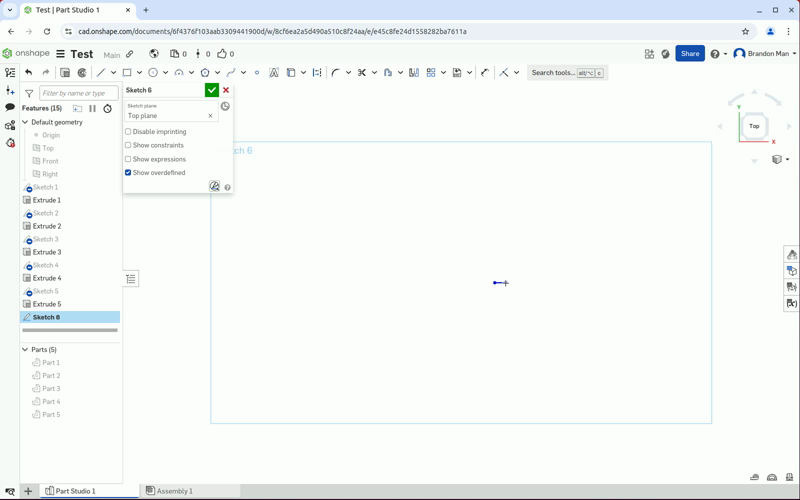
mouse_move(505, 282)
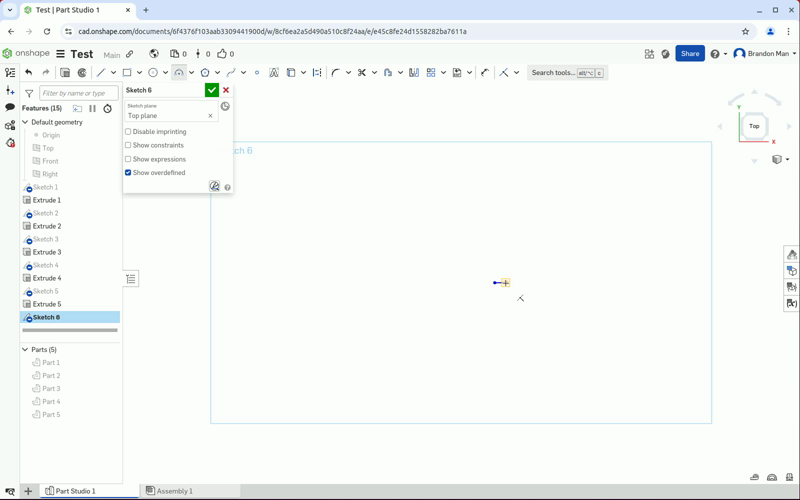
click(505, 282)
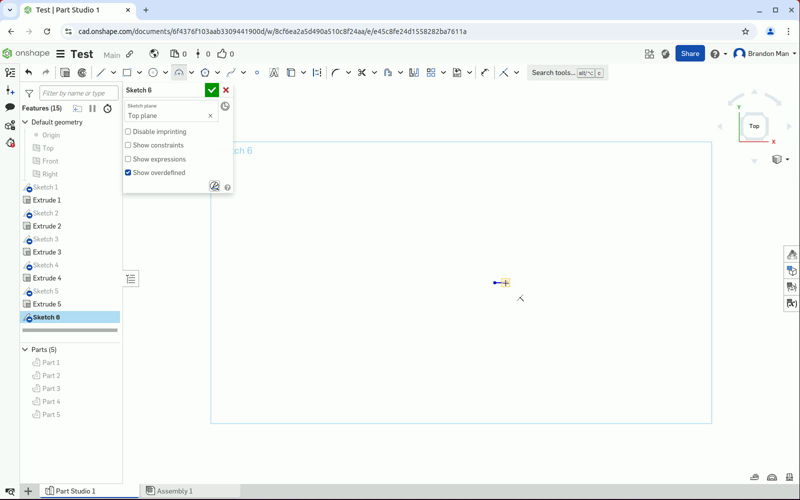
key_down(shift)
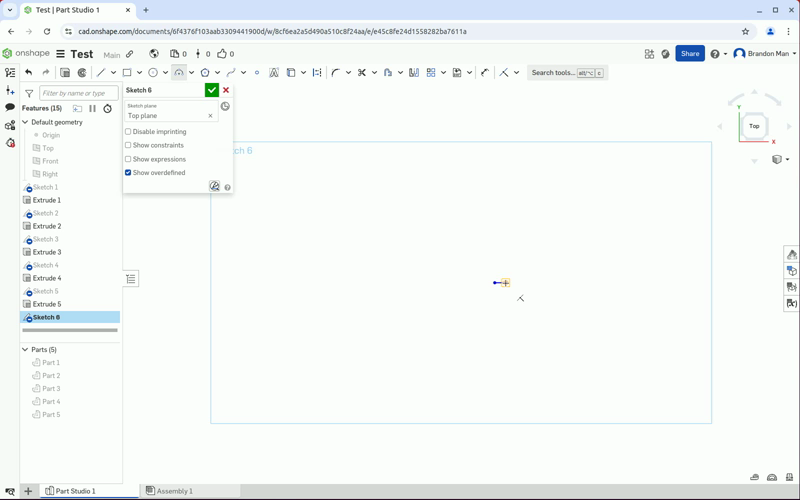
mouse_move(505, 223)
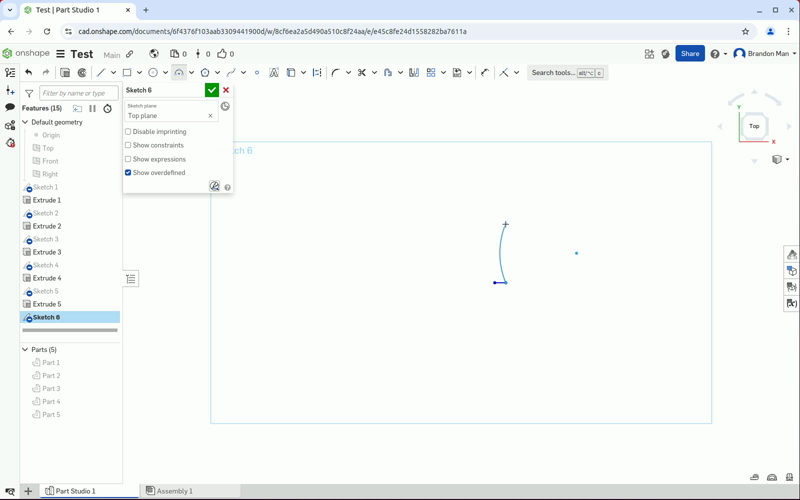
click(505, 223)
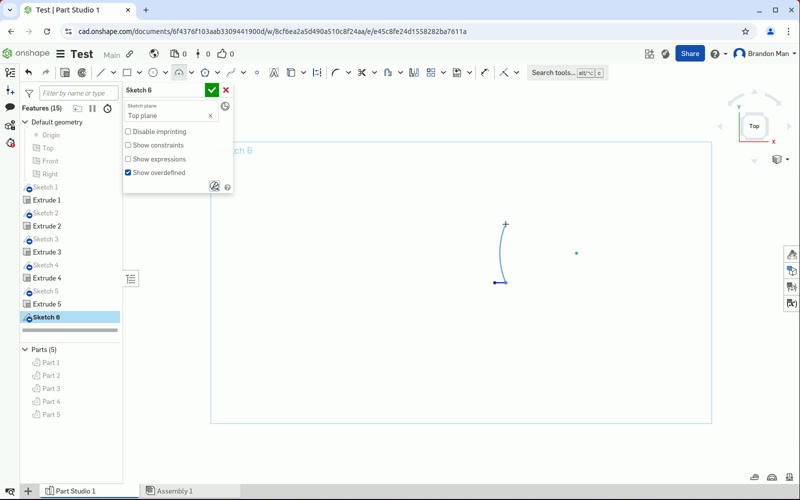
mouse_move(491, 253)
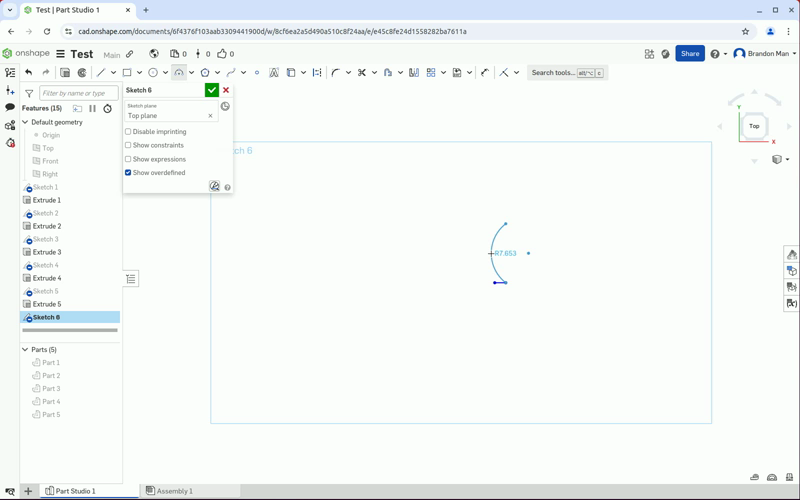
click(491, 253)
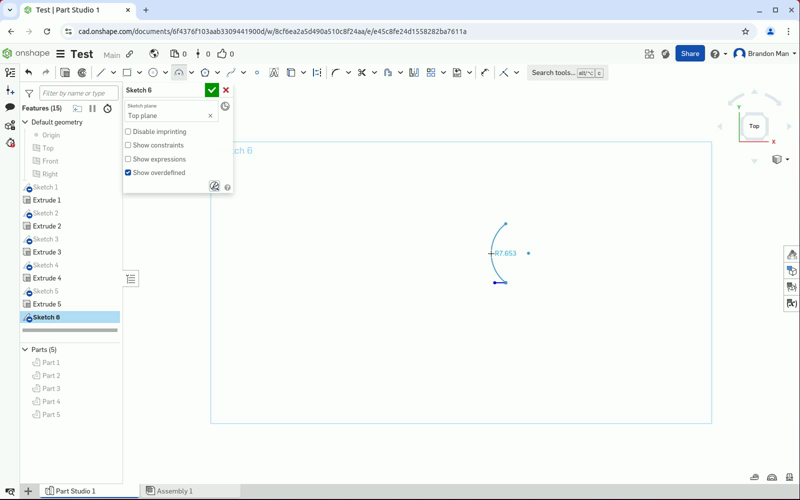
key_up(shift)
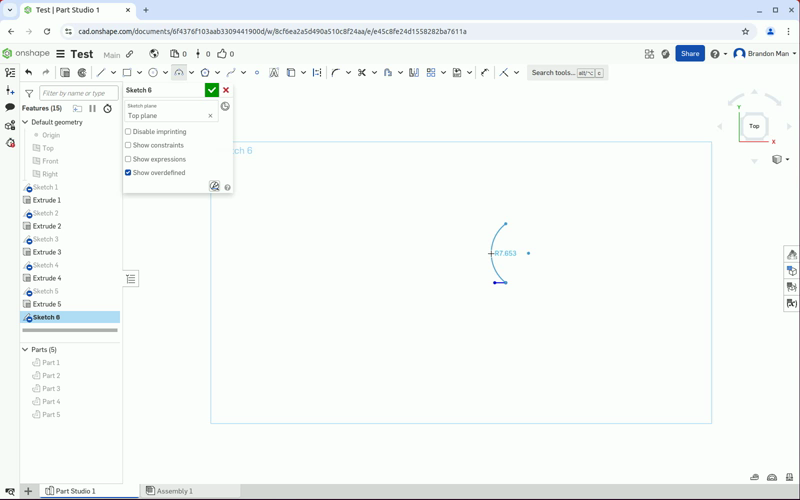
key(esc)
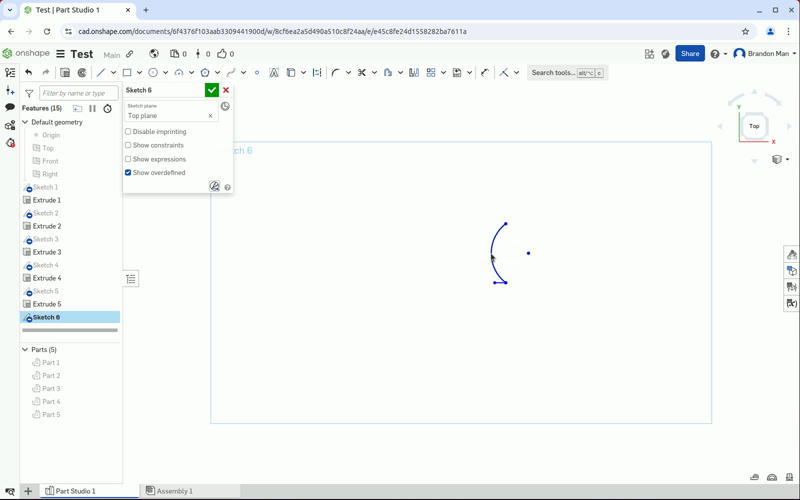
key(l)
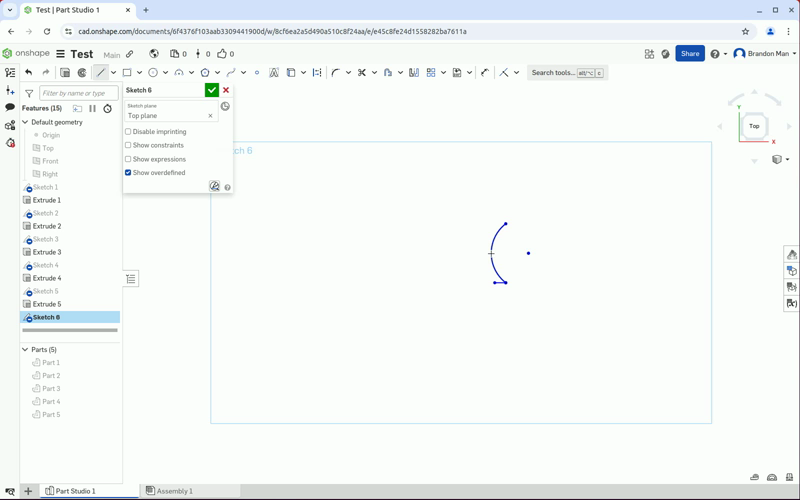
mouse_move(505, 223)
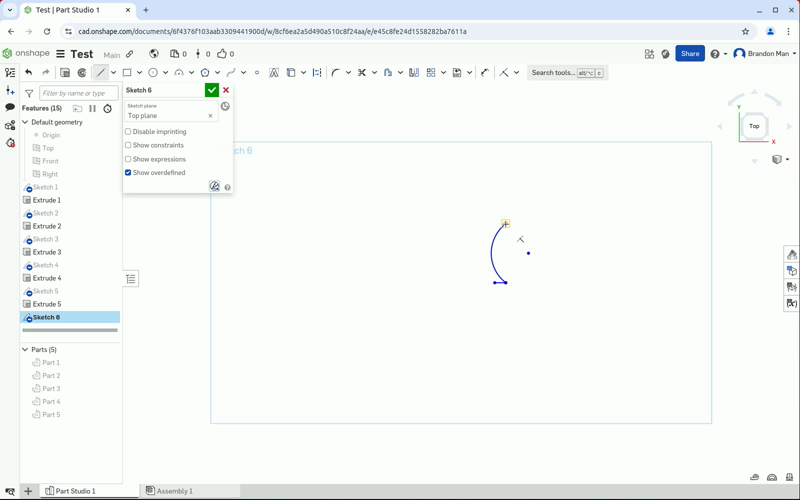
click(505, 223)
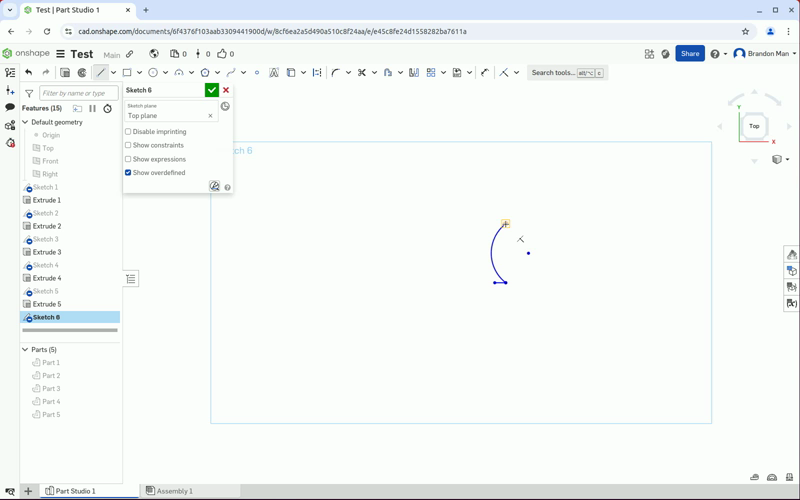
key_down(shift)
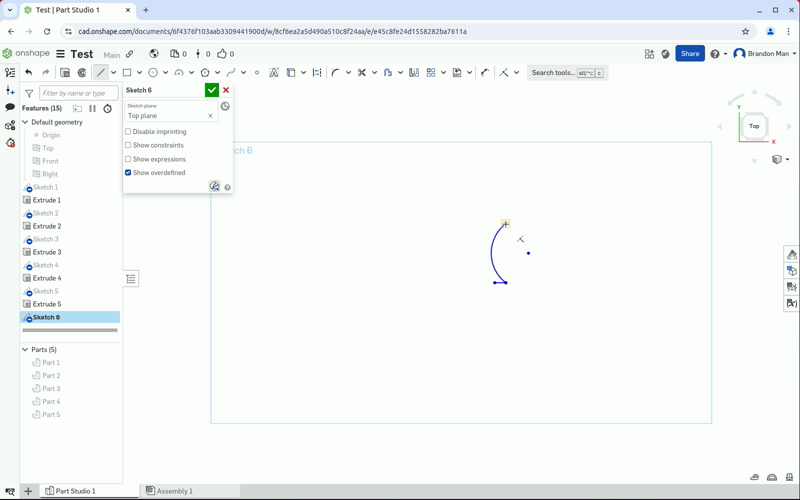
mouse_move(535, 223)
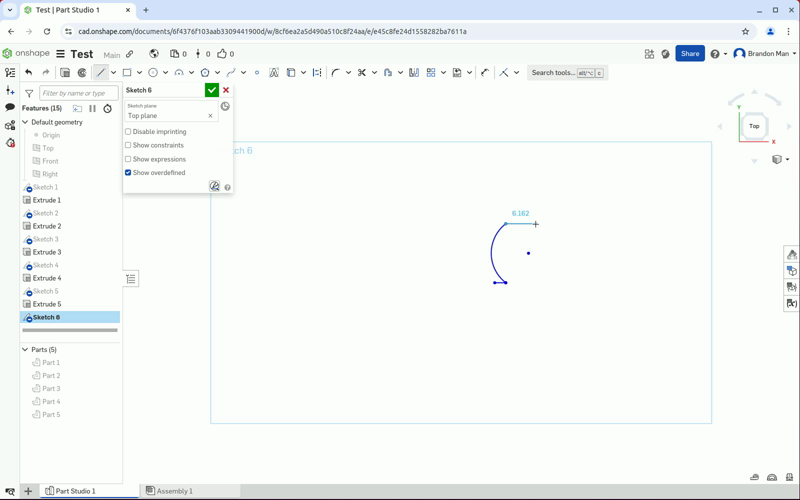
mouse_move(494, 223)
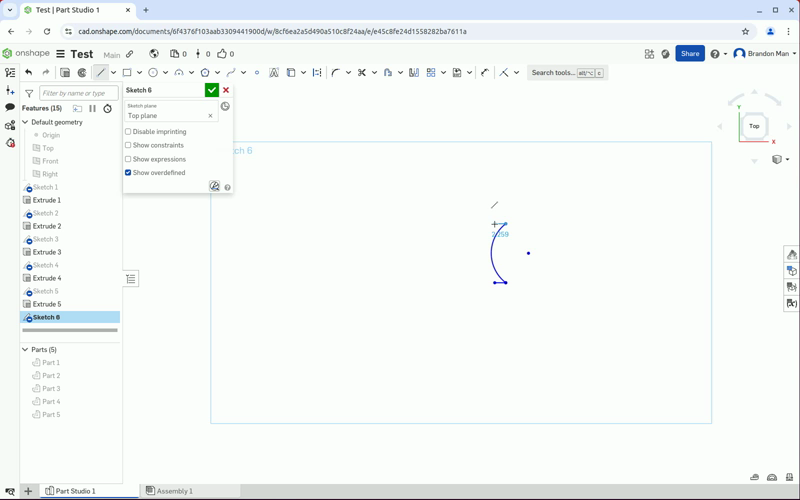
click(494, 223)
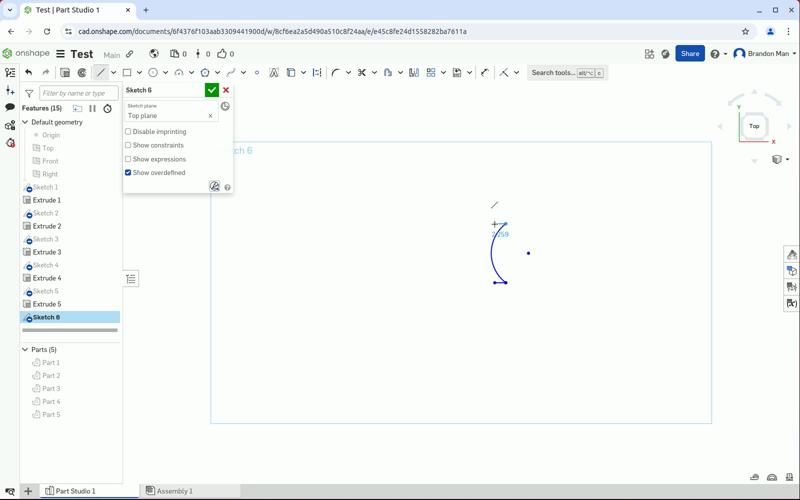
key_up(shift)
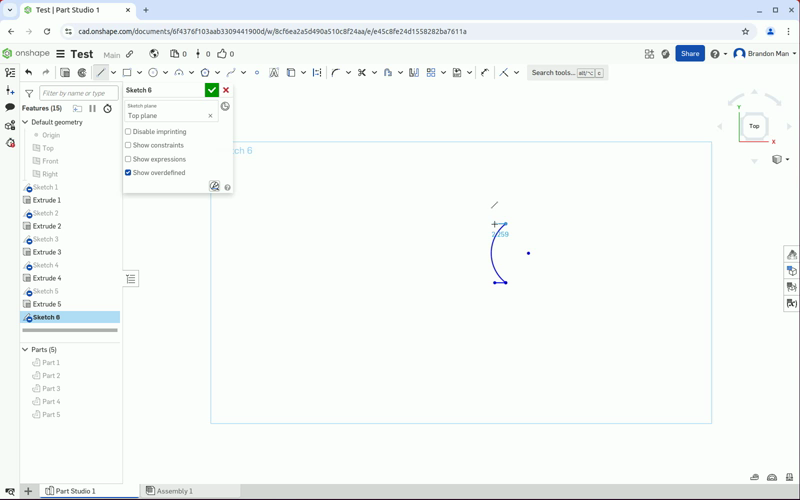
key(esc)
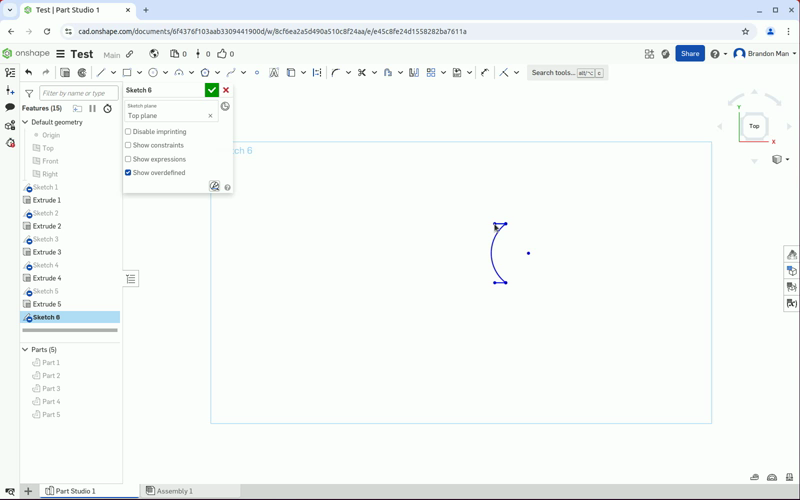
key(a)
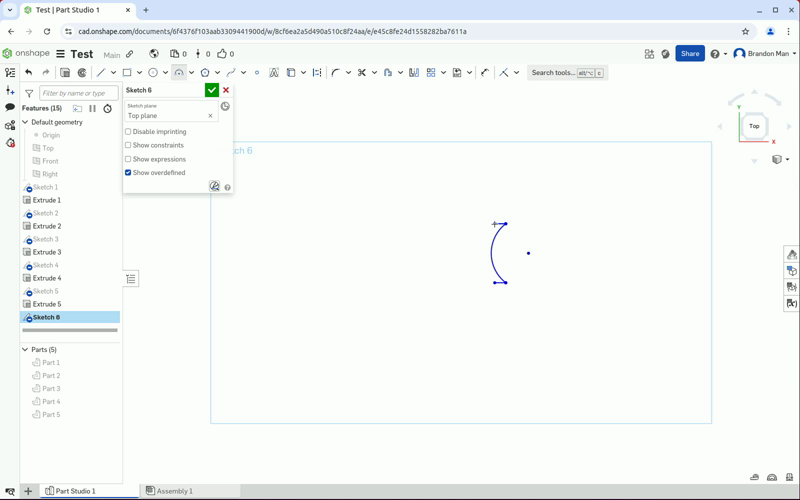
mouse_move(494, 223)
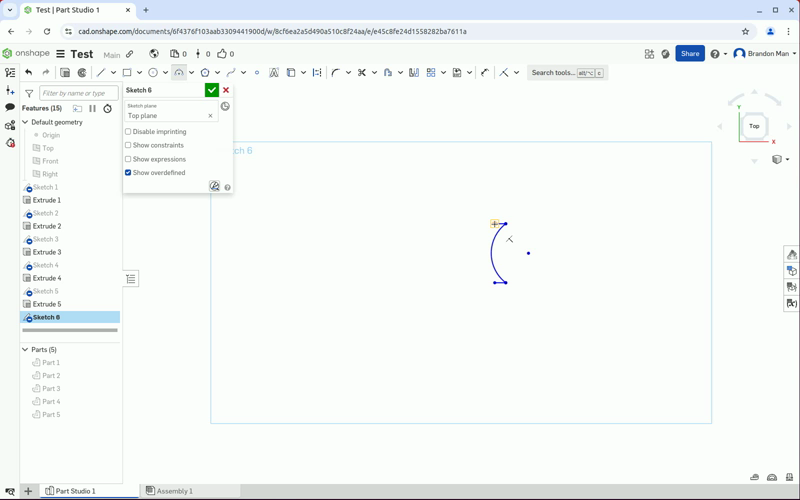
click(494, 223)
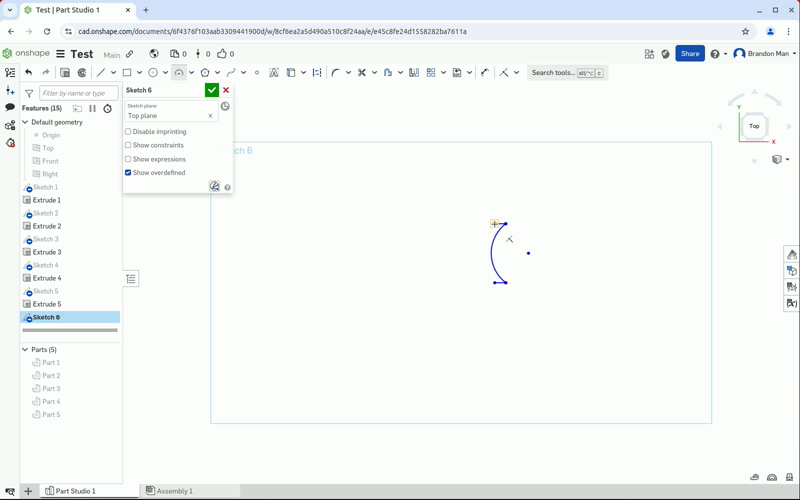
mouse_move(494, 282)
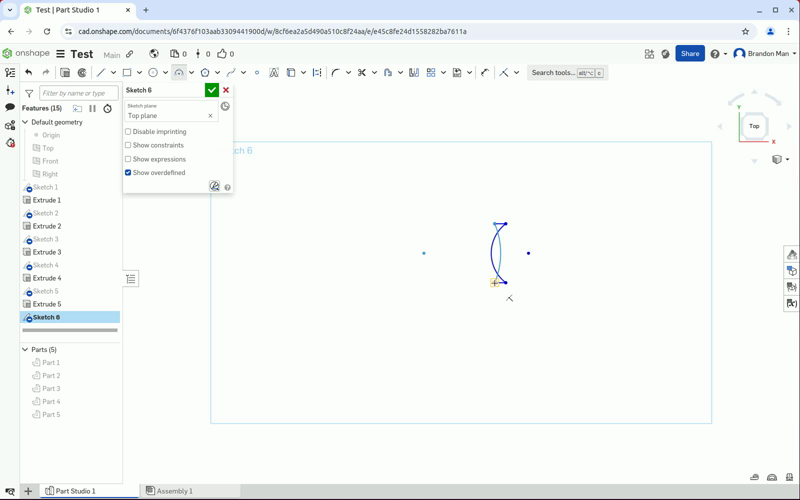
click(494, 282)
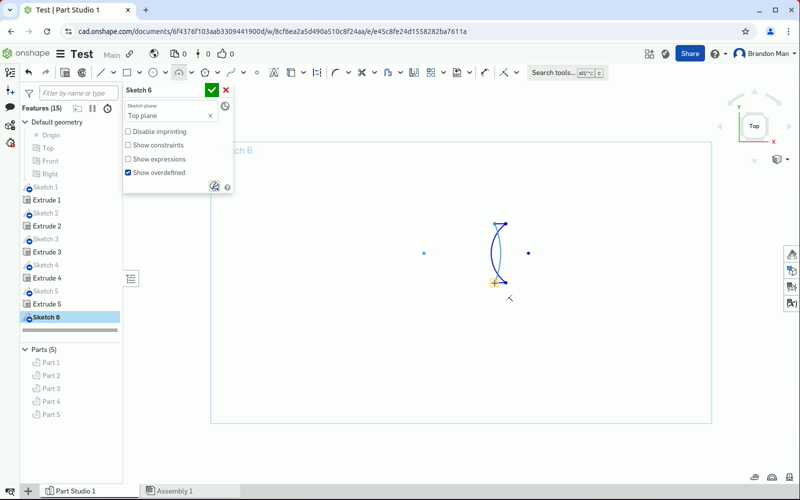
key_down(shift)
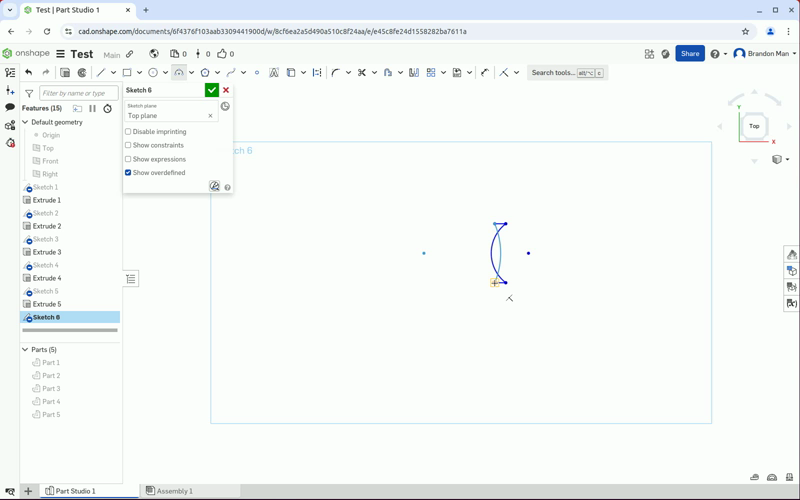
mouse_move(483, 253)
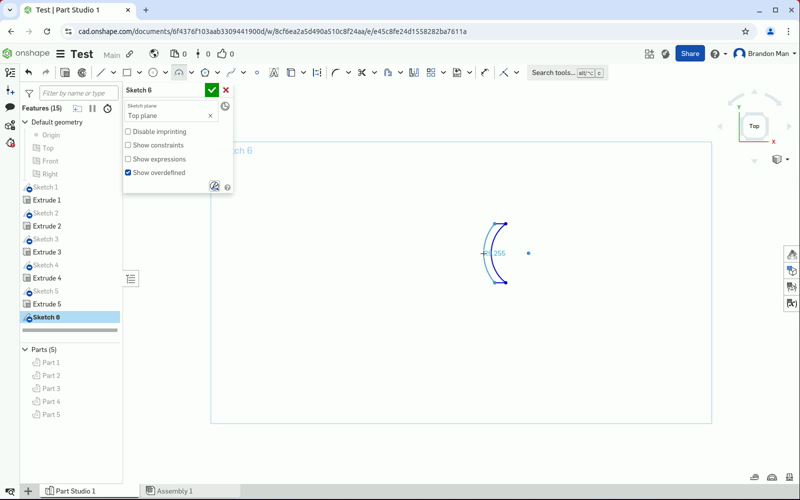
click(483, 253)
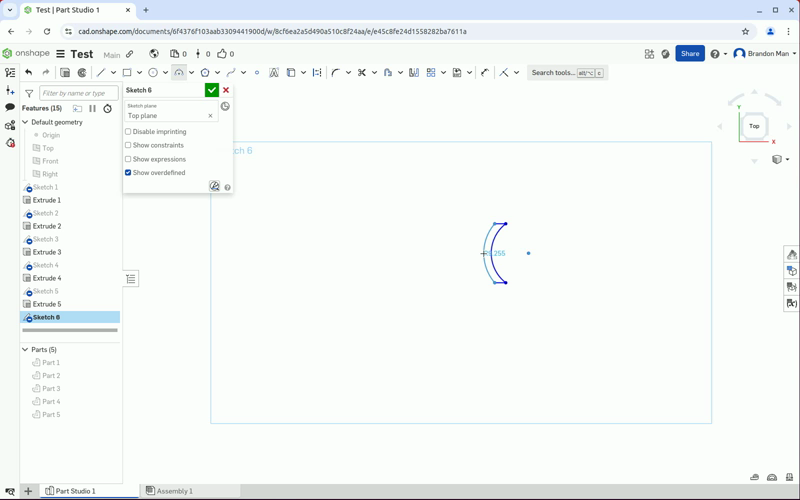
key_up(shift)
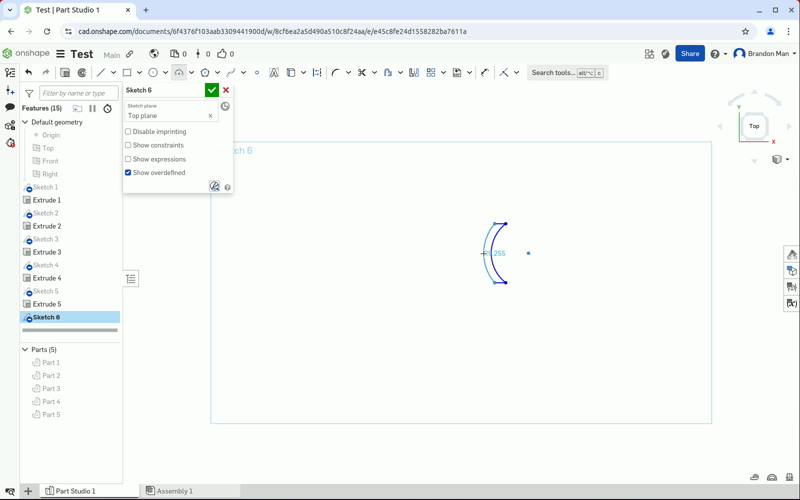
key(esc)
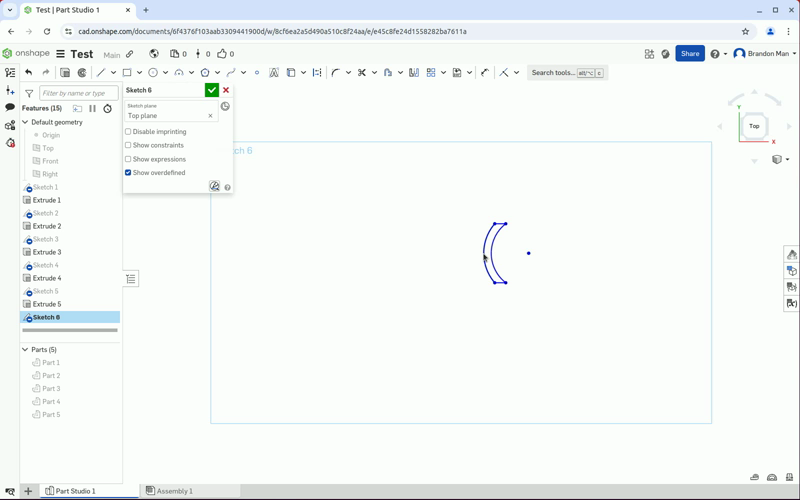
mouse_move(497, 228)
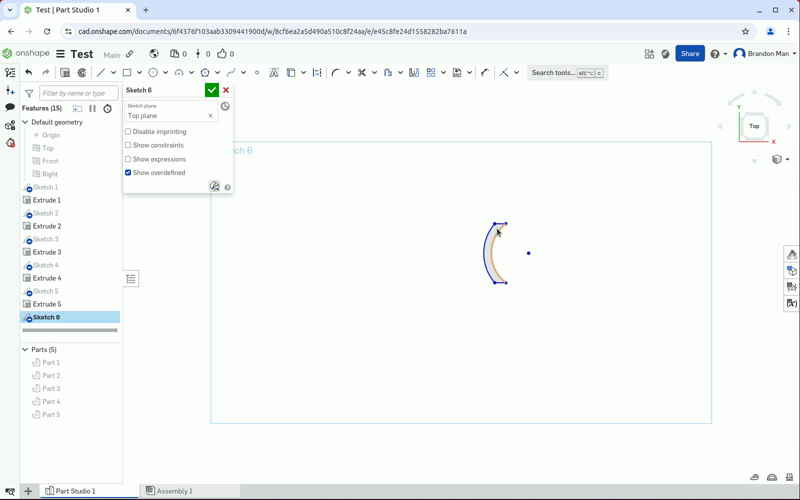
scroll(6)
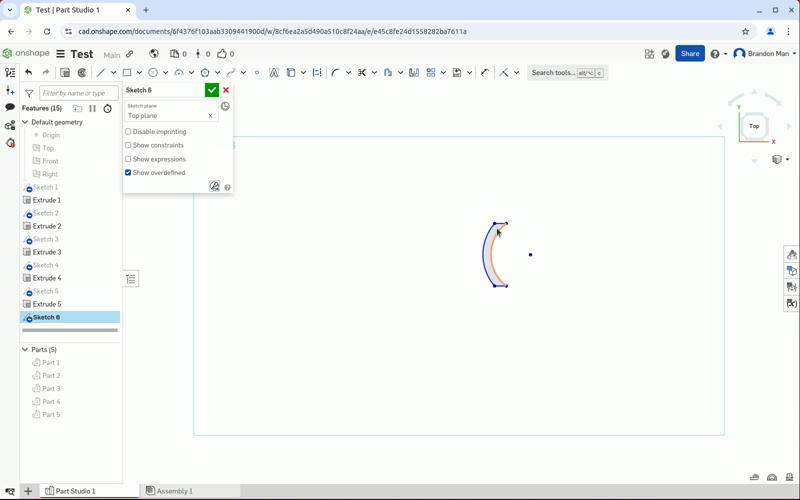
scroll(6)
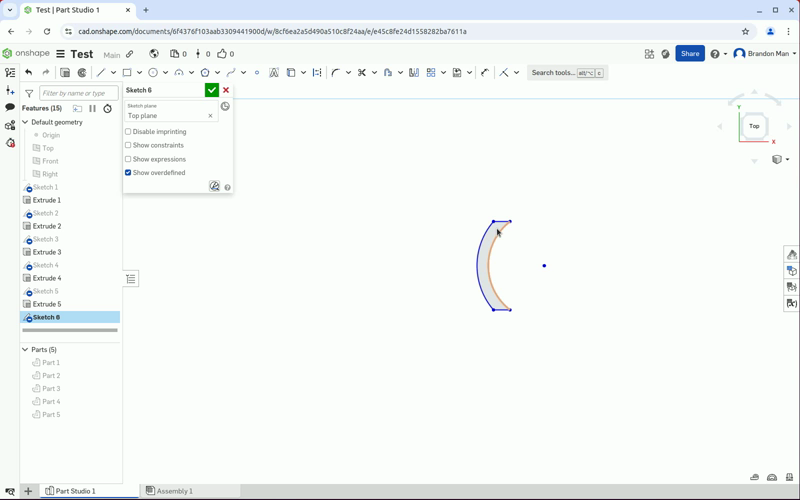
scroll(6)
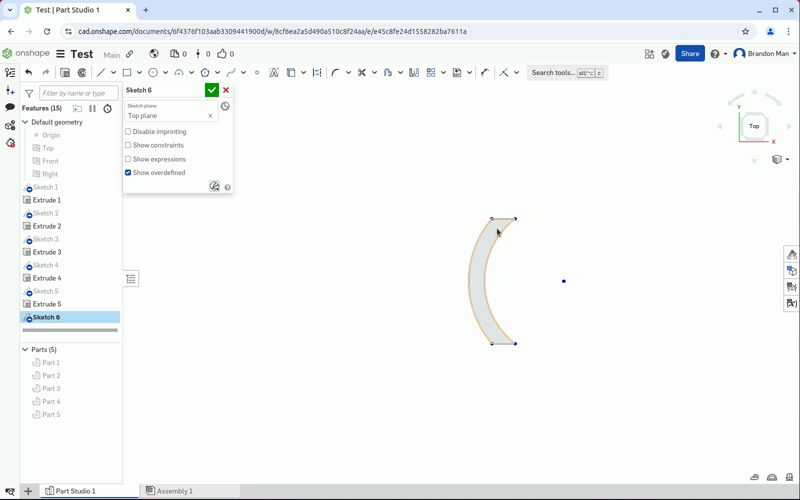
scroll(6)
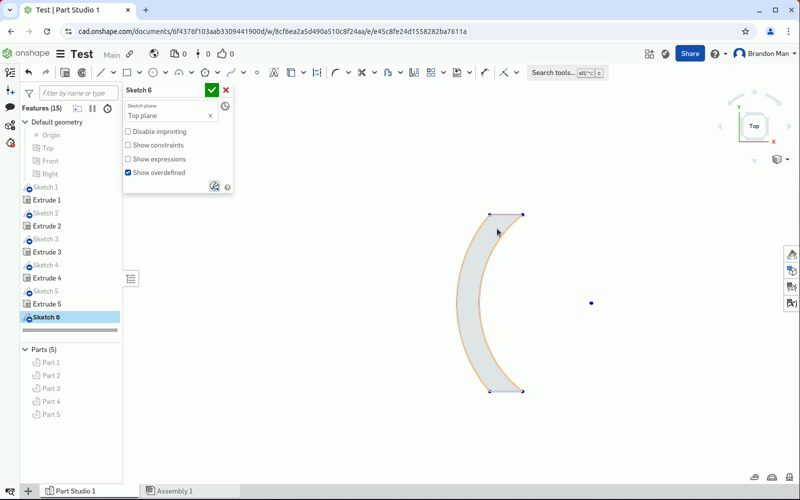
scroll(6)
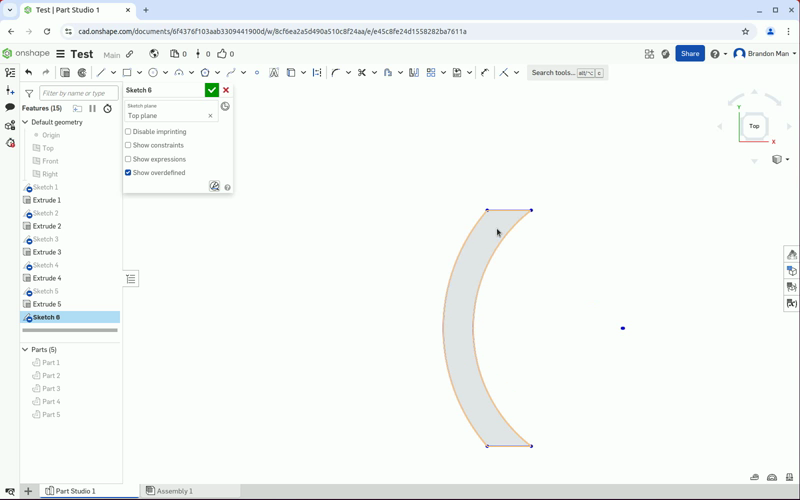
scroll(6)
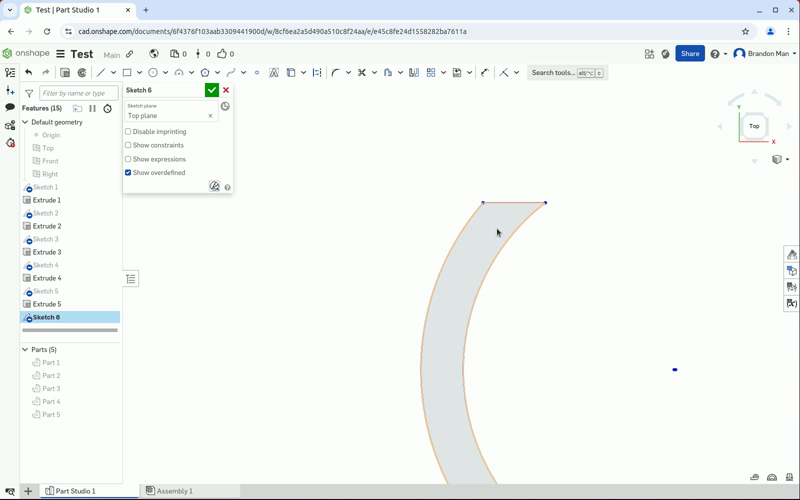
scroll(6)
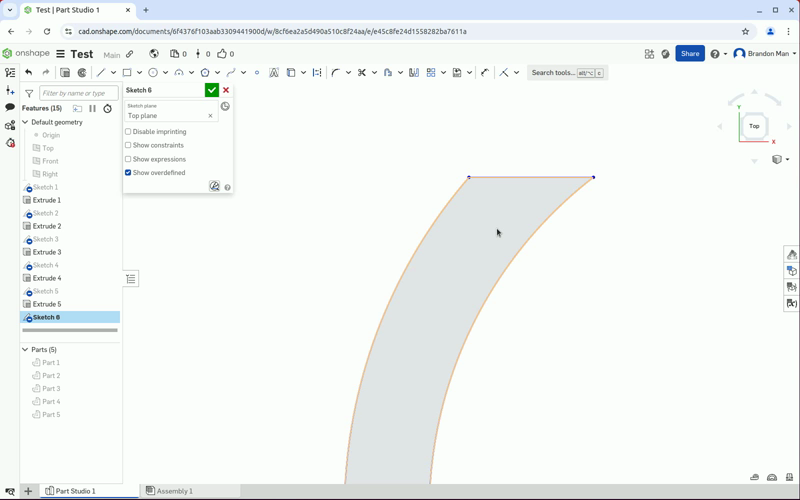
click(497, 228)
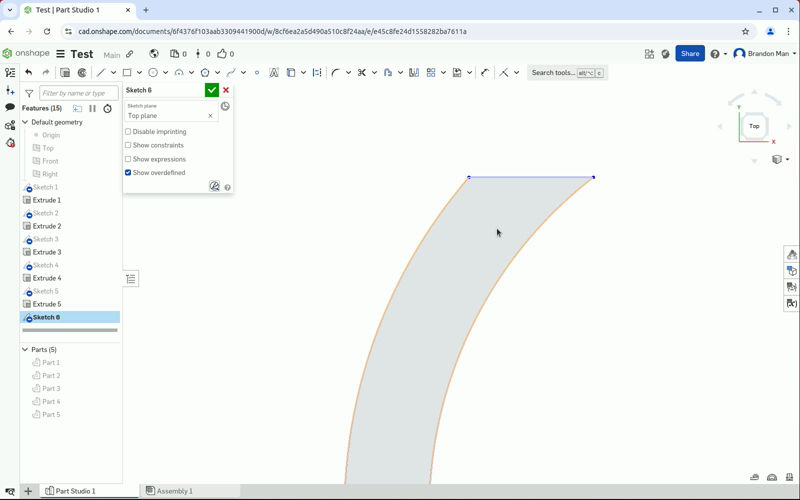
scroll(-6)
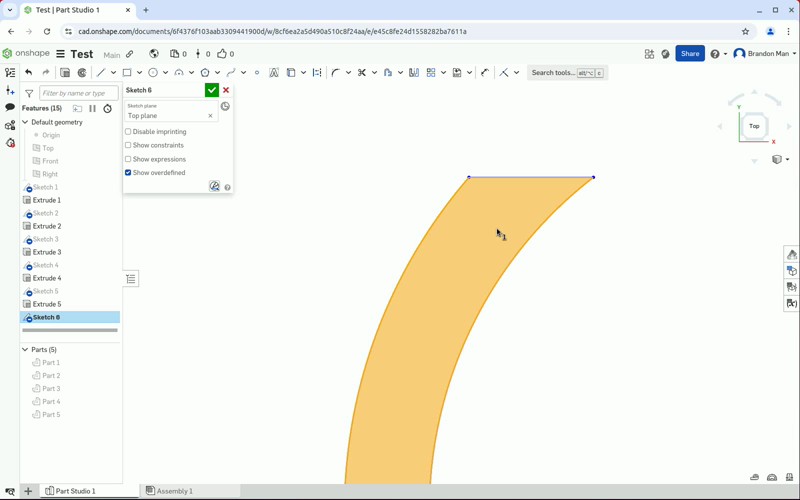
scroll(-6)
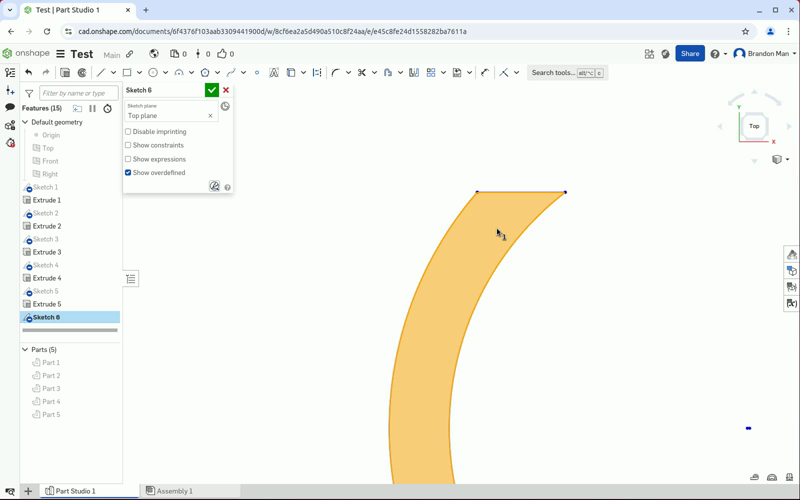
scroll(-6)
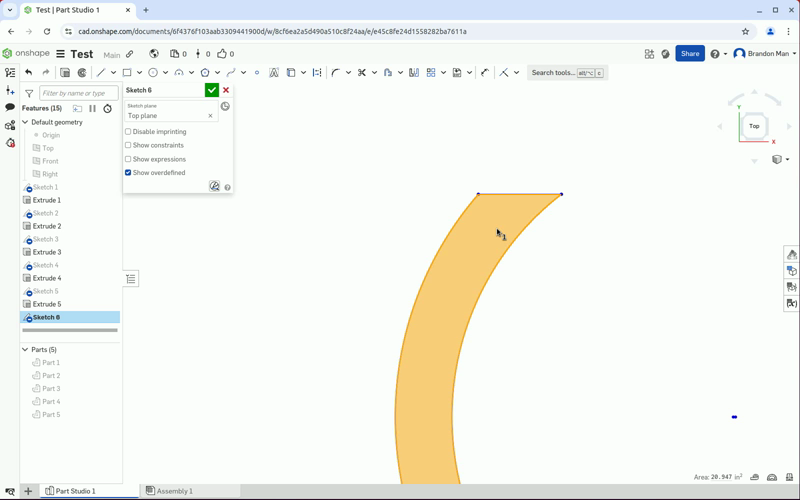
scroll(-6)
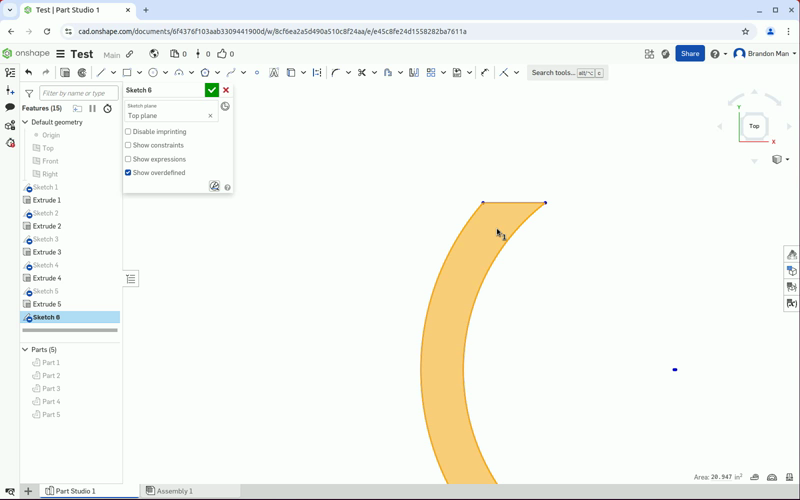
scroll(-6)
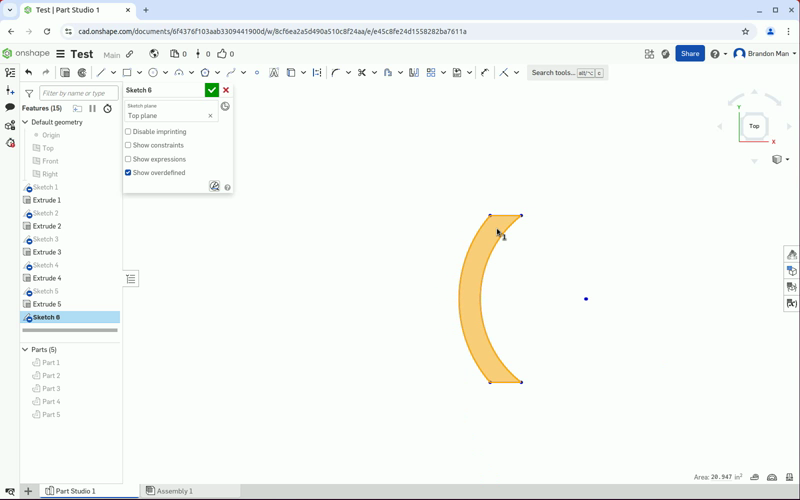
scroll(-6)
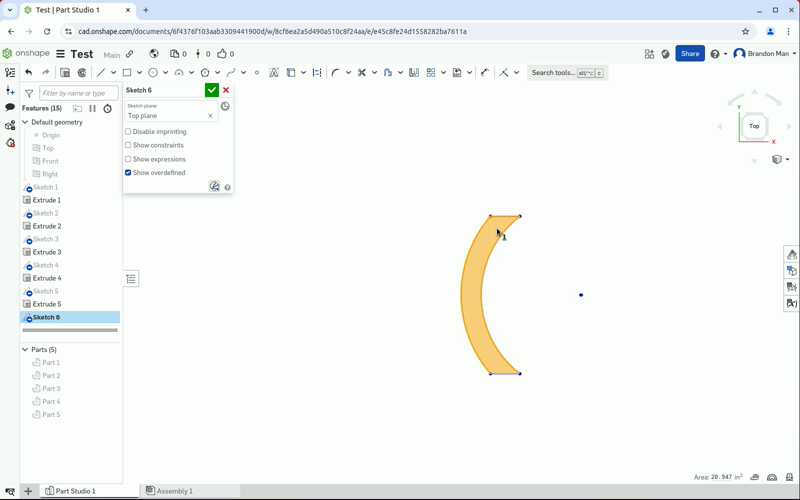
scroll(-6)
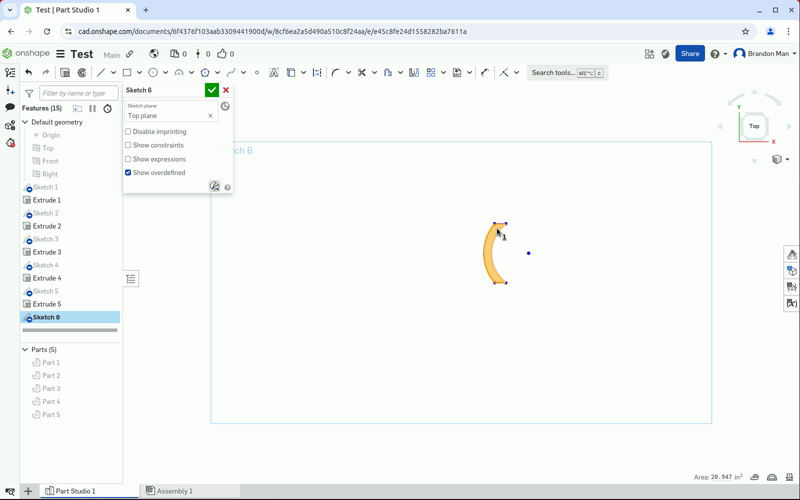
mouse_move(73, 352)
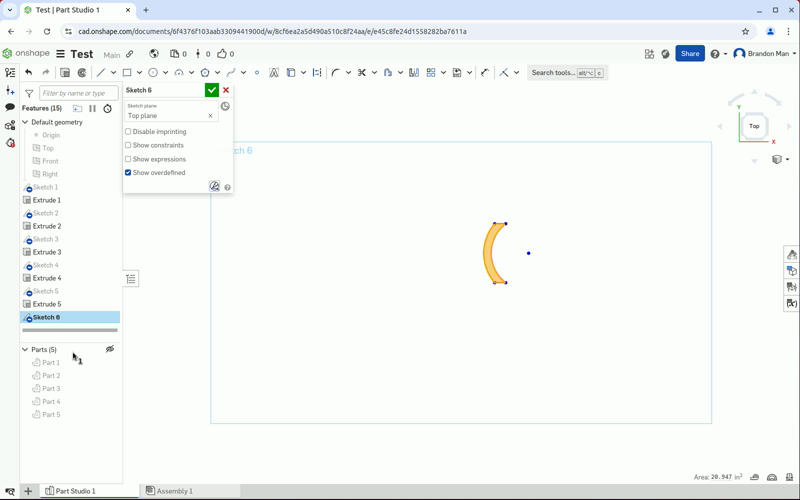
key(shift+y)
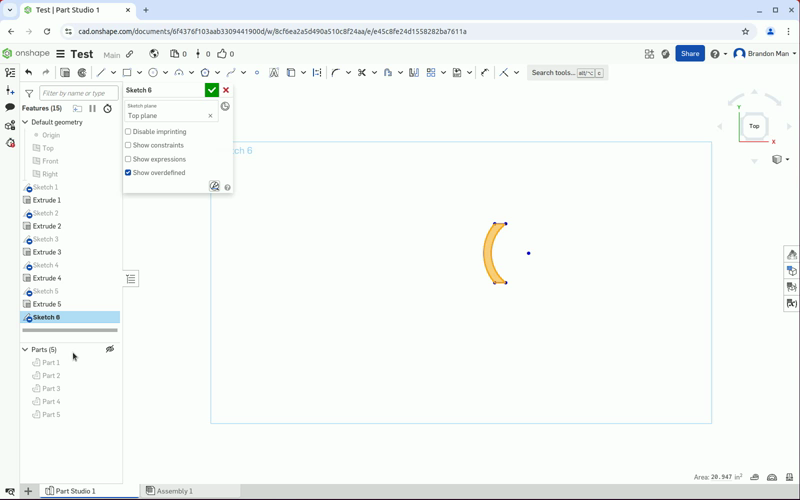
key(shift+e)
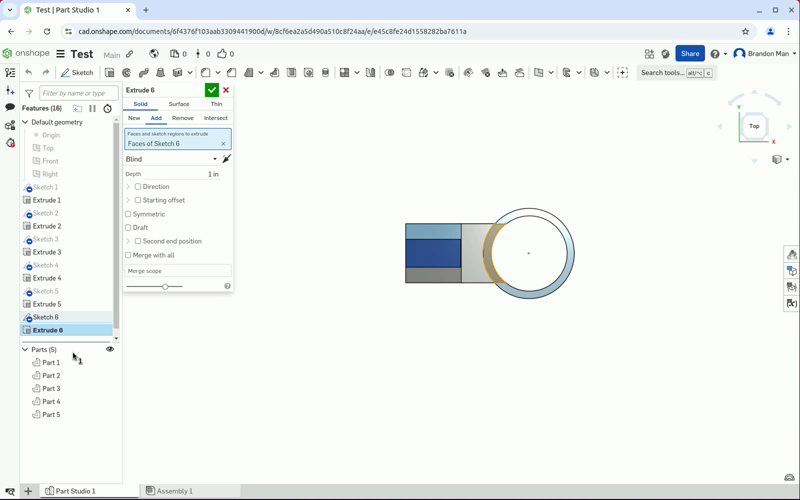
mouse_move(143, 106)
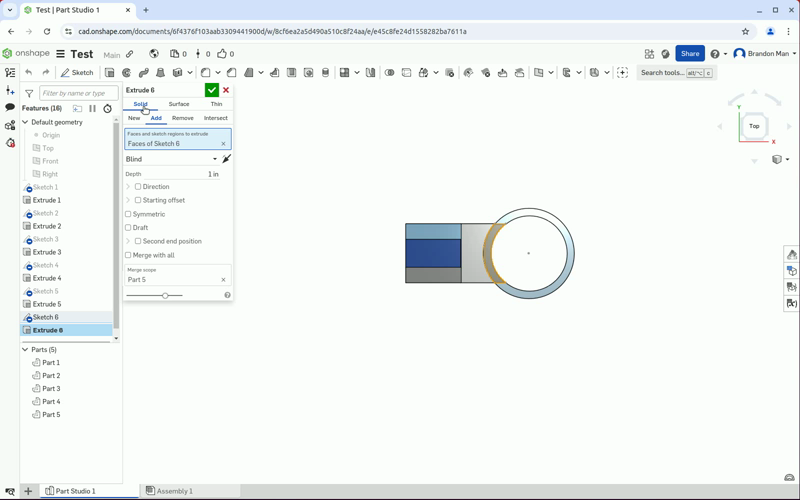
click(143, 106)
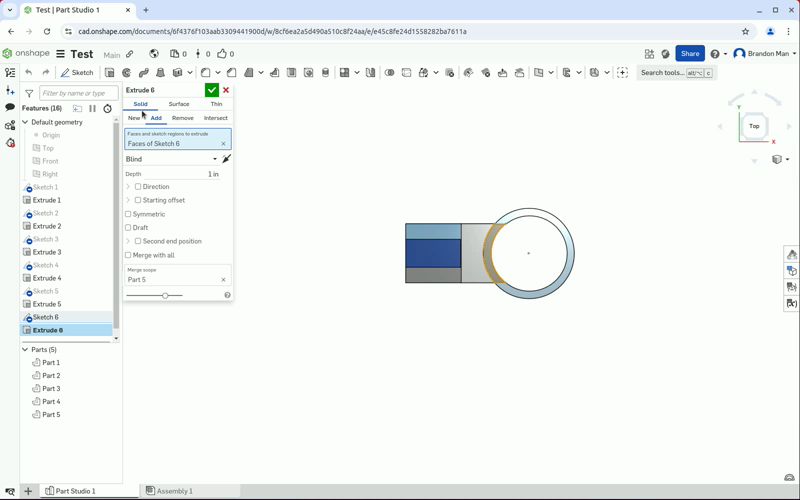
mouse_move(137, 120)
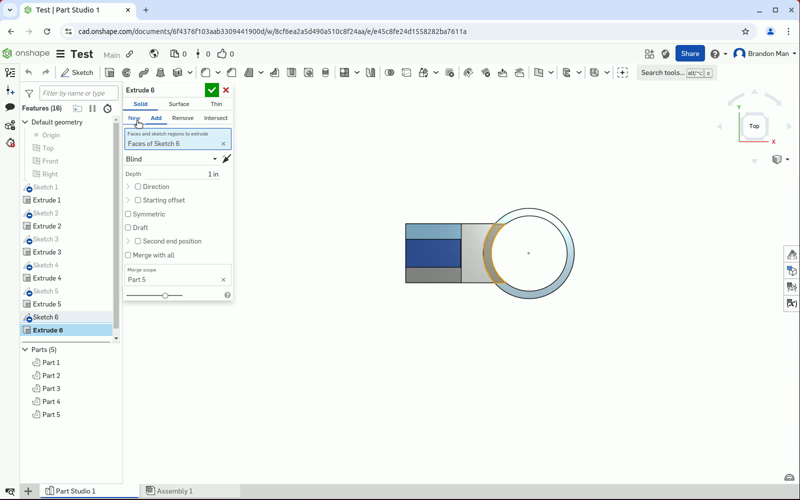
click(137, 120)
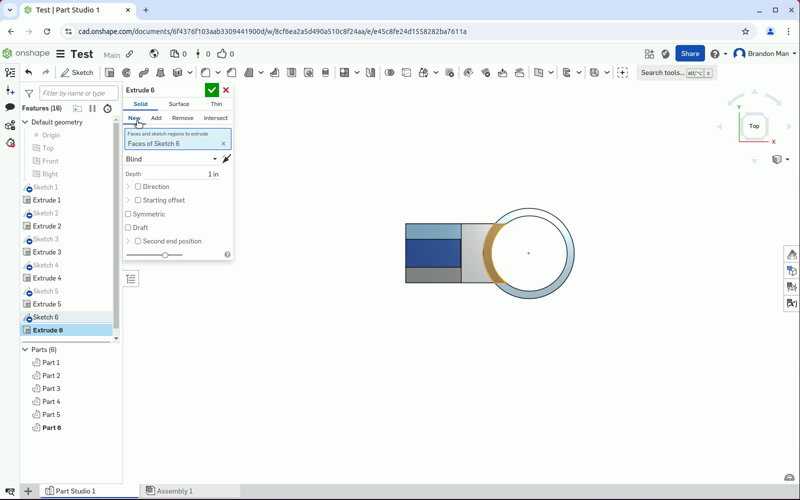
key(tab, 4)
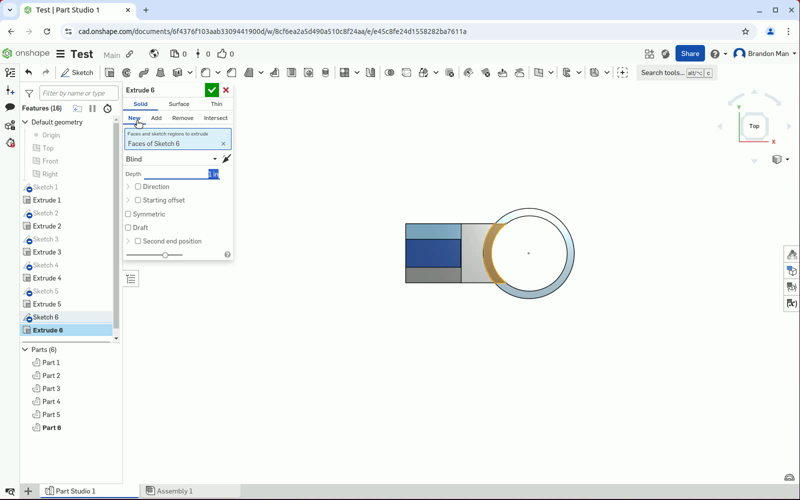
text(6.018)
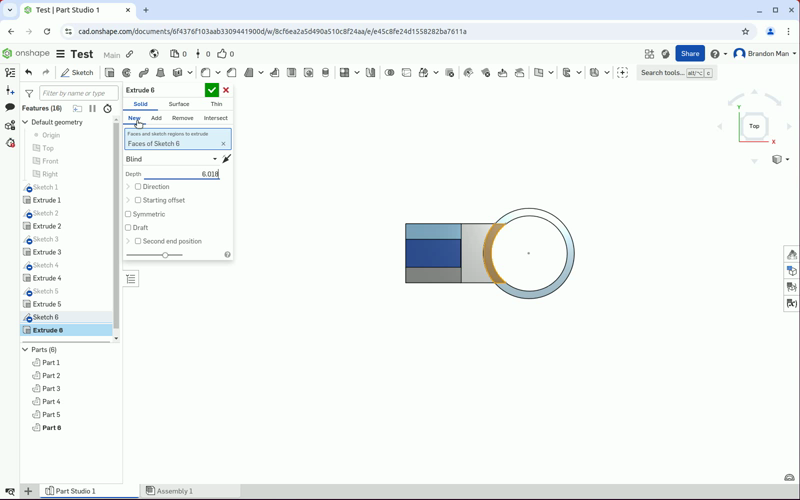
key(enter)
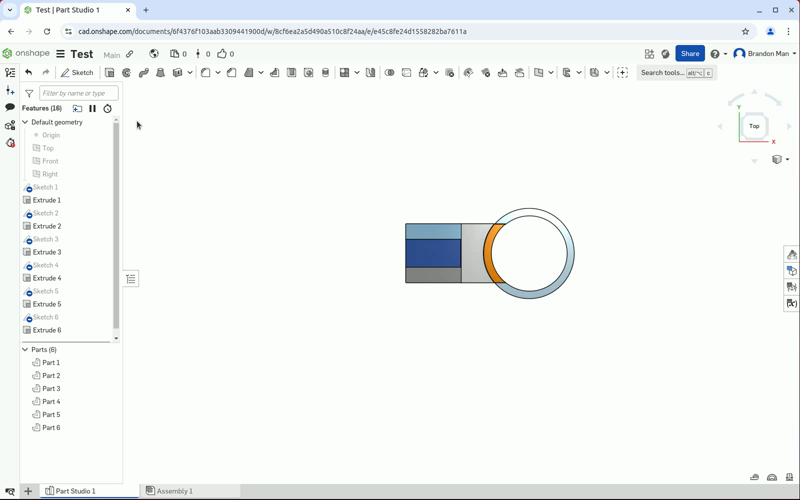
key(shift+h)
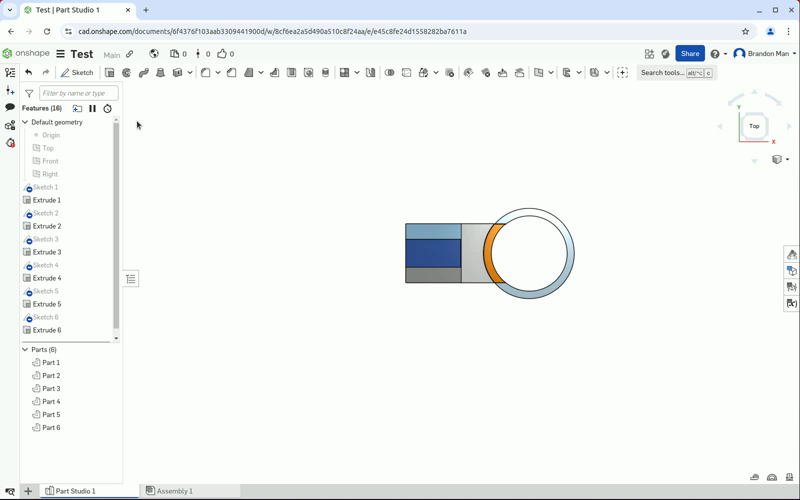
key(shift+h)
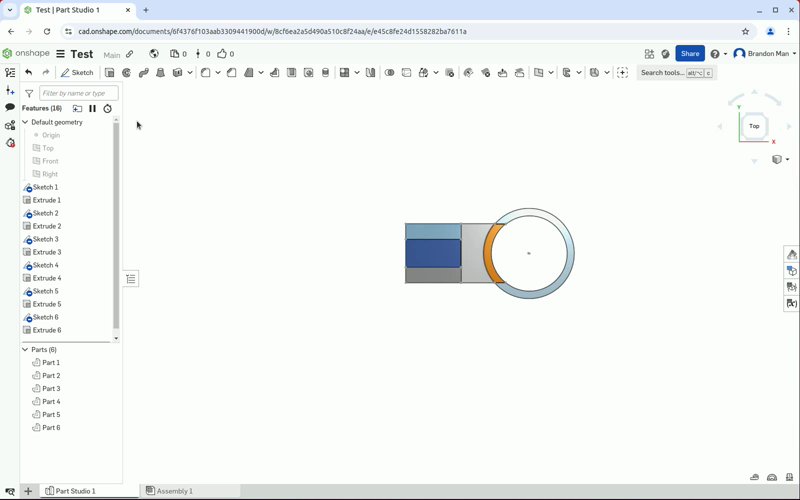
key(shift+7)
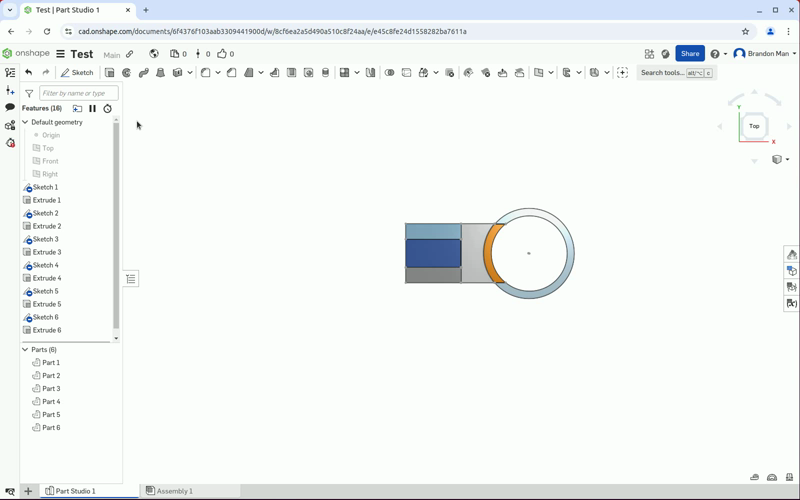
key(up, 3)
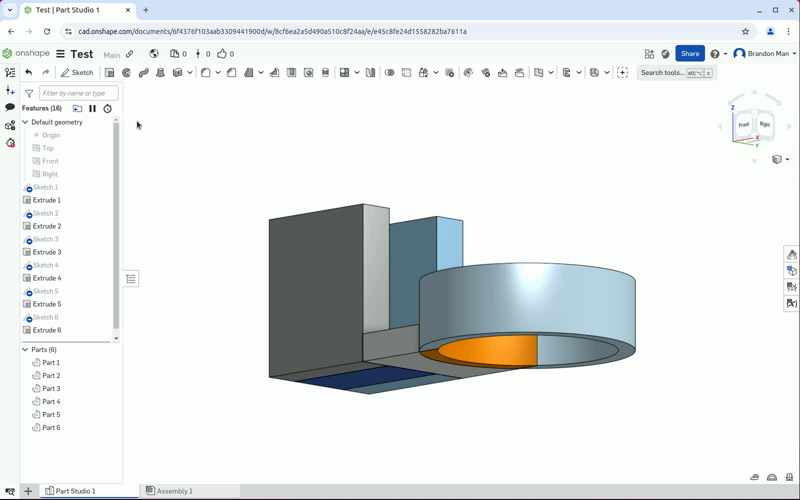
key(left, 3)
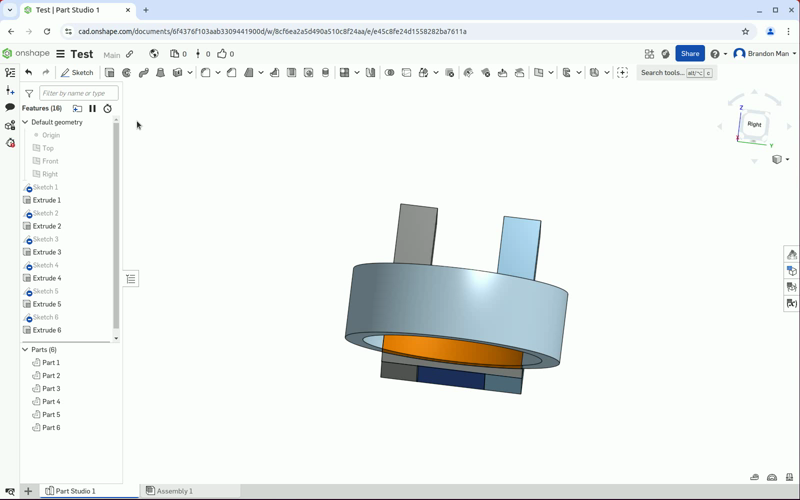
key(right, 3)
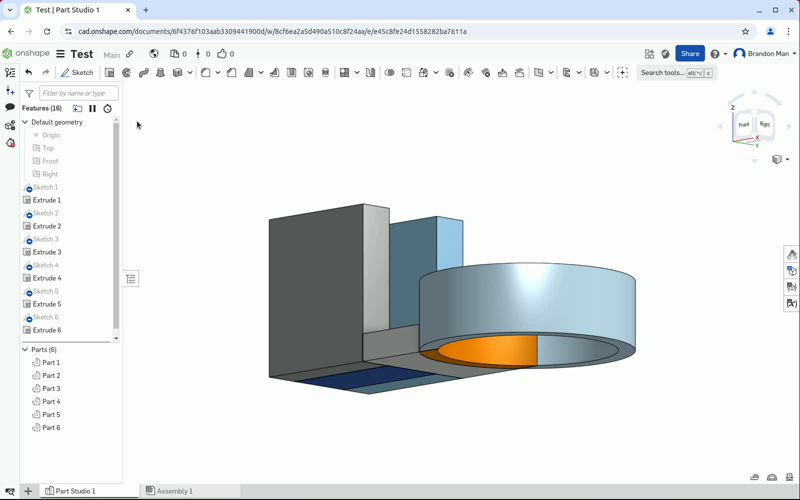
key(down, 3)
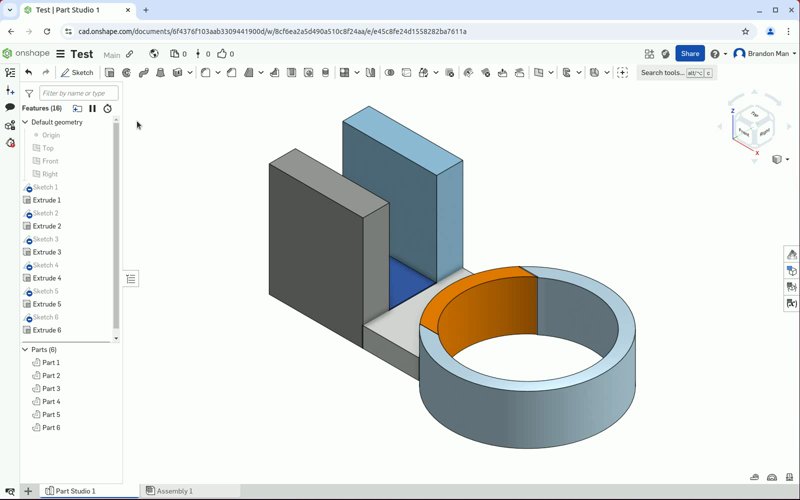
mouse_move(69, 189)
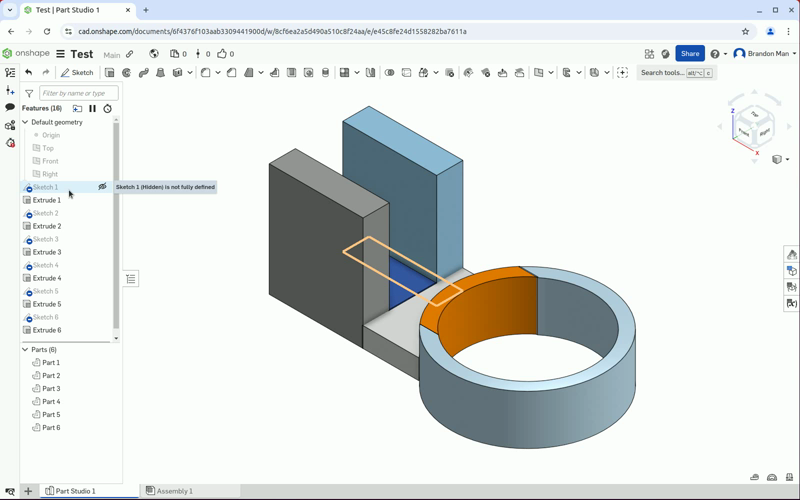
click(69, 189)